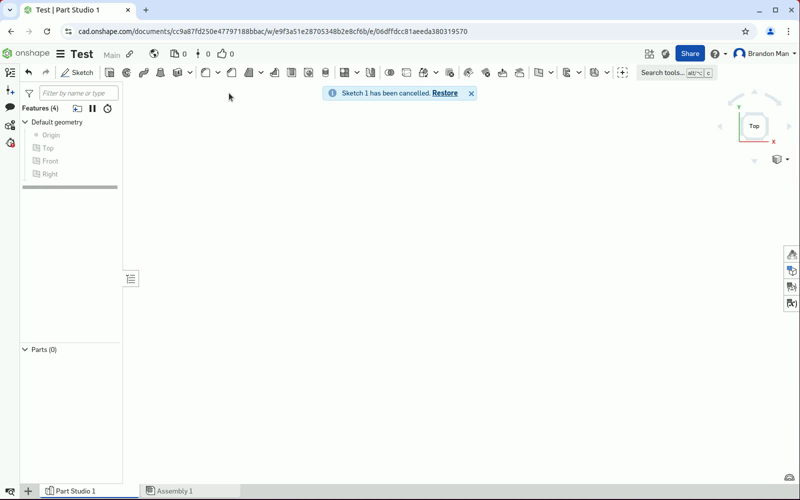
key(shift+h)
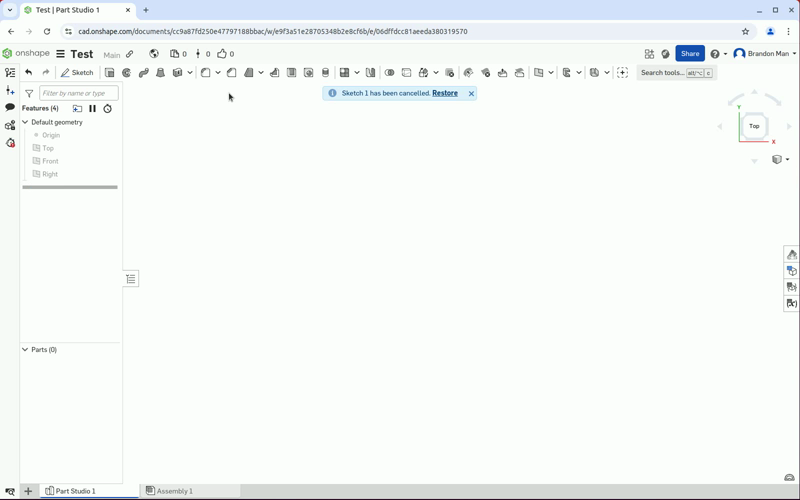
key(shift+s)
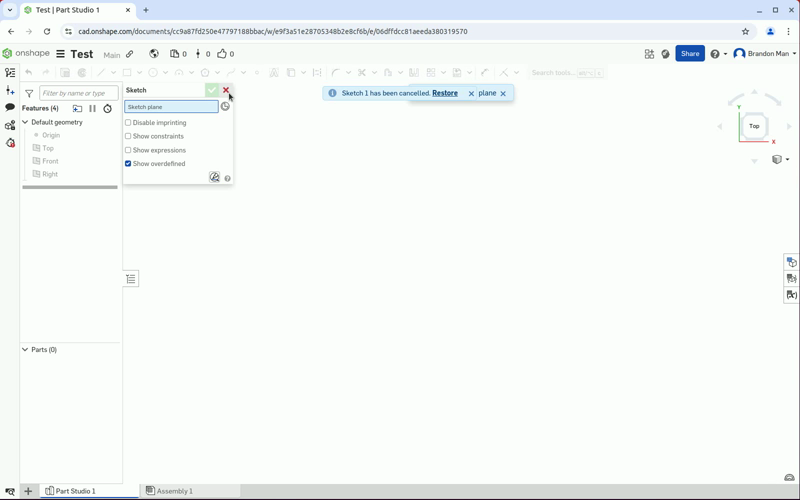
mouse_move(73, 150)
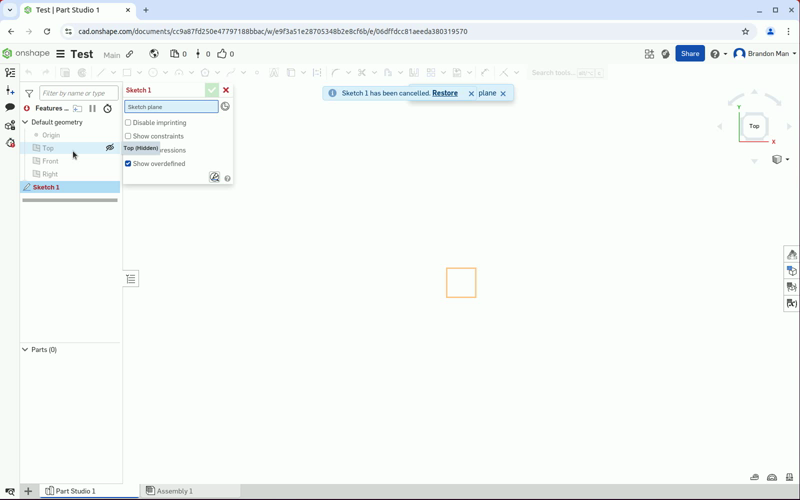
click(73, 150)
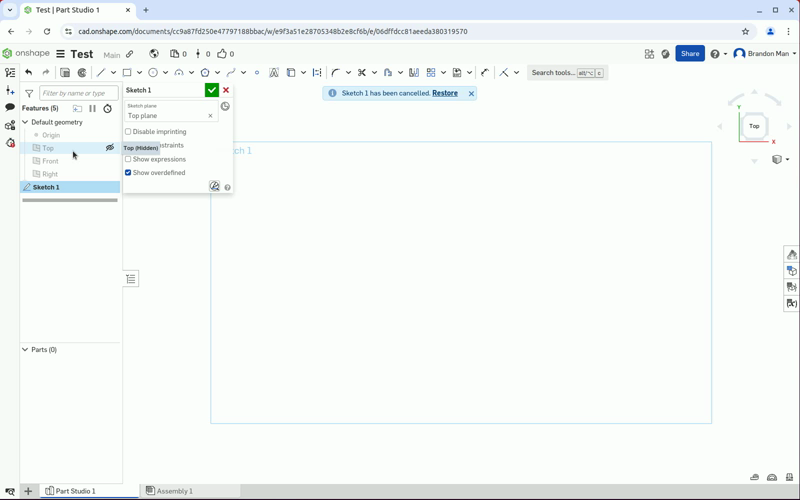
mouse_move(73, 352)
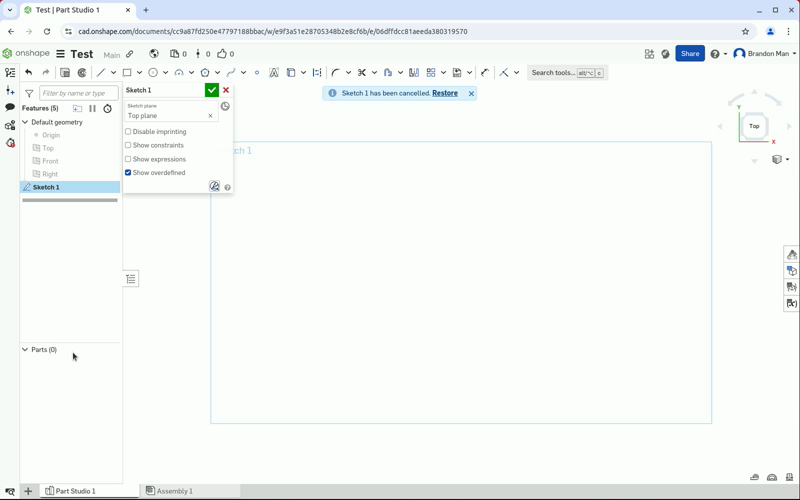
key(y)
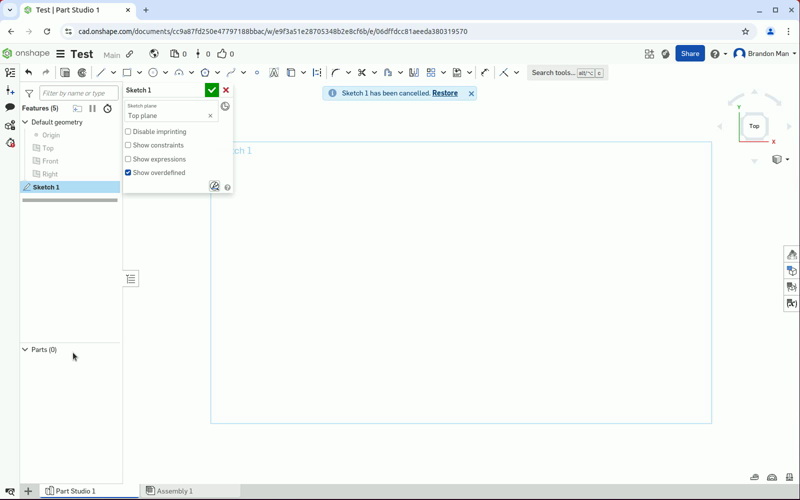
key(l)
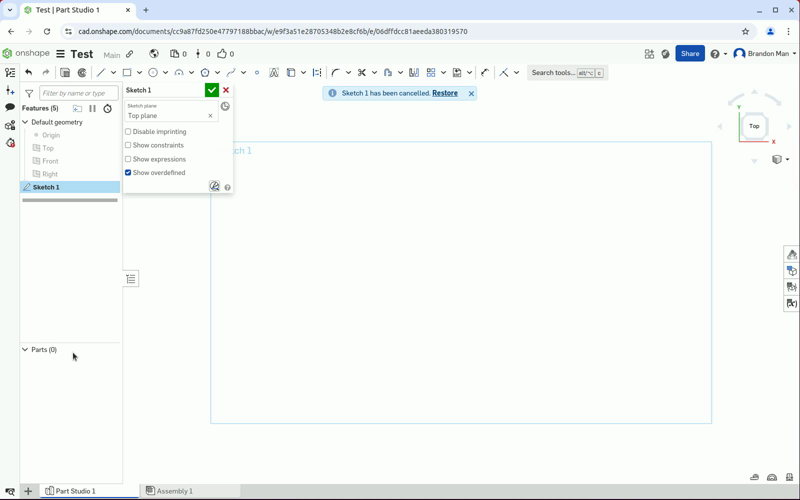
key_down(shift)
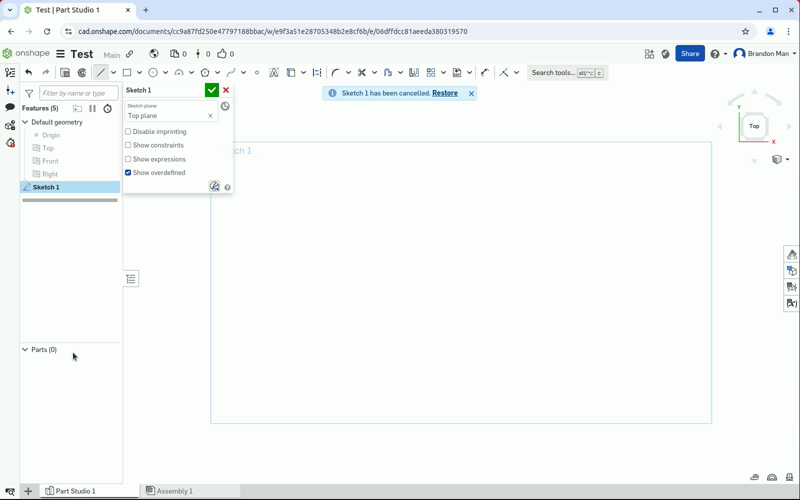
mouse_move(420, 282)
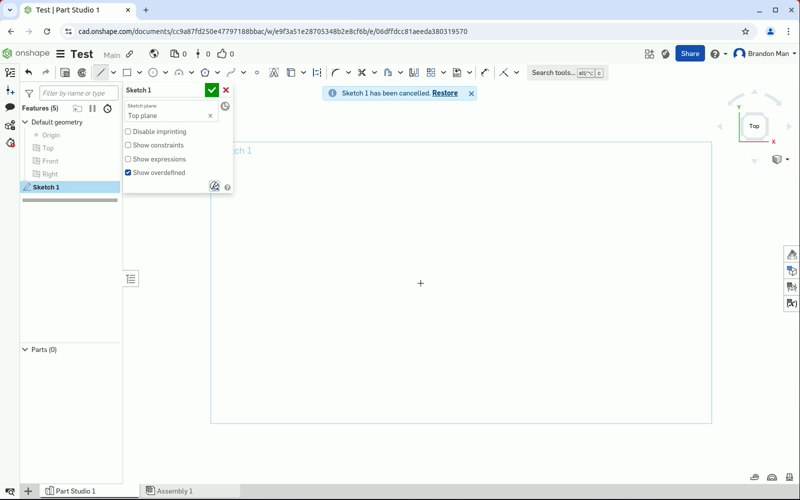
click(420, 282)
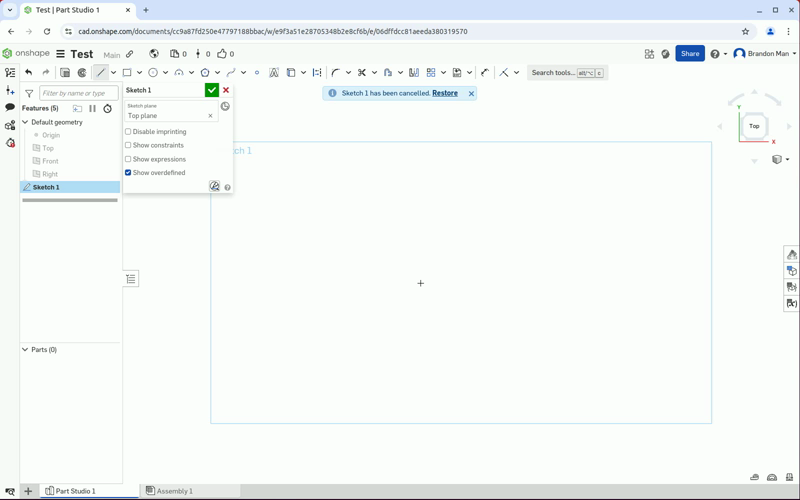
key_up(shift)
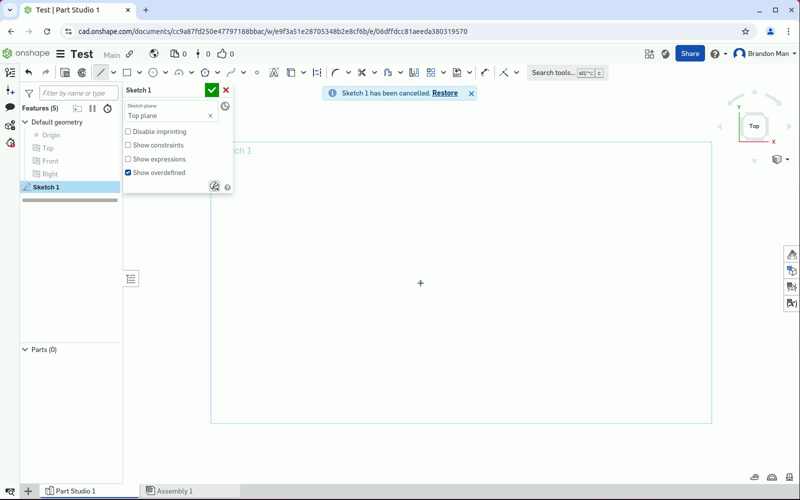
key_down(shift)
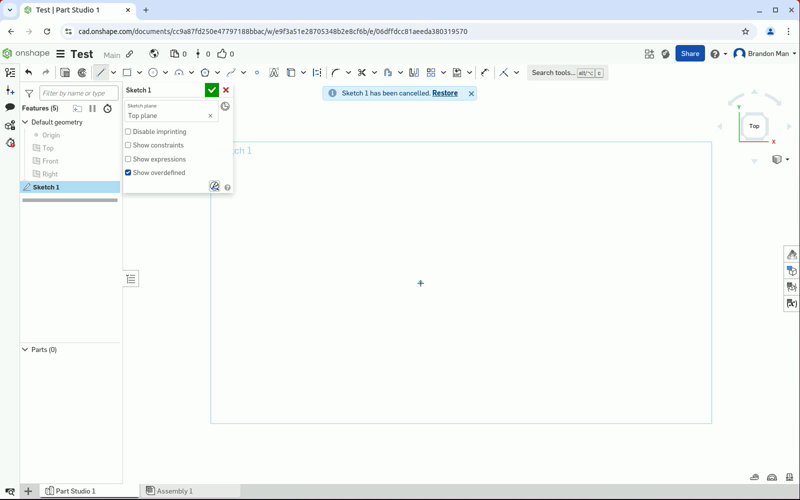
mouse_move(450, 282)
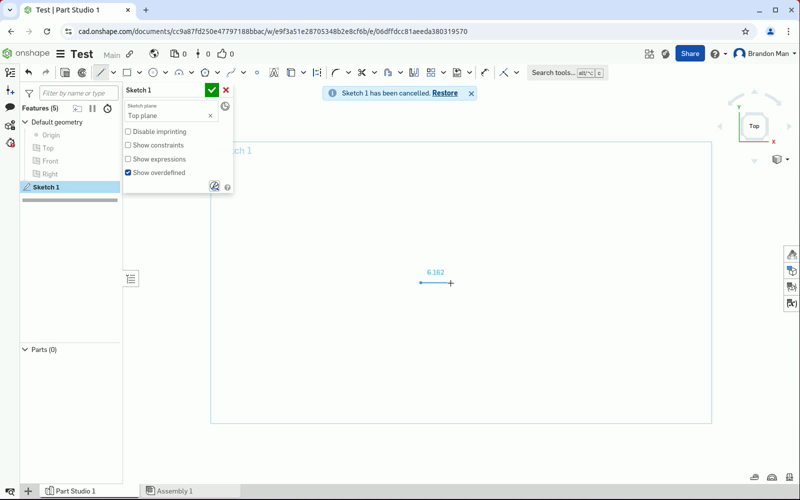
mouse_move(461, 282)
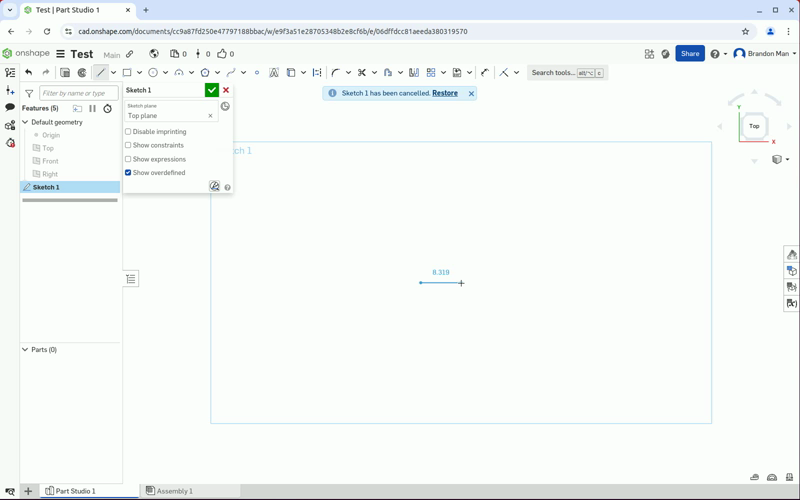
click(461, 282)
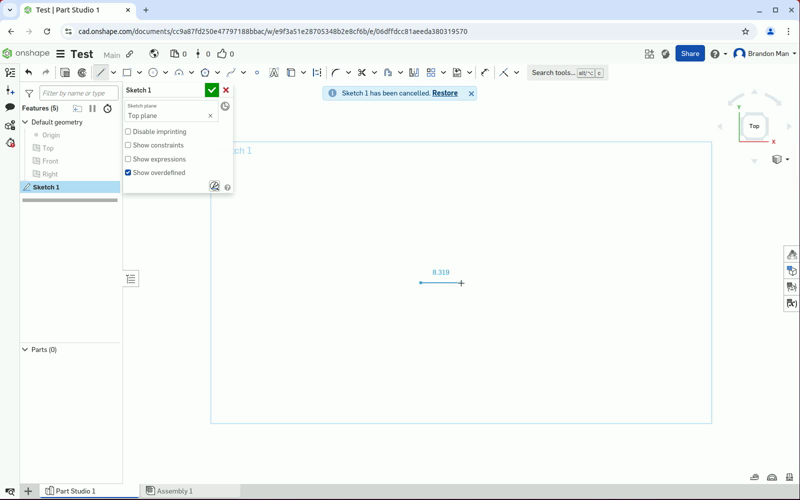
key_up(shift)
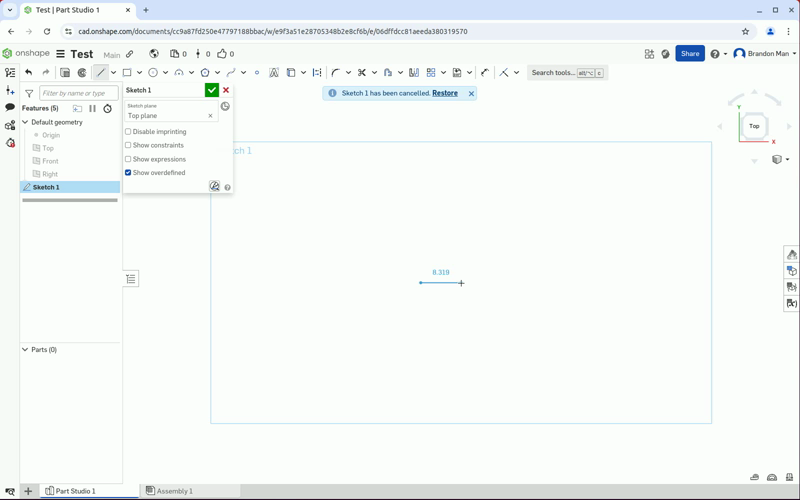
key_down(shift)
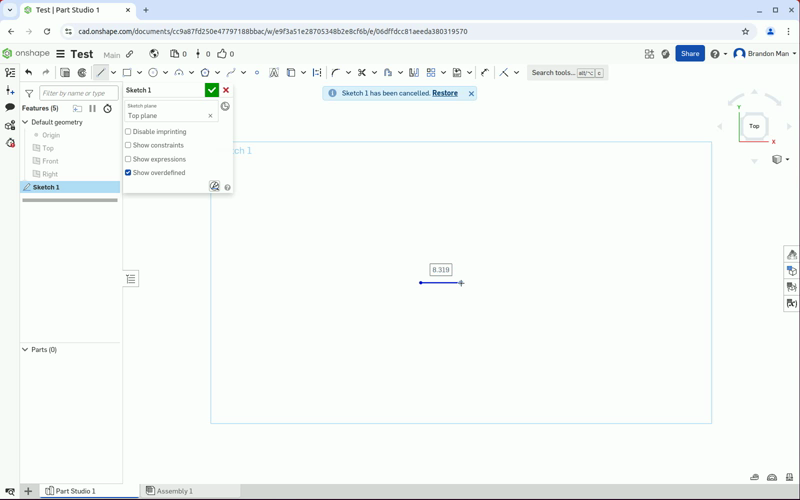
mouse_move(491, 282)
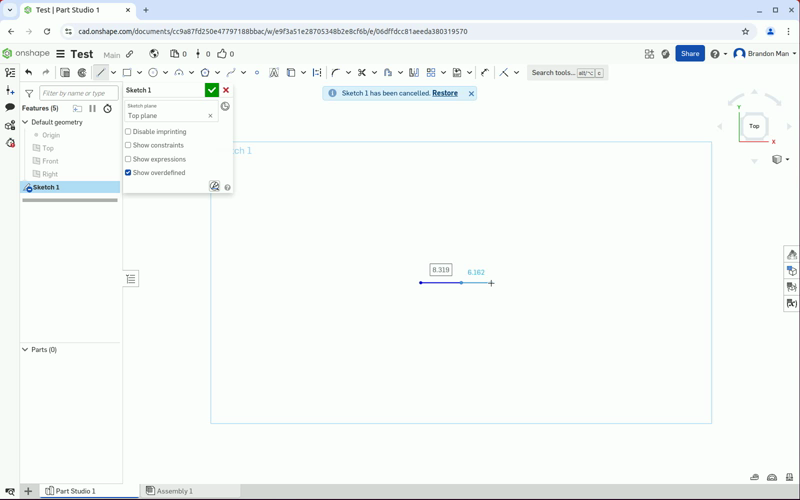
mouse_move(461, 262)
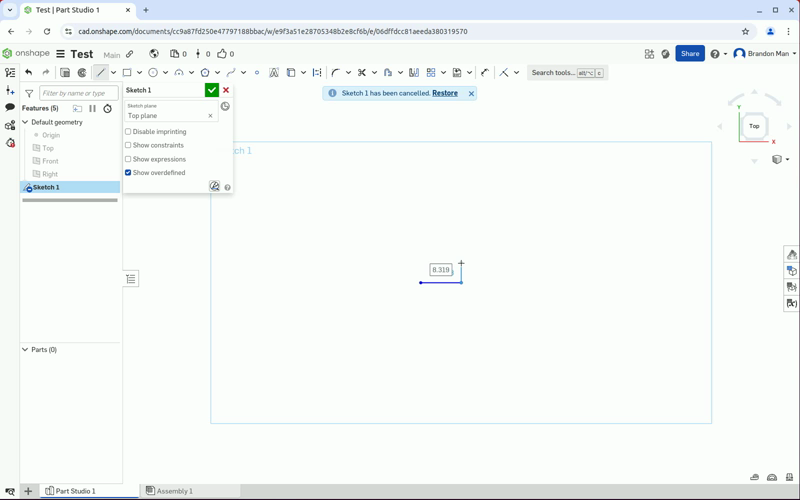
click(461, 262)
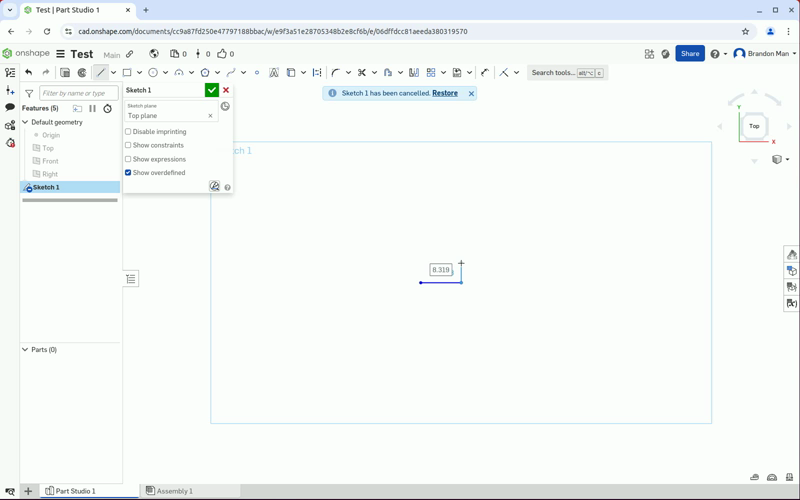
key_up(shift)
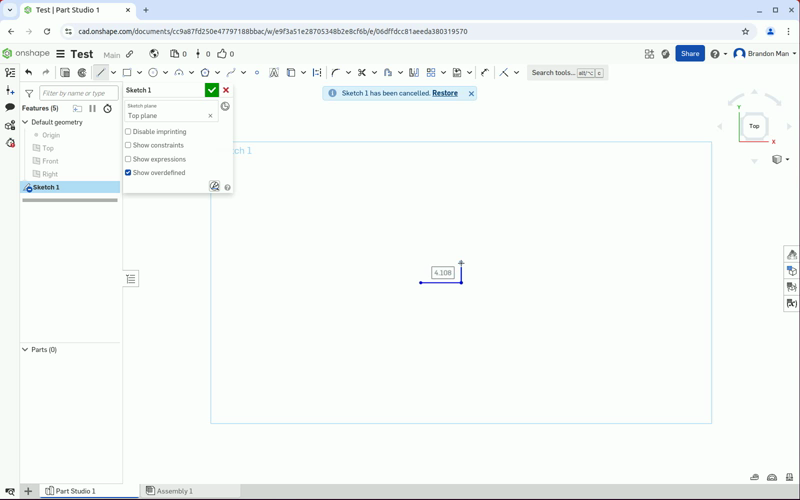
key_down(shift)
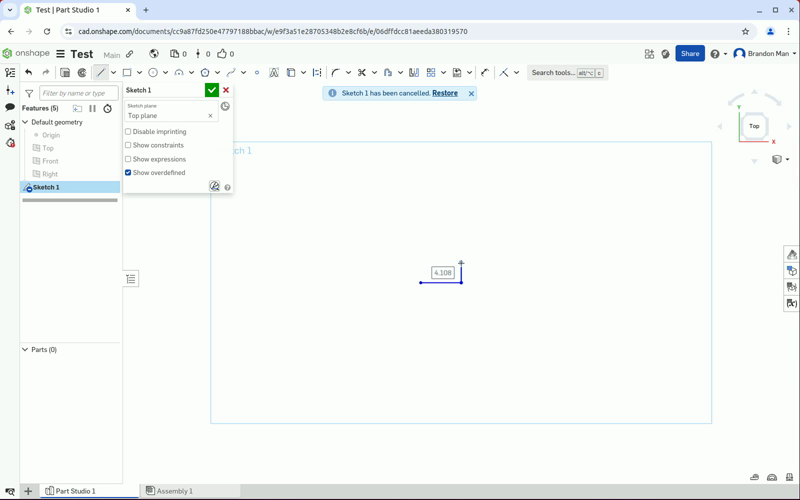
mouse_move(491, 262)
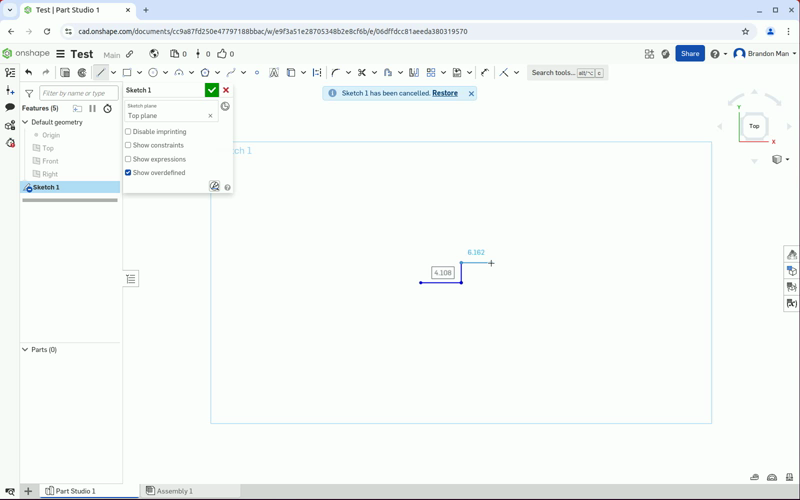
mouse_move(450, 259)
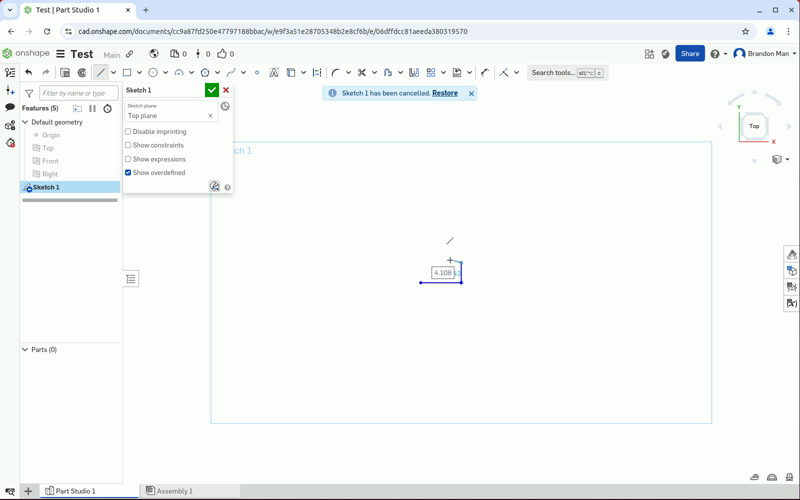
click(450, 259)
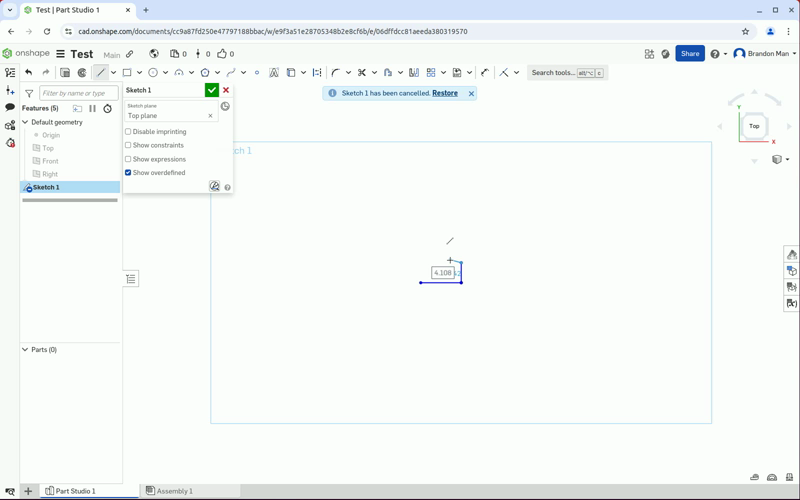
key_up(shift)
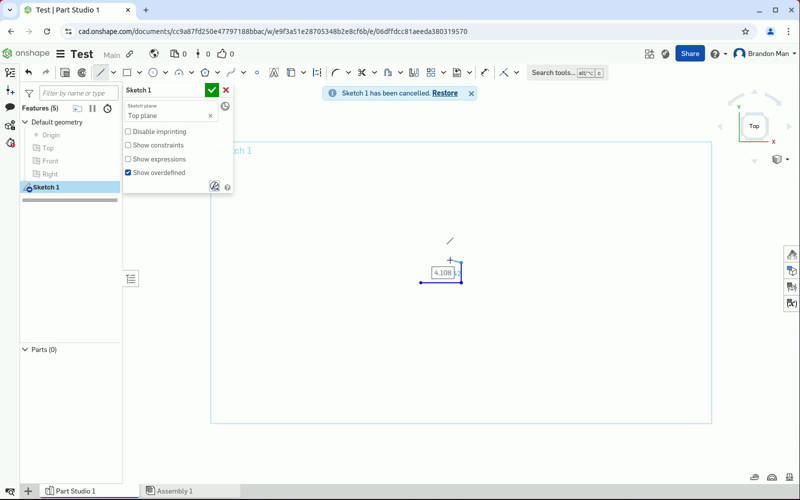
key_down(shift)
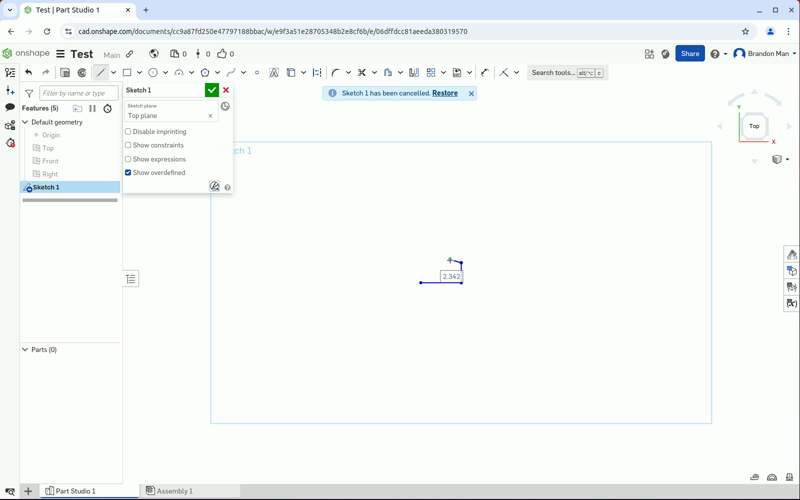
mouse_move(480, 259)
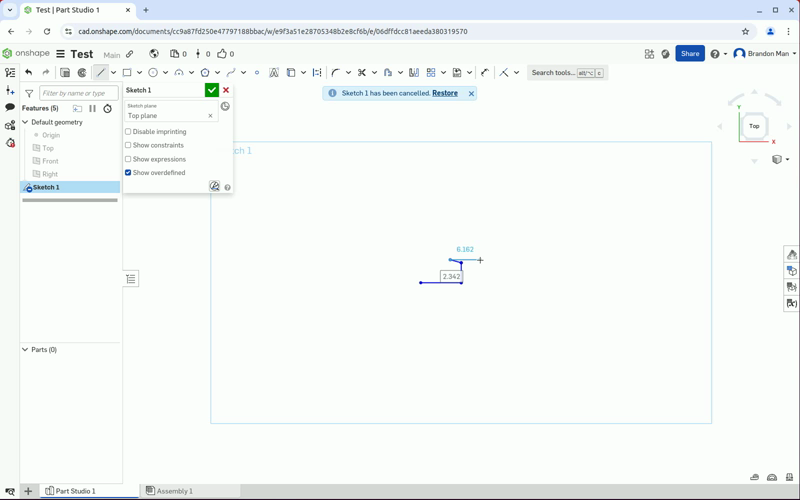
mouse_move(429, 260)
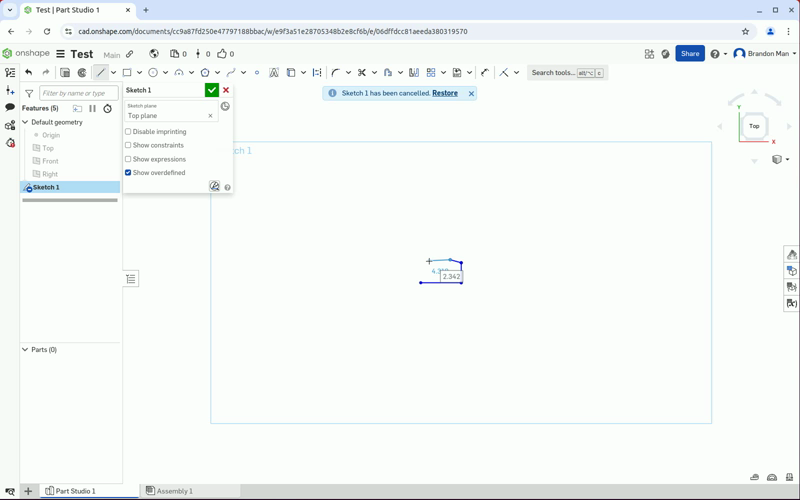
click(429, 260)
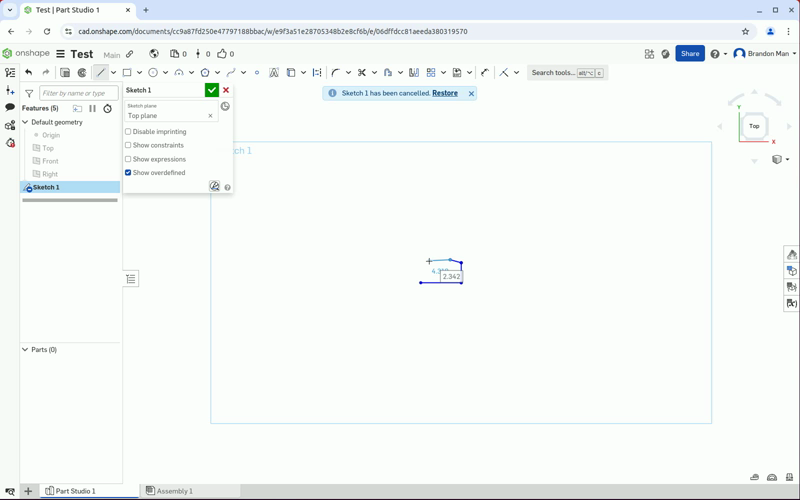
key_up(shift)
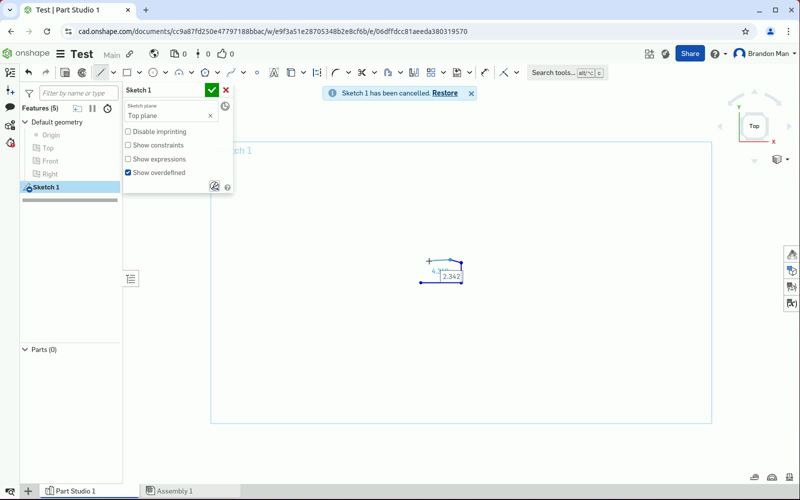
key_down(shift)
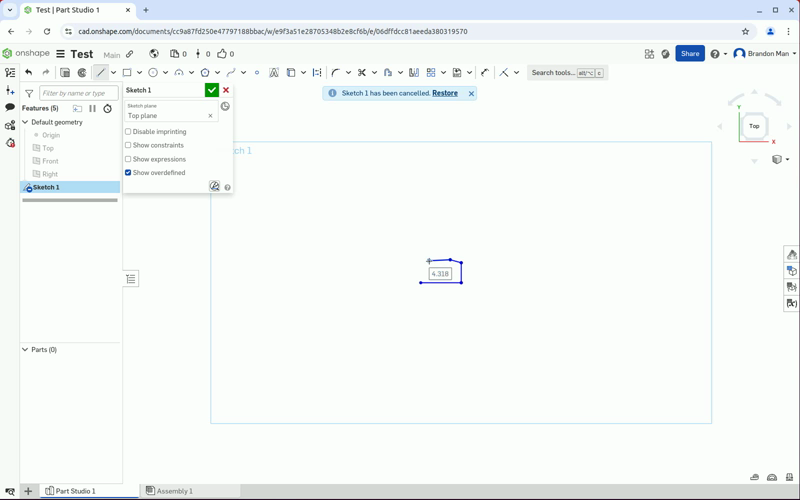
mouse_move(459, 260)
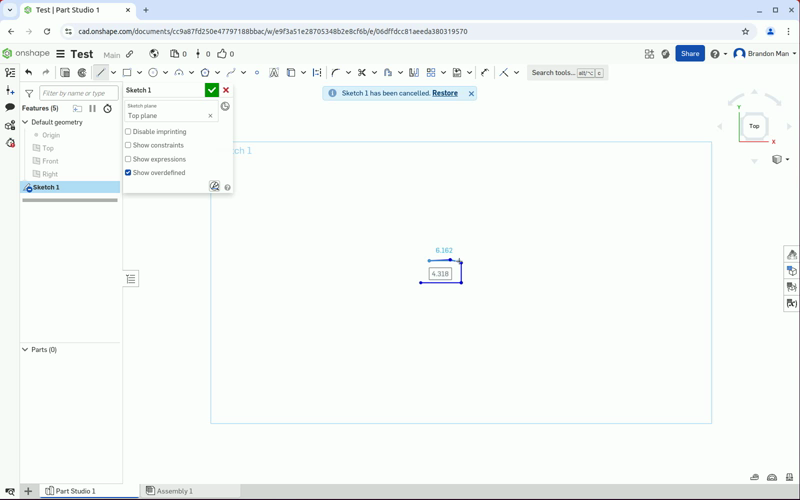
mouse_move(420, 267)
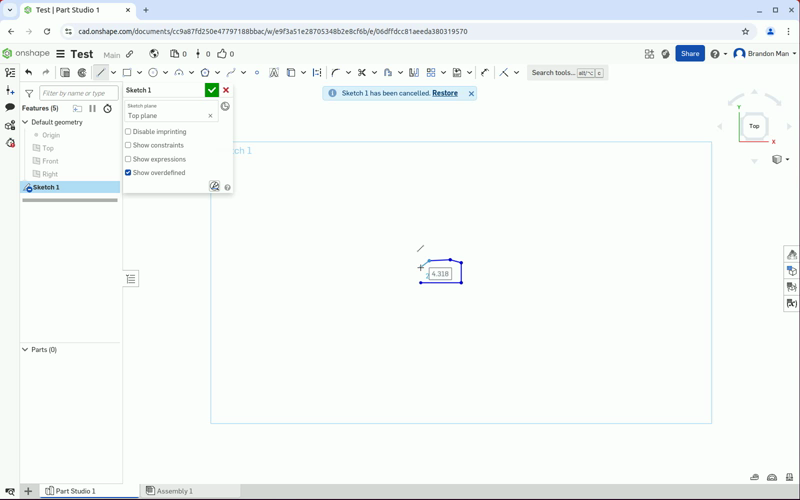
click(420, 267)
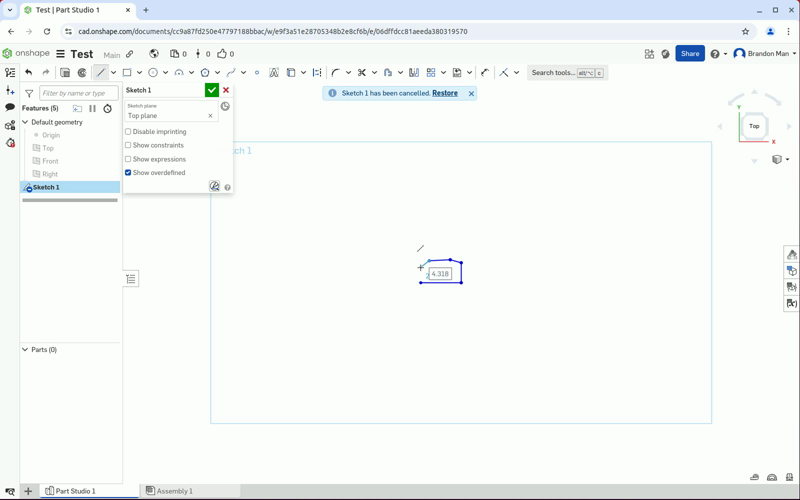
key_up(shift)
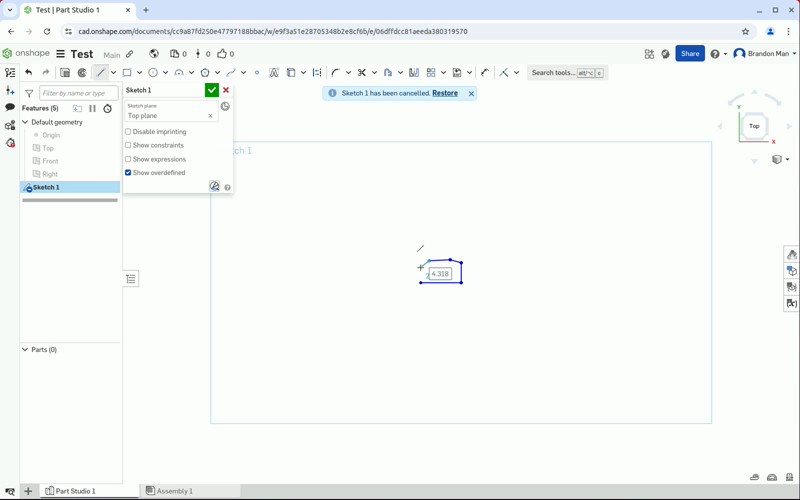
mouse_move(450, 267)
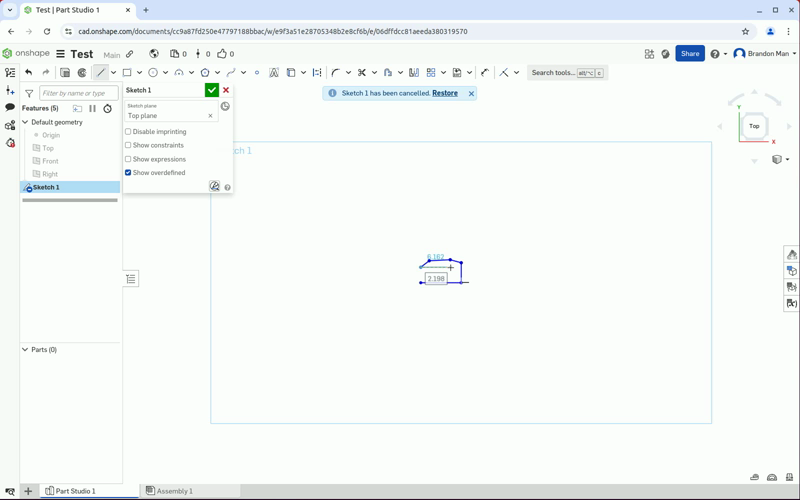
key_down(shift)
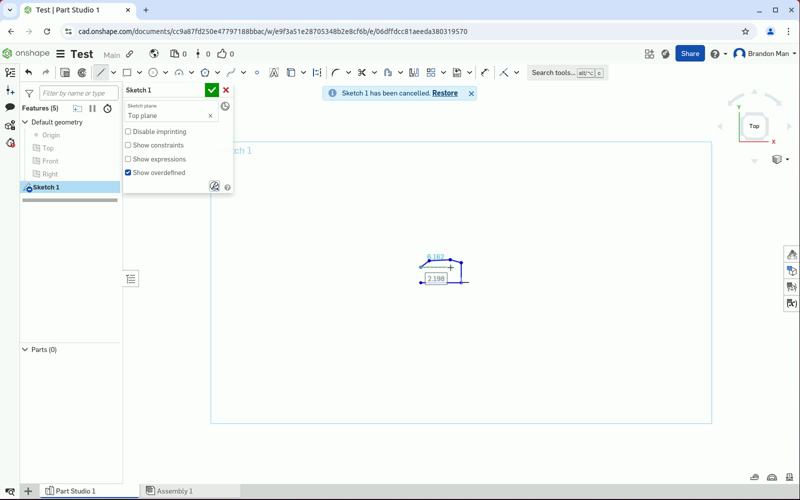
mouse_move(420, 282)
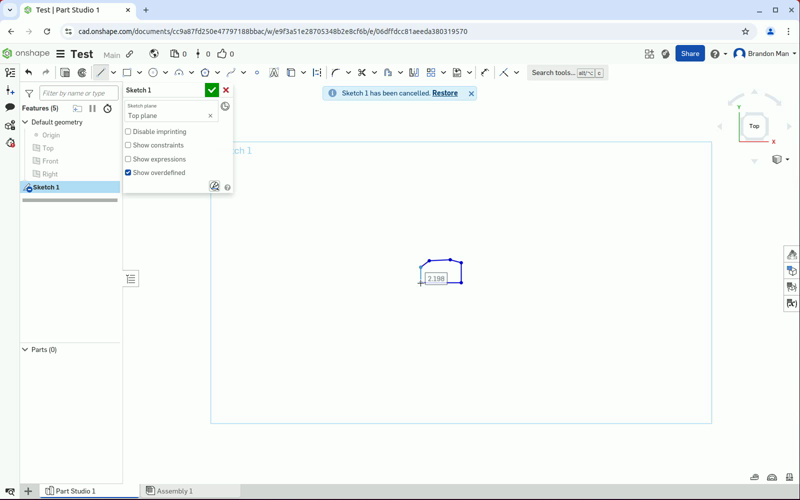
key_up(shift)
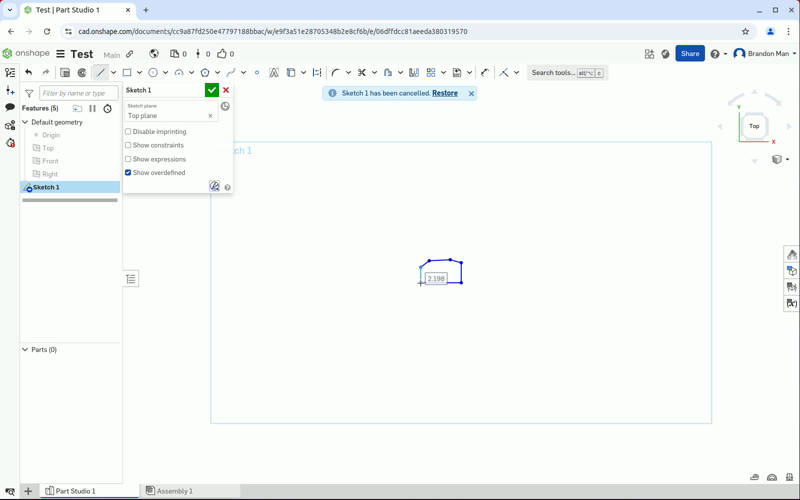
click(420, 282)
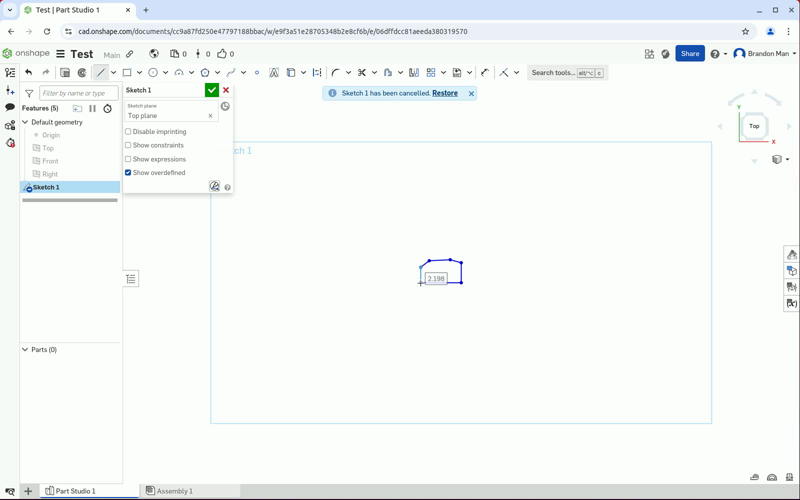
key(esc)
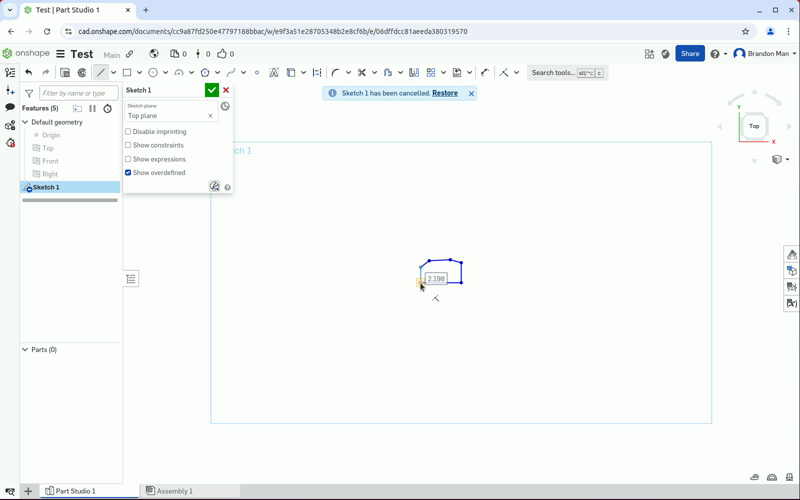
mouse_move(423, 269)
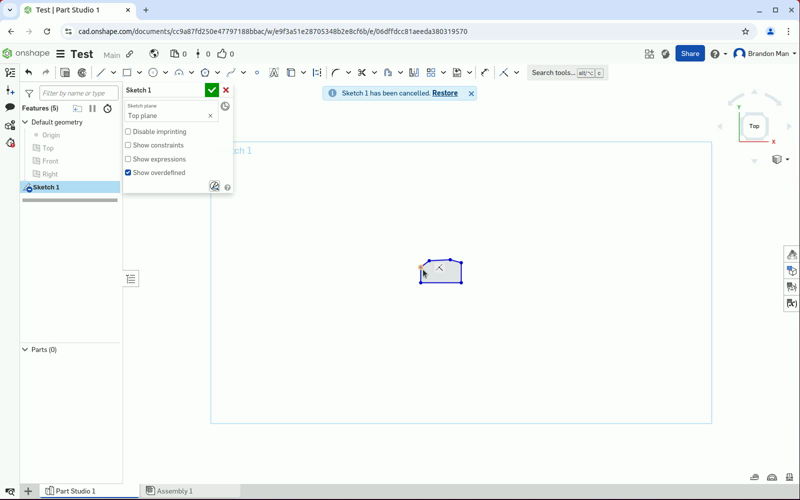
scroll(6)
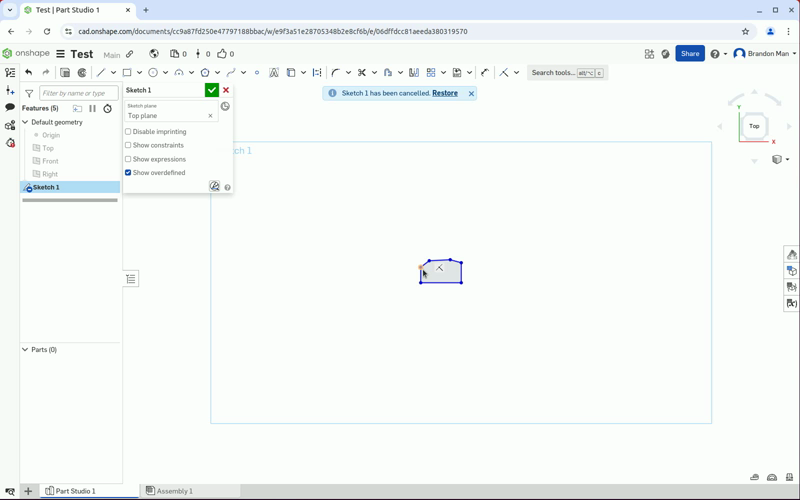
scroll(6)
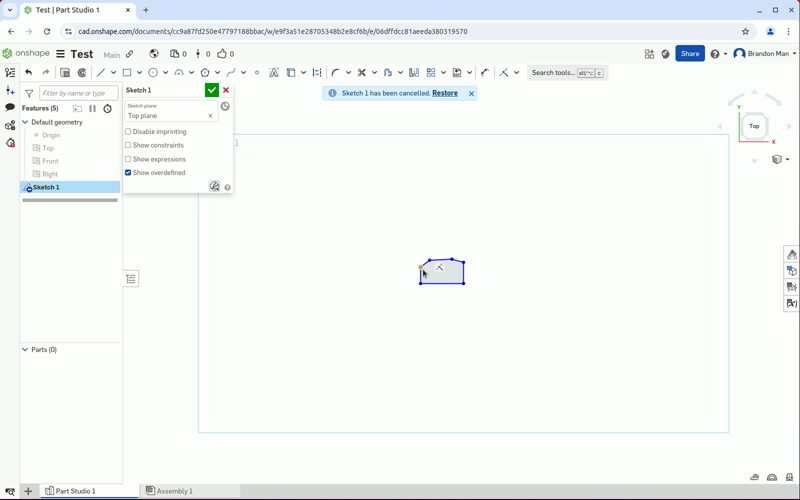
scroll(6)
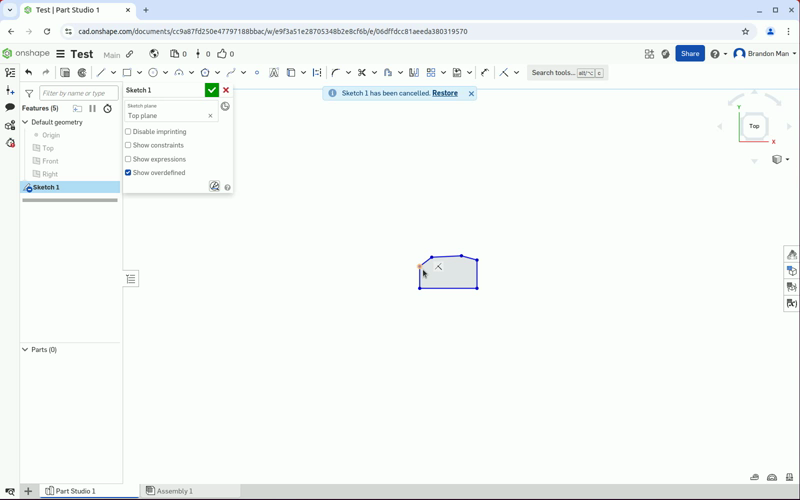
scroll(6)
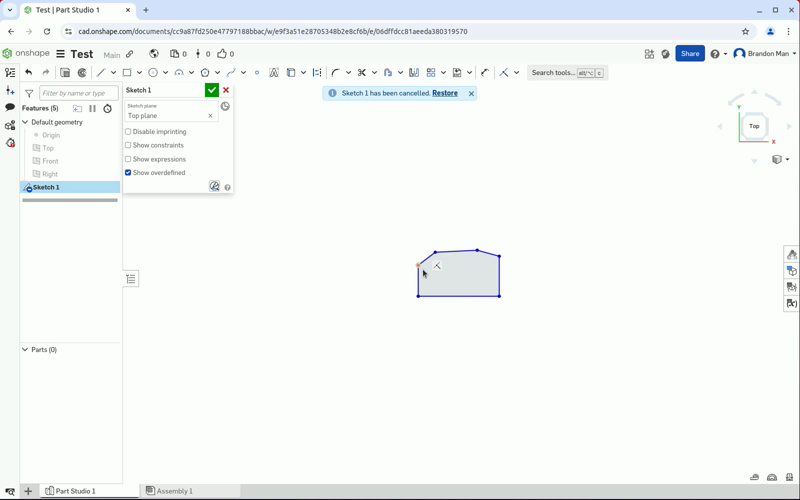
scroll(6)
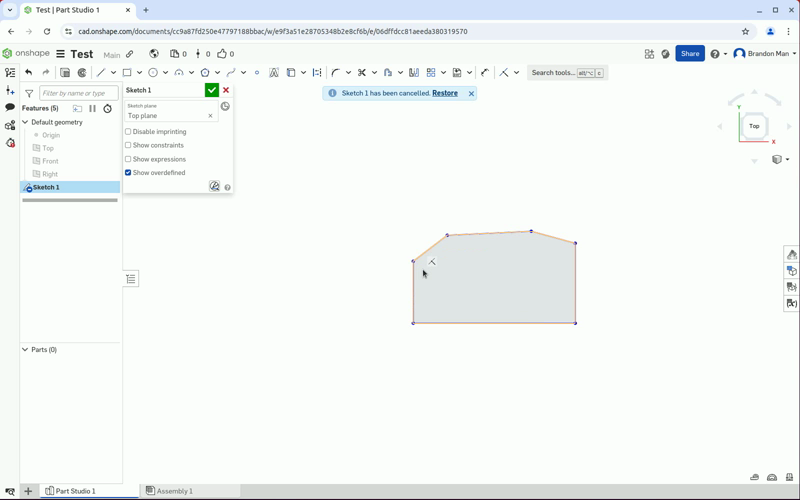
scroll(6)
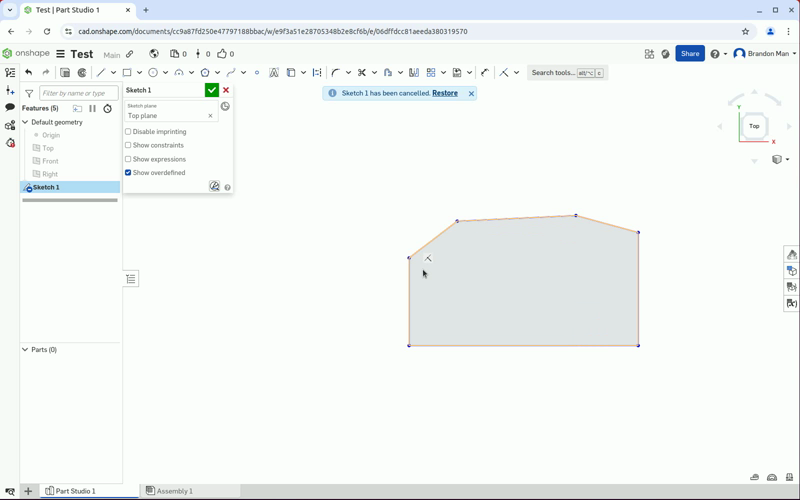
scroll(6)
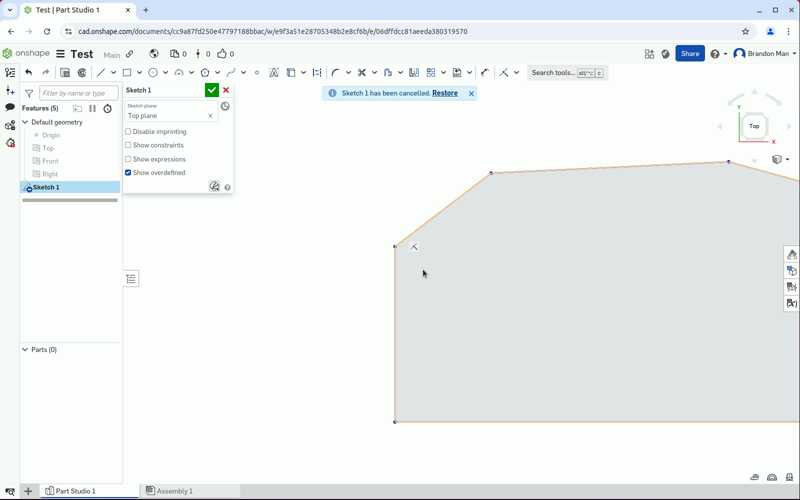
click(423, 269)
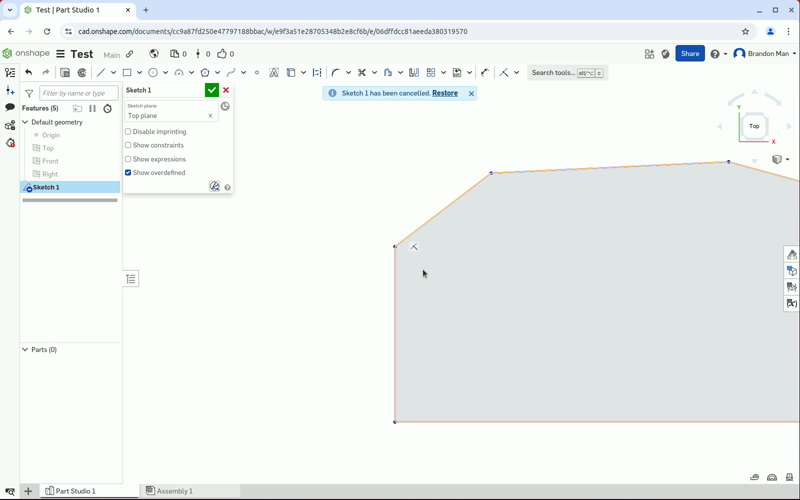
scroll(-6)
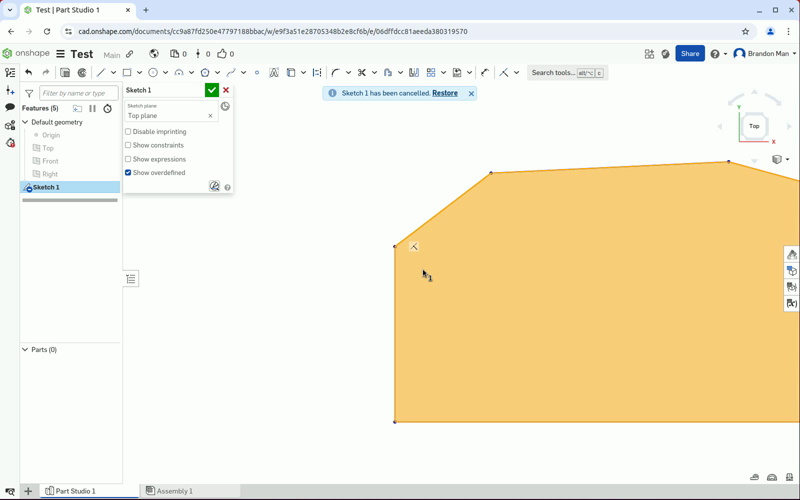
scroll(-6)
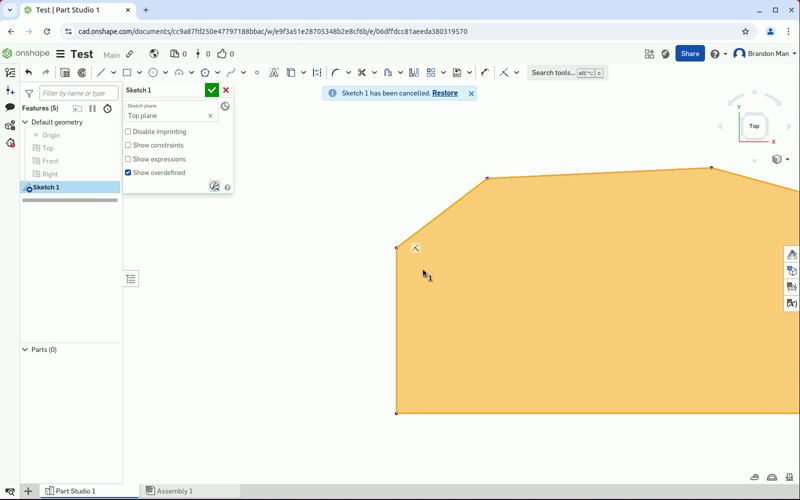
scroll(-6)
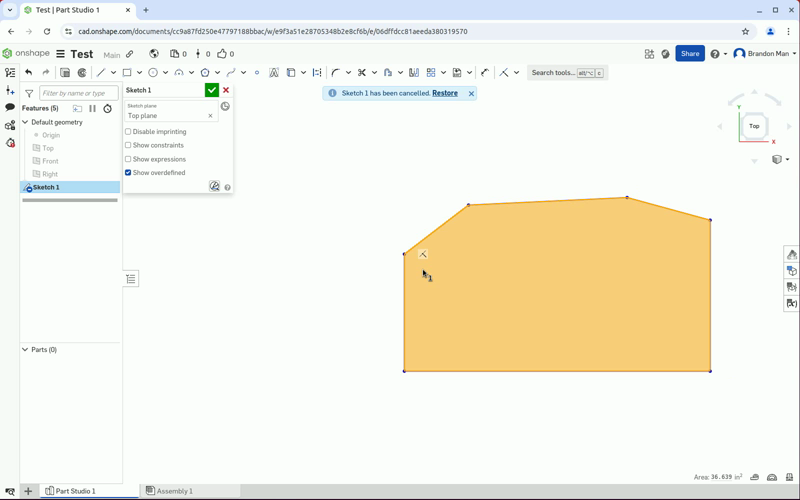
scroll(-6)
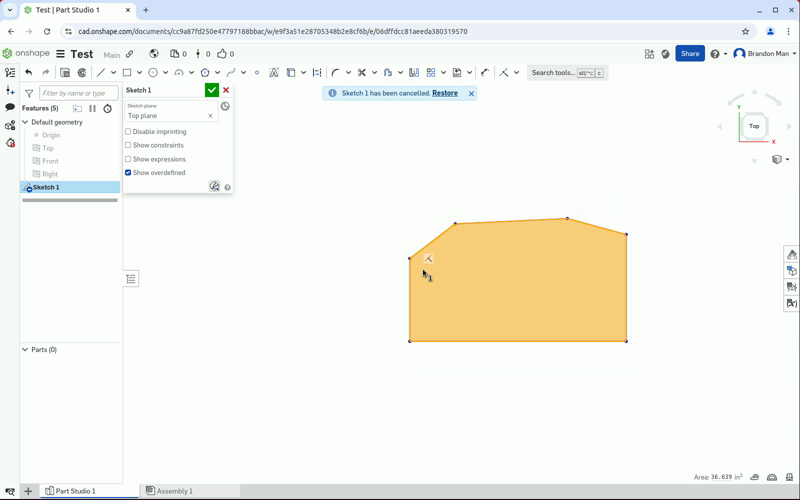
scroll(-6)
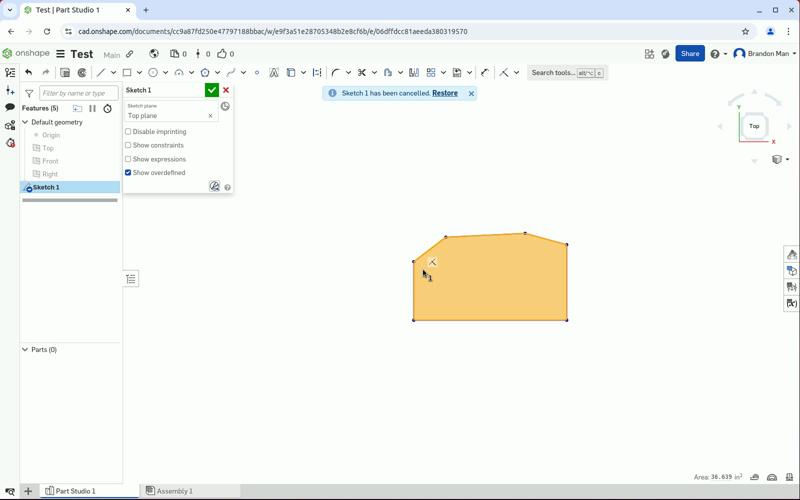
scroll(-6)
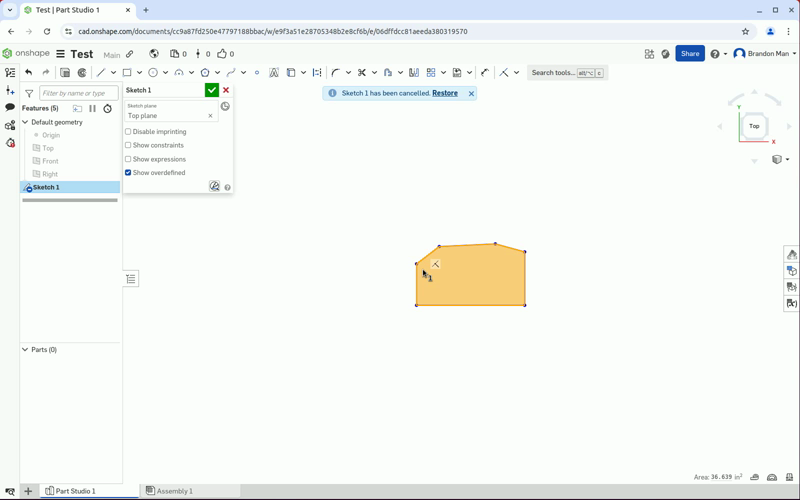
scroll(-6)
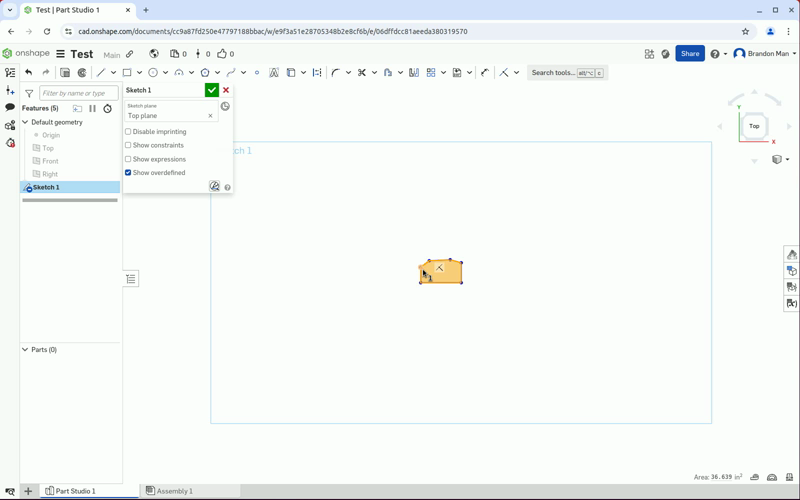
mouse_move(73, 352)
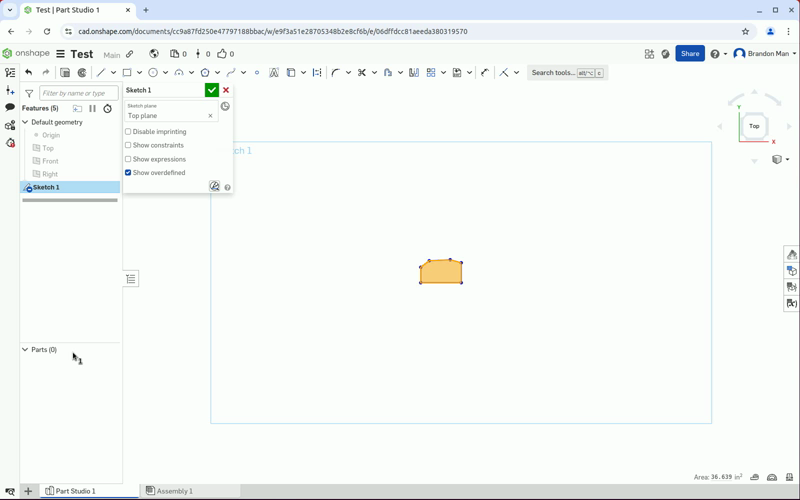
key(shift+y)
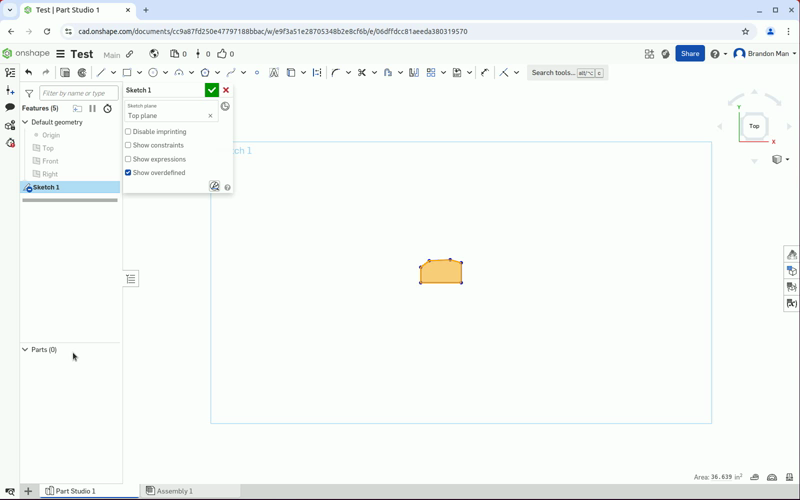
key(shift+e)
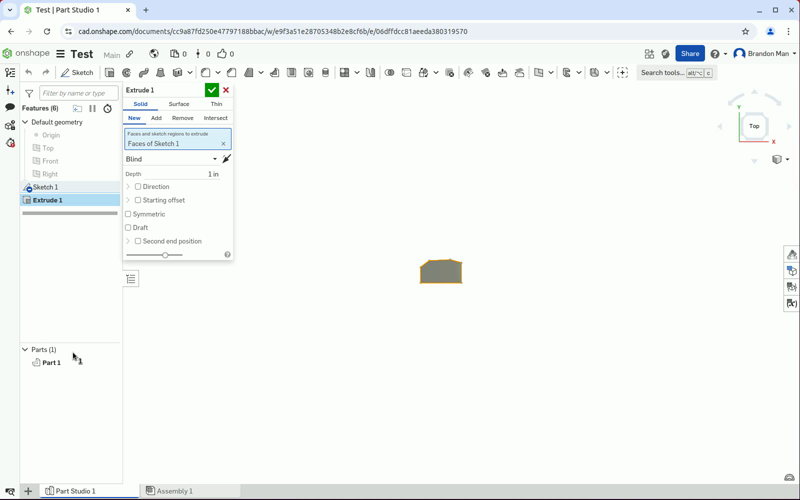
mouse_move(143, 106)
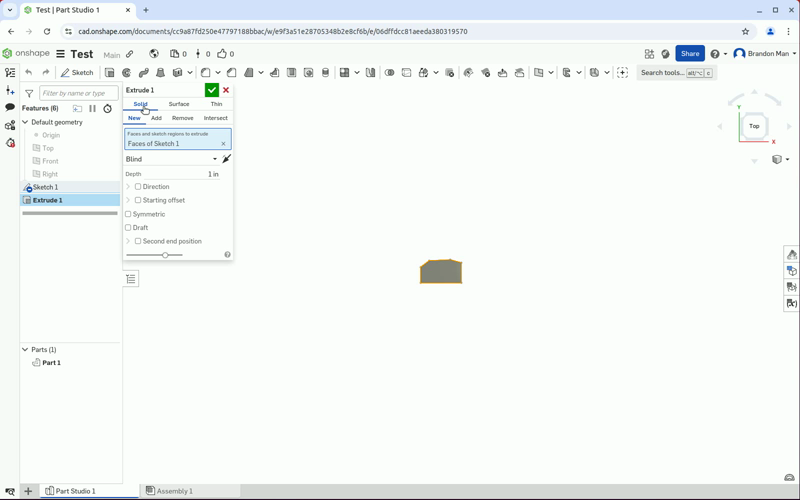
click(143, 106)
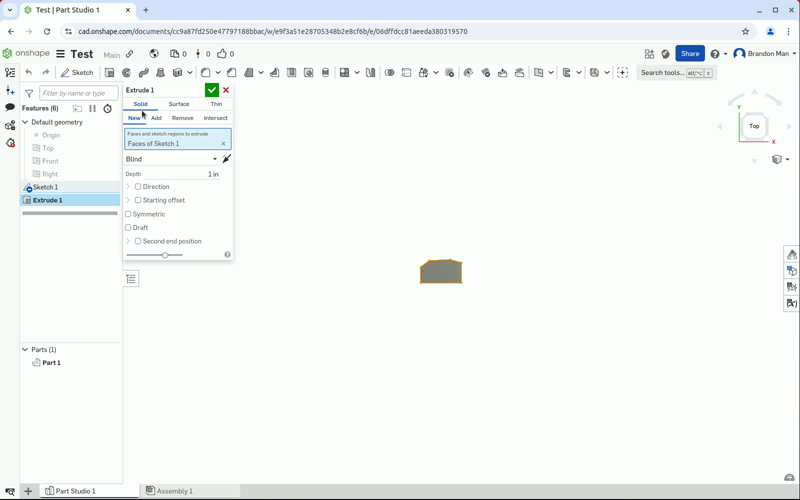
mouse_move(137, 120)
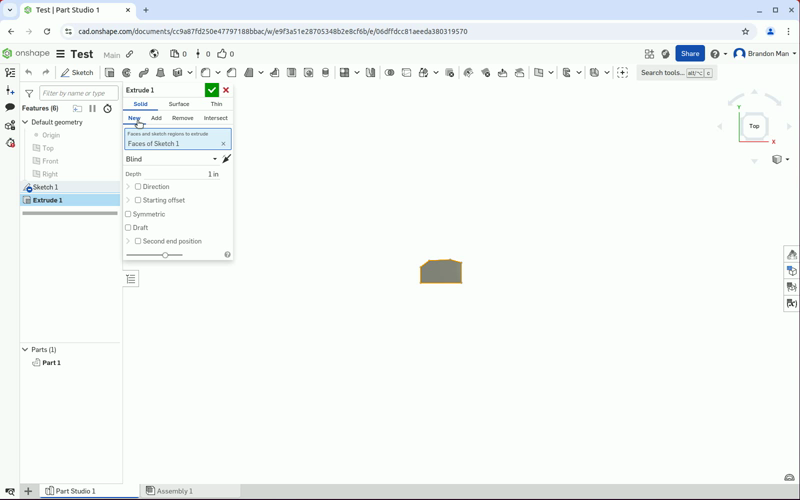
click(137, 120)
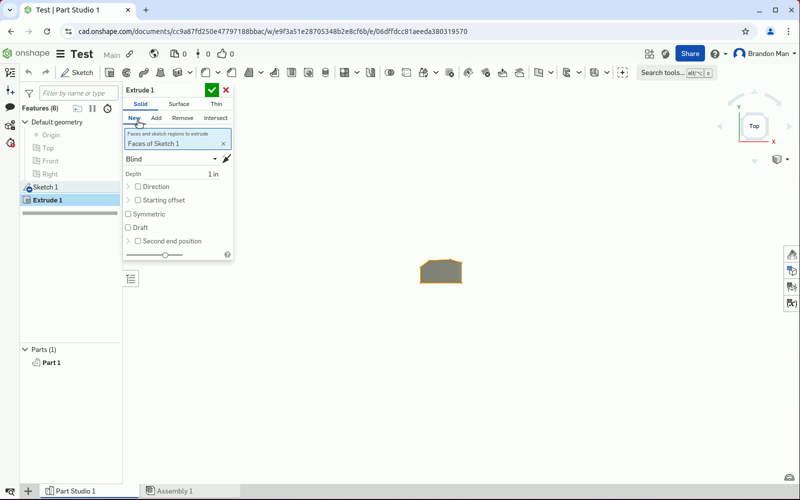
key(tab, 4)
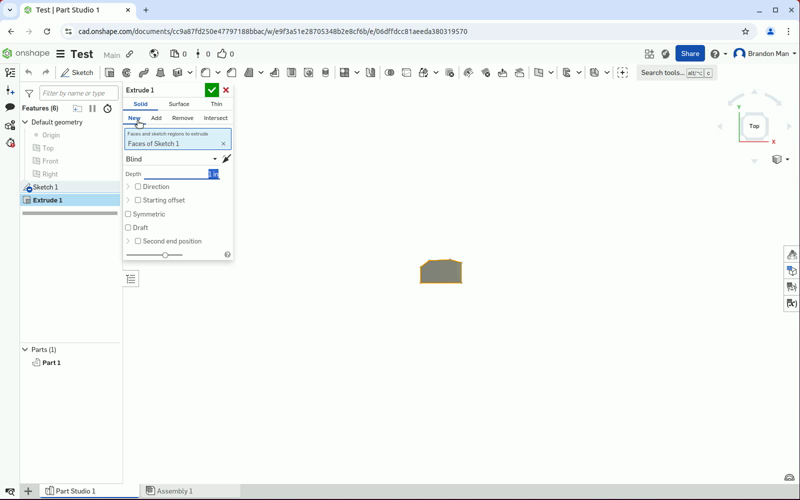
text(8.425)
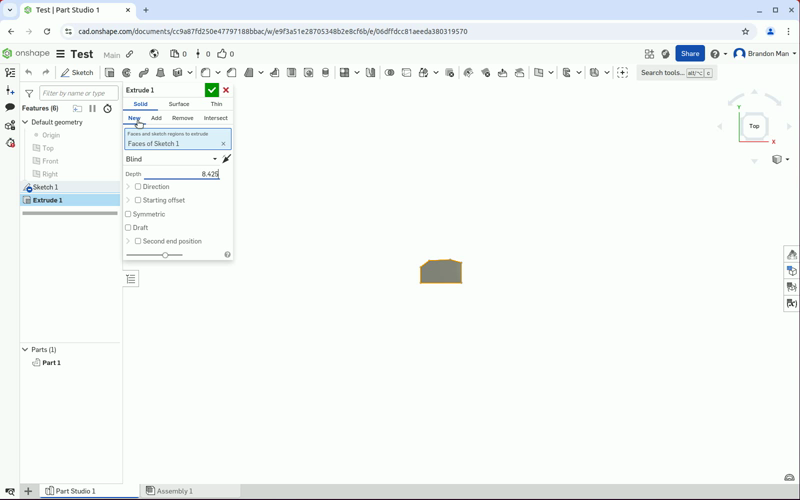
key(enter)
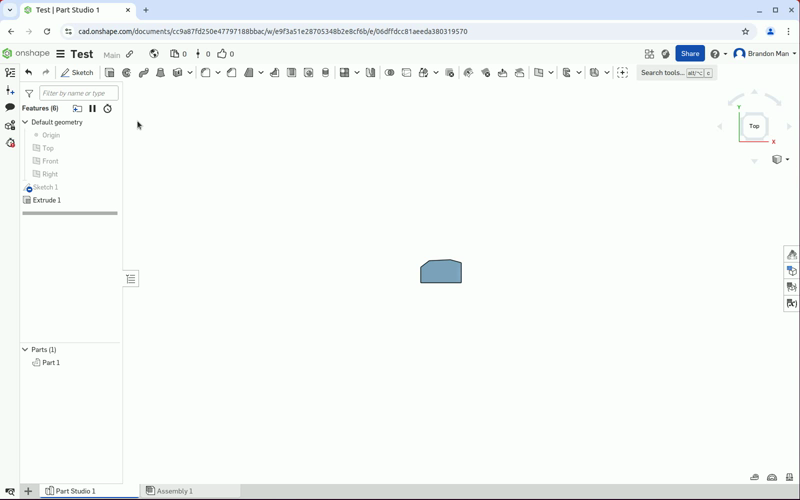
key(shift+h)
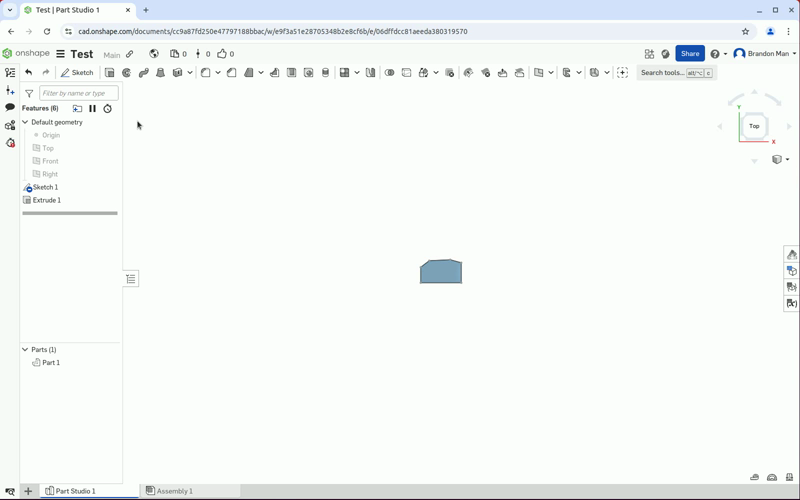
key(shift+h)
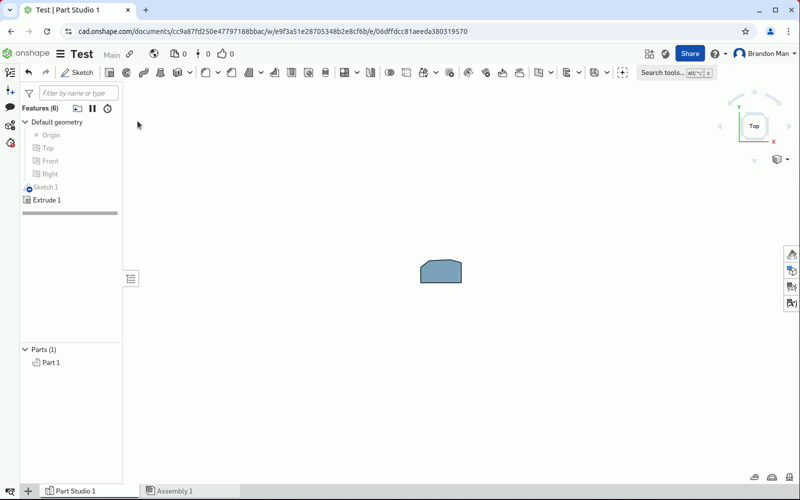
mouse_move(73, 189)
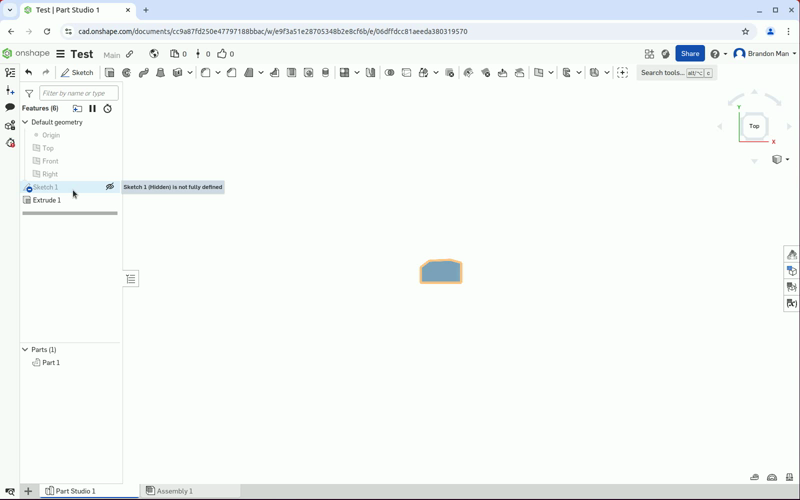
click(73, 189)
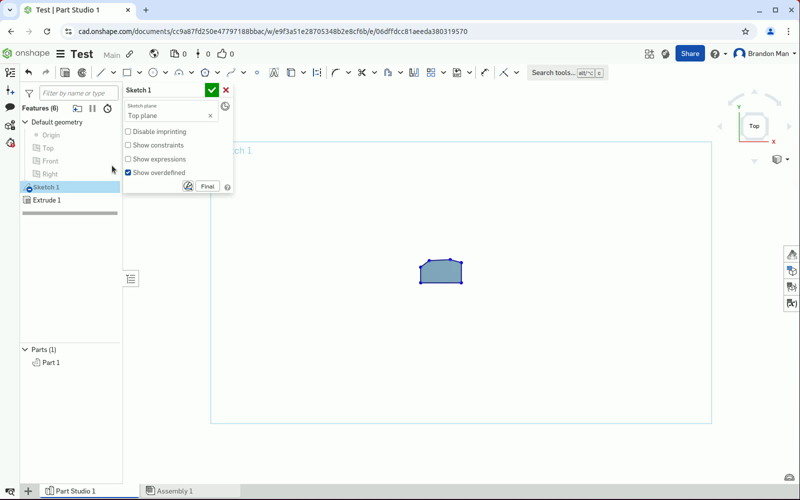
mouse_move(229, 92)
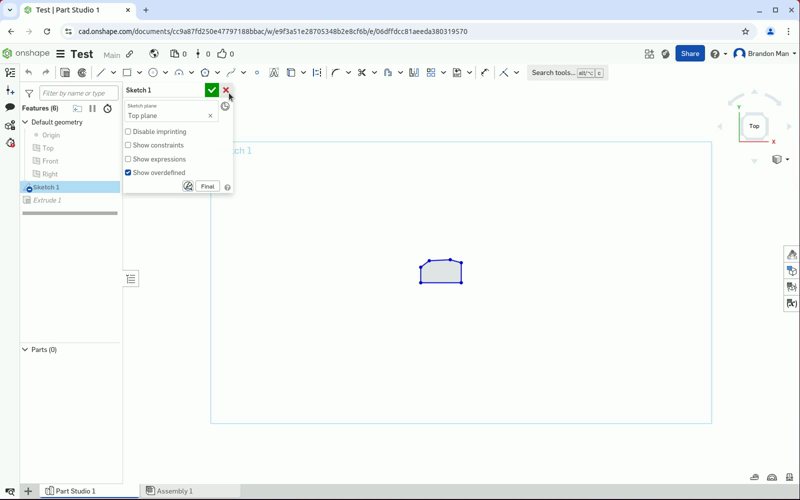
click(229, 92)
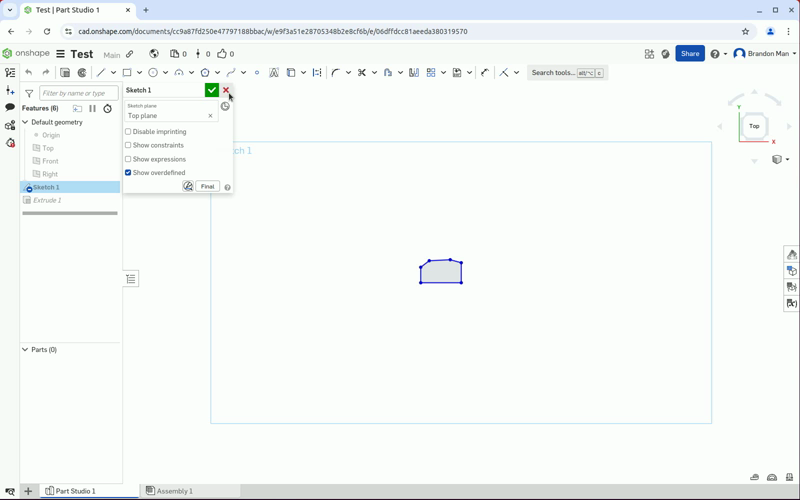
key(shift+s)
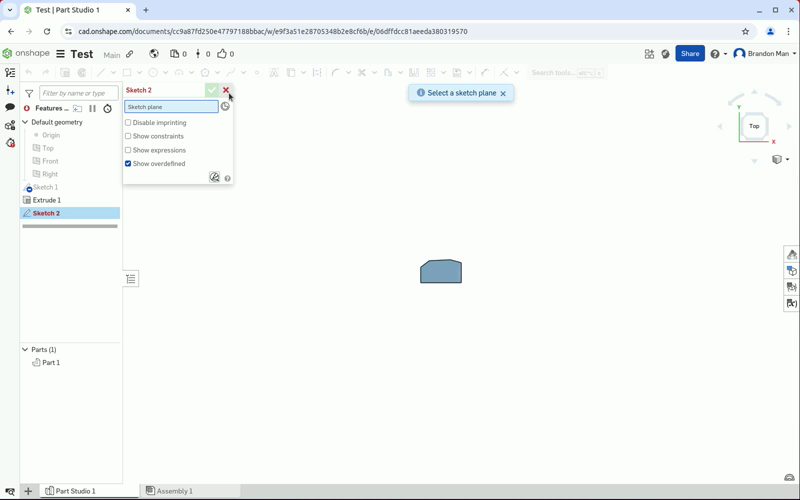
mouse_move(73, 150)
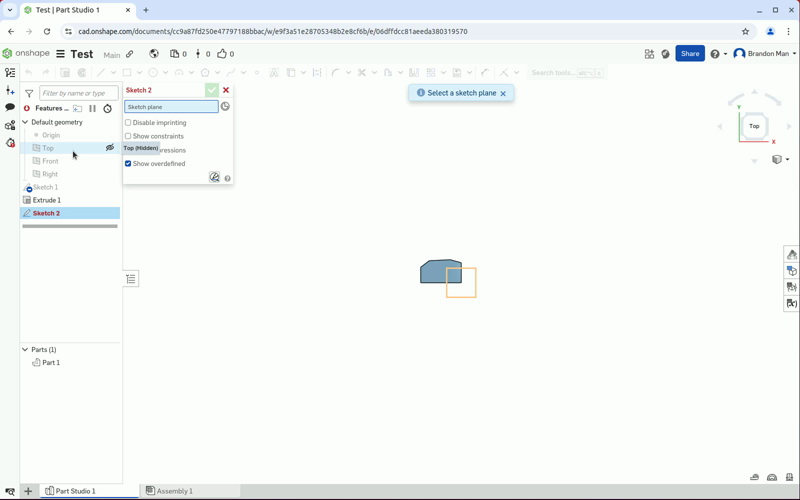
click(73, 150)
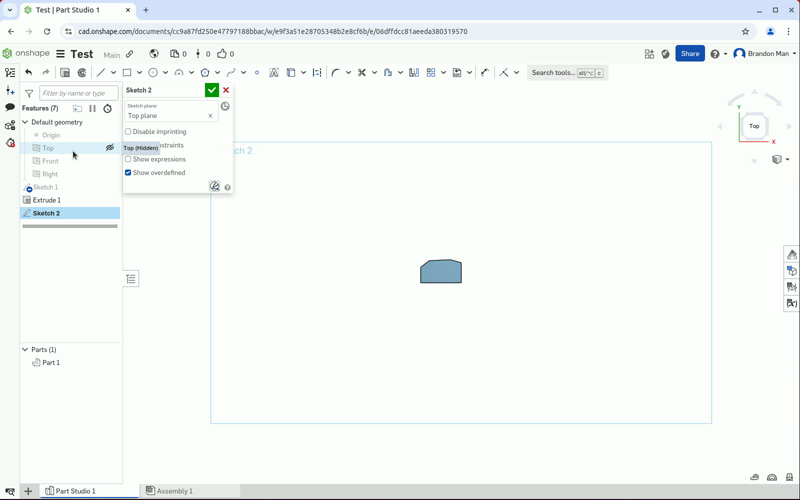
mouse_move(73, 352)
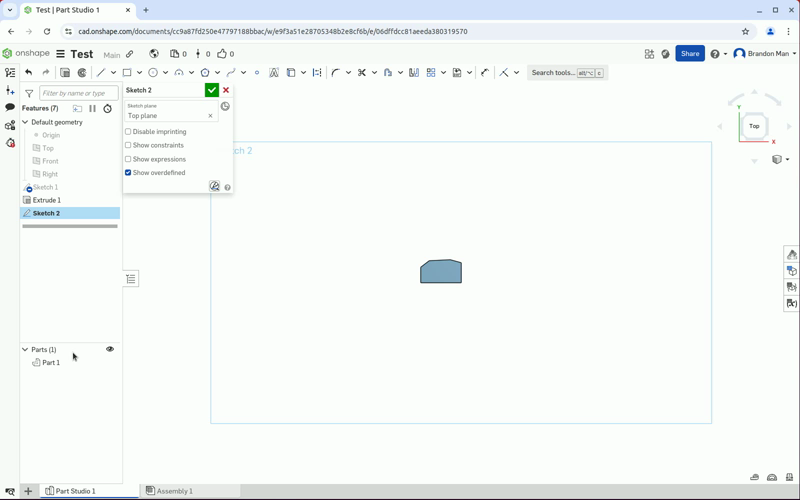
key(y)
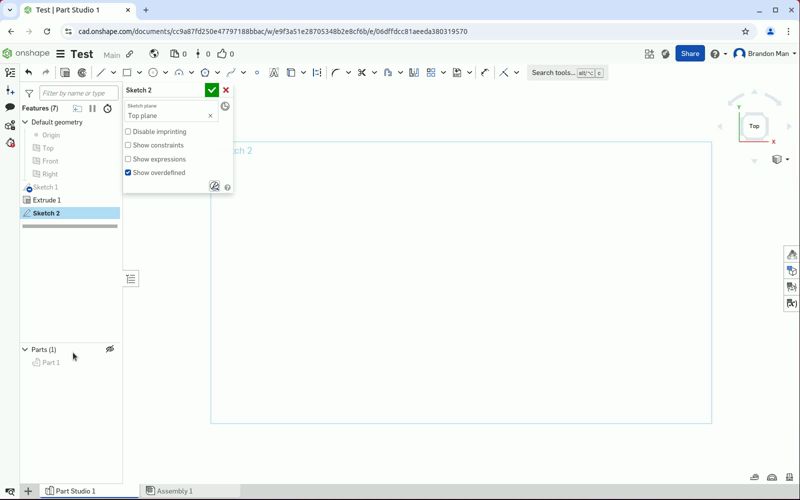
key(l)
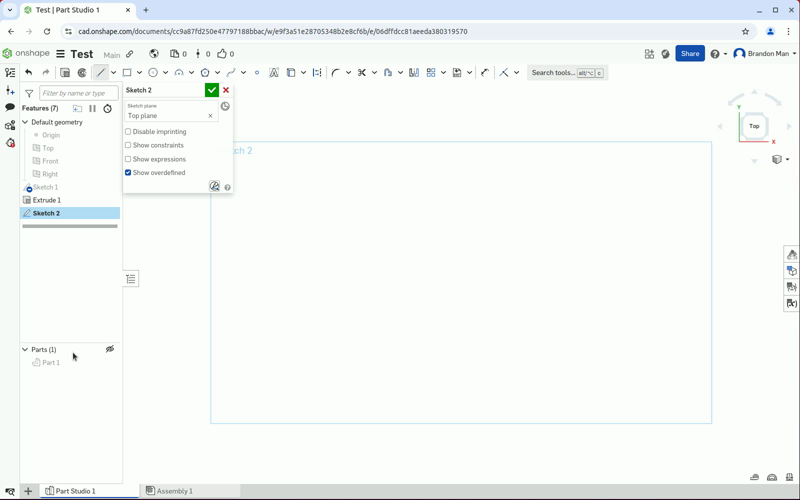
key_down(shift)
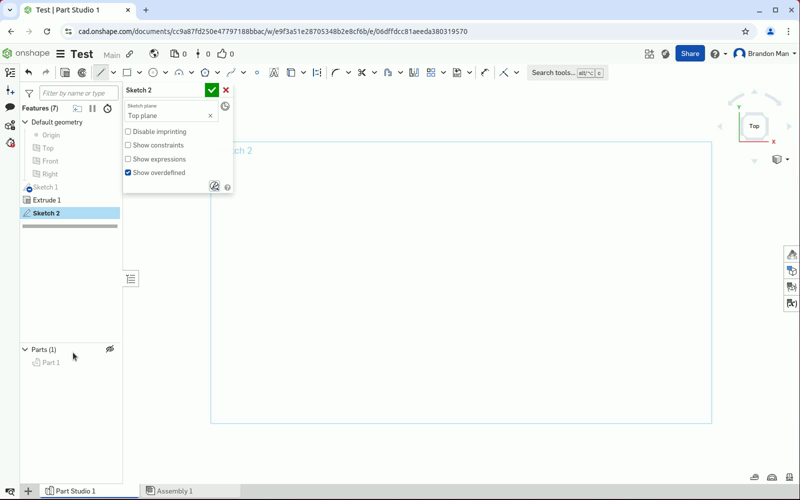
mouse_move(420, 298)
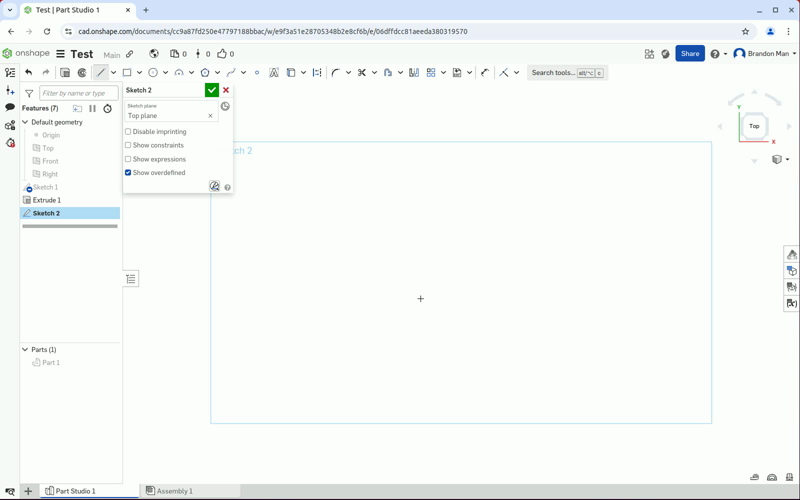
click(420, 298)
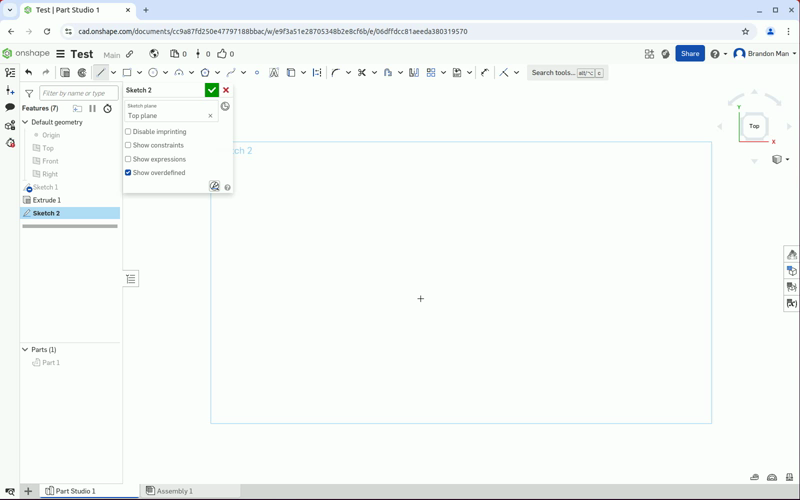
key_up(shift)
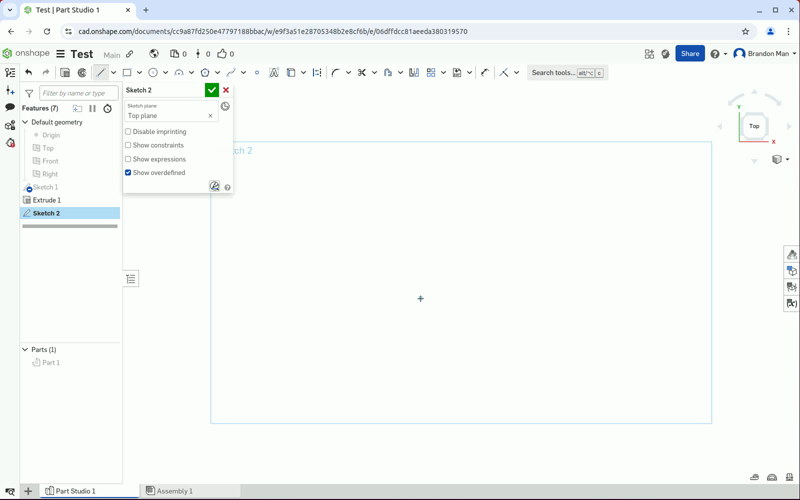
key_down(shift)
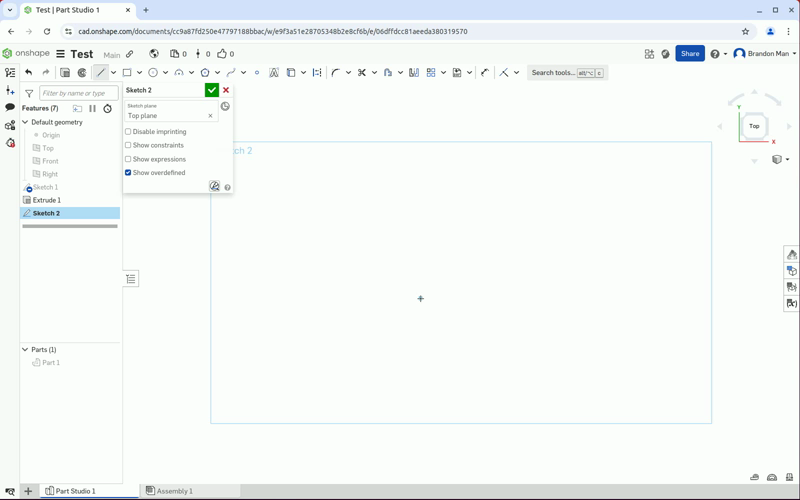
mouse_move(450, 298)
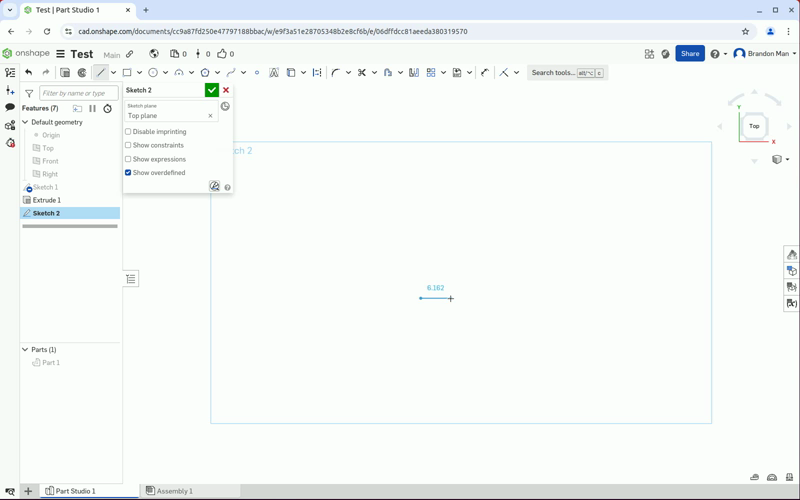
mouse_move(429, 304)
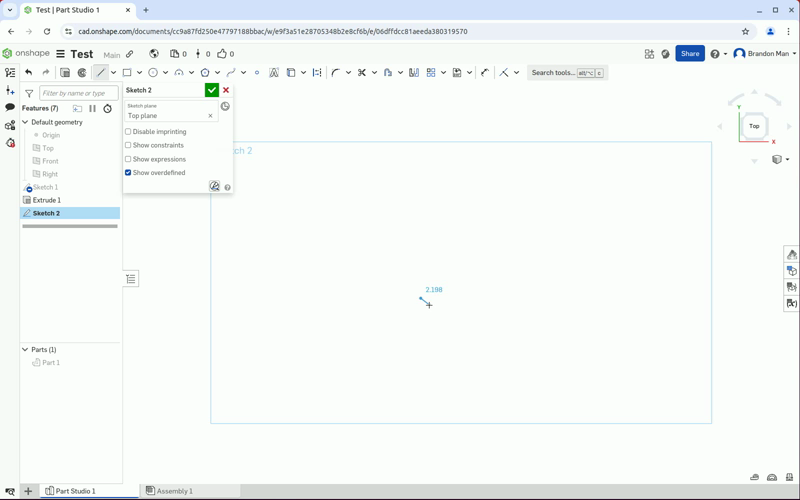
click(429, 304)
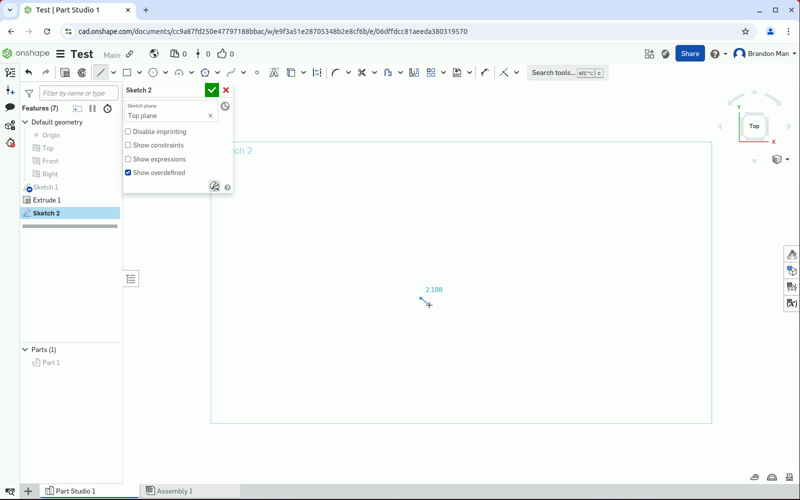
key_up(shift)
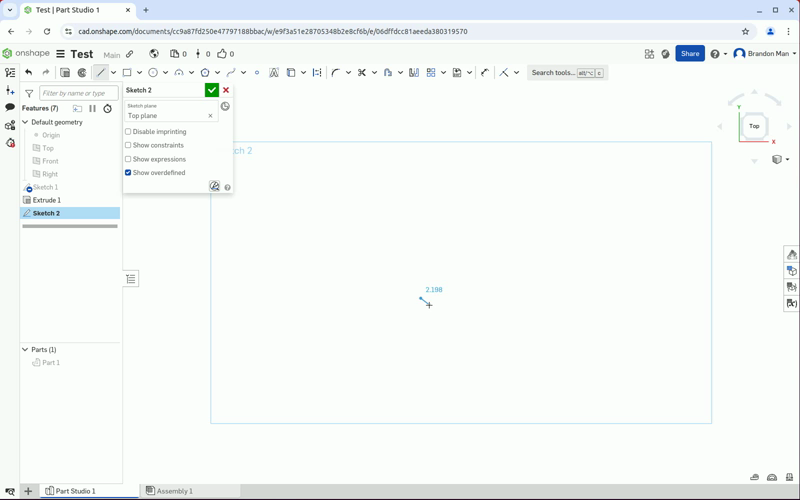
key_down(shift)
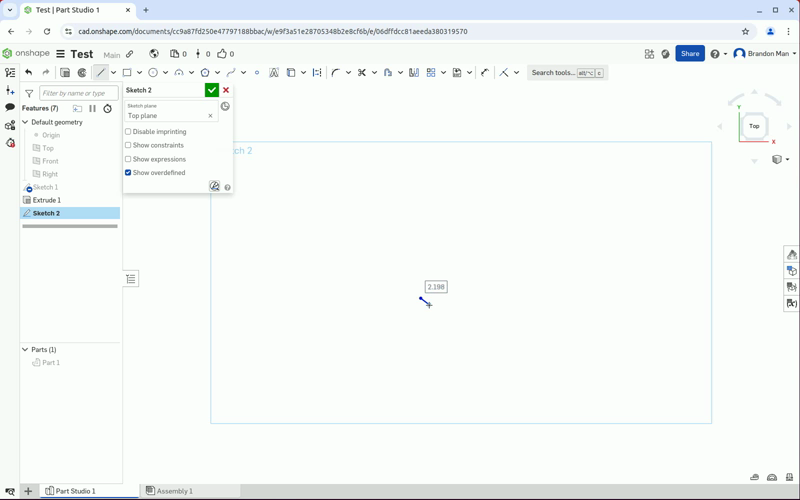
mouse_move(459, 304)
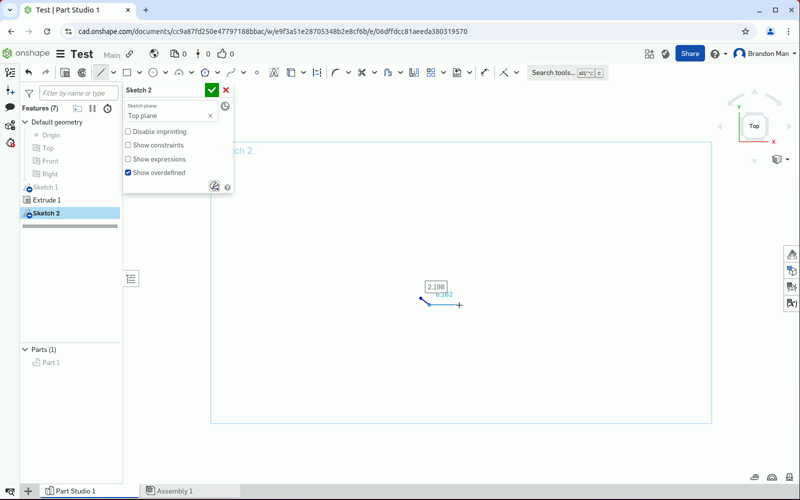
mouse_move(450, 306)
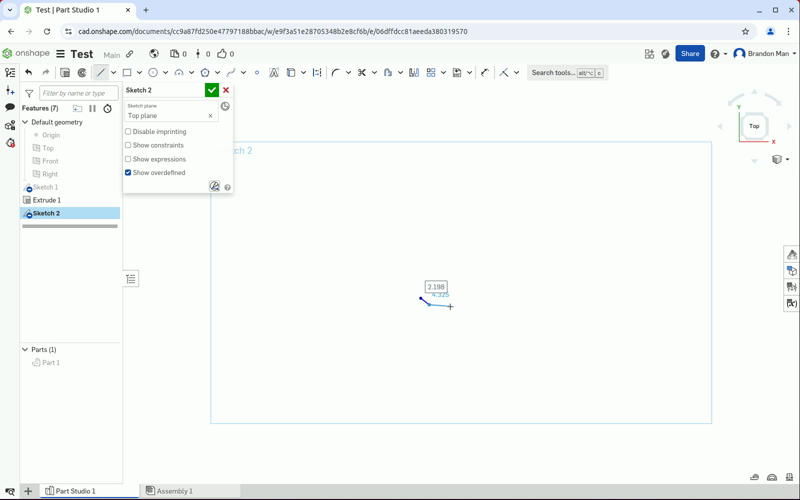
click(450, 306)
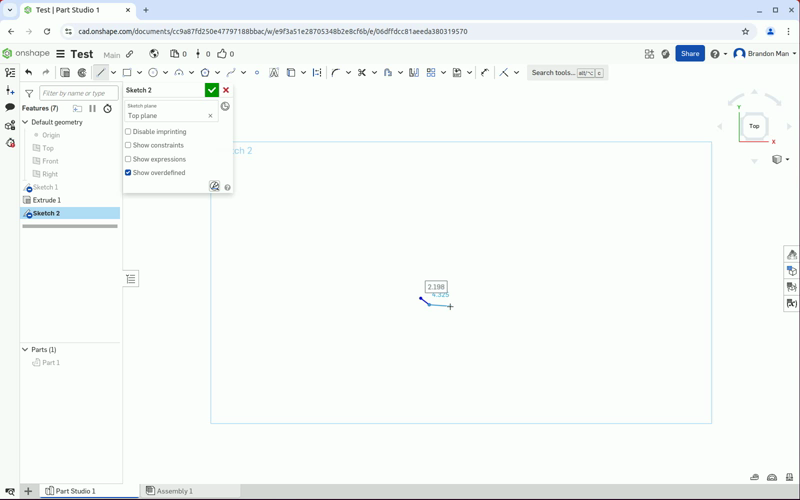
key_up(shift)
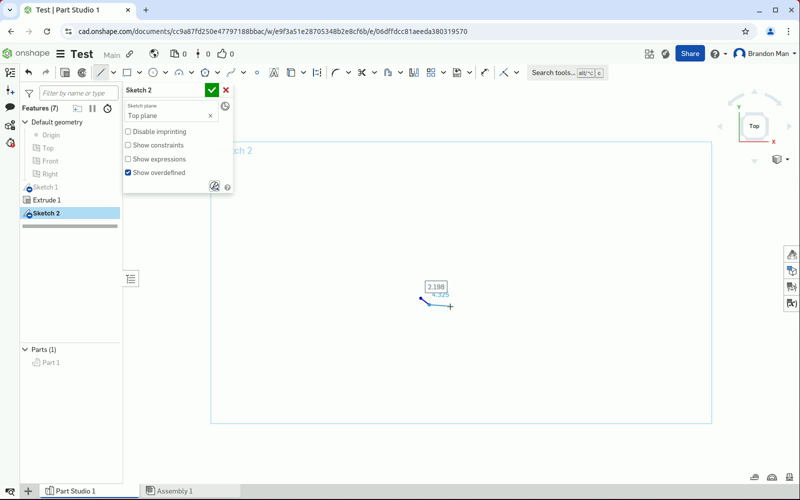
key_down(shift)
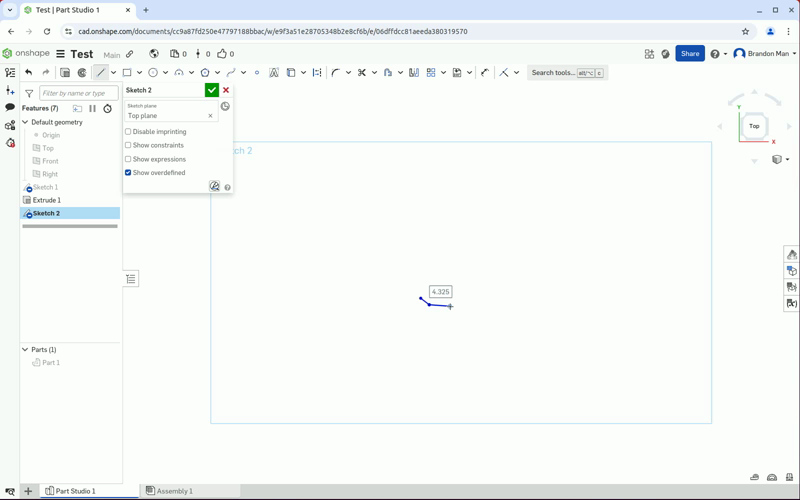
mouse_move(480, 306)
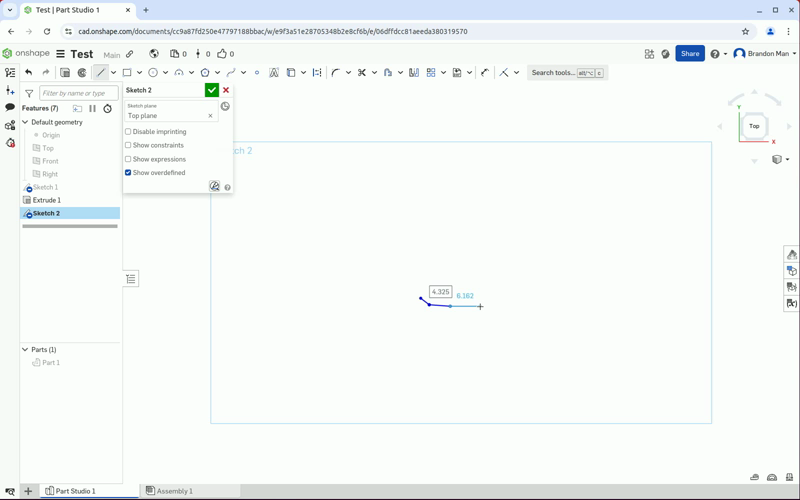
mouse_move(461, 302)
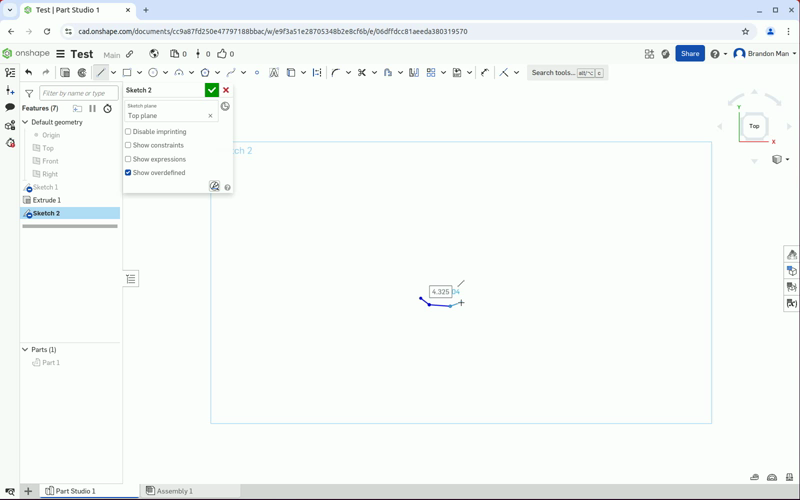
click(461, 302)
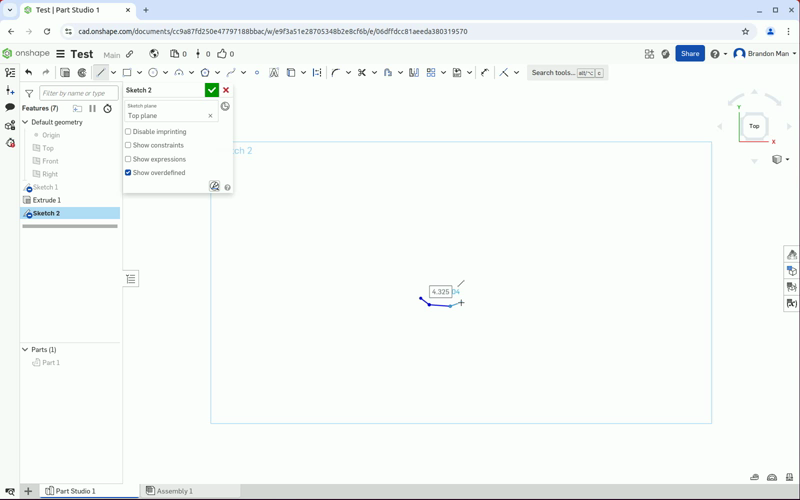
key_up(shift)
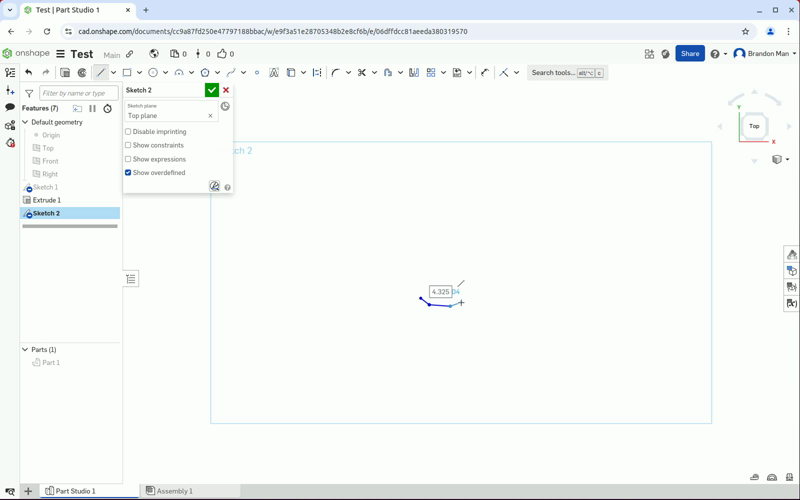
key_down(shift)
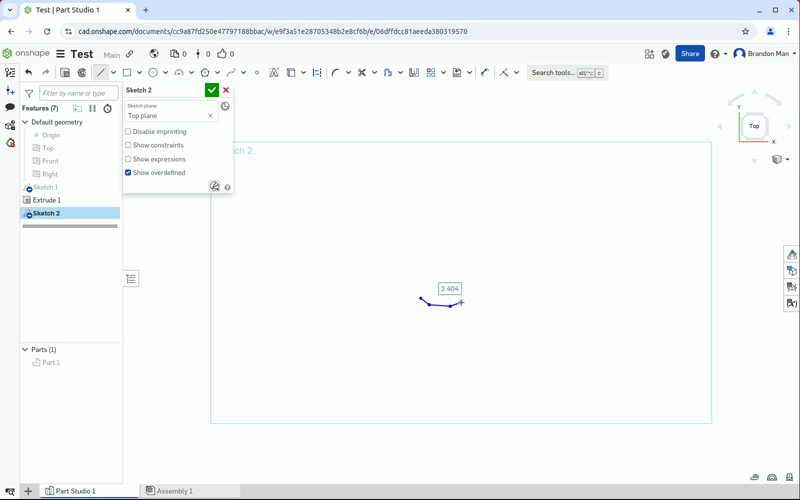
mouse_move(491, 302)
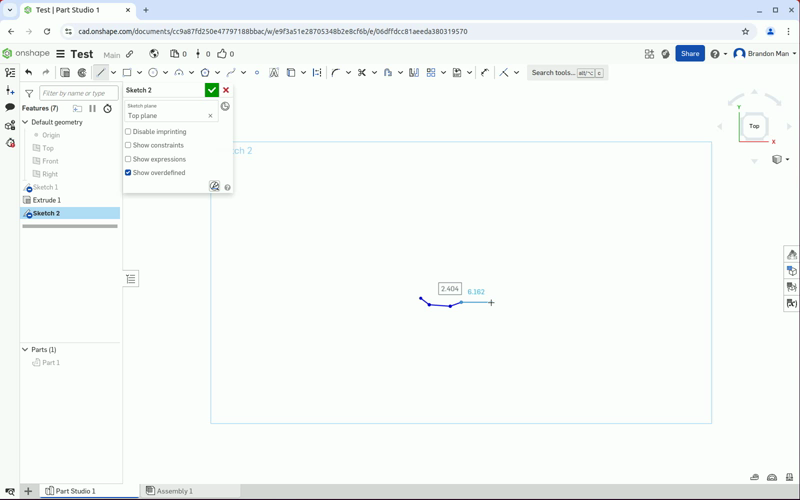
mouse_move(461, 282)
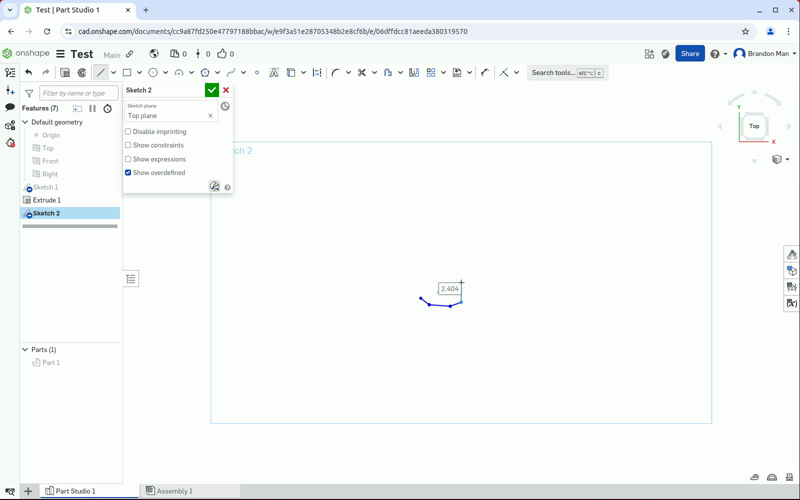
click(461, 282)
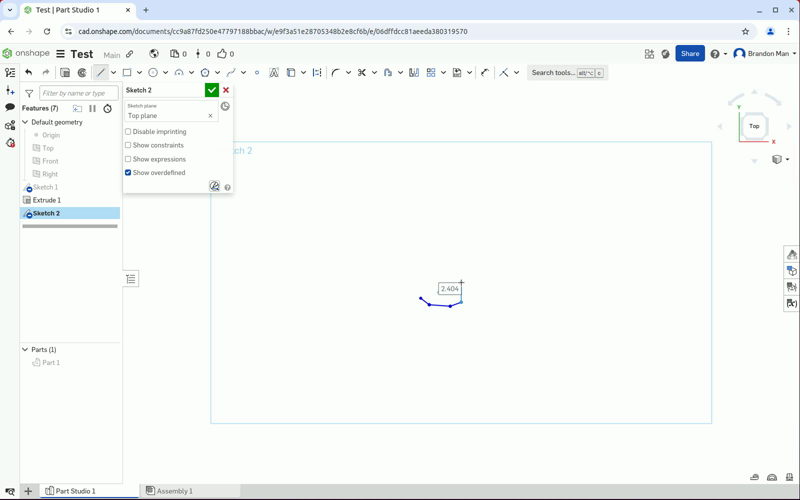
key_up(shift)
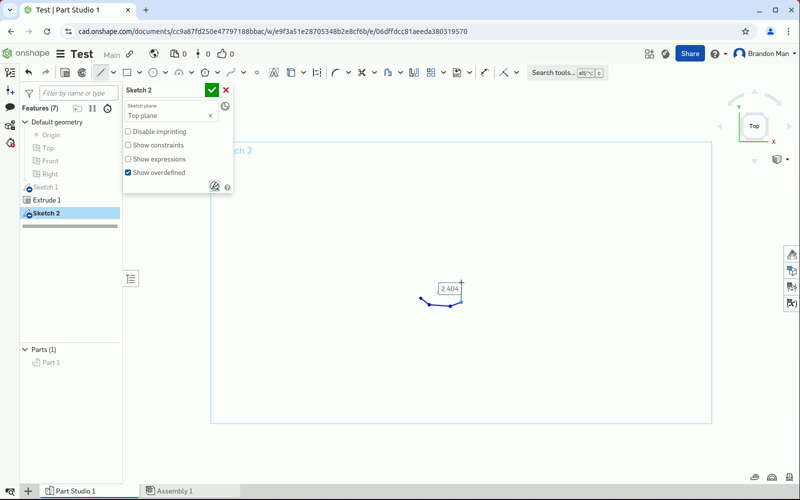
key_down(shift)
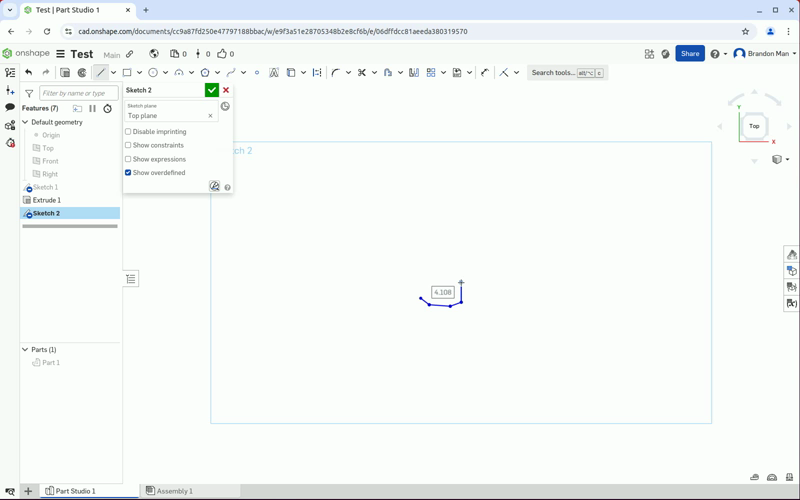
mouse_move(491, 282)
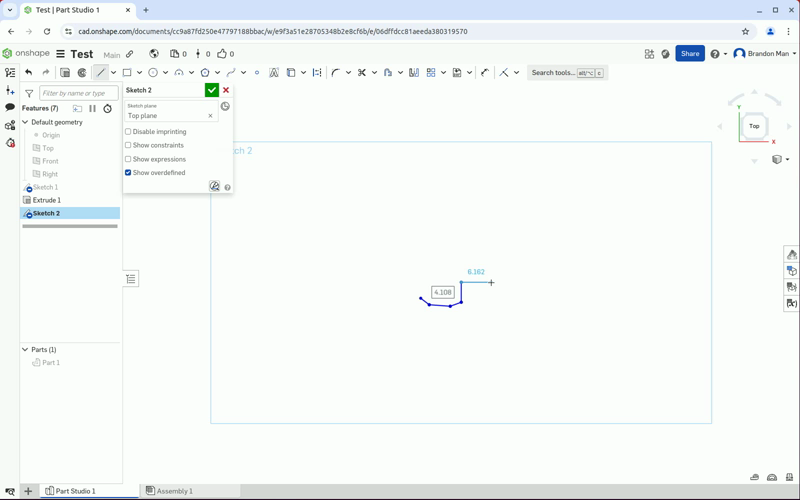
mouse_move(420, 282)
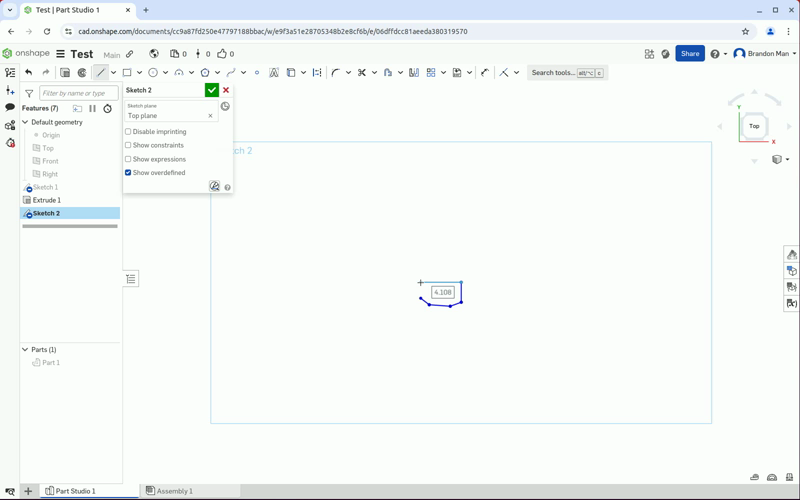
click(420, 282)
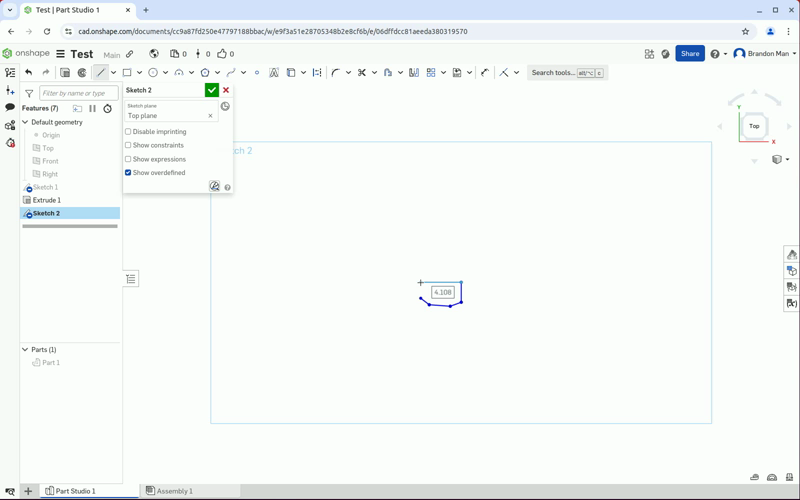
key_up(shift)
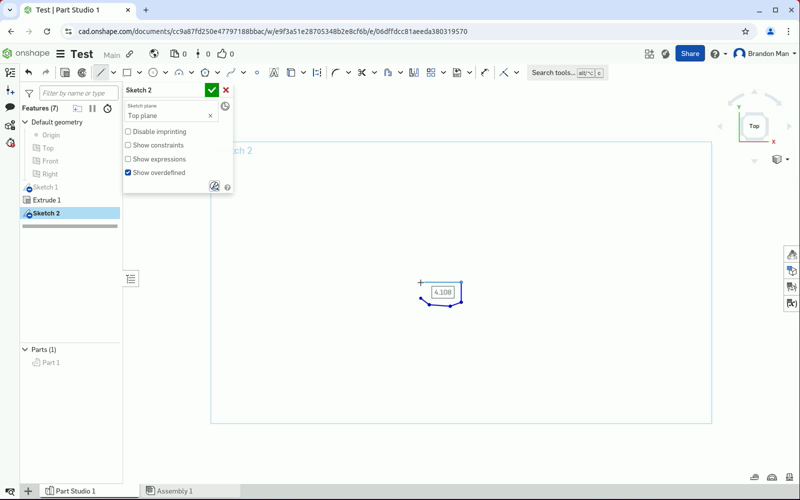
mouse_move(450, 282)
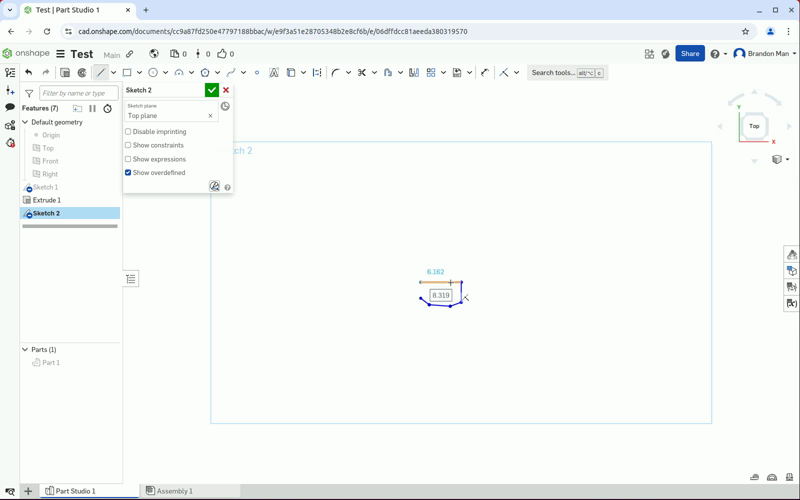
key_down(shift)
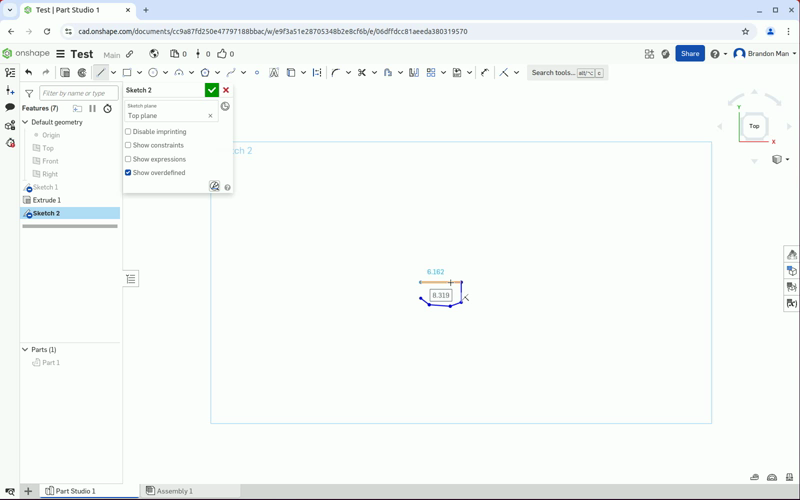
mouse_move(420, 298)
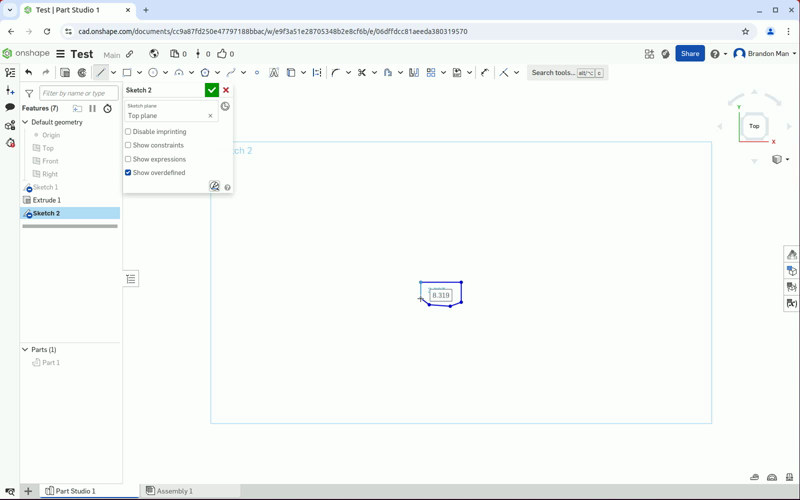
key_up(shift)
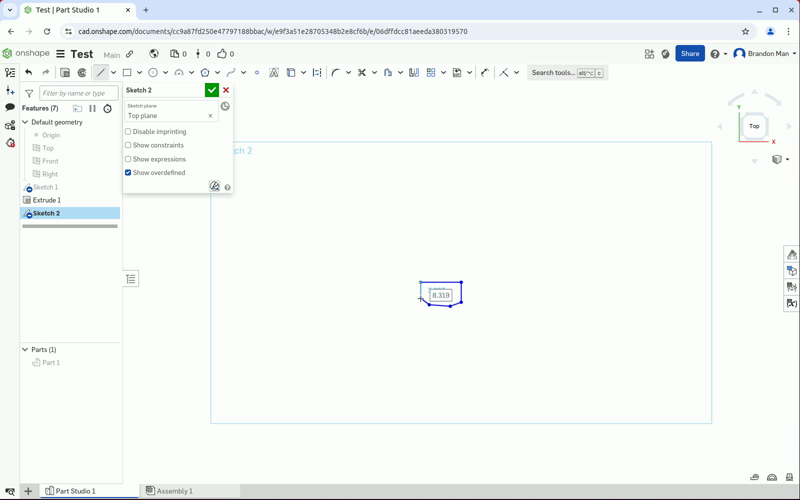
click(420, 298)
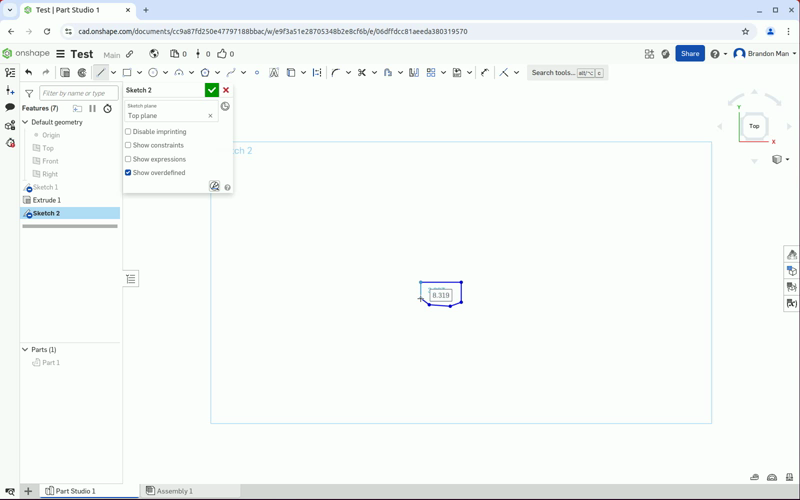
key(esc)
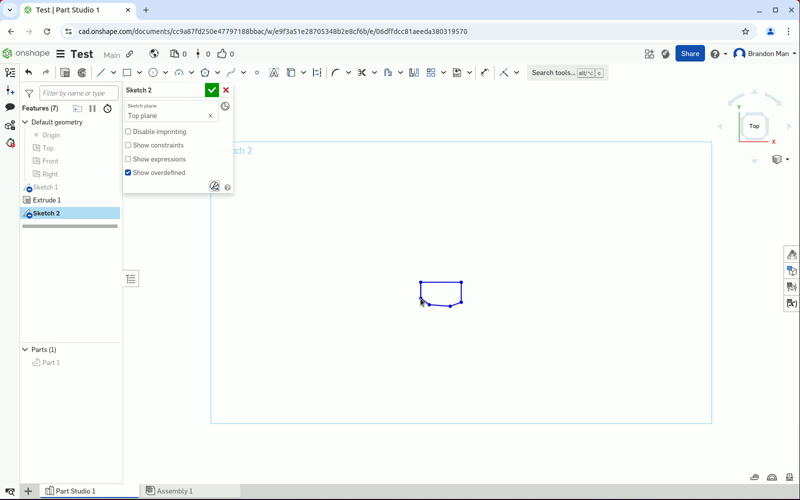
mouse_move(435, 302)
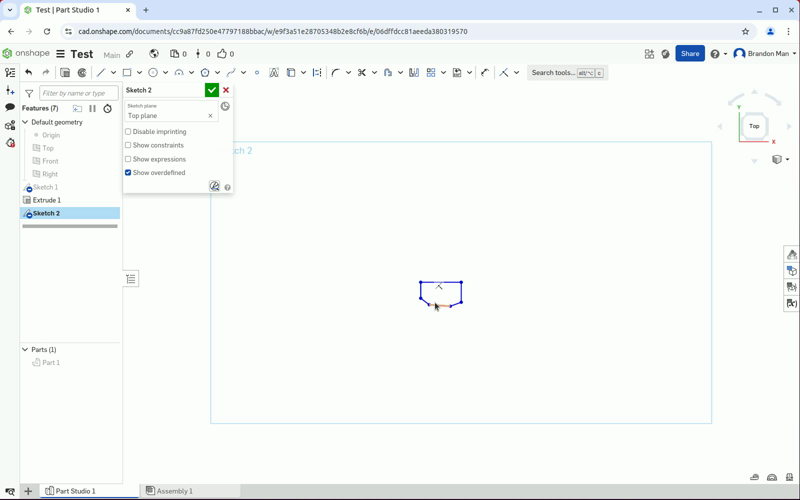
scroll(6)
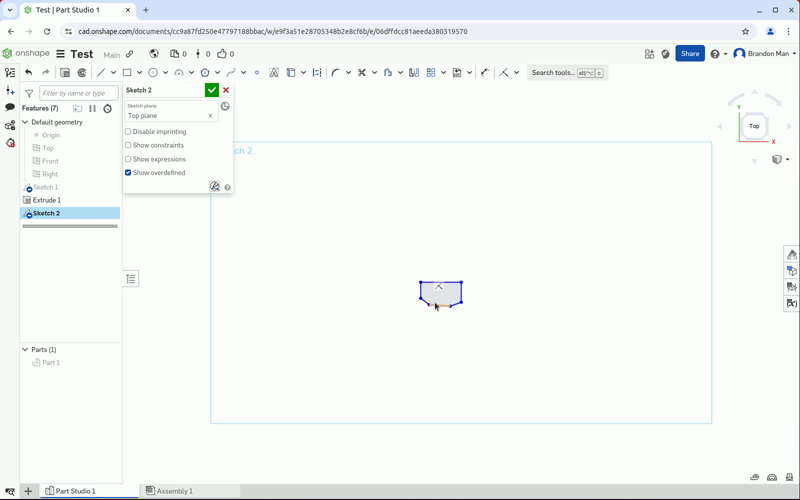
scroll(6)
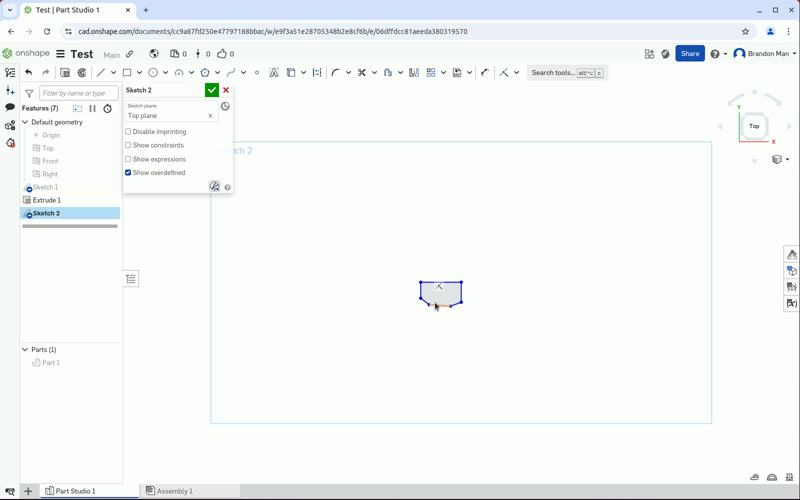
scroll(6)
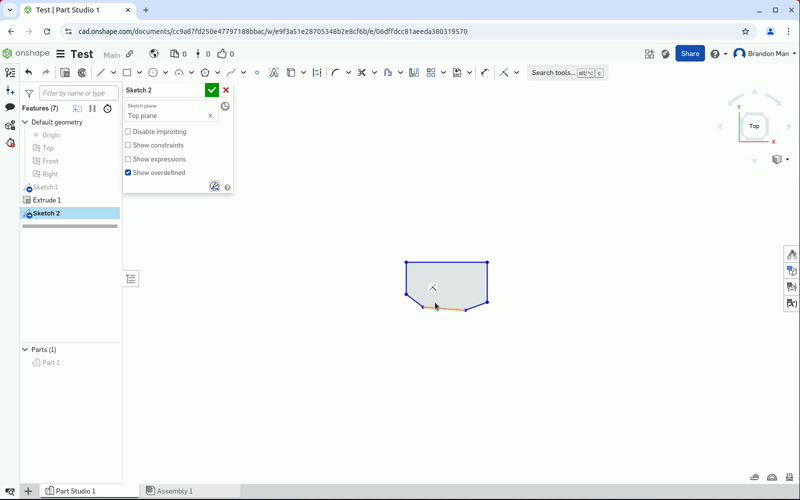
scroll(6)
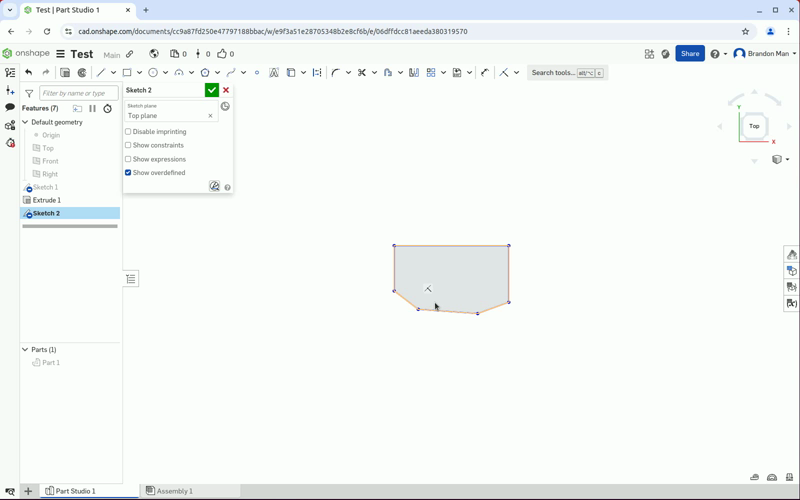
scroll(6)
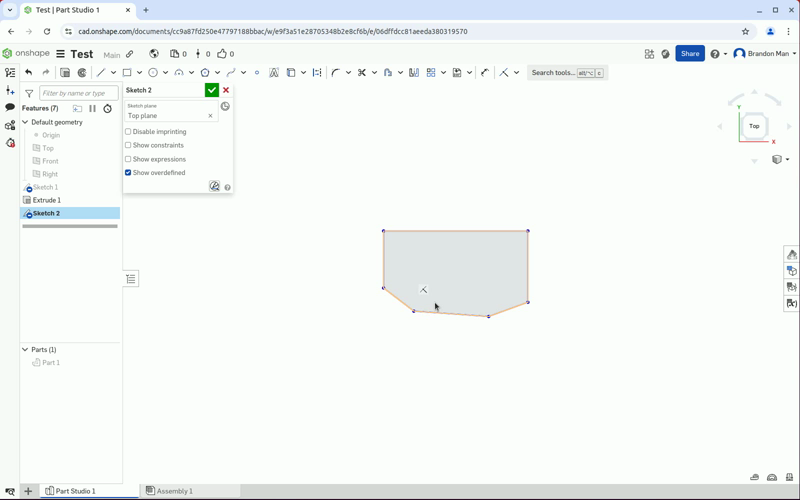
scroll(6)
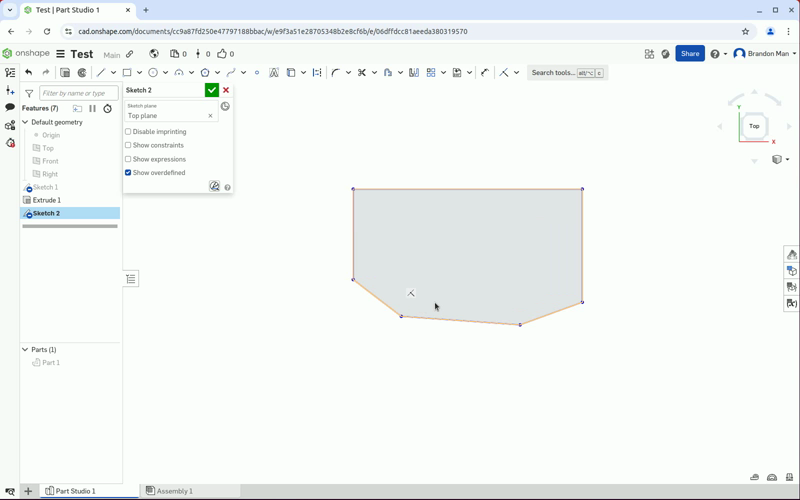
scroll(6)
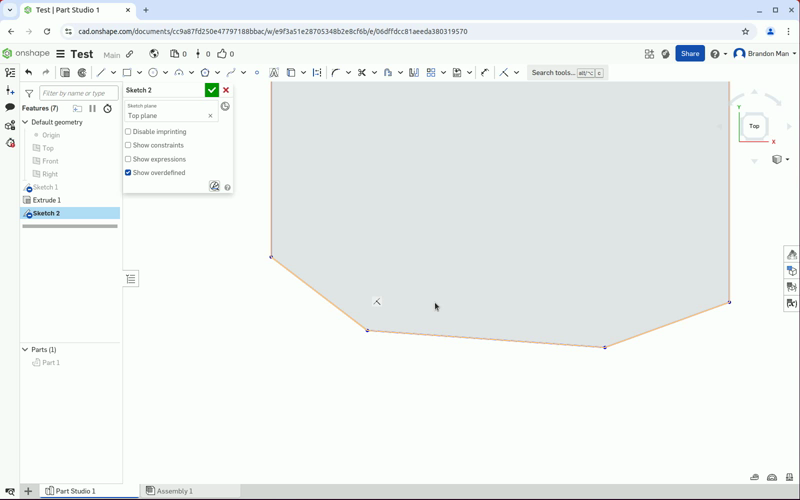
click(435, 302)
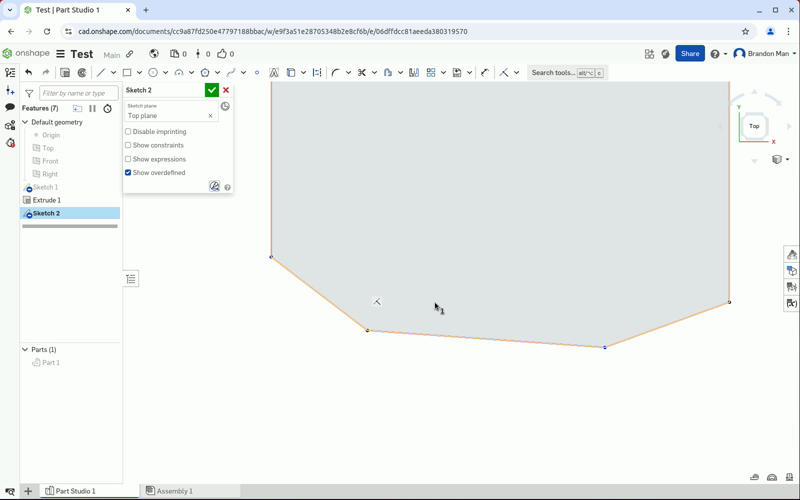
scroll(-6)
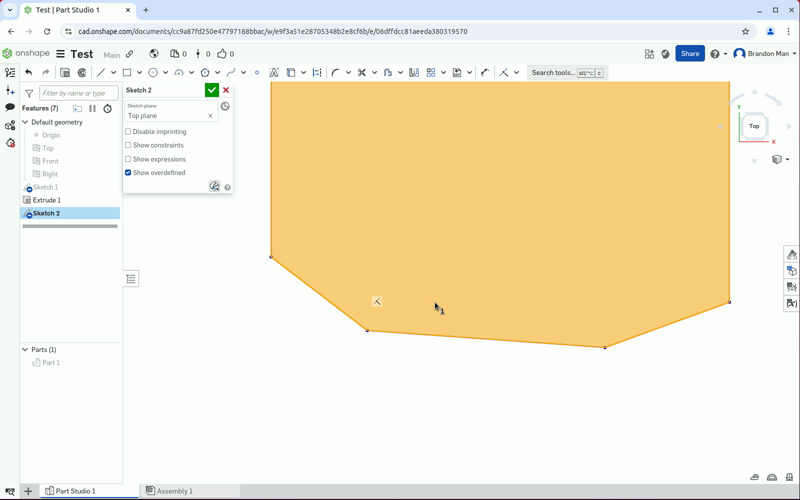
scroll(-6)
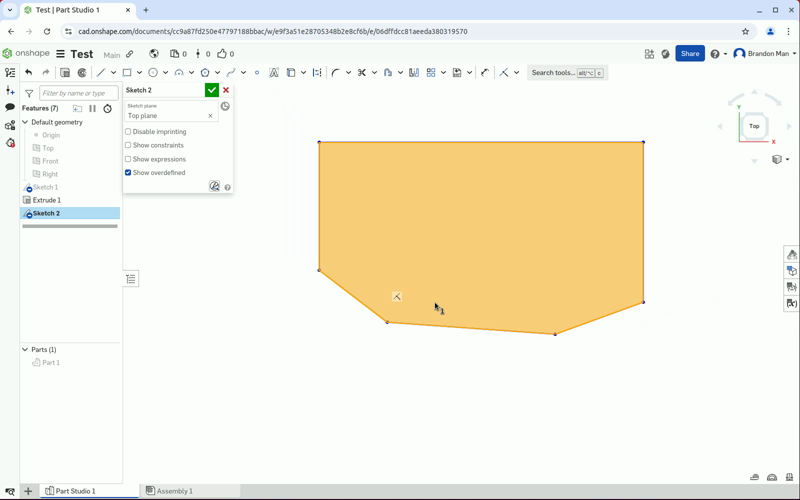
scroll(-6)
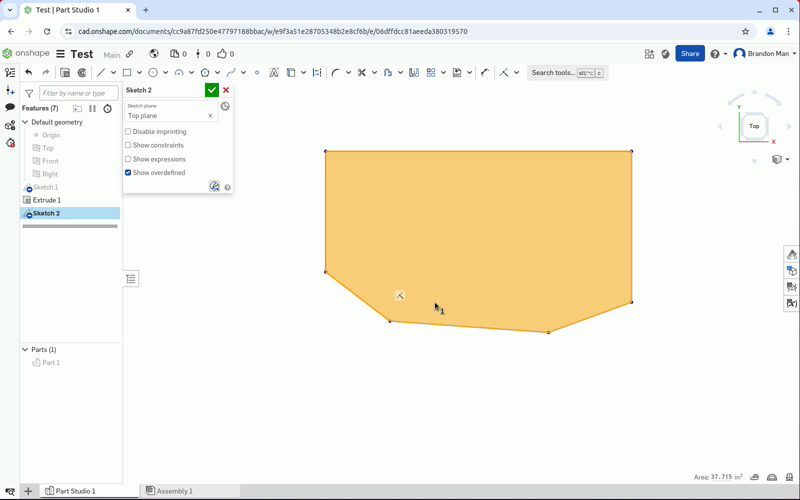
scroll(-6)
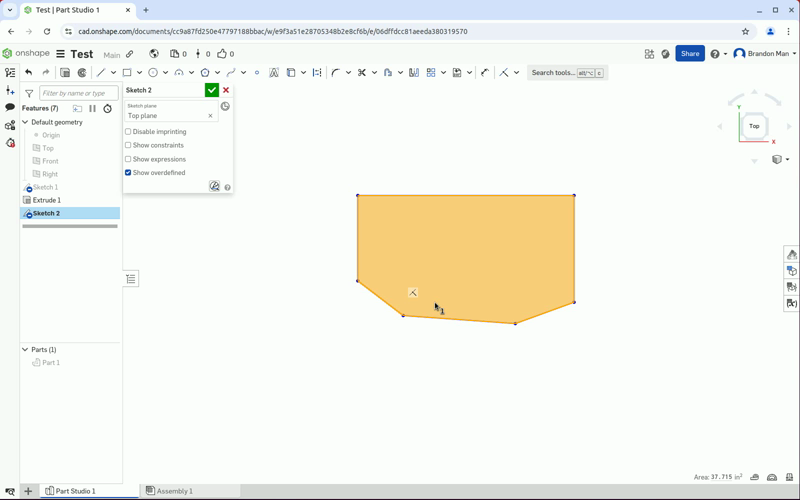
scroll(-6)
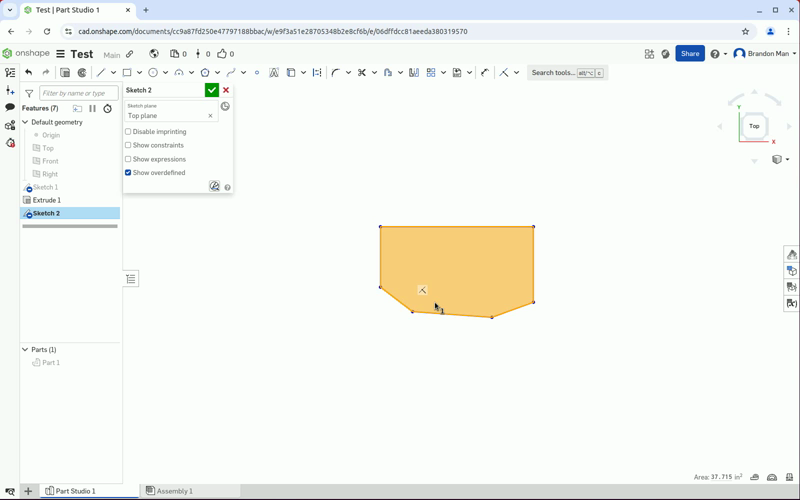
scroll(-6)
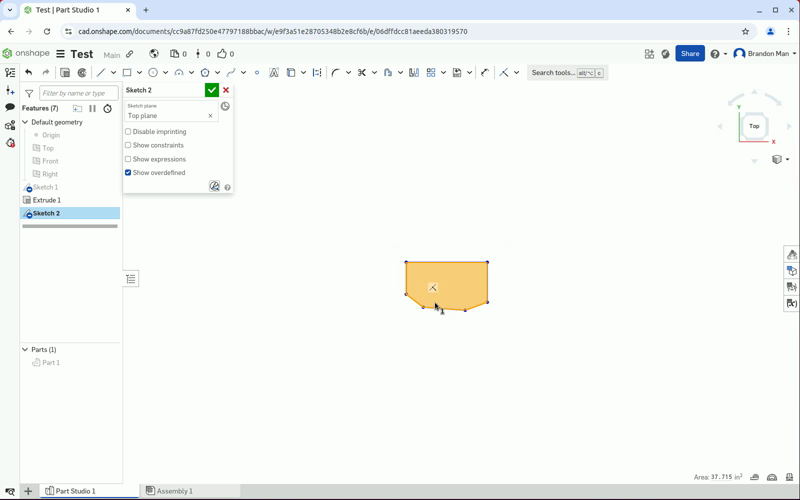
scroll(-6)
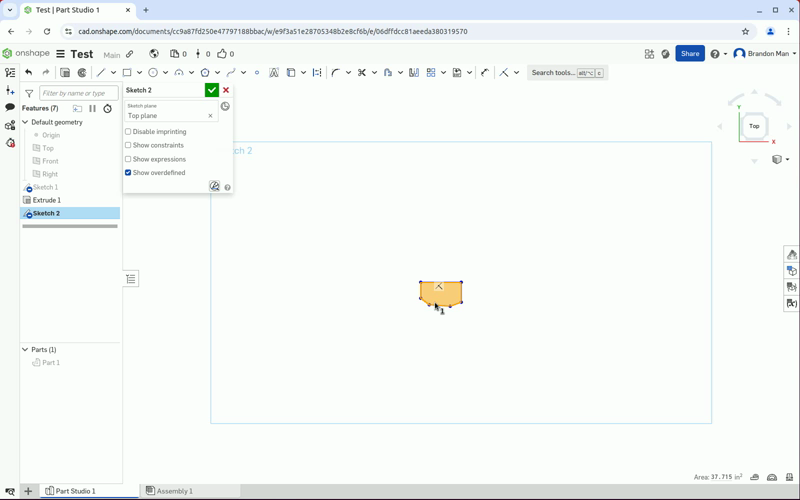
mouse_move(73, 352)
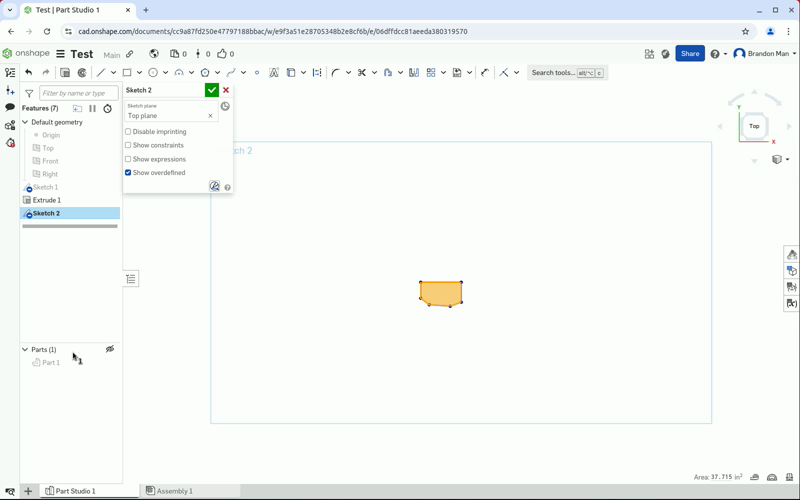
key(shift+y)
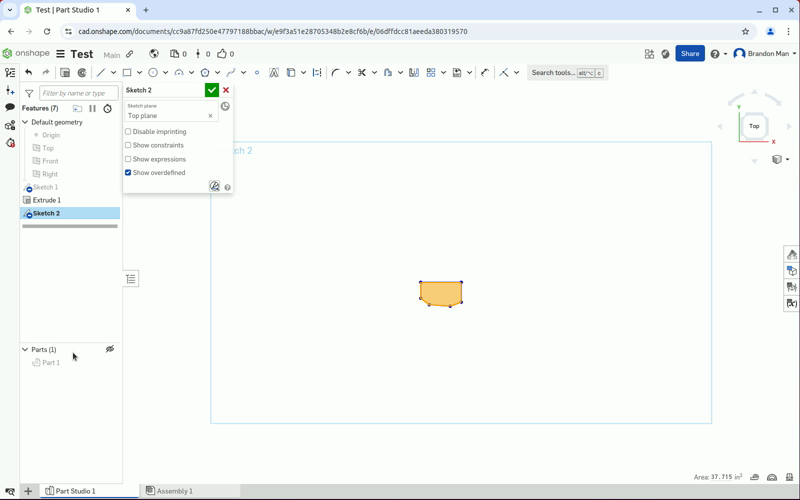
key(shift+e)
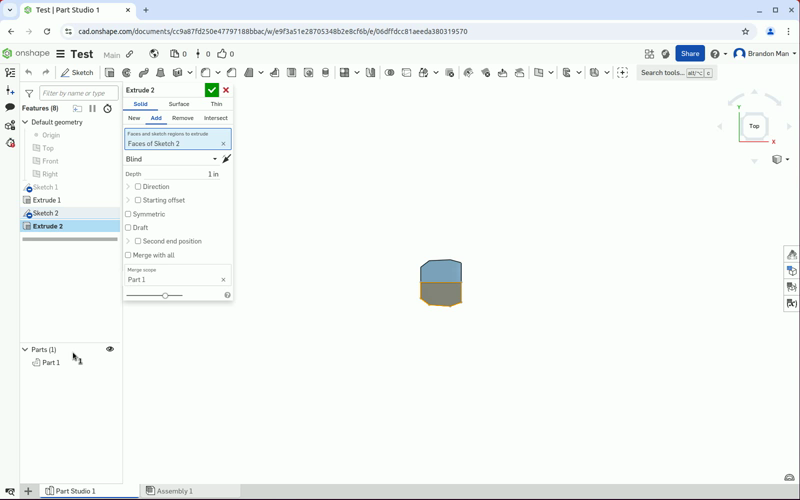
mouse_move(143, 106)
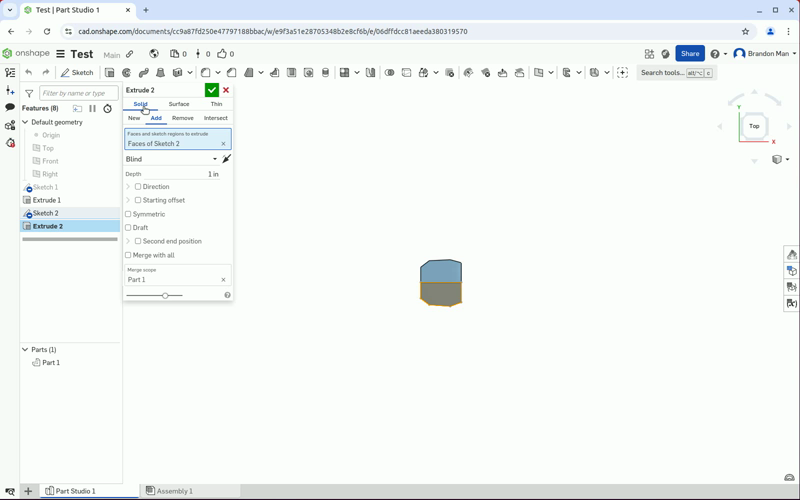
click(143, 106)
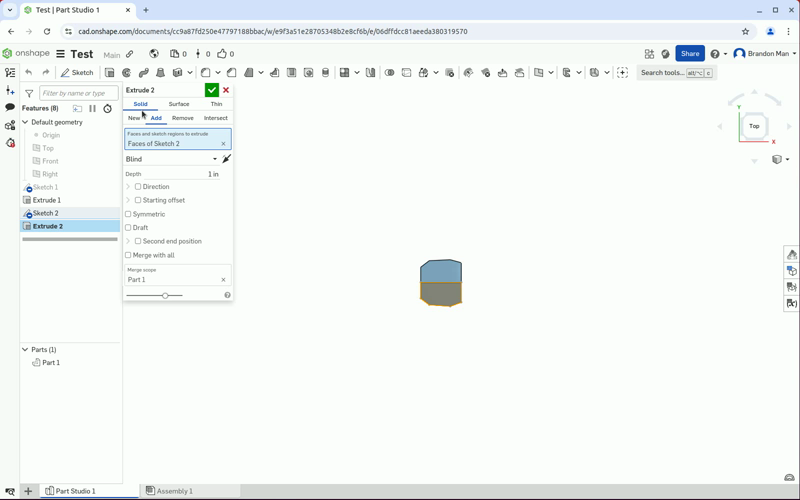
mouse_move(137, 120)
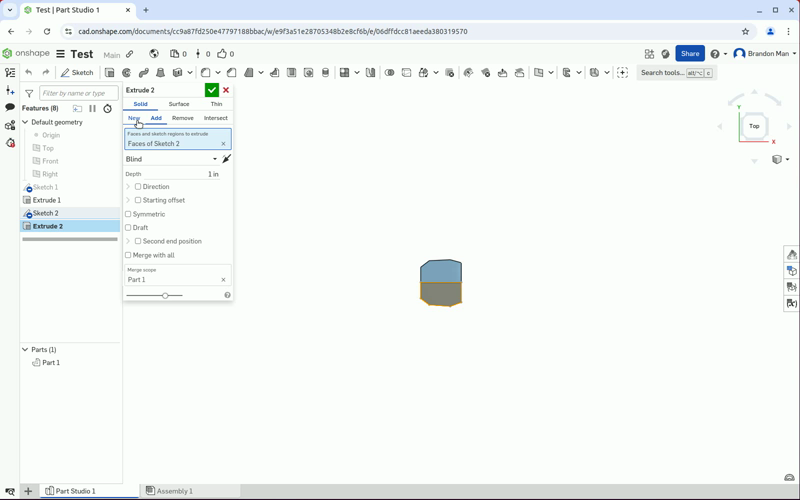
click(137, 120)
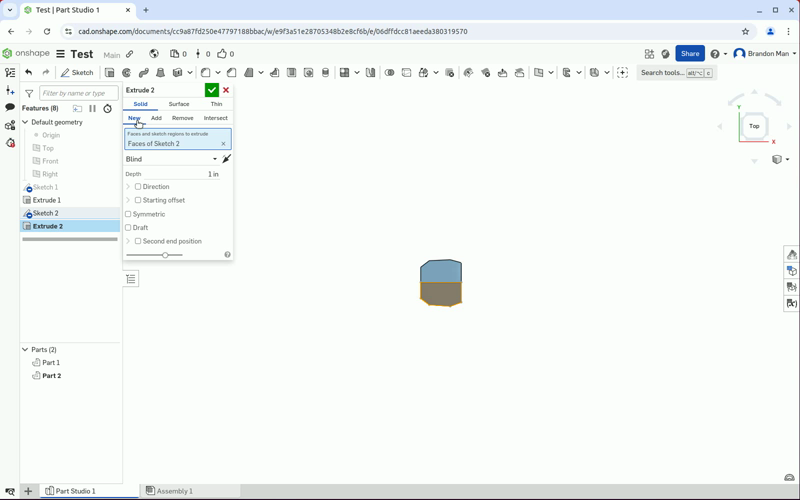
key(tab, 4)
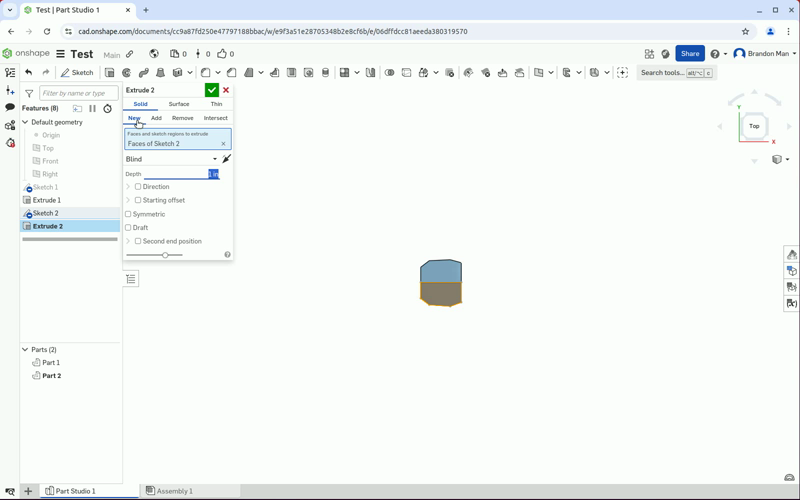
text(8.425)
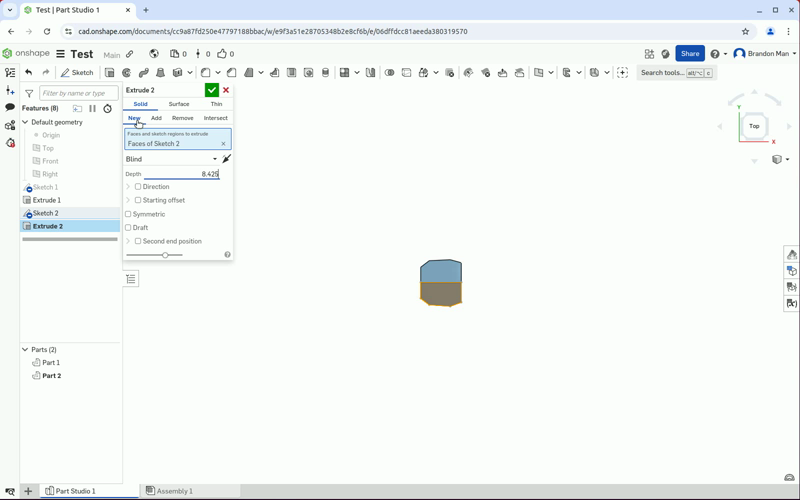
key(enter)
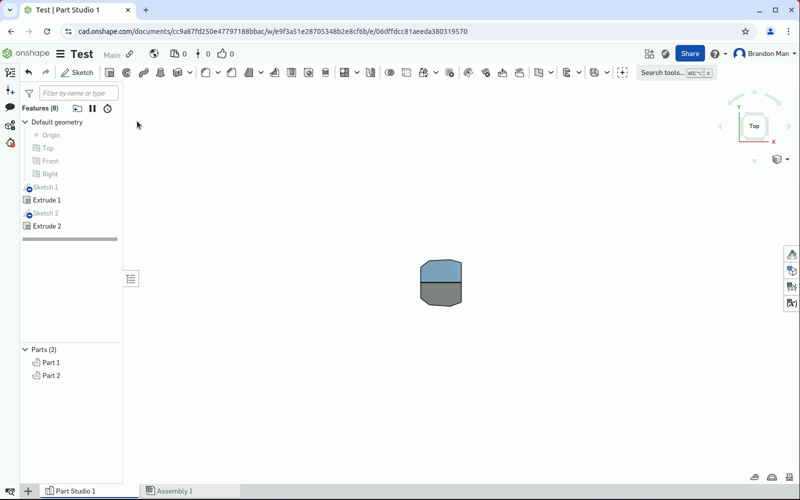
key(shift+h)
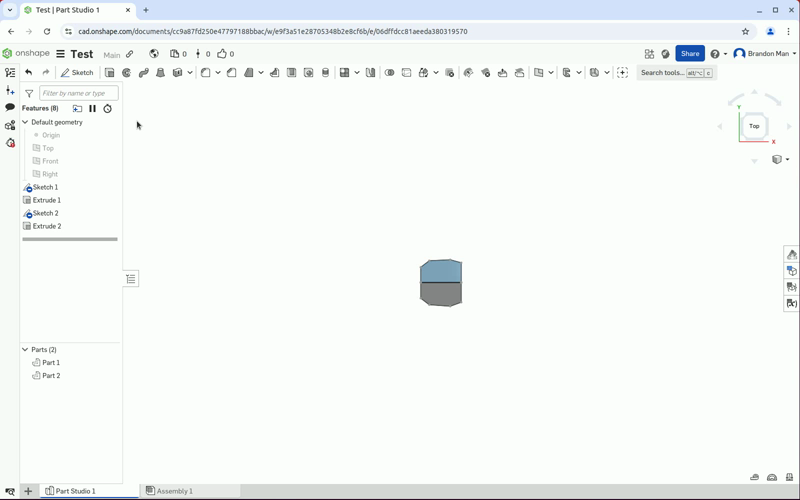
key(shift+h)
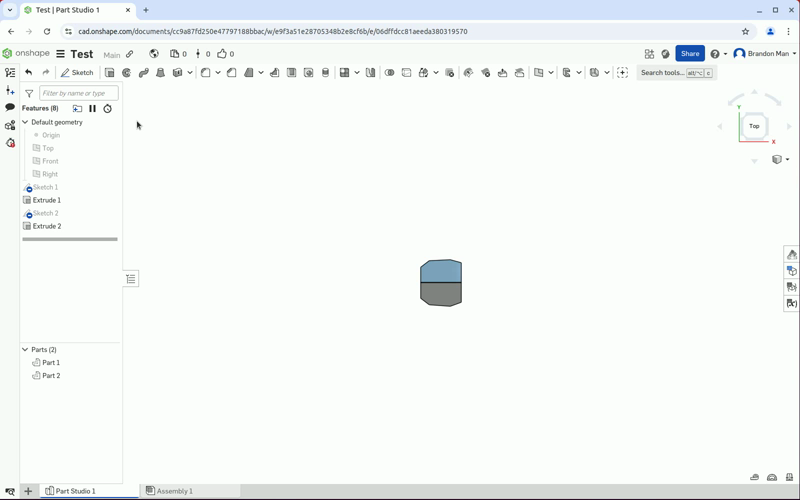
mouse_move(73, 189)
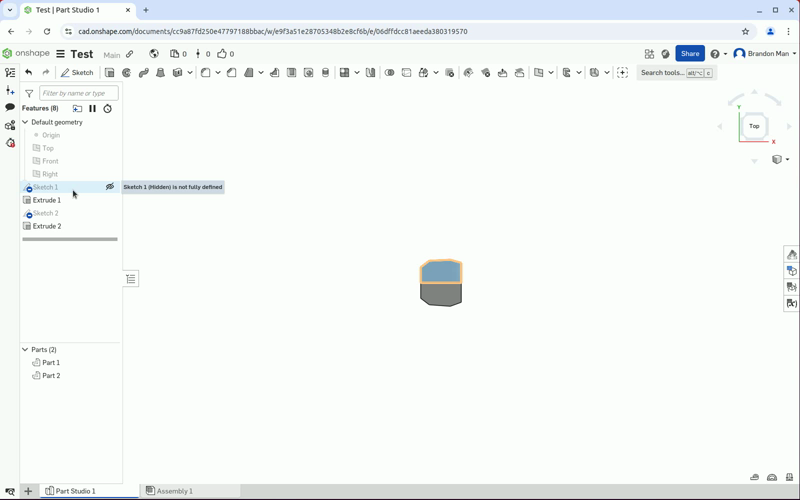
click(73, 189)
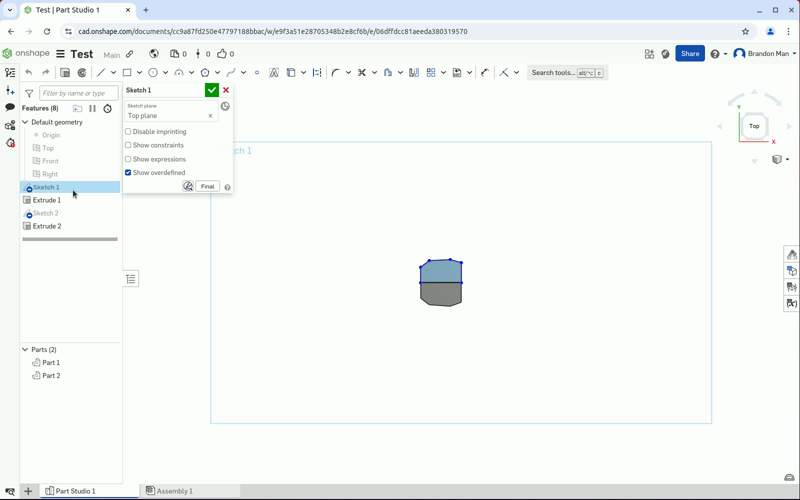
mouse_move(229, 92)
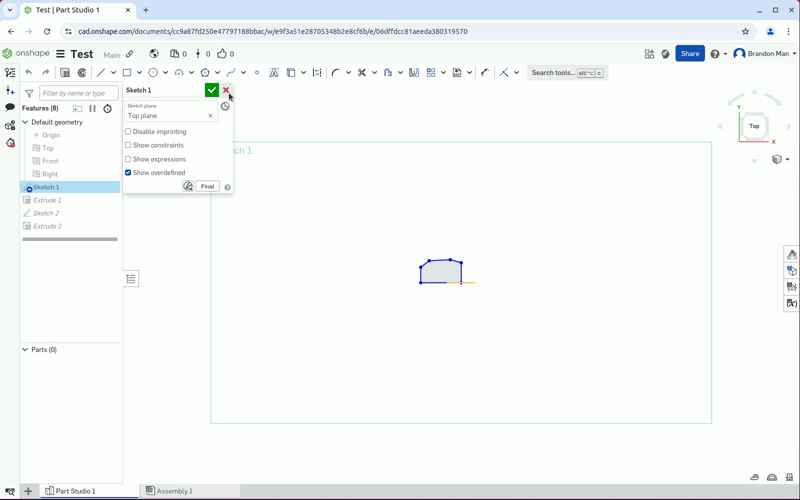
click(229, 92)
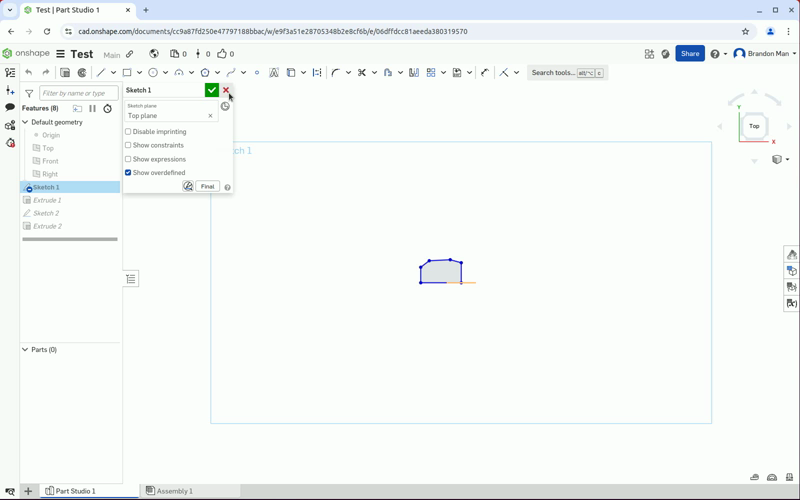
key(shift+s)
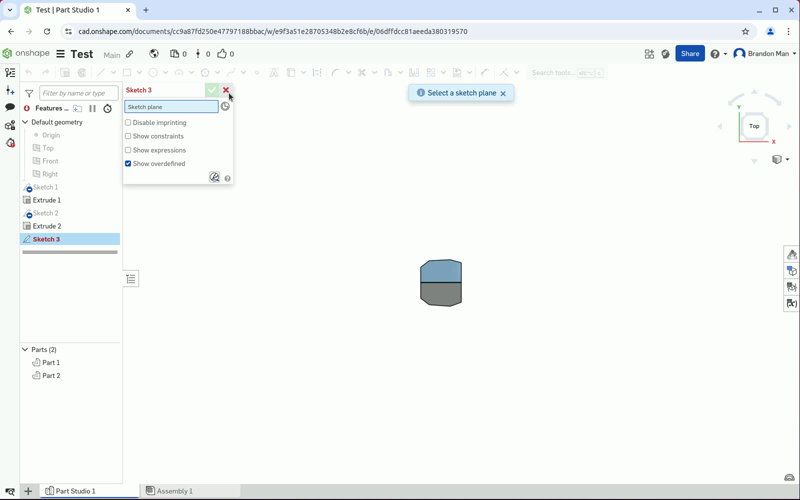
mouse_move(73, 150)
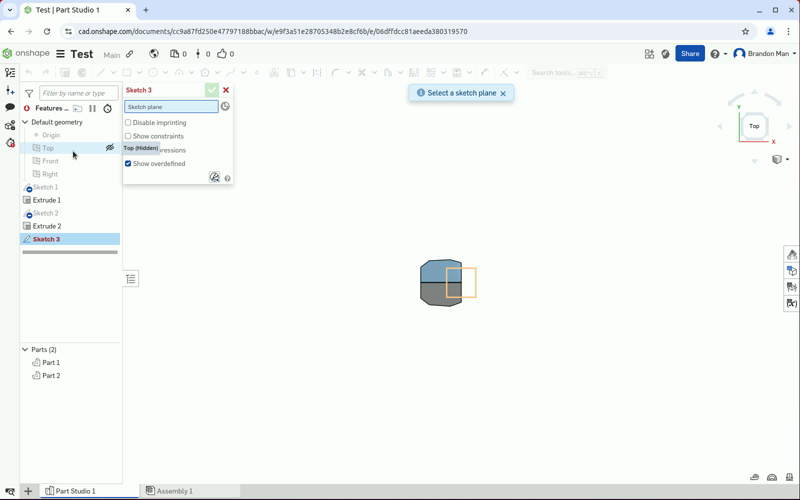
click(73, 150)
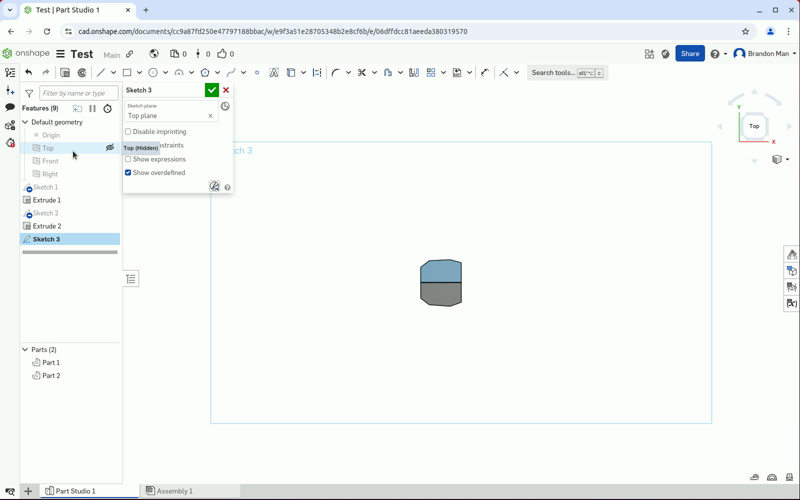
mouse_move(73, 352)
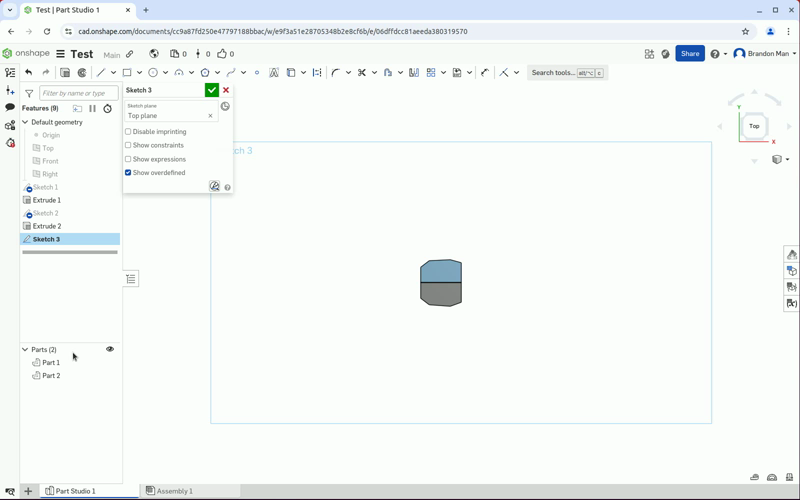
key(y)
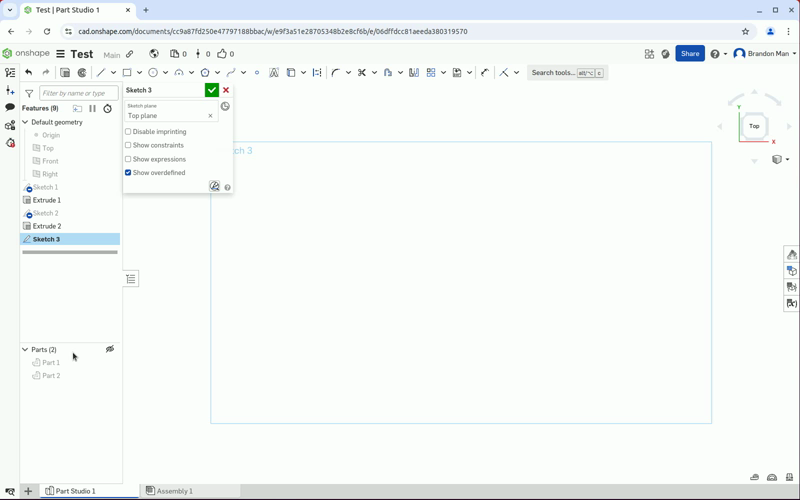
key(l)
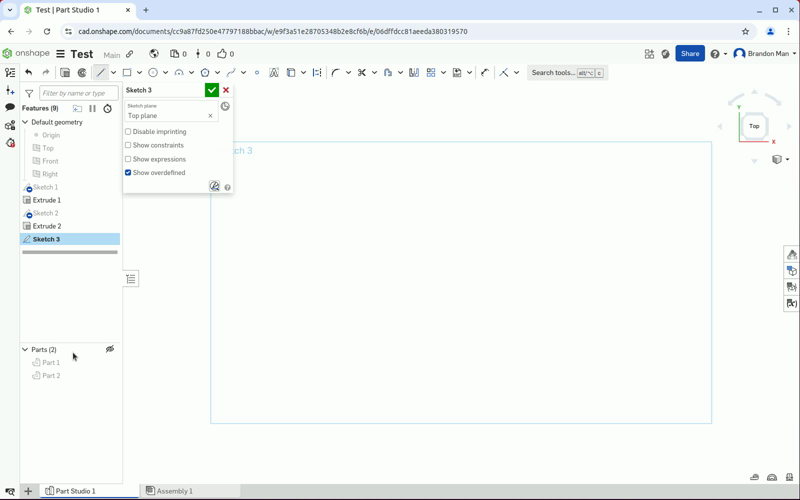
key_down(shift)
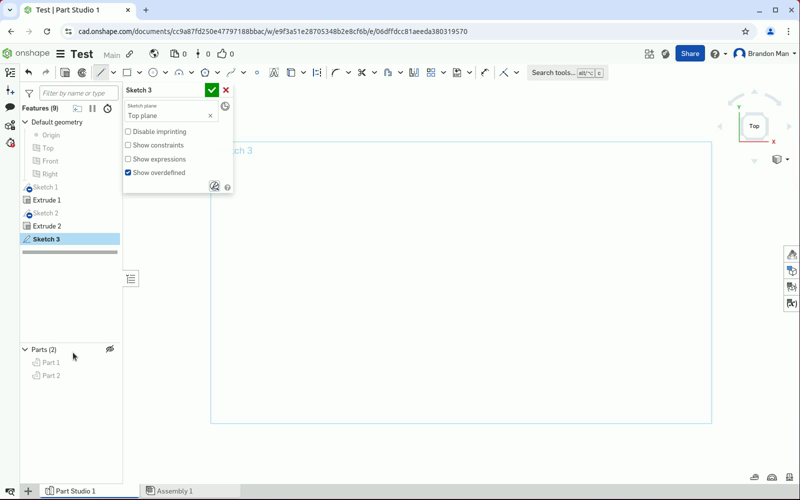
mouse_move(348, 282)
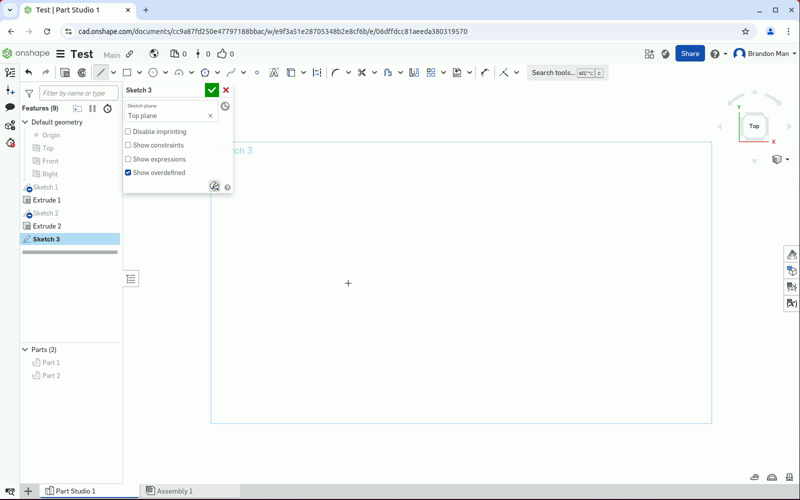
click(348, 282)
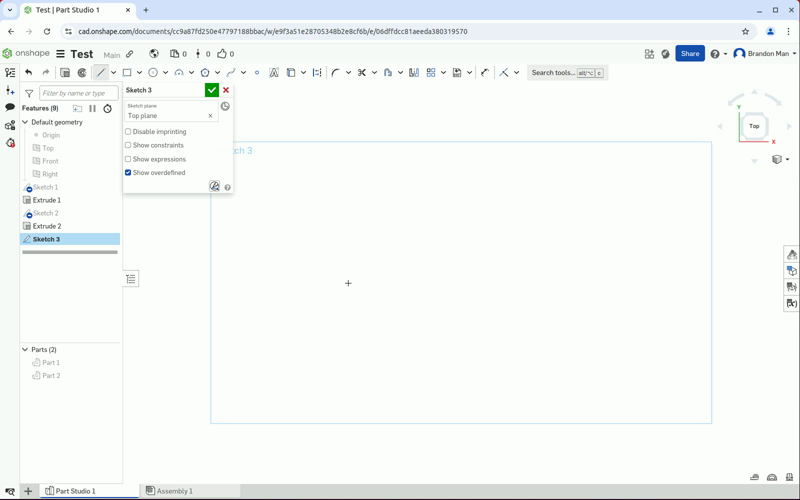
key_up(shift)
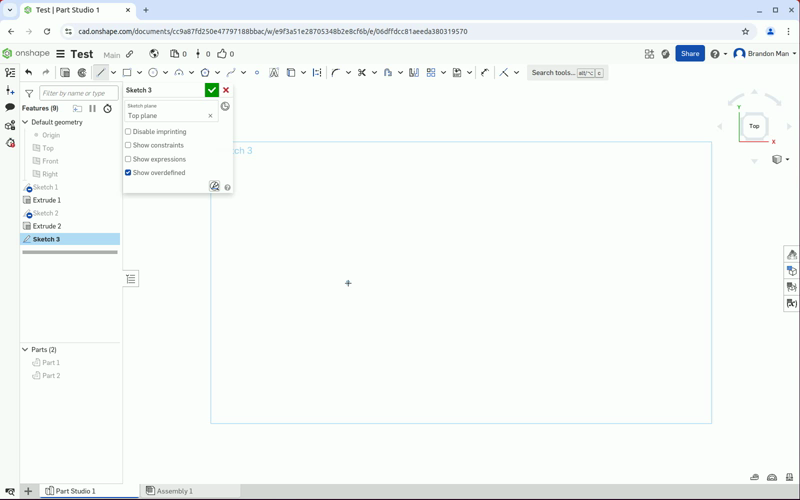
key_down(shift)
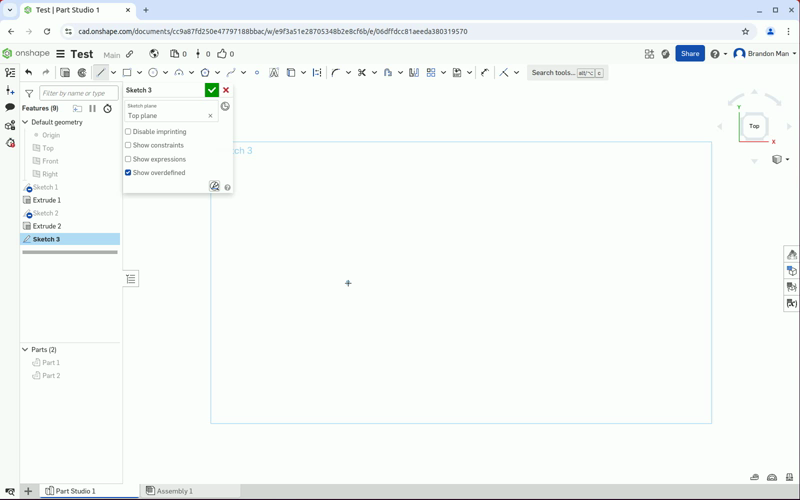
mouse_move(378, 282)
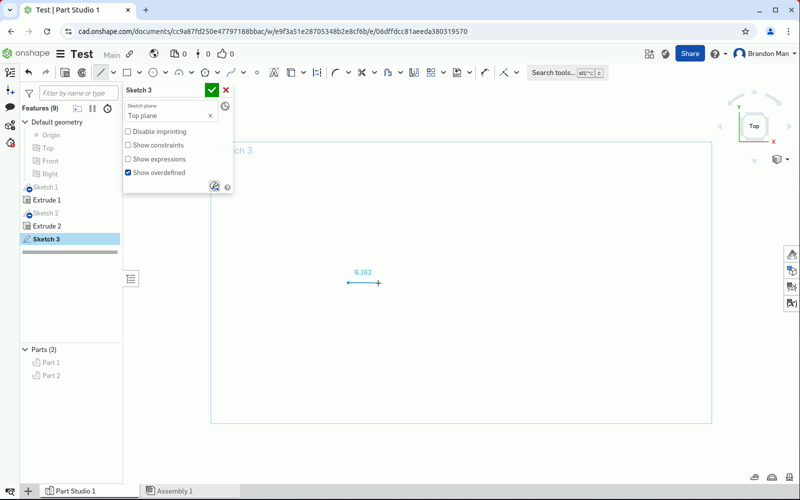
mouse_move(361, 298)
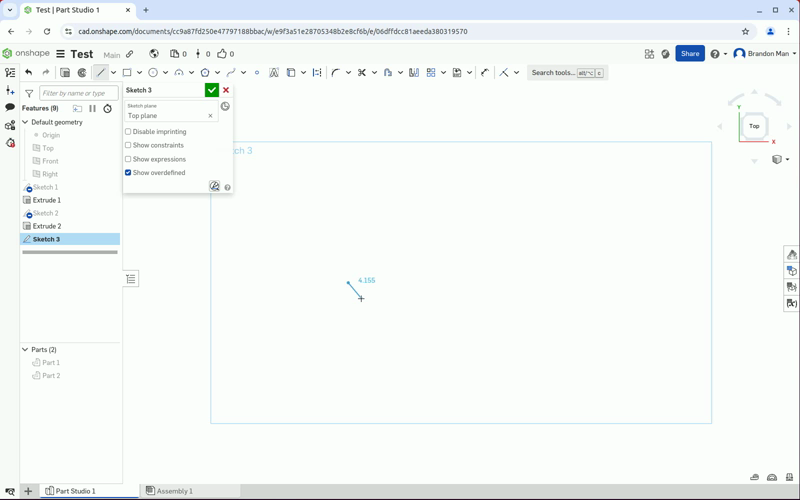
click(361, 298)
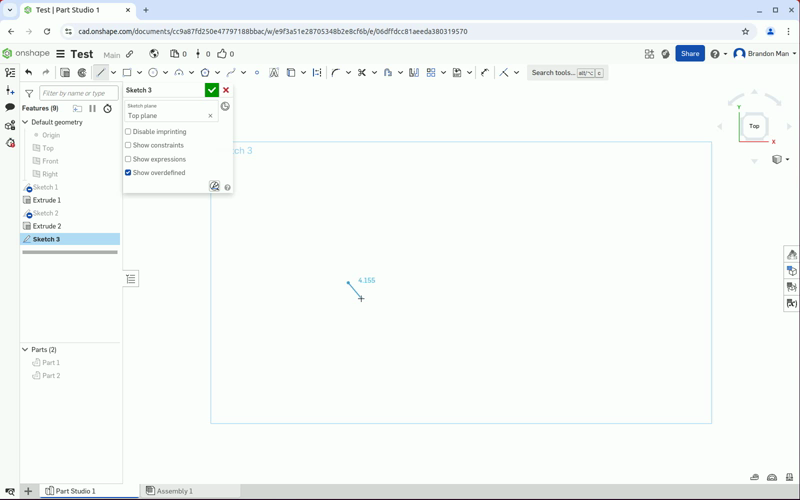
key_up(shift)
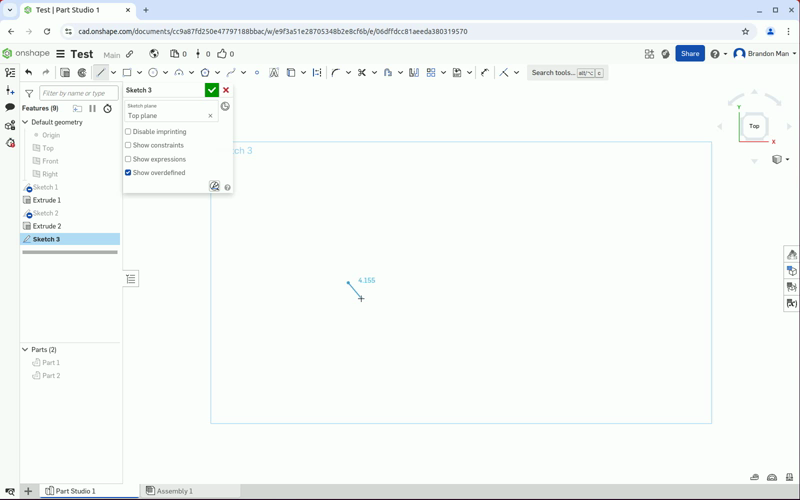
key_down(shift)
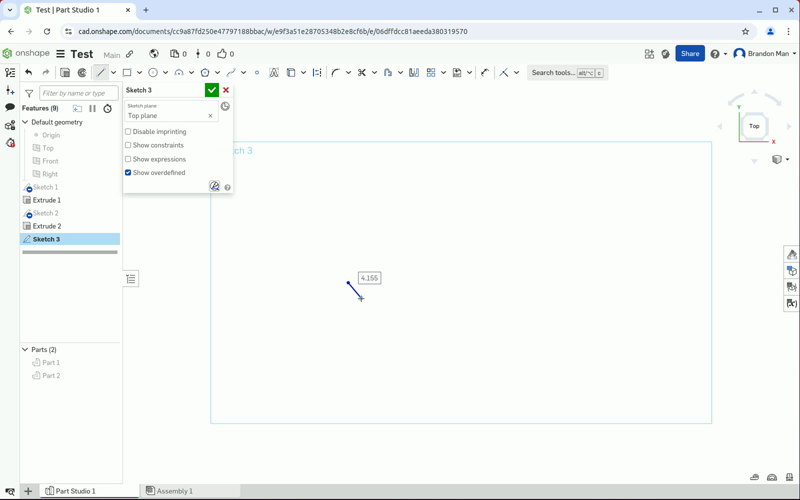
mouse_move(421, 298)
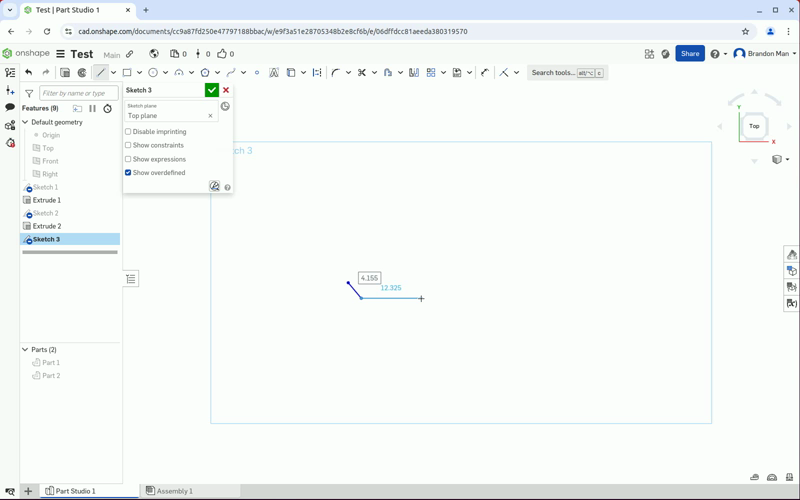
click(421, 298)
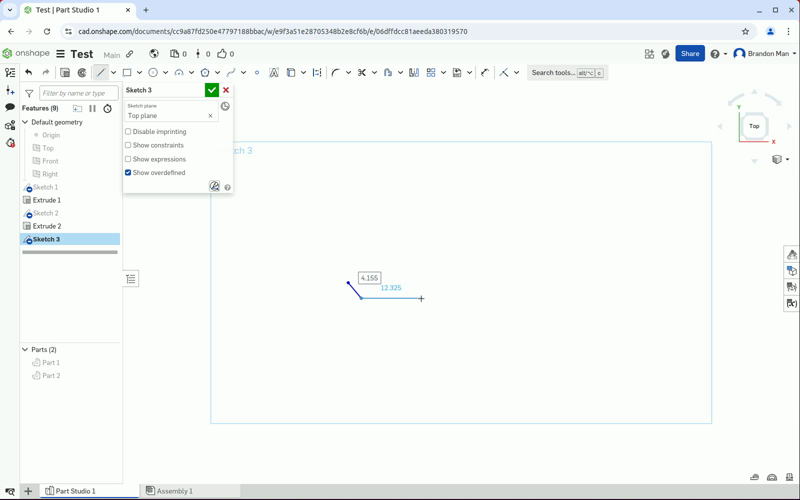
key_up(shift)
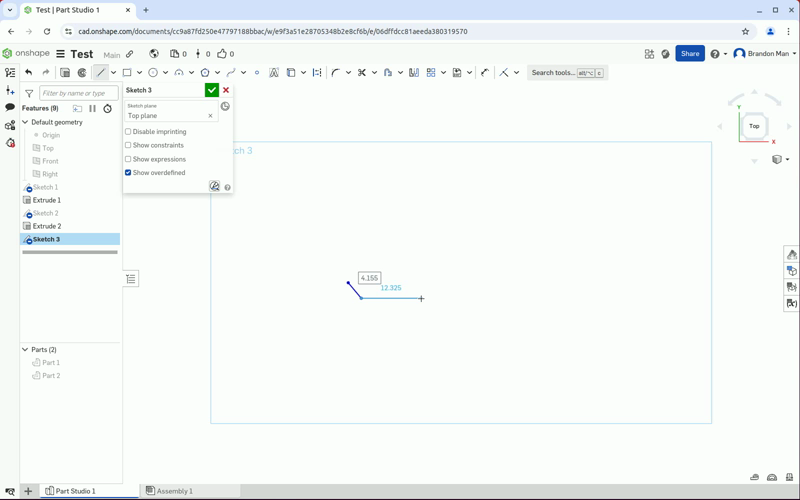
key_down(shift)
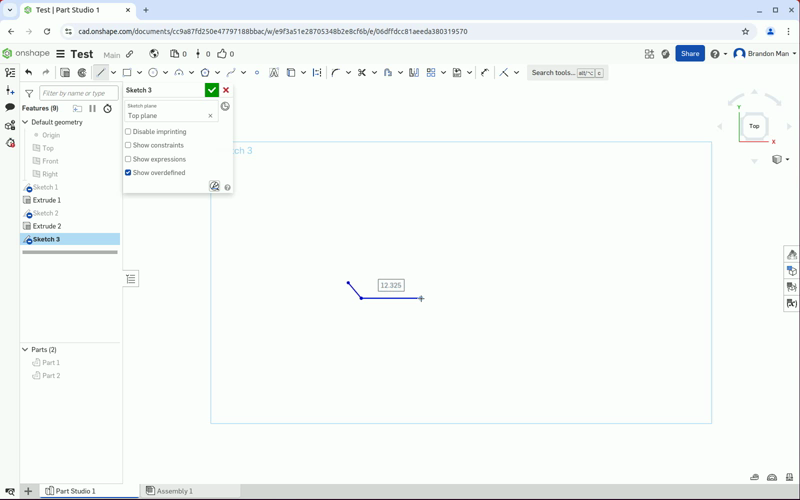
mouse_move(451, 298)
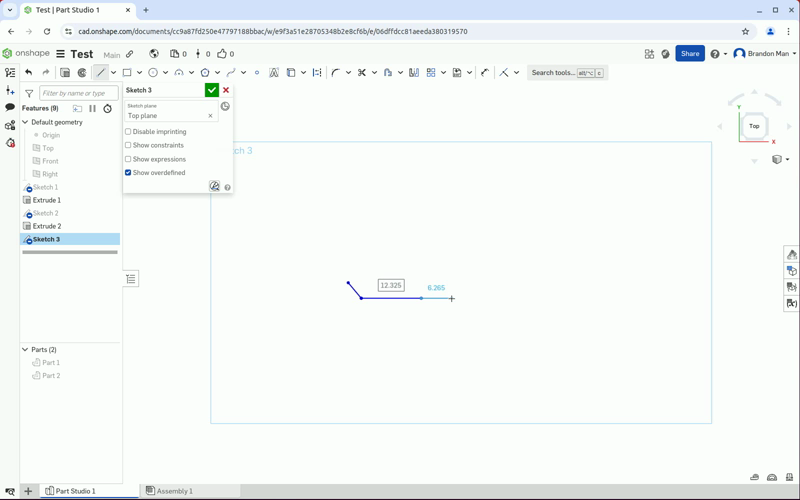
mouse_move(421, 282)
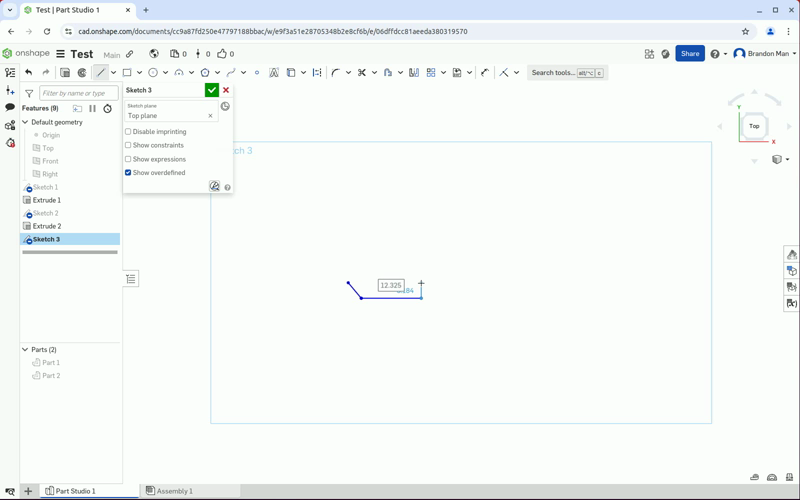
click(421, 282)
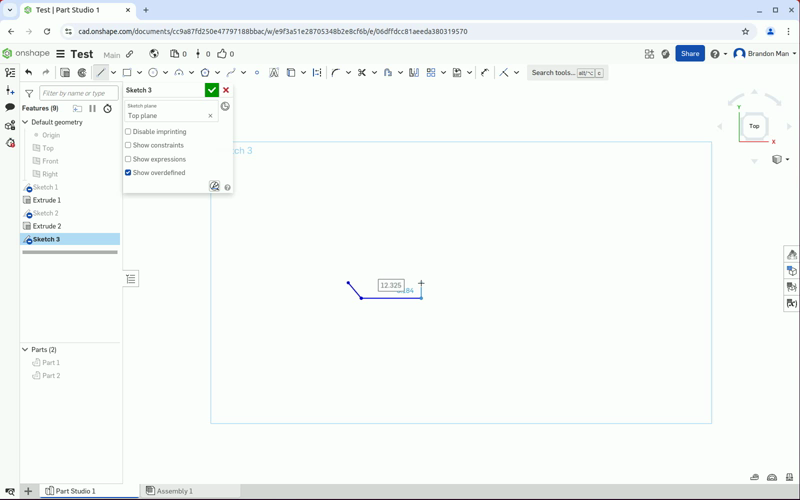
key_up(shift)
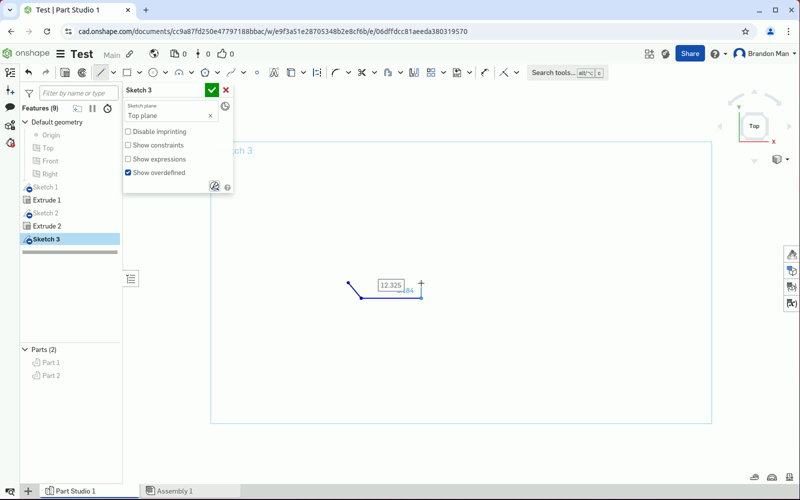
key_down(shift)
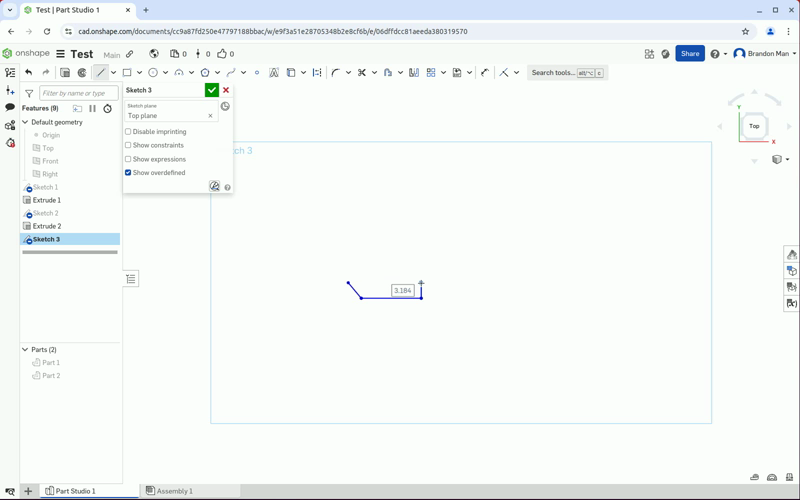
mouse_move(451, 282)
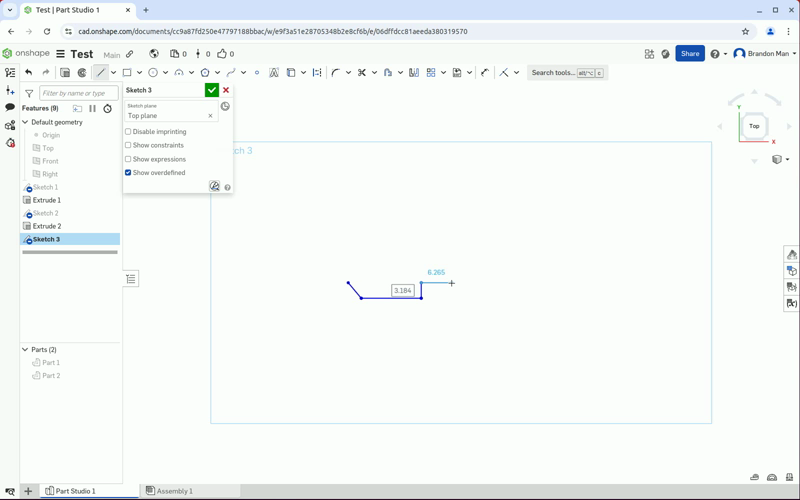
mouse_move(421, 267)
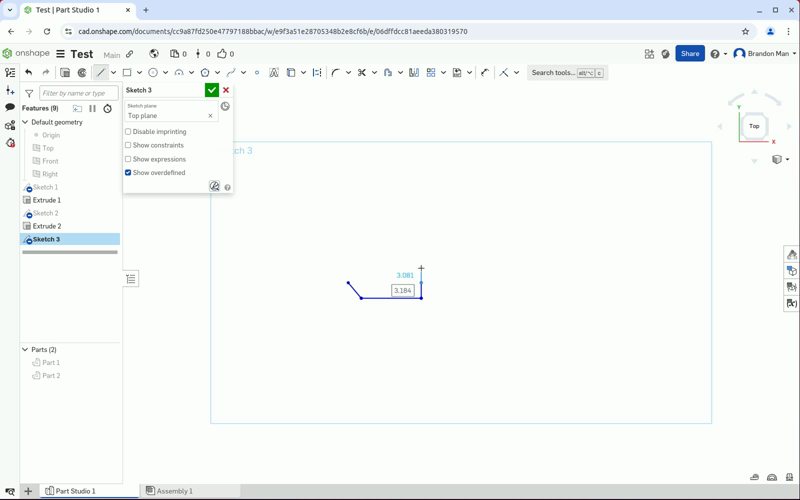
click(421, 267)
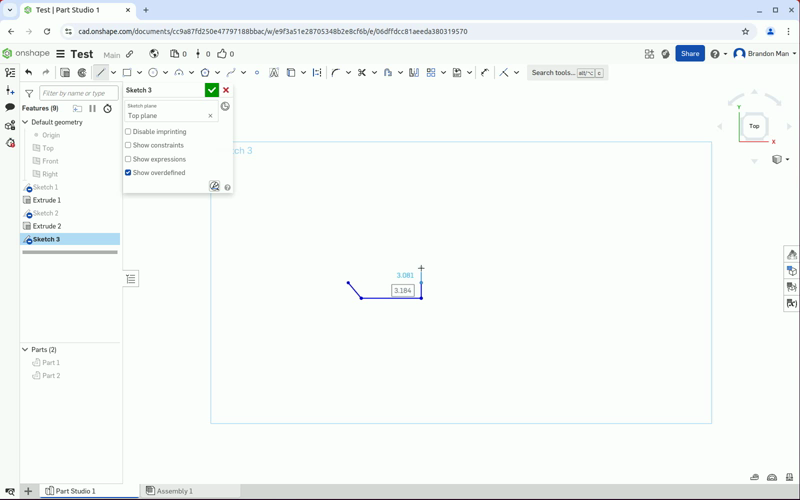
key_up(shift)
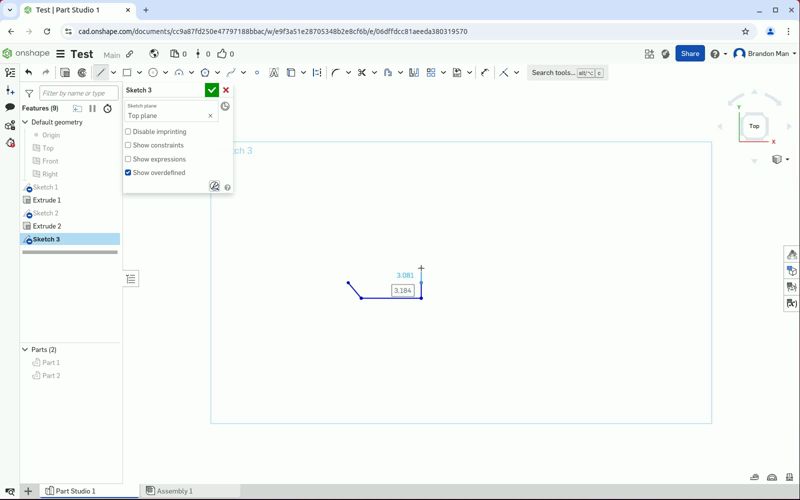
key_down(shift)
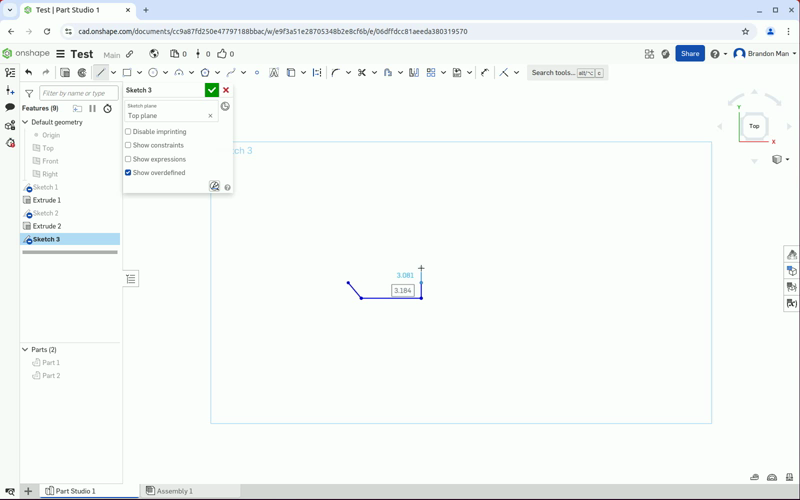
mouse_move(361, 267)
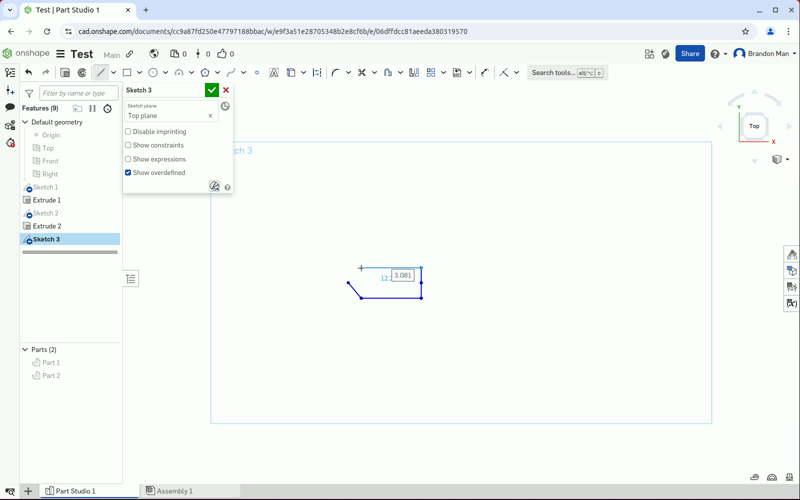
click(361, 267)
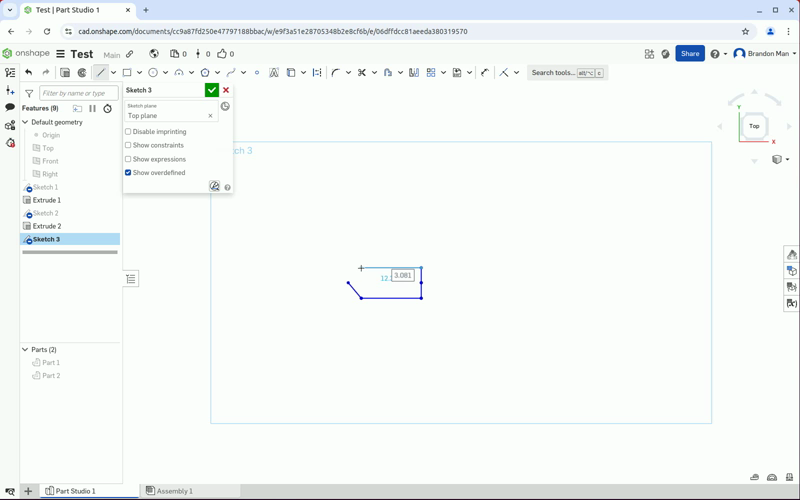
key_up(shift)
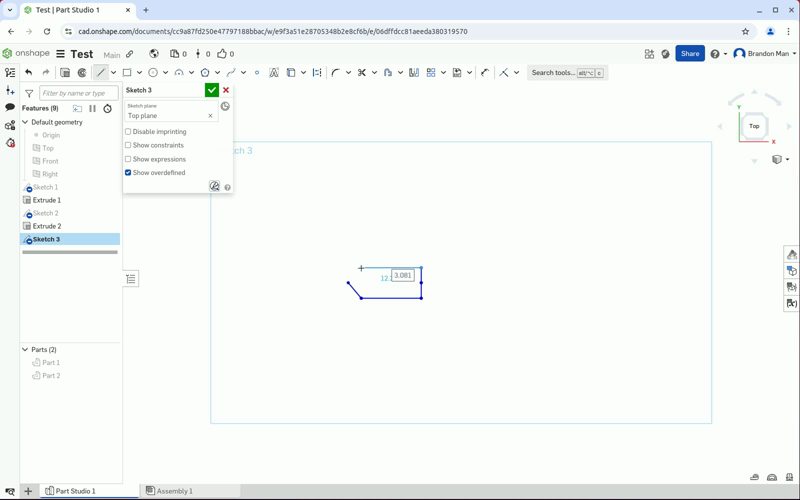
mouse_move(391, 267)
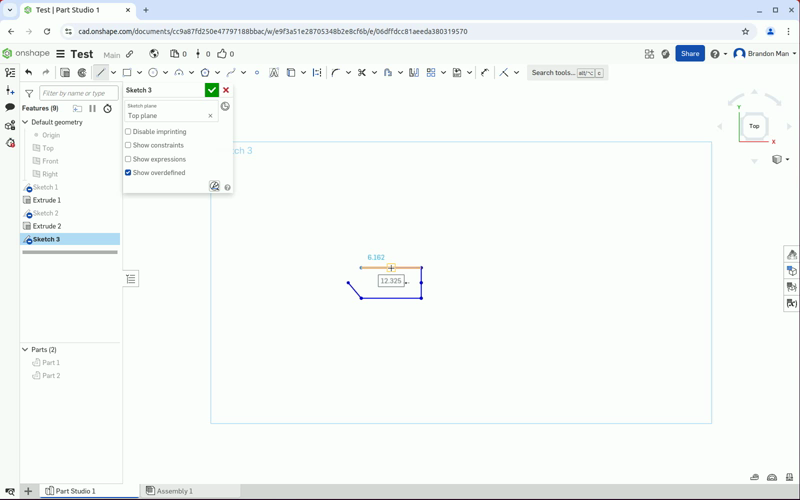
key_down(shift)
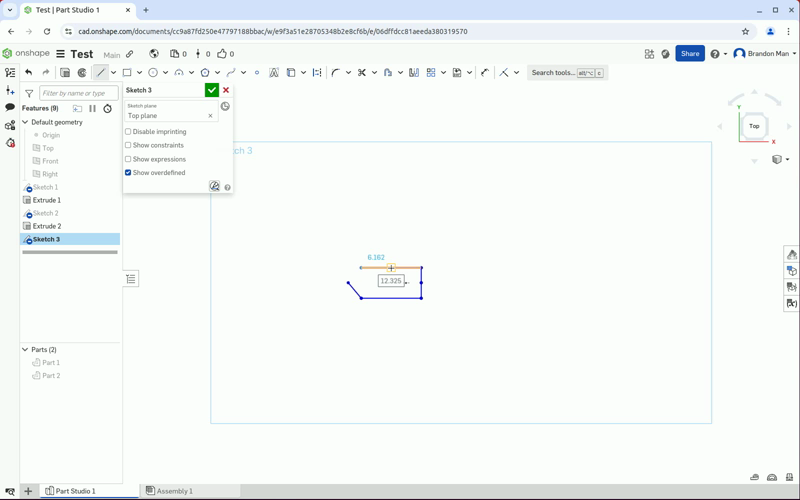
mouse_move(348, 282)
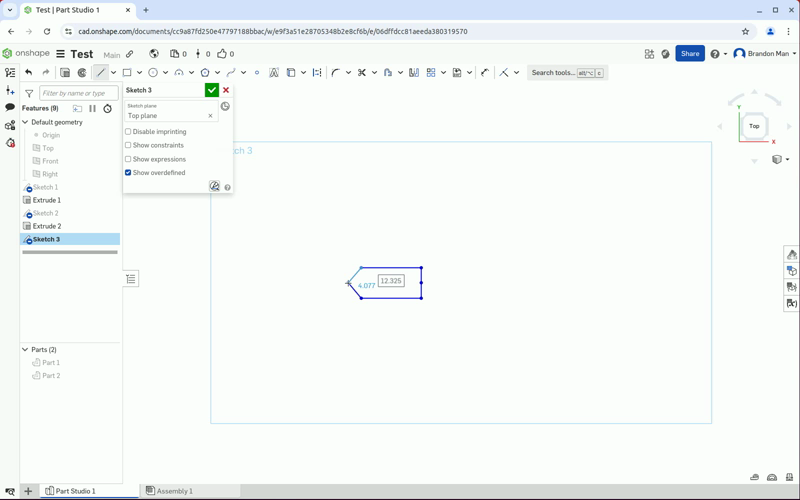
key_up(shift)
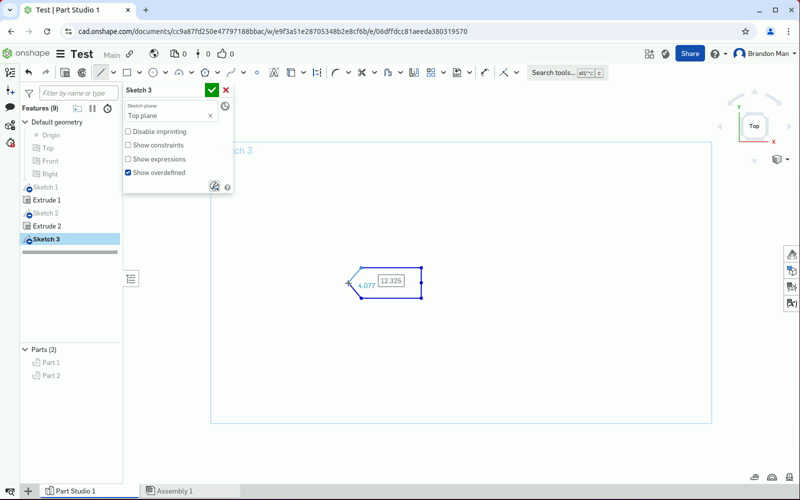
click(348, 282)
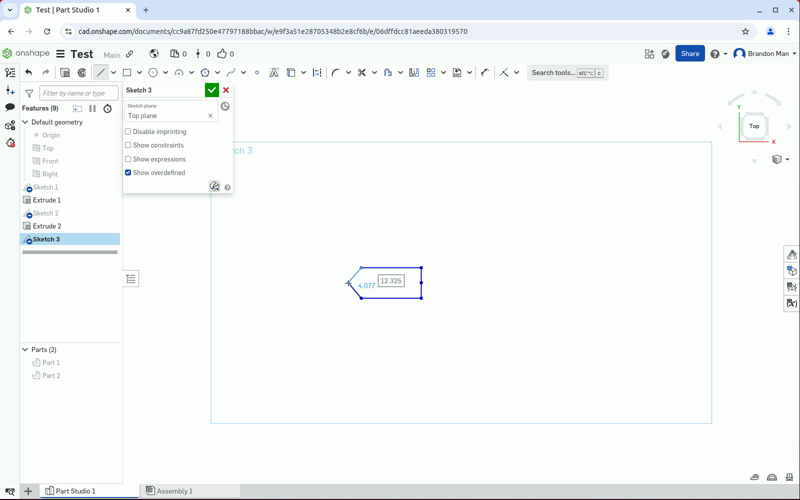
key(esc)
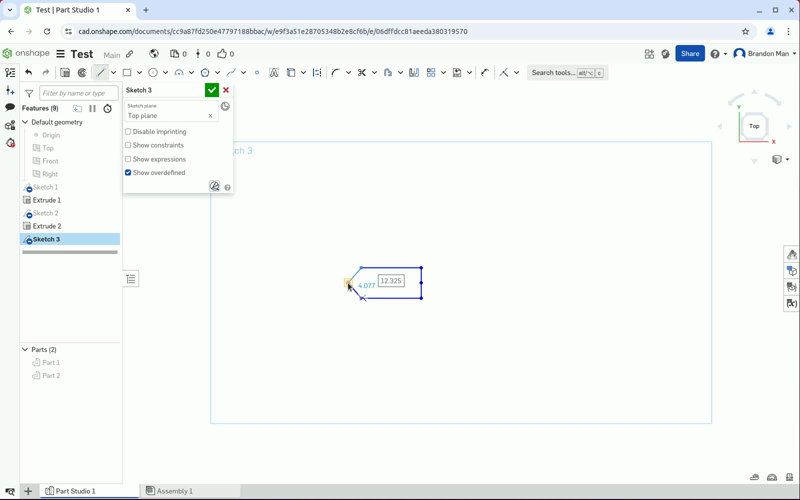
mouse_move(388, 281)
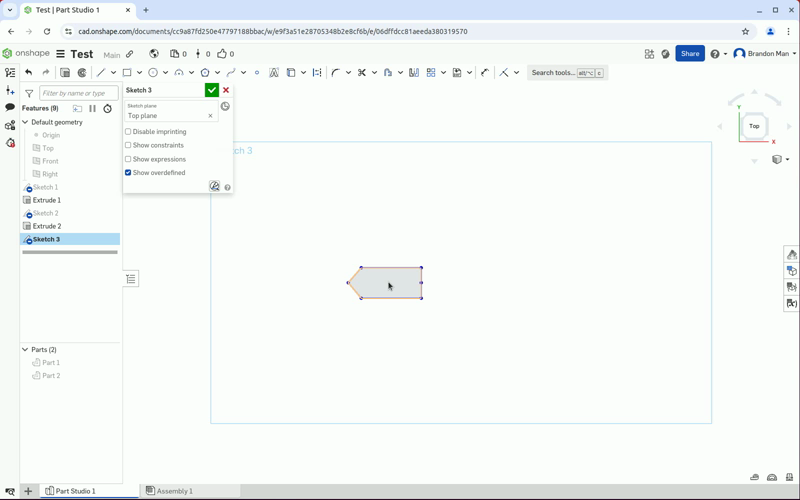
click(388, 281)
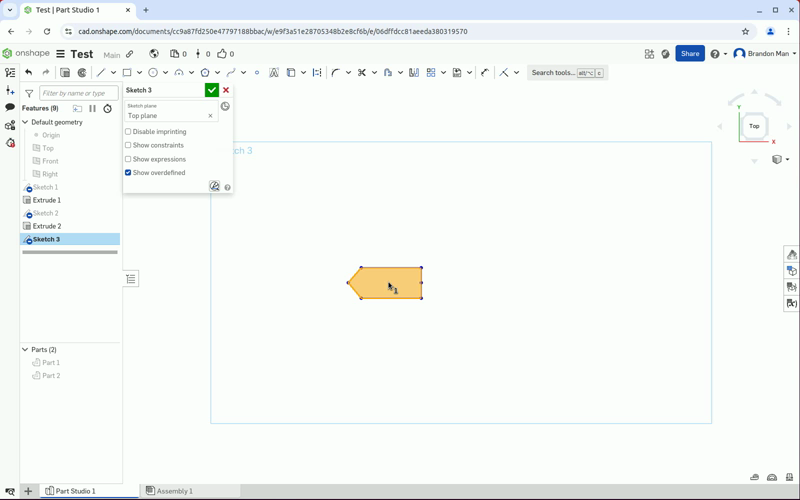
mouse_move(73, 352)
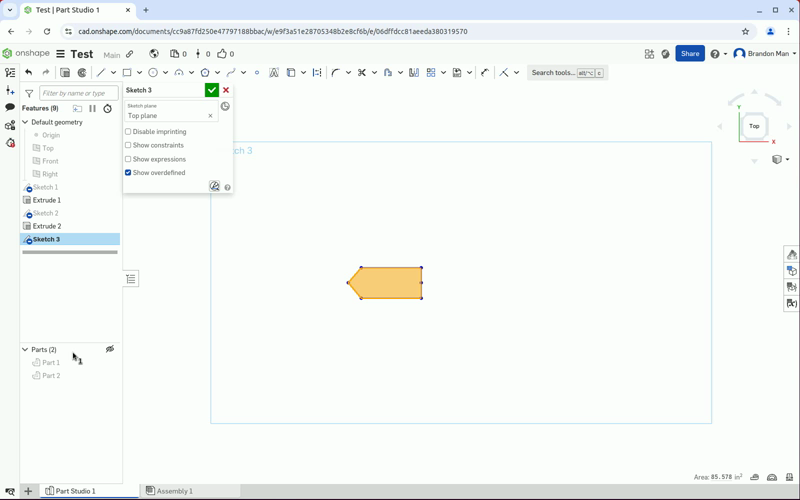
key(shift+y)
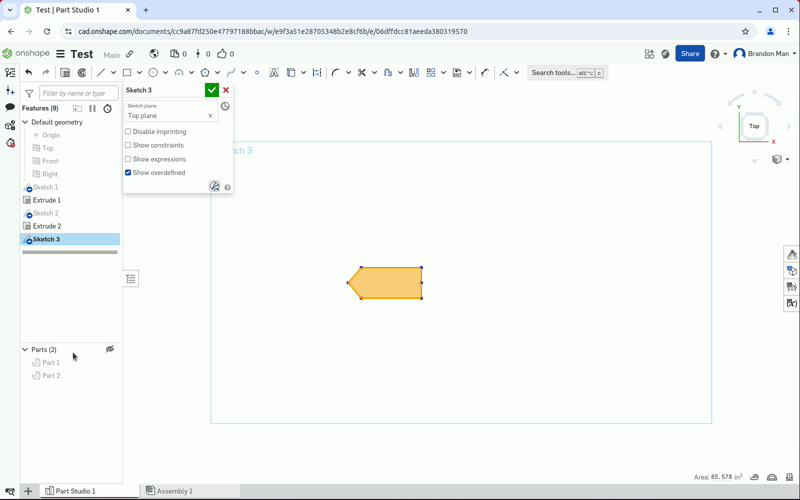
key(shift+e)
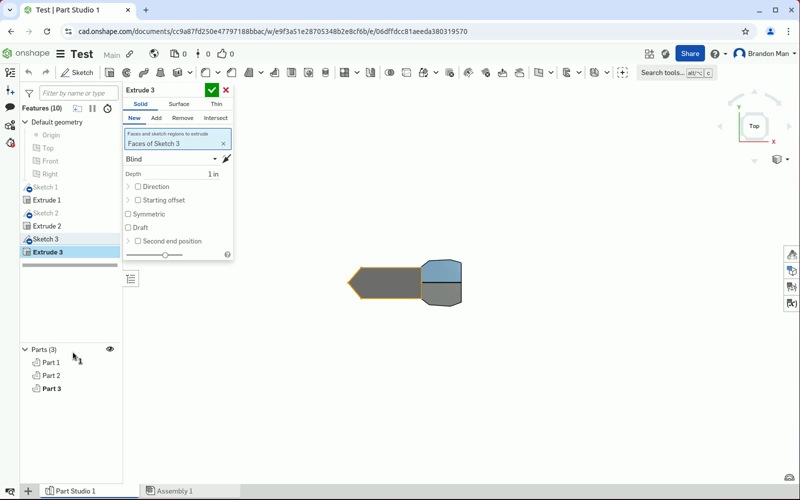
mouse_move(143, 106)
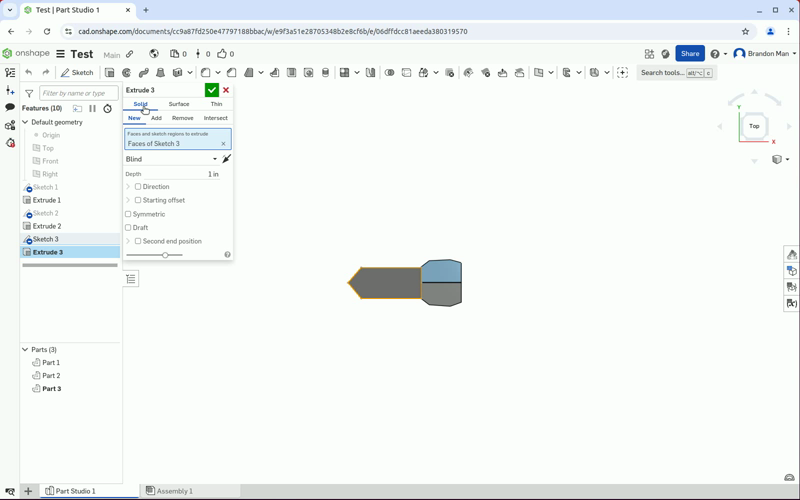
click(143, 106)
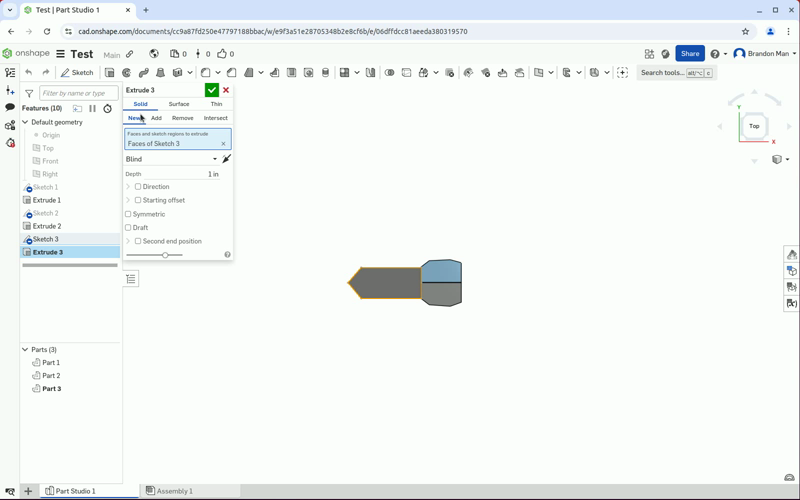
mouse_move(137, 120)
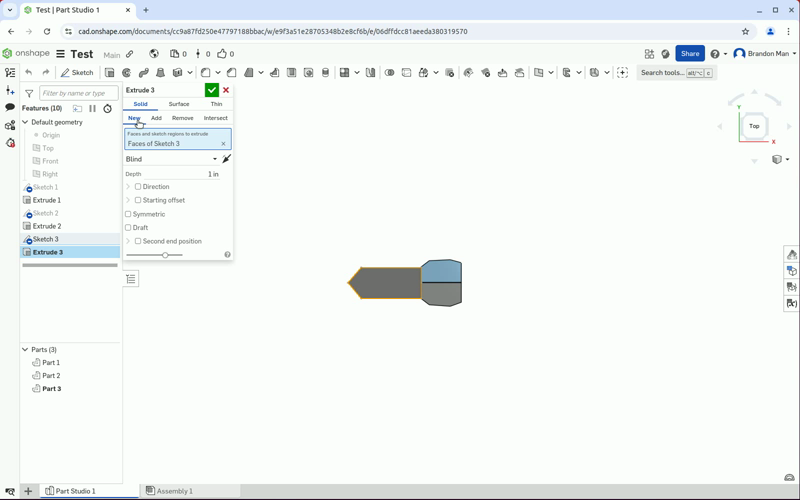
click(137, 120)
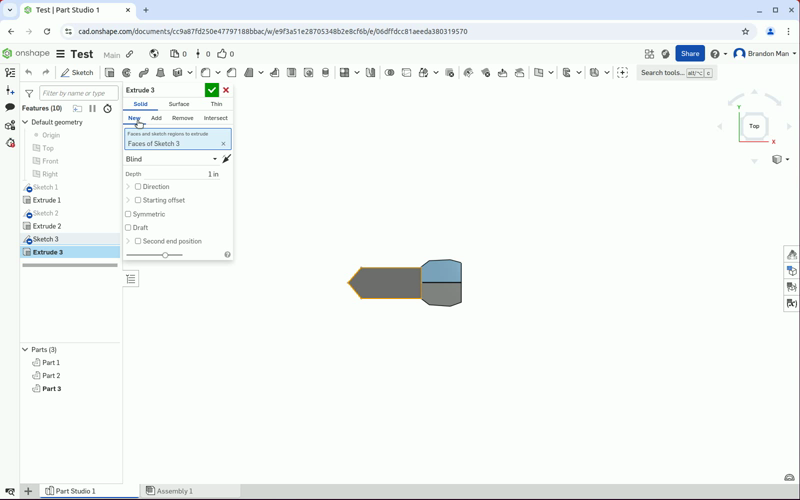
key(tab, 4)
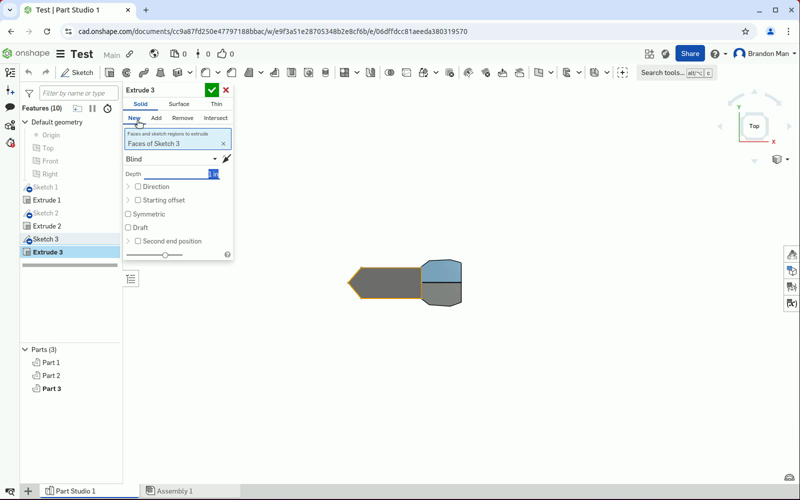
text(8.425)
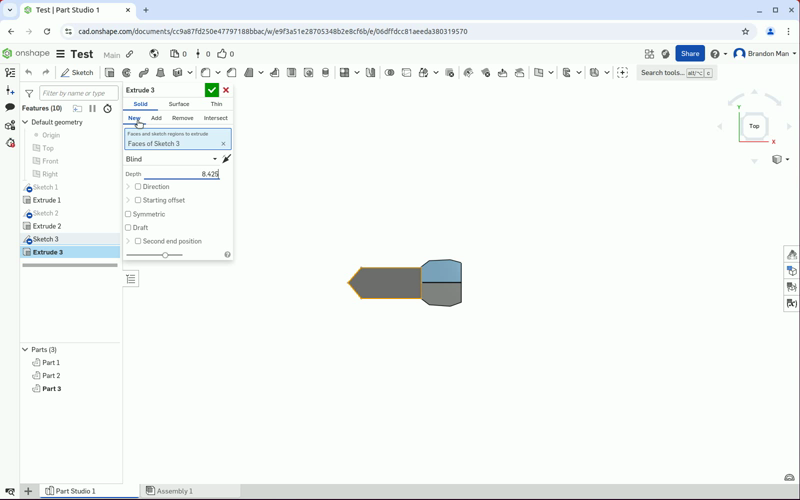
key(enter)
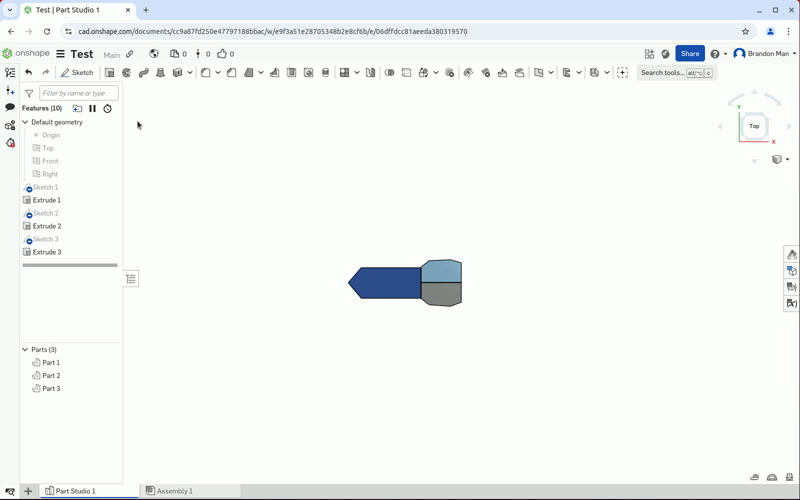
key(shift+h)
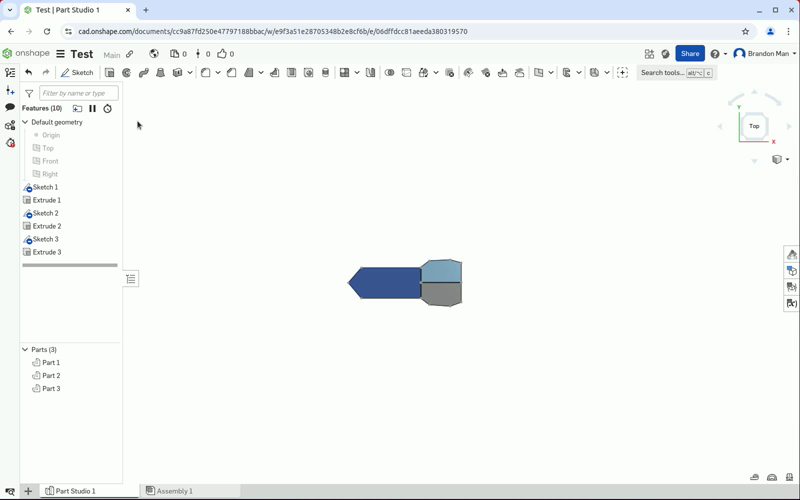
key(shift+h)
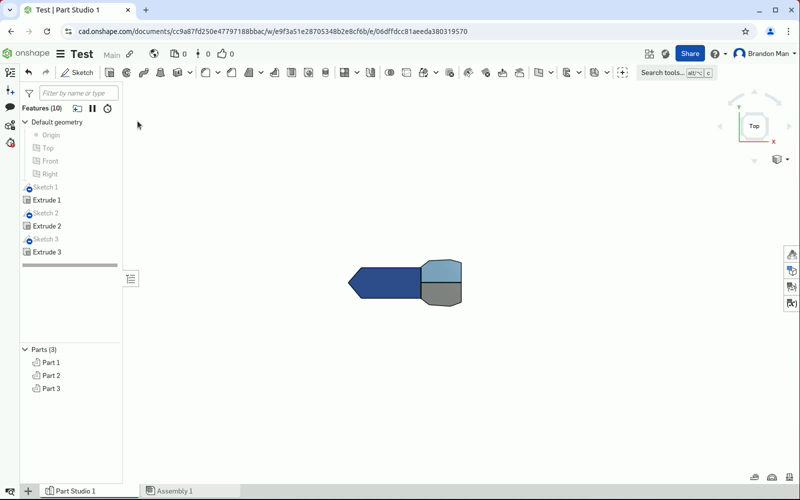
mouse_move(73, 189)
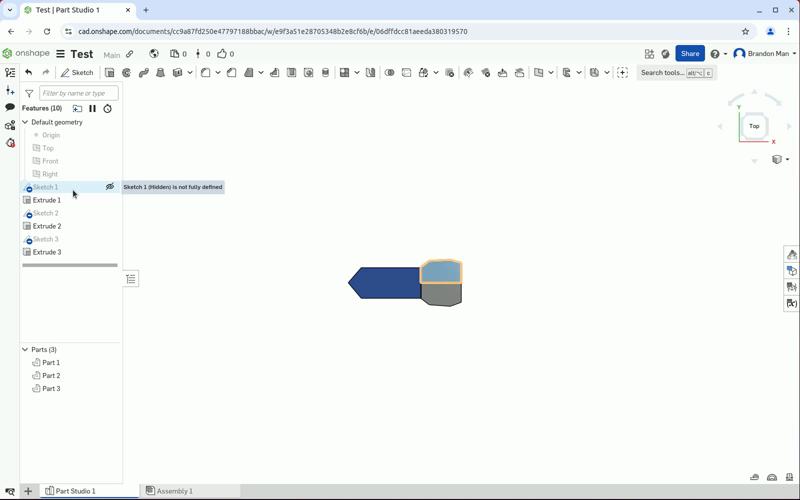
click(73, 189)
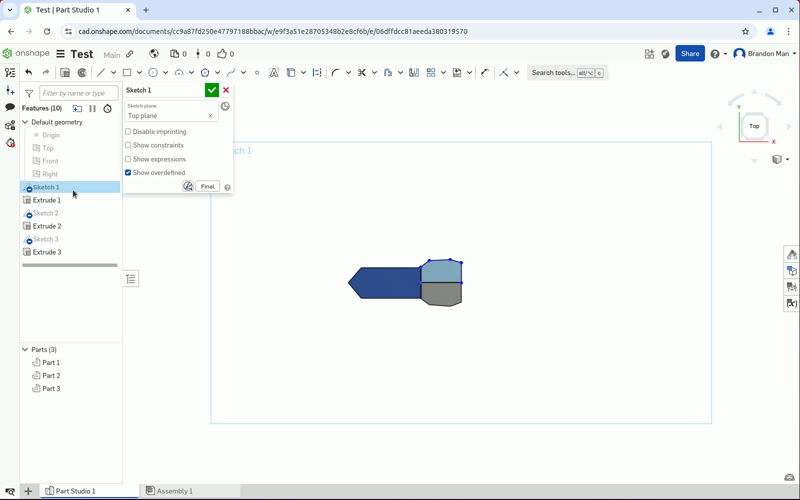
mouse_move(229, 92)
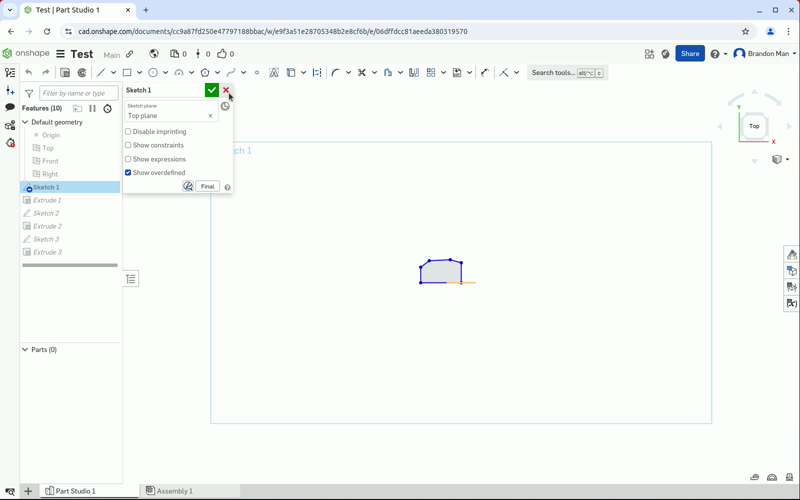
click(229, 92)
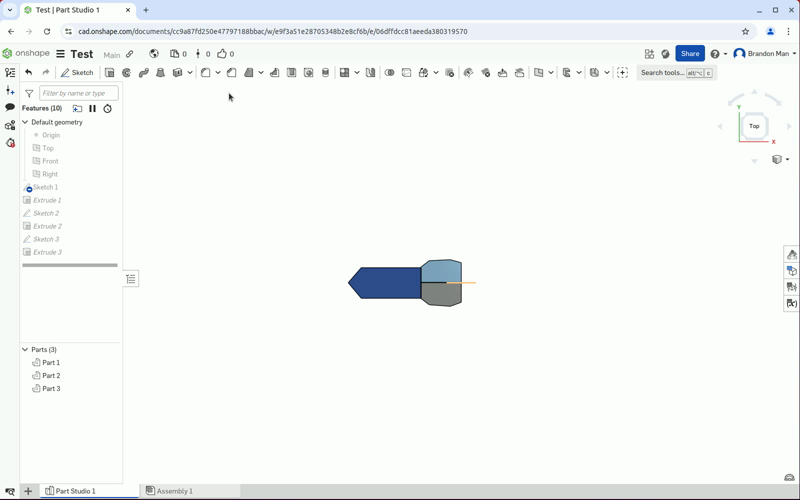
mouse_move(73, 352)
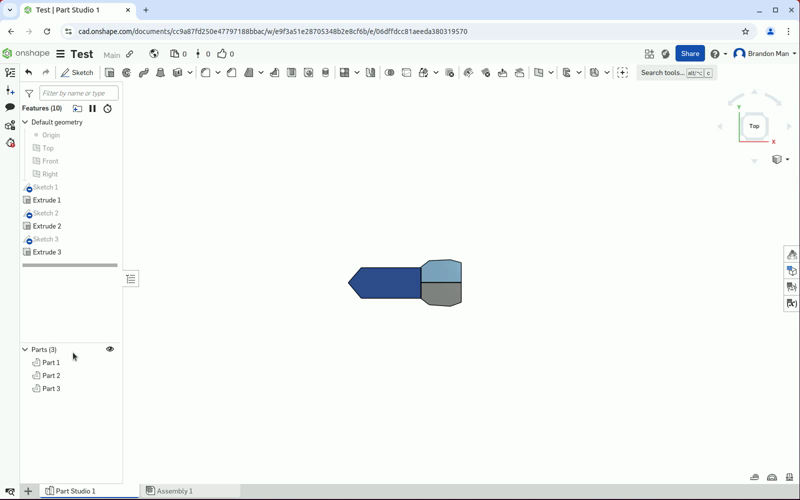
key(y)
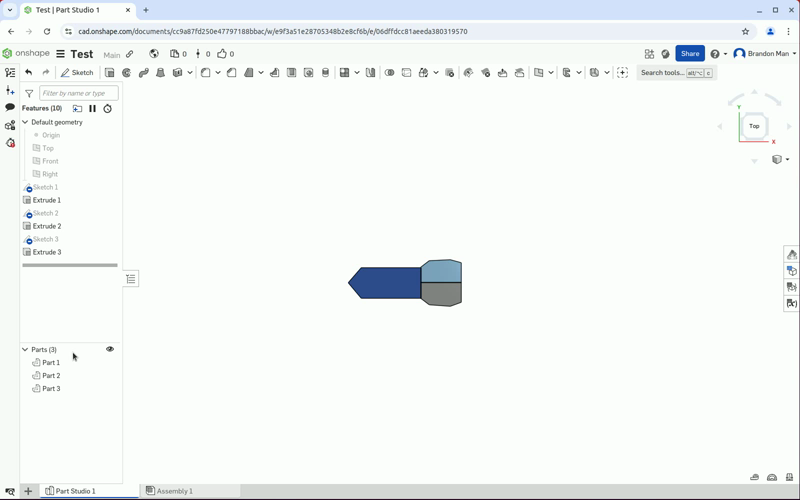
key(shift+p)
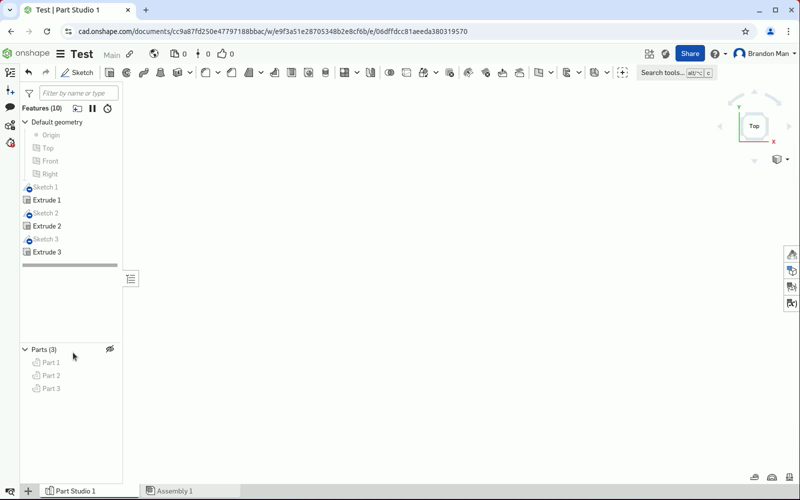
key(space)
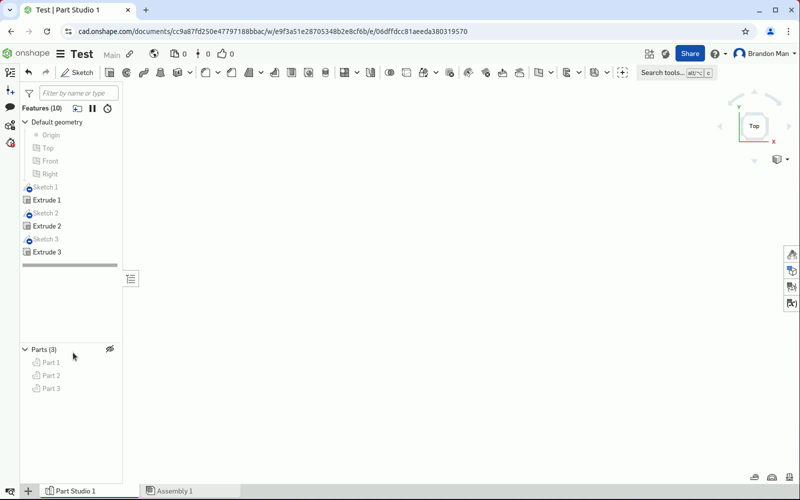
key_down(shift)
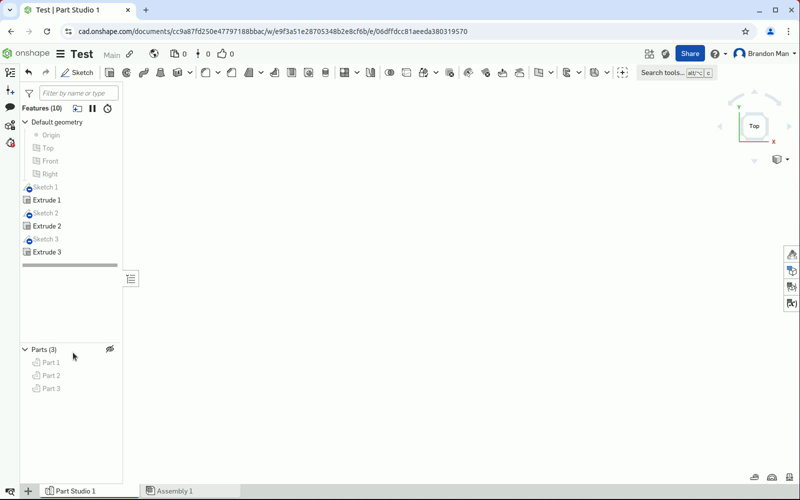
key(up)
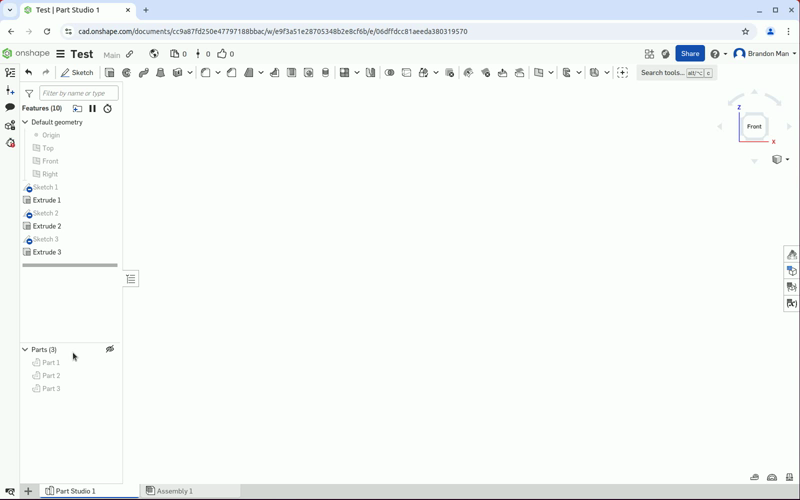
key_up(shift)
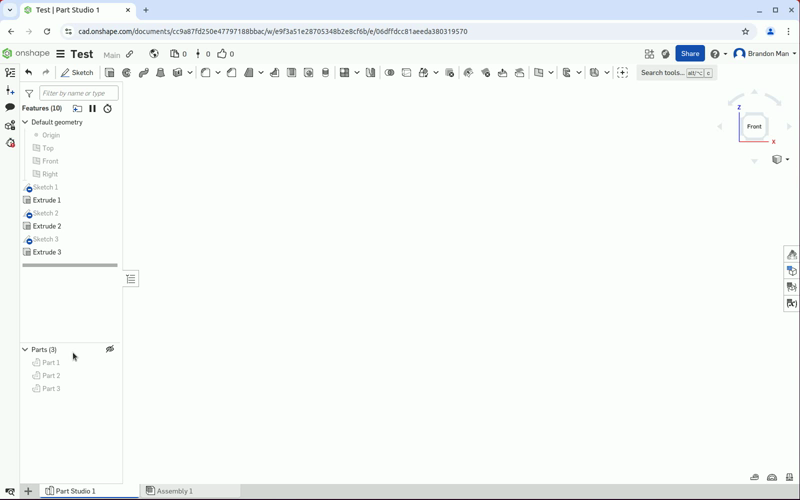
key(space)
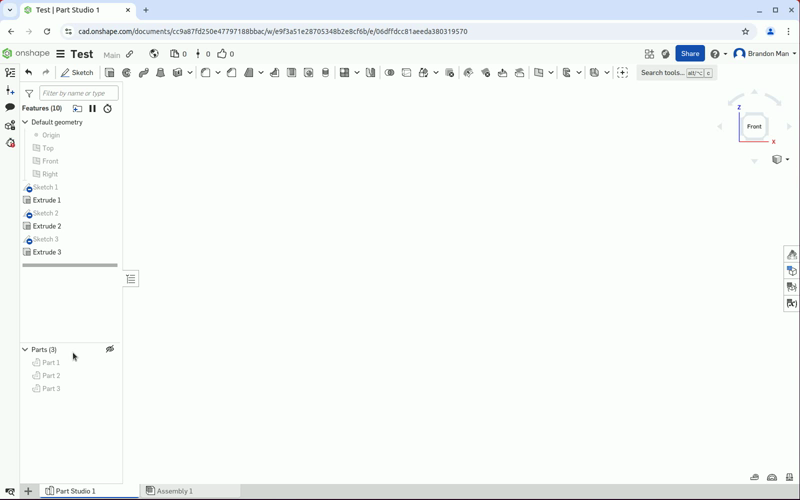
key_down(shift)
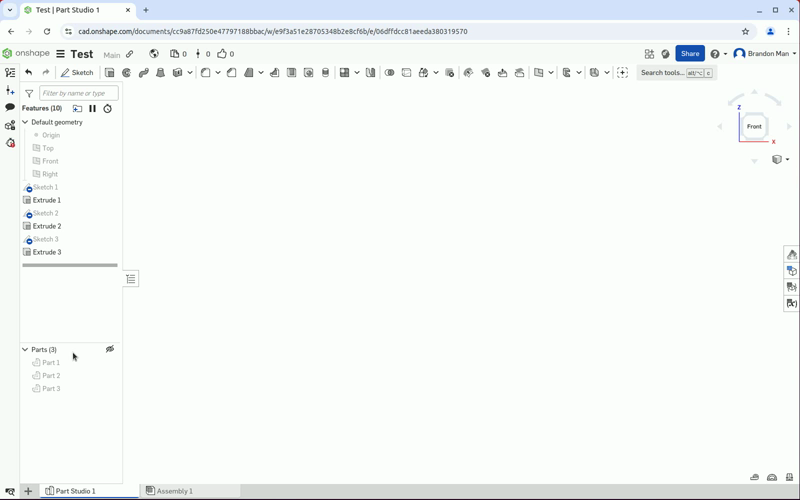
key(left)
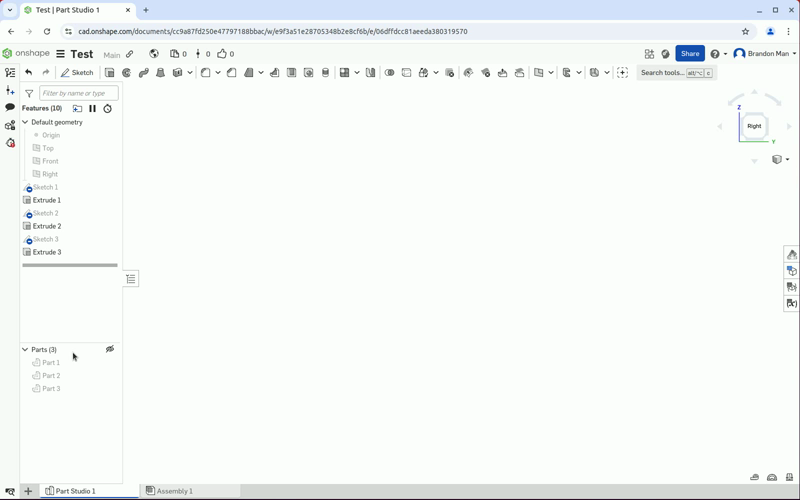
key_up(shift)
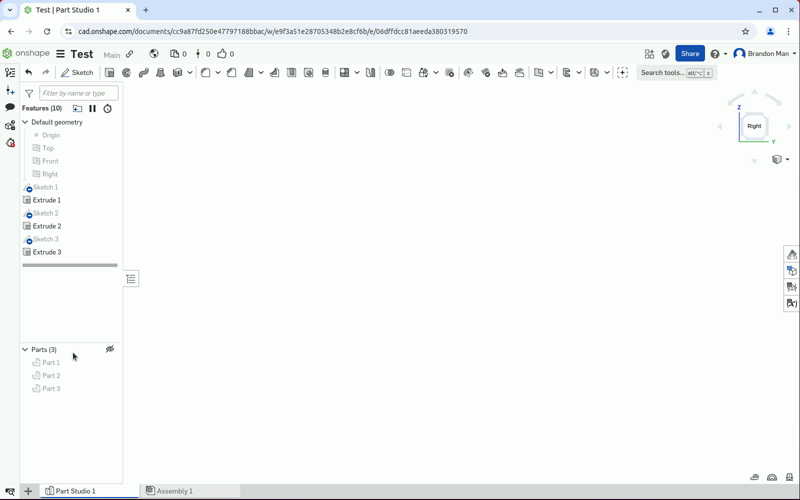
mouse_move(73, 352)
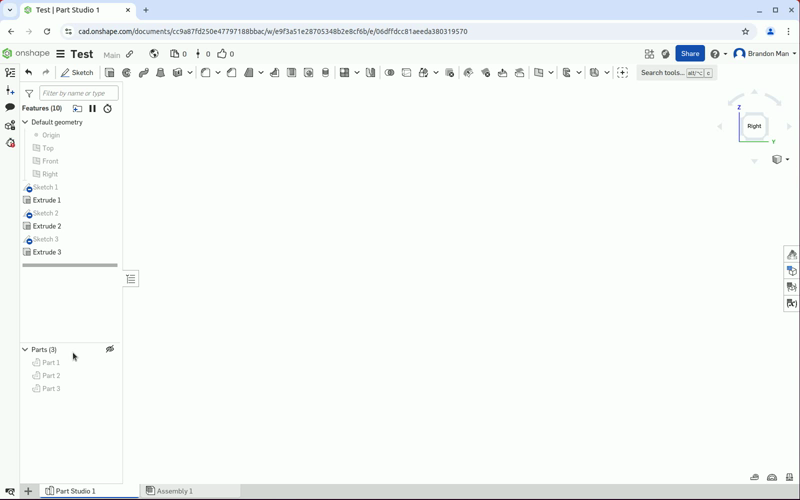
key(shift+y)
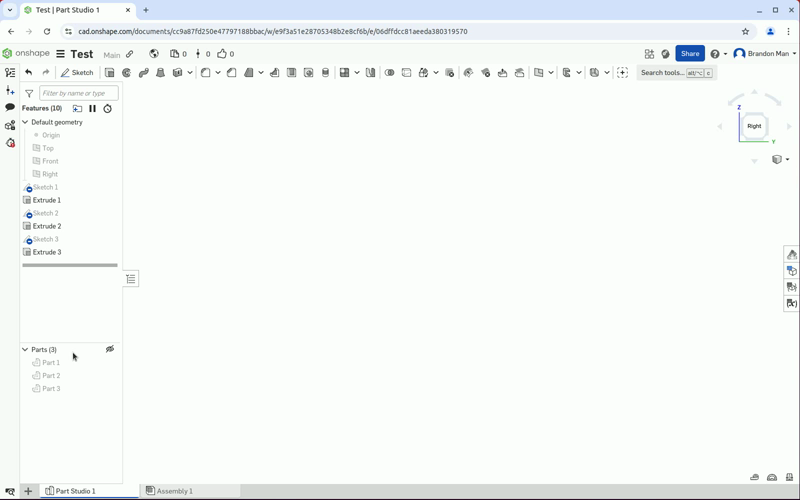
key(shift+s)
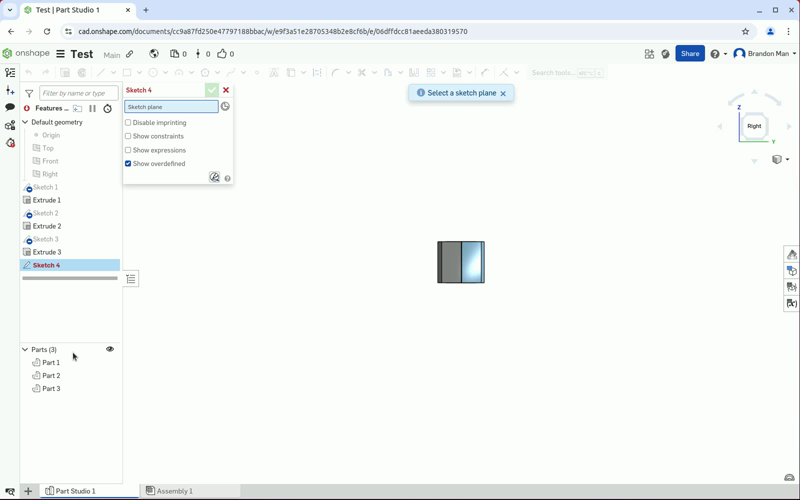
mouse_move(73, 176)
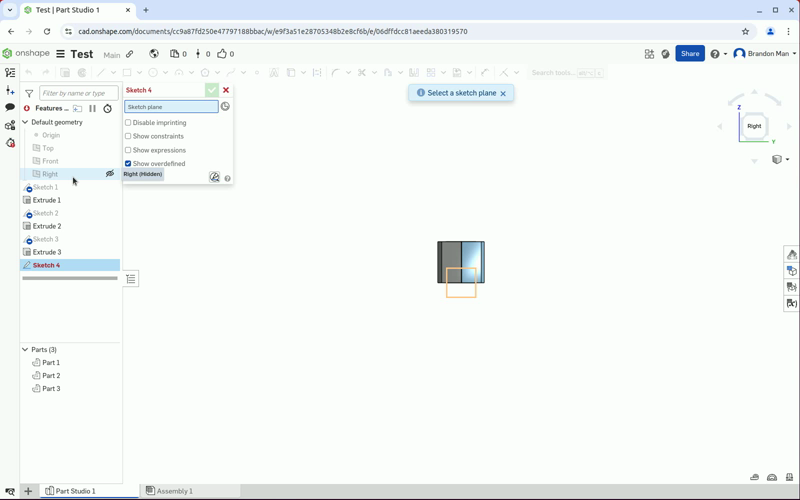
click(73, 176)
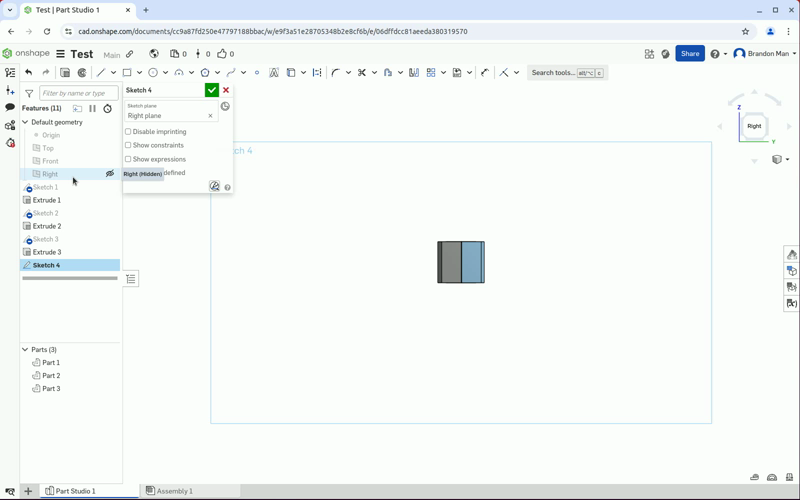
mouse_move(73, 352)
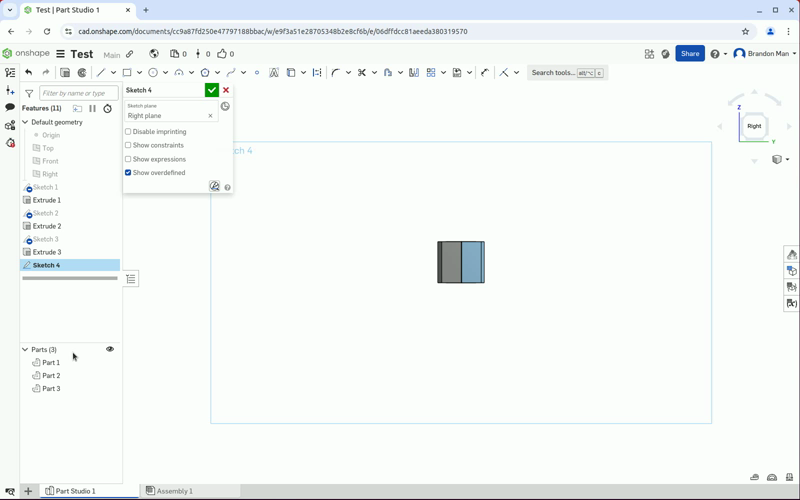
key(y)
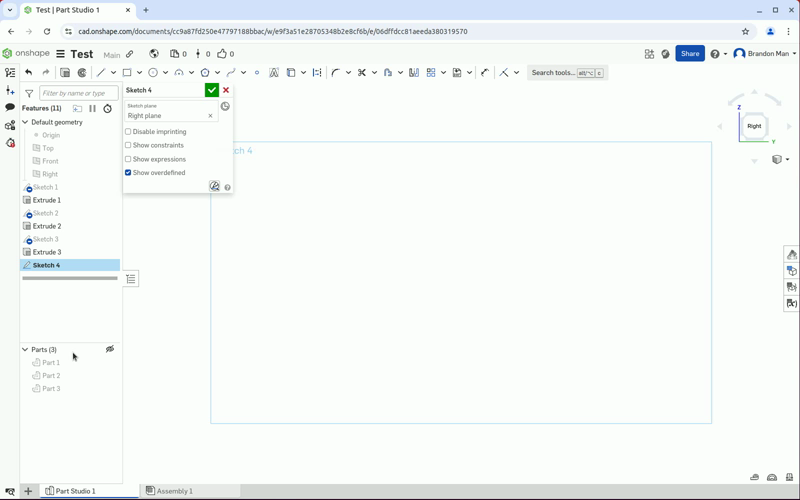
key(l)
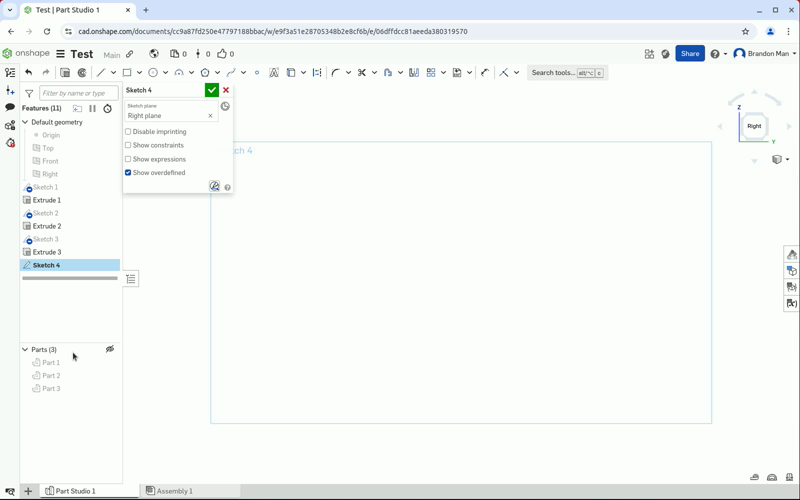
key_down(shift)
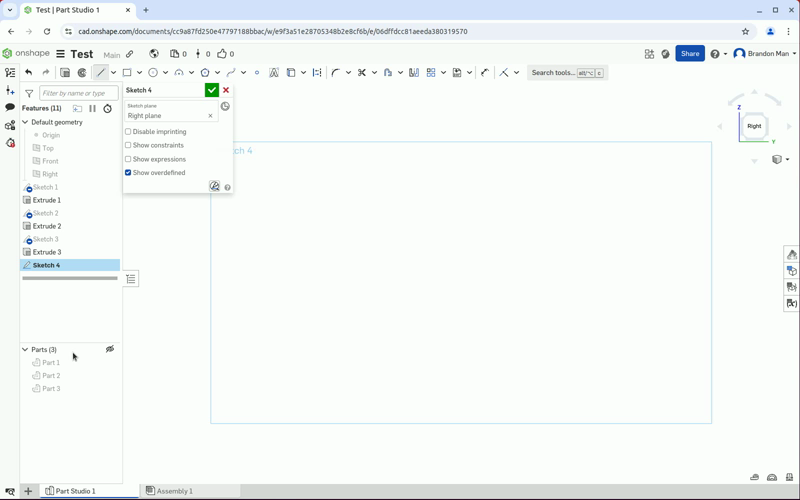
mouse_move(440, 282)
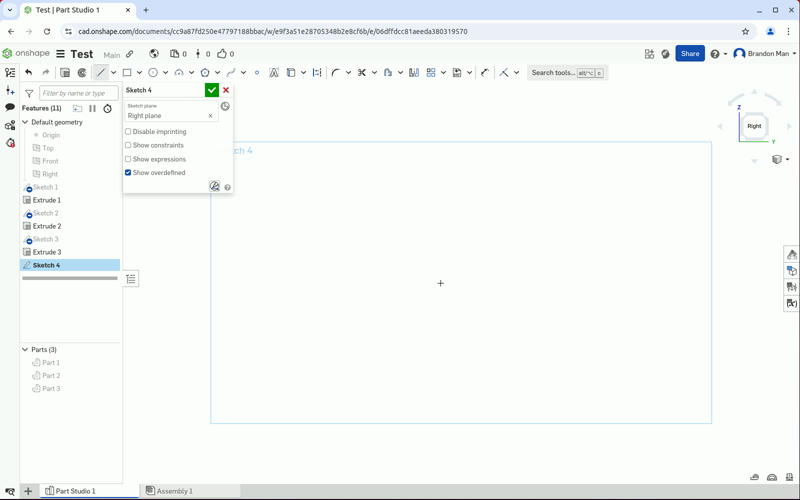
click(440, 282)
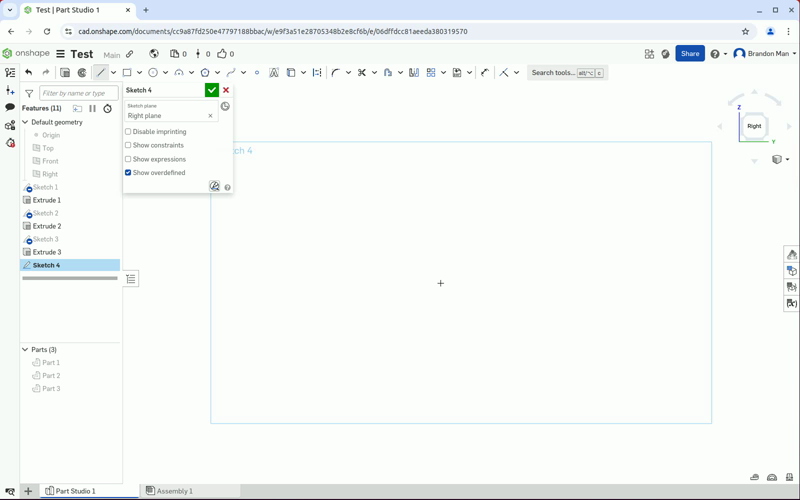
key_up(shift)
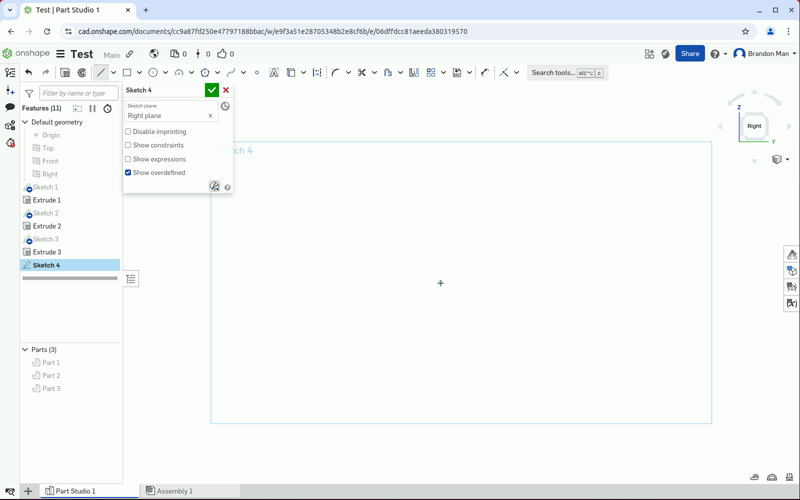
key_down(shift)
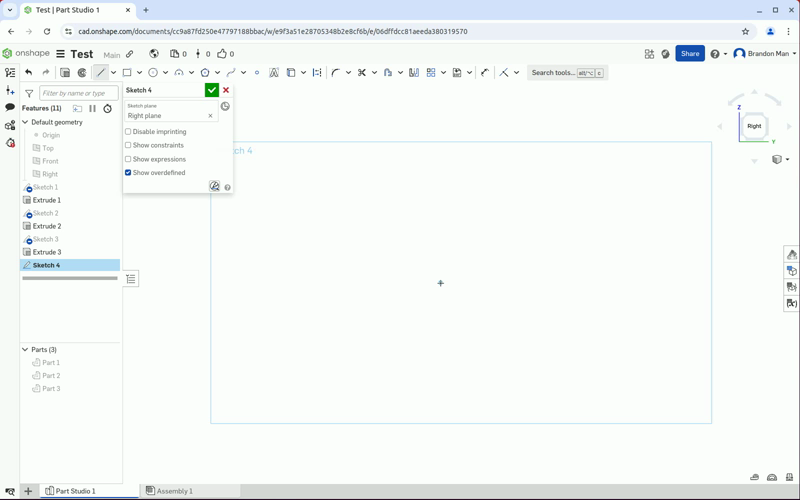
mouse_move(470, 282)
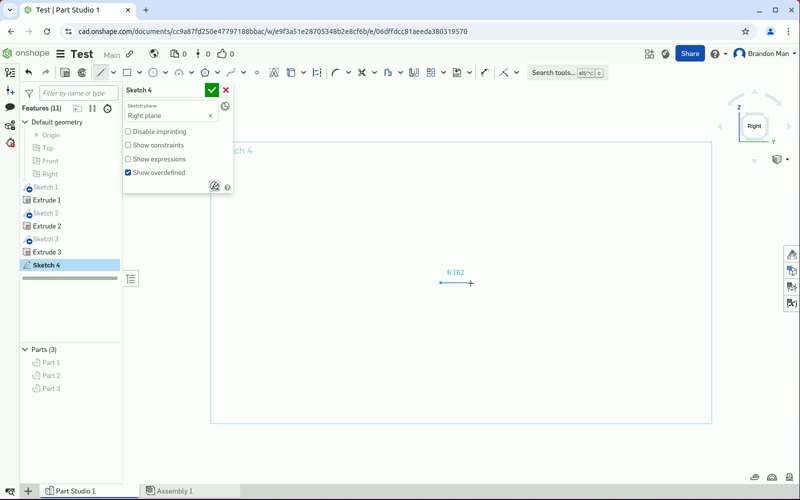
mouse_move(480, 282)
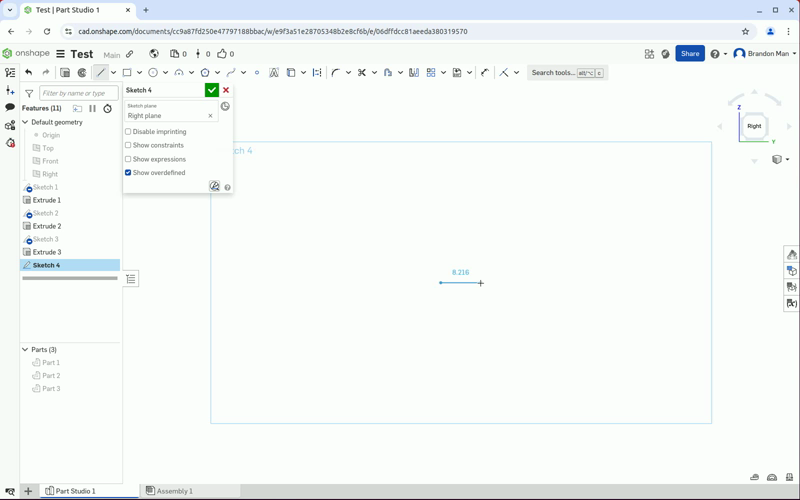
click(480, 282)
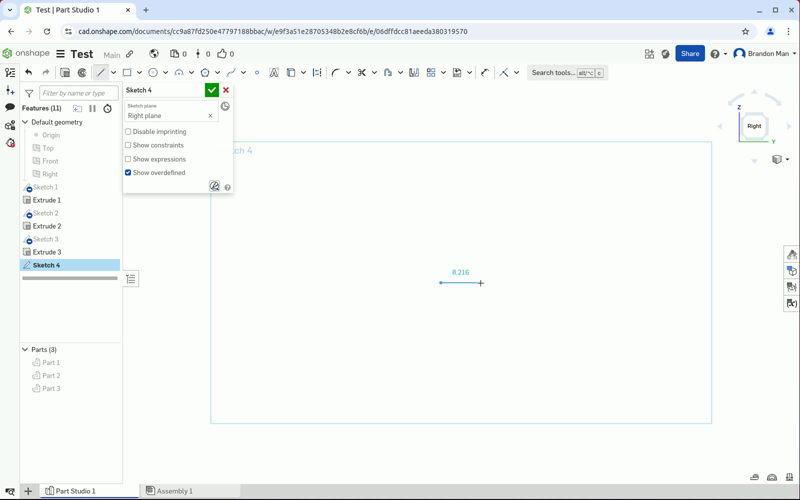
key_up(shift)
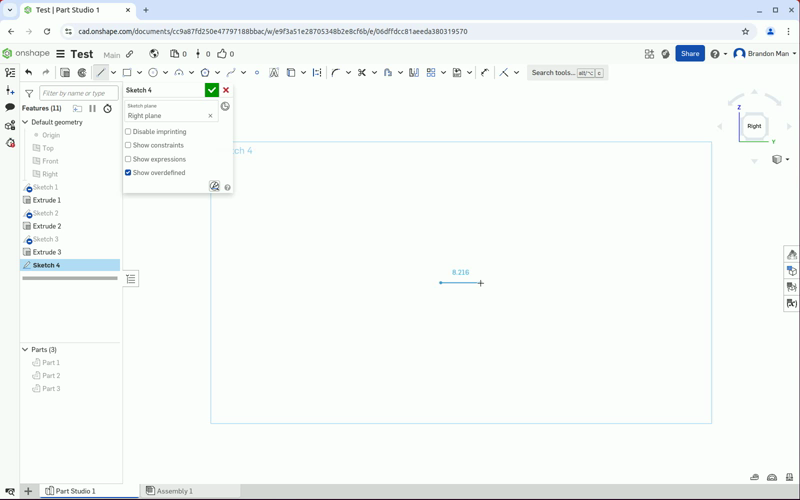
key_down(shift)
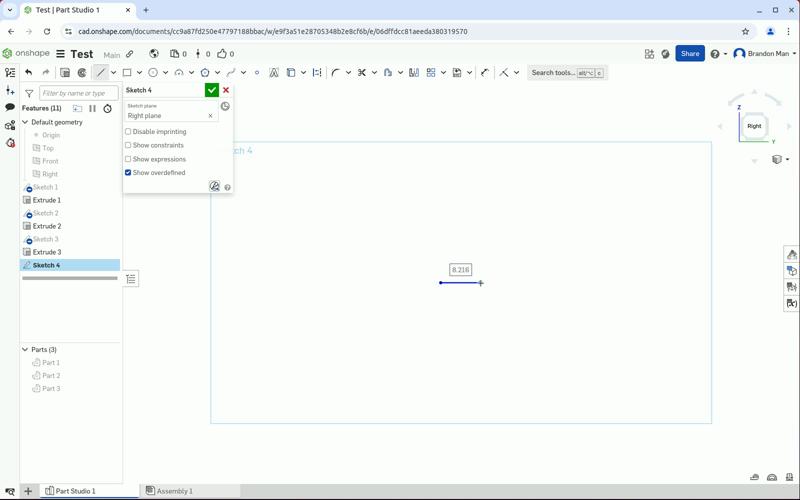
mouse_move(510, 282)
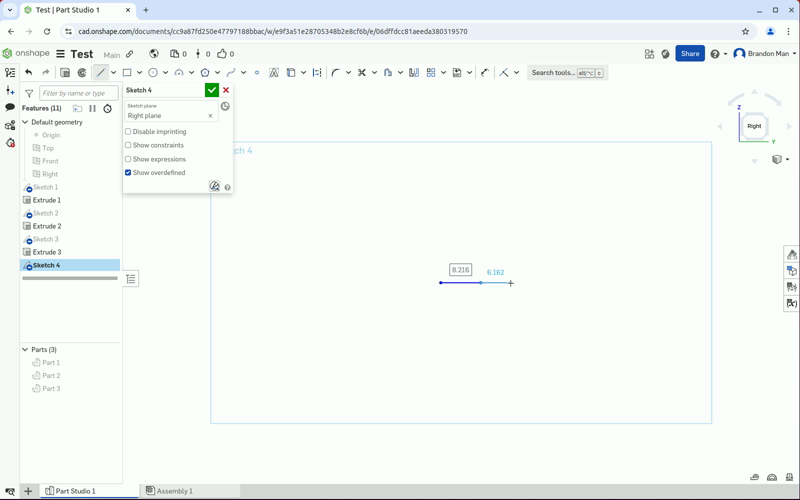
mouse_move(480, 252)
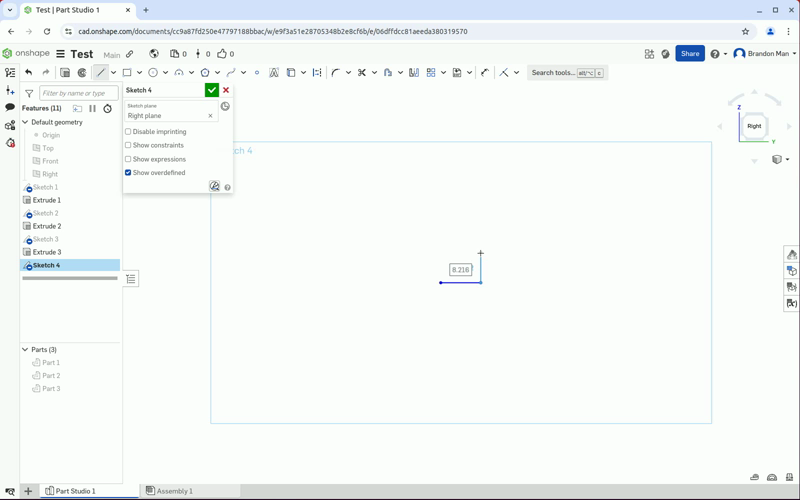
click(480, 252)
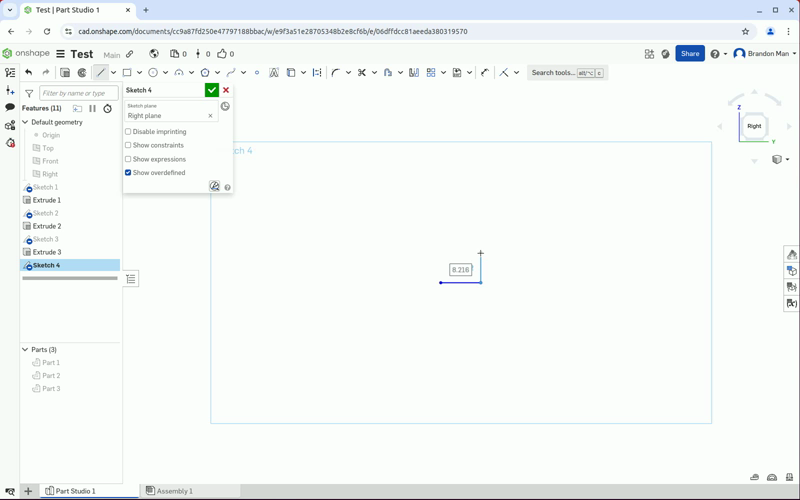
key_up(shift)
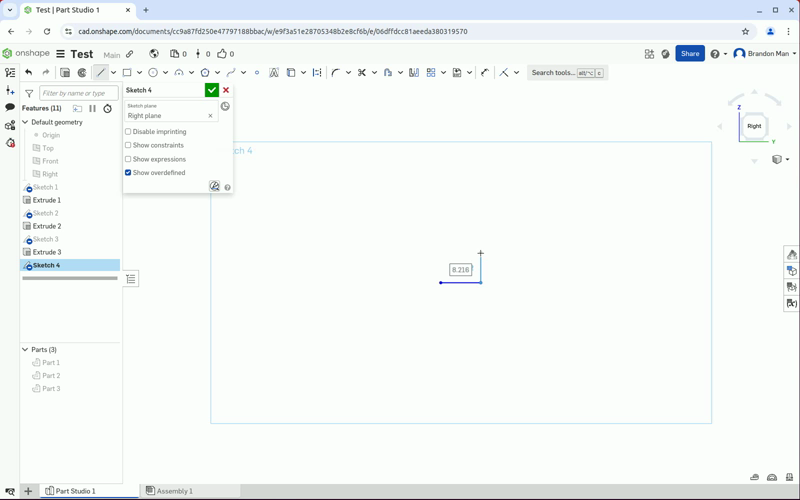
key(esc)
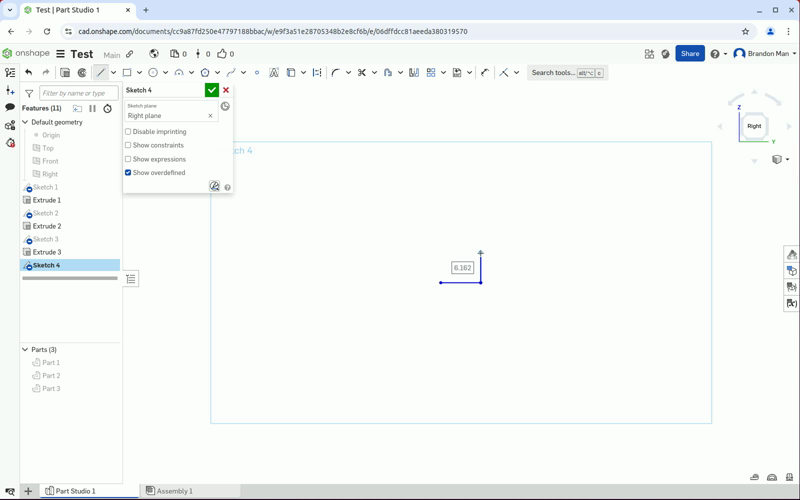
key(a)
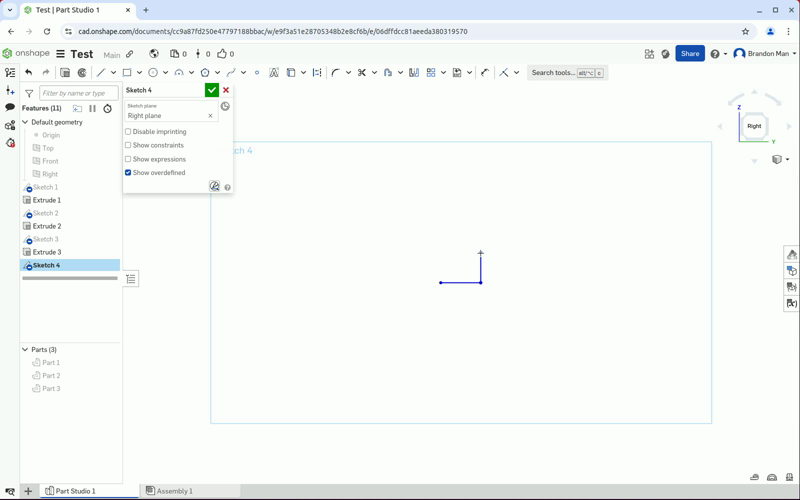
mouse_move(480, 252)
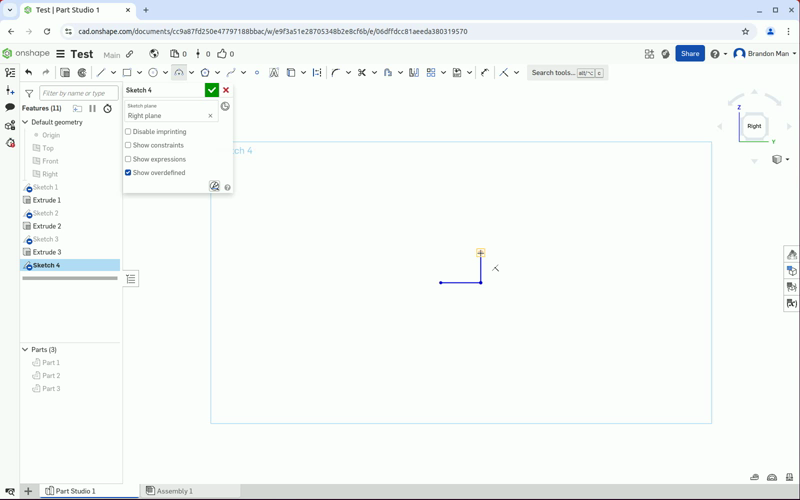
click(480, 252)
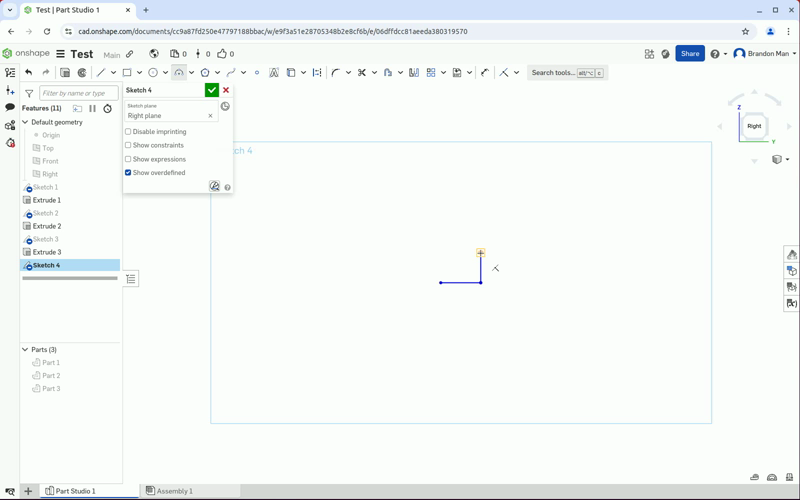
key_down(shift)
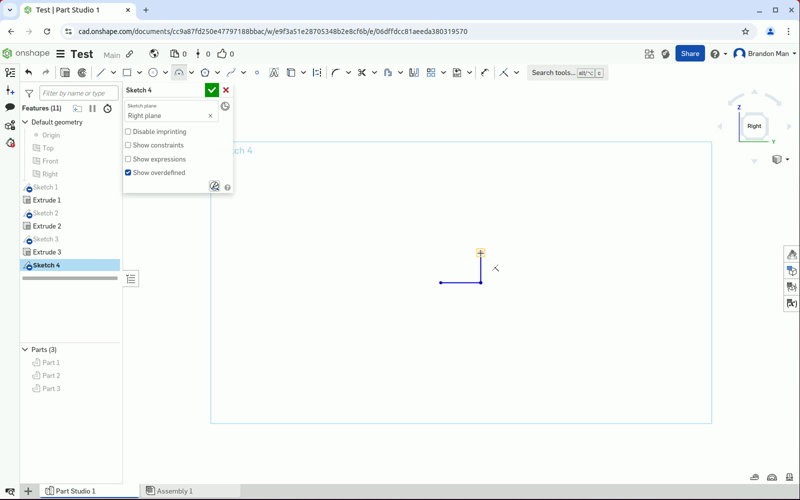
mouse_move(440, 252)
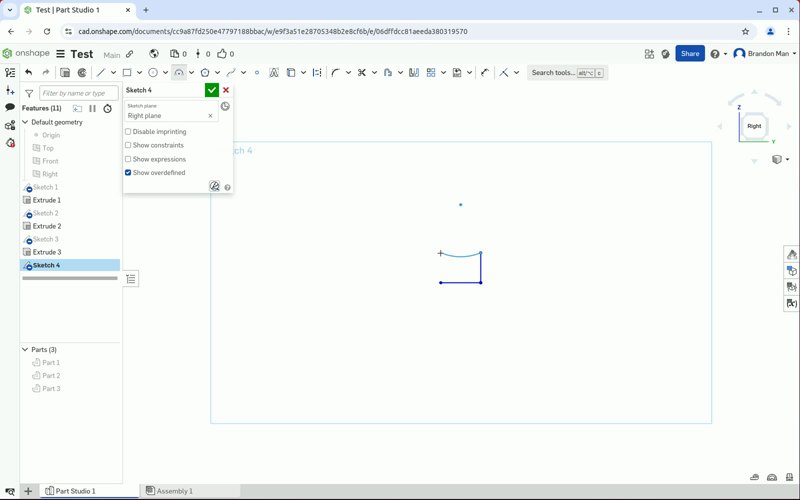
click(440, 252)
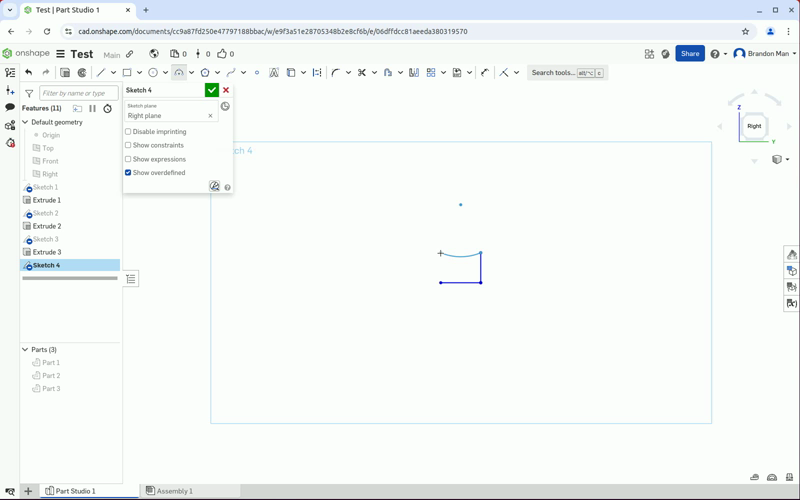
mouse_move(460, 318)
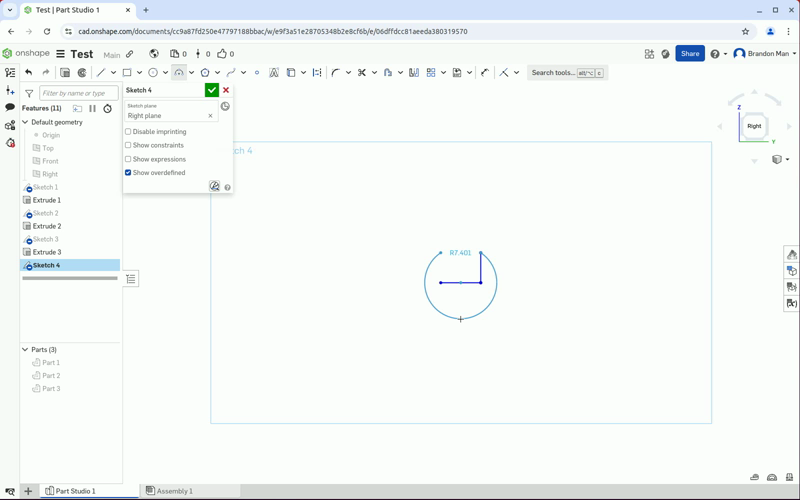
click(460, 318)
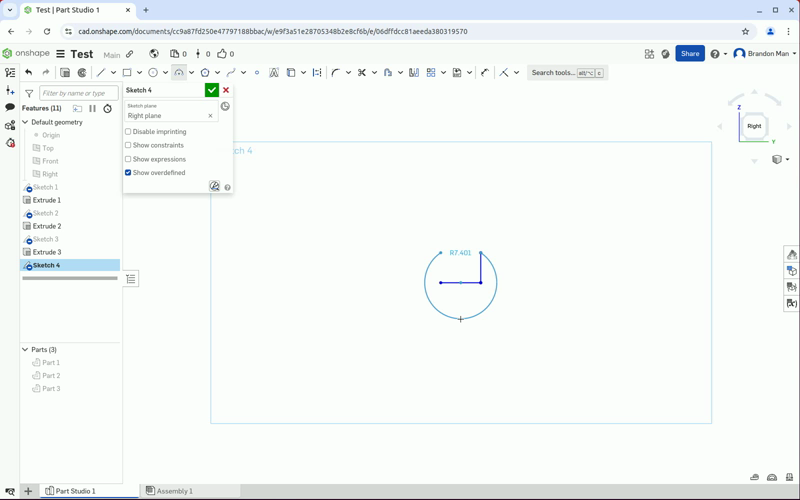
key_up(shift)
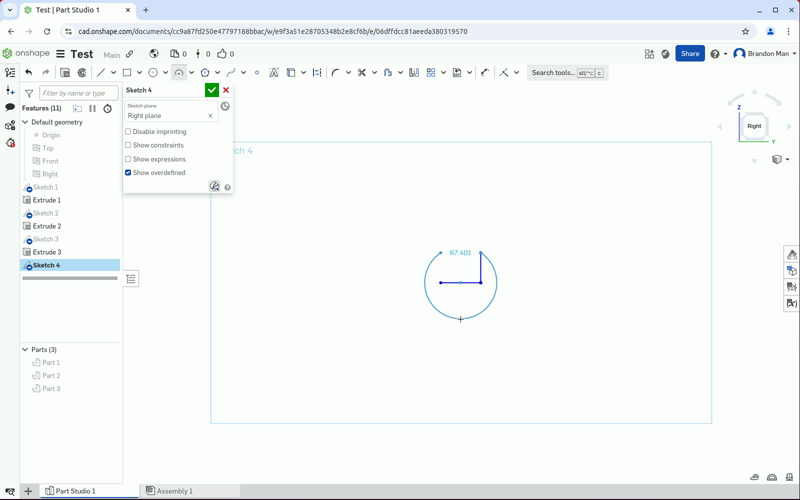
key(esc)
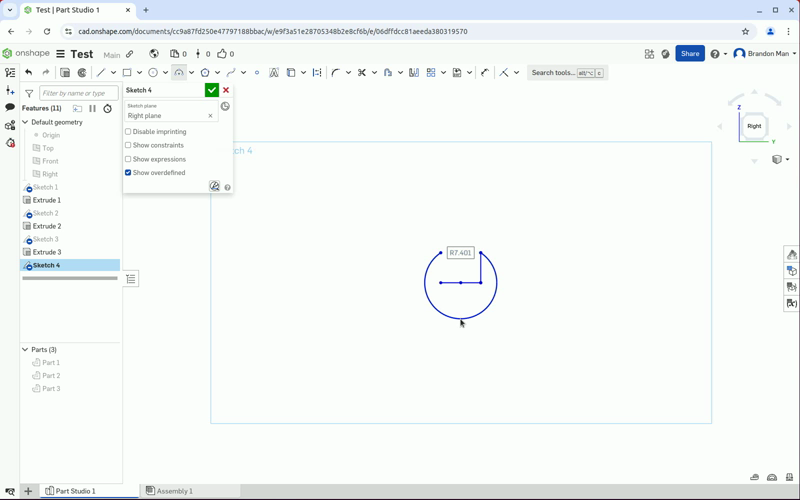
key(l)
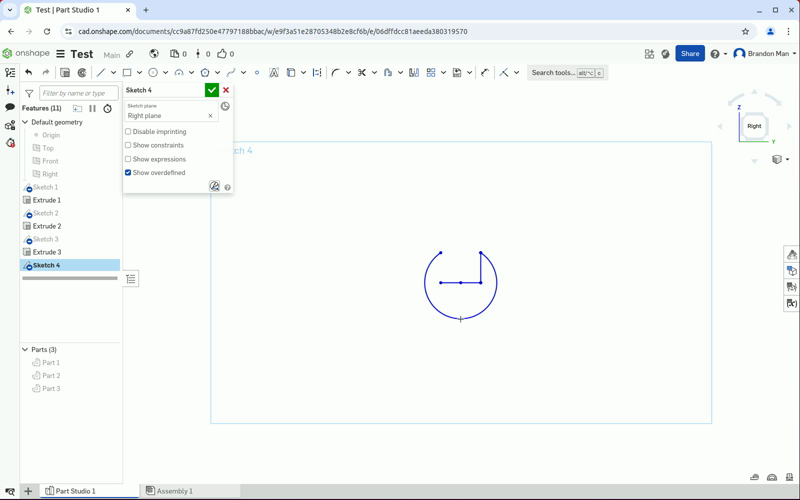
mouse_move(440, 252)
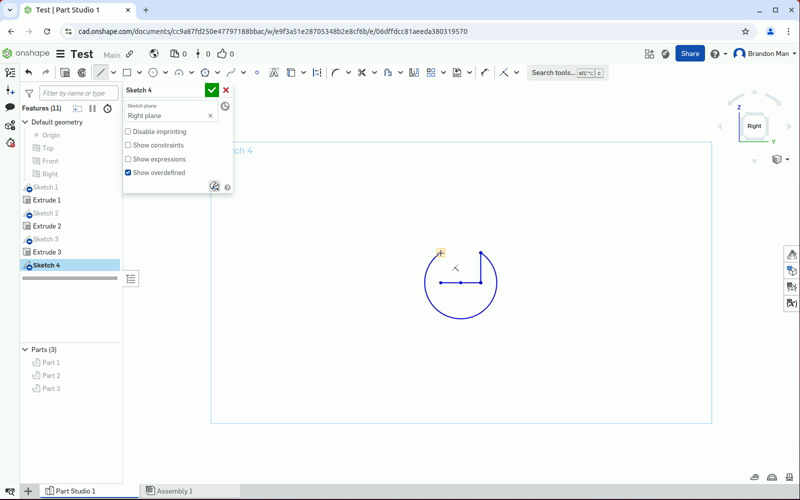
click(440, 252)
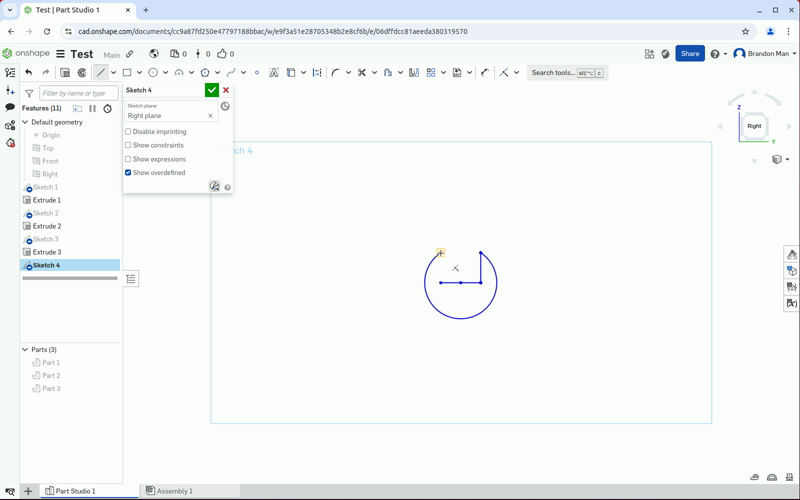
mouse_move(470, 252)
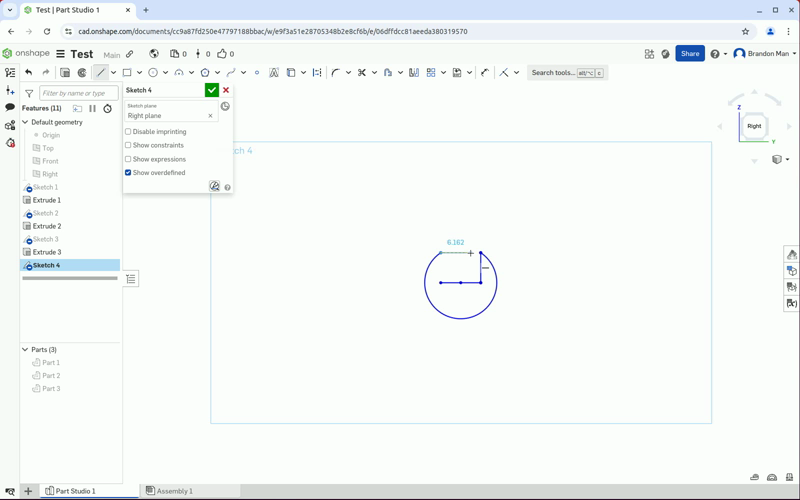
key_down(shift)
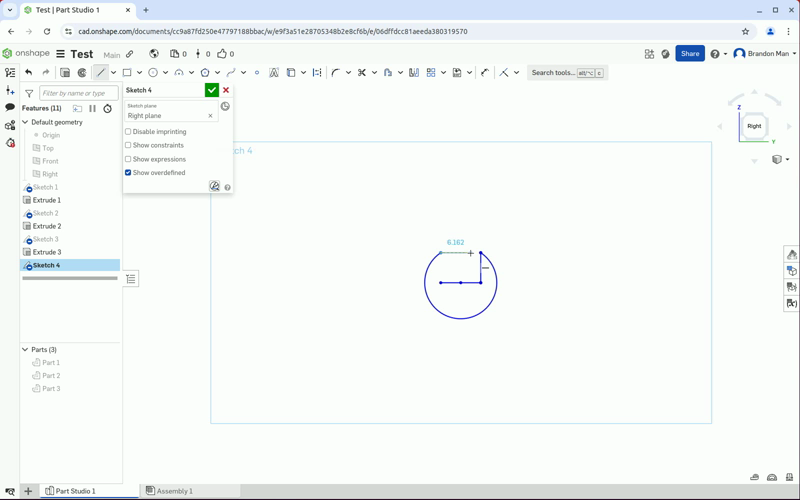
mouse_move(440, 282)
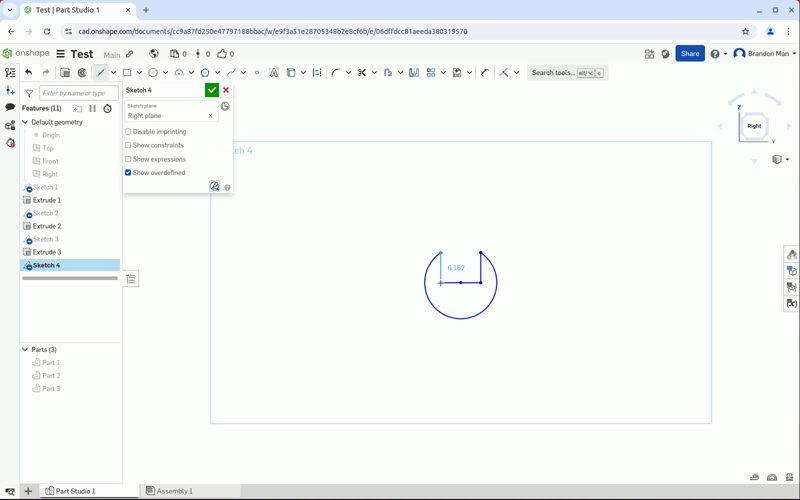
key_up(shift)
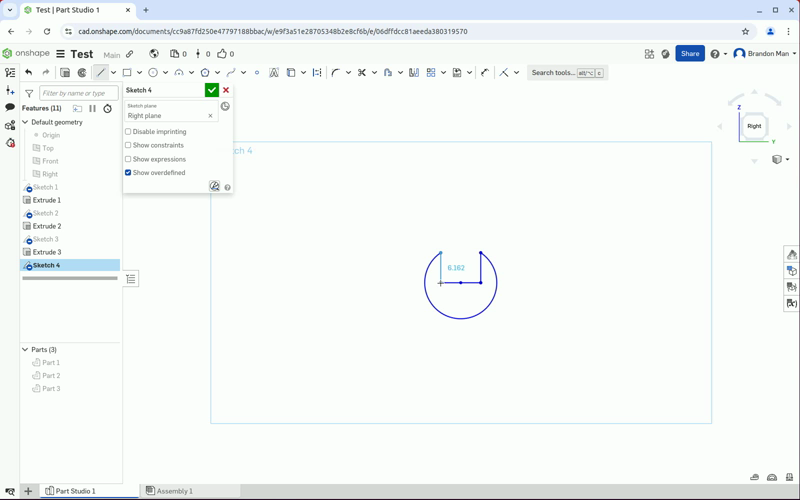
click(440, 282)
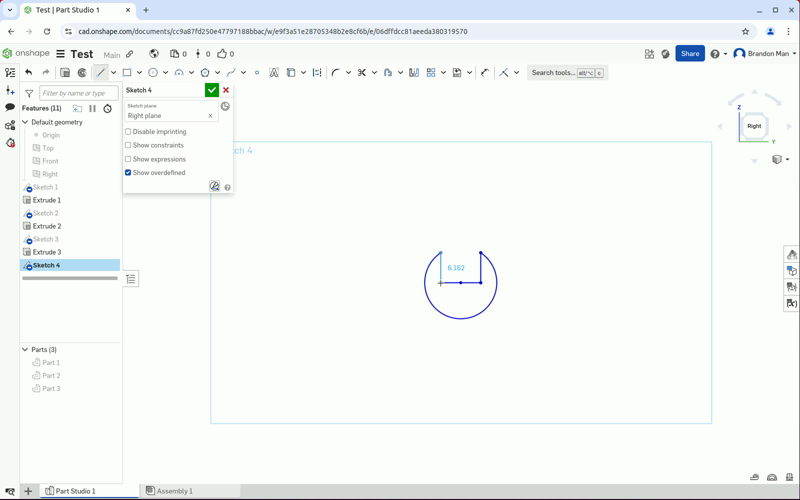
key(esc)
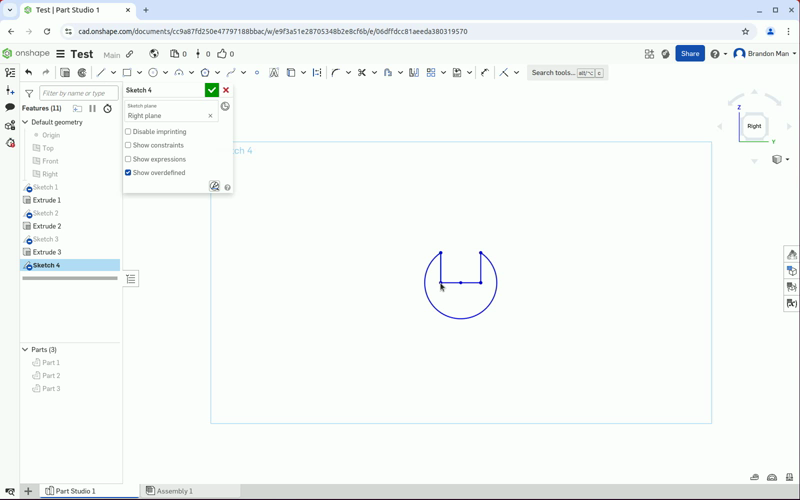
mouse_move(490, 290)
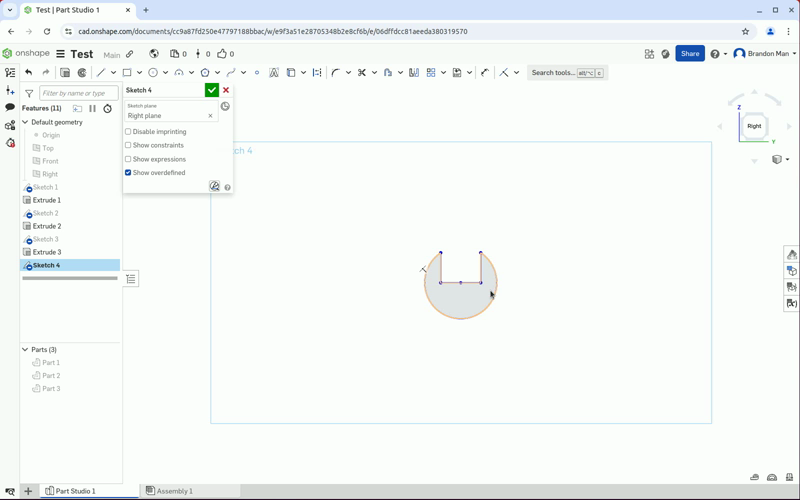
click(490, 290)
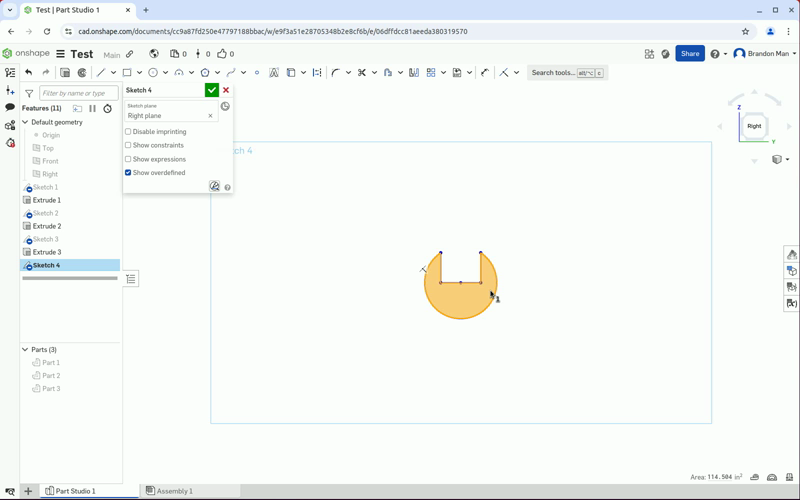
mouse_move(73, 352)
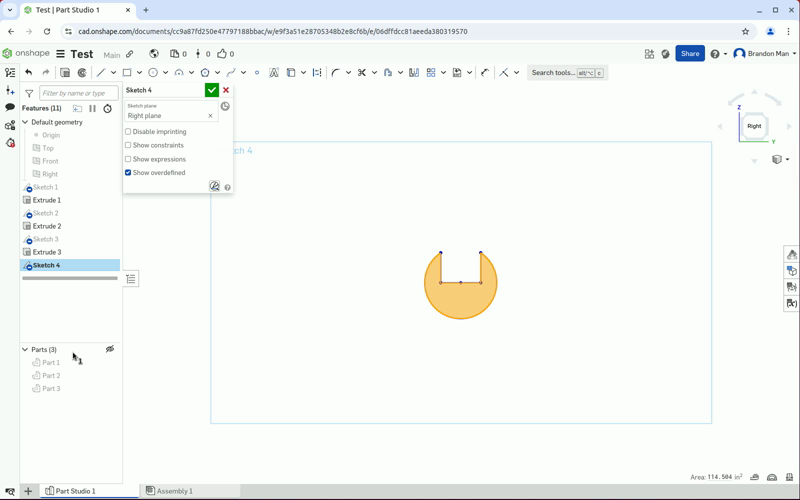
key(shift+y)
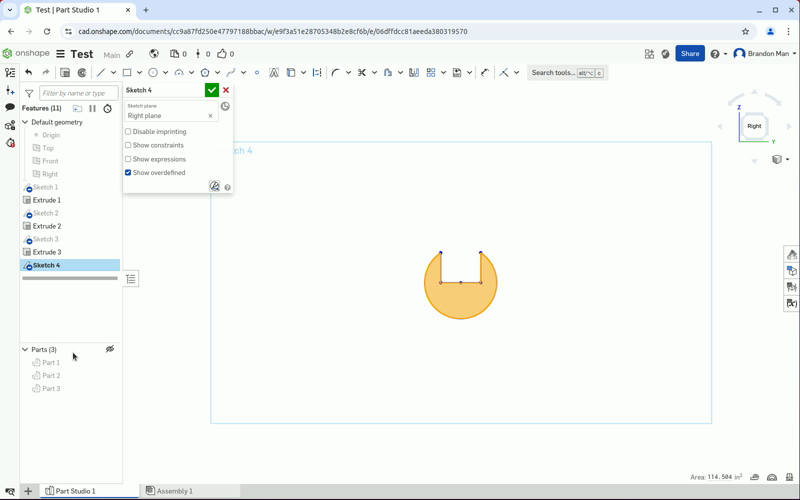
key(shift+e)
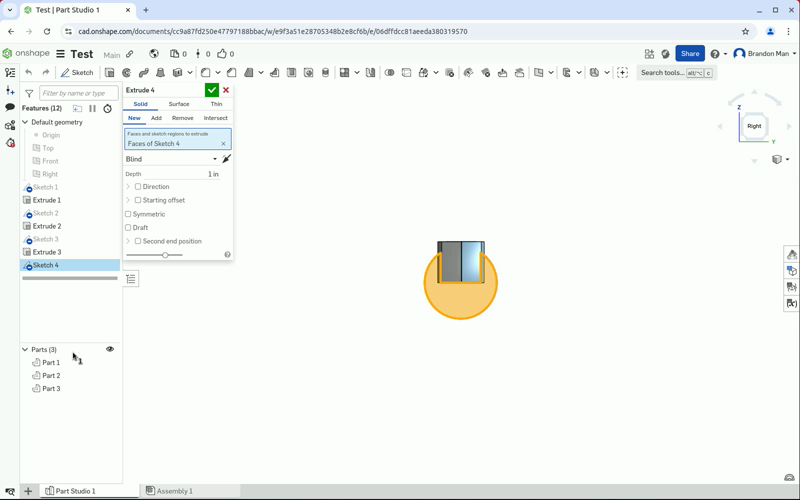
mouse_move(143, 106)
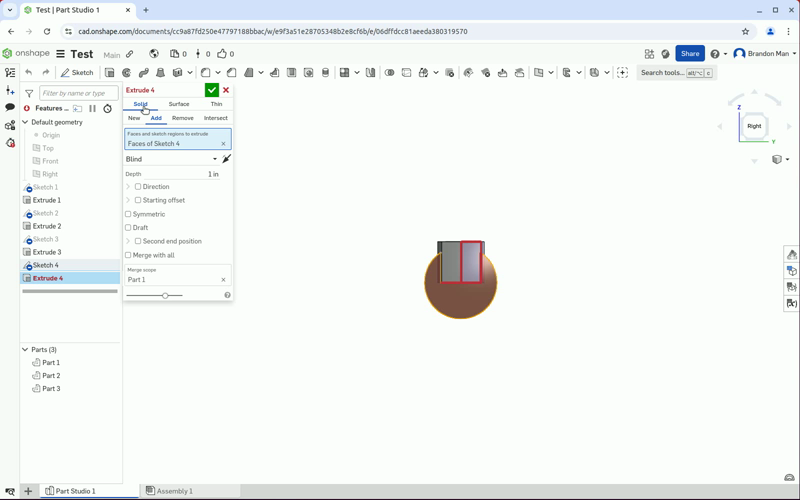
click(143, 106)
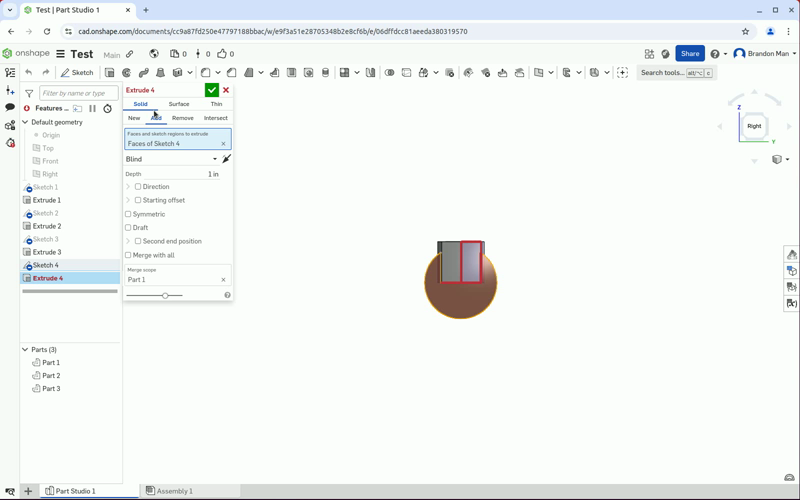
mouse_move(186, 120)
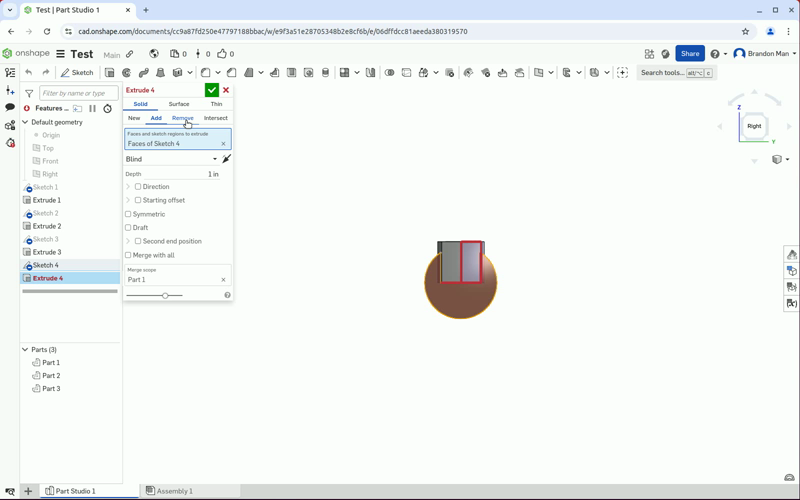
click(186, 120)
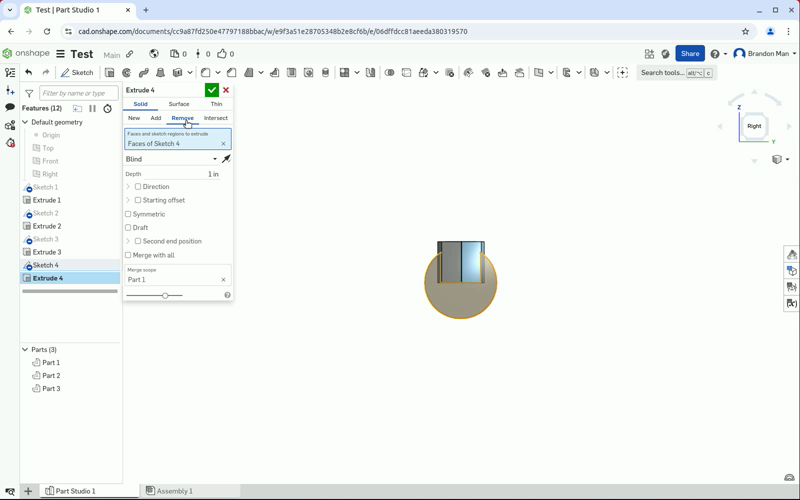
key(tab, 4)
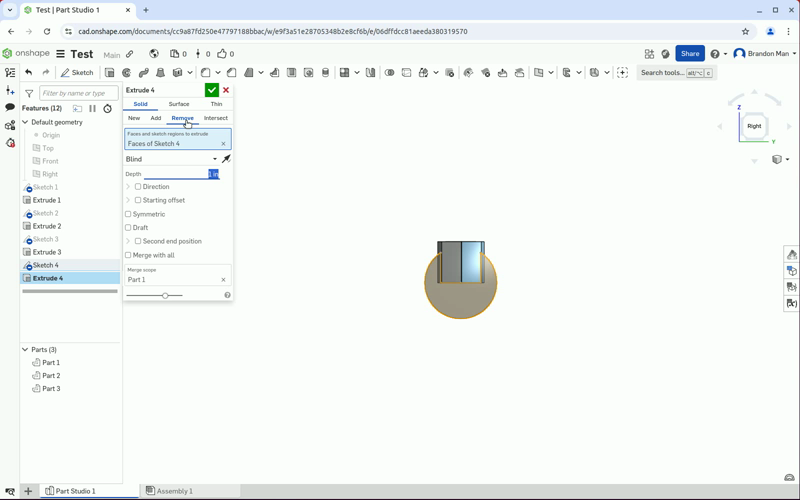
text(24.553)
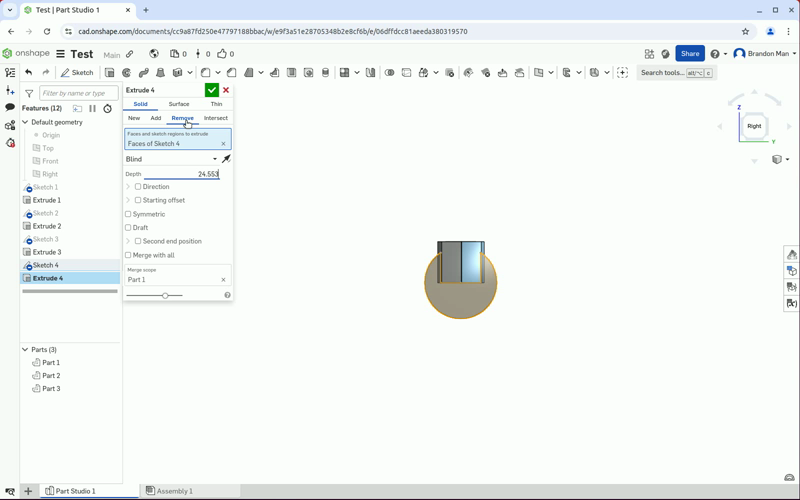
key(tab, 6)
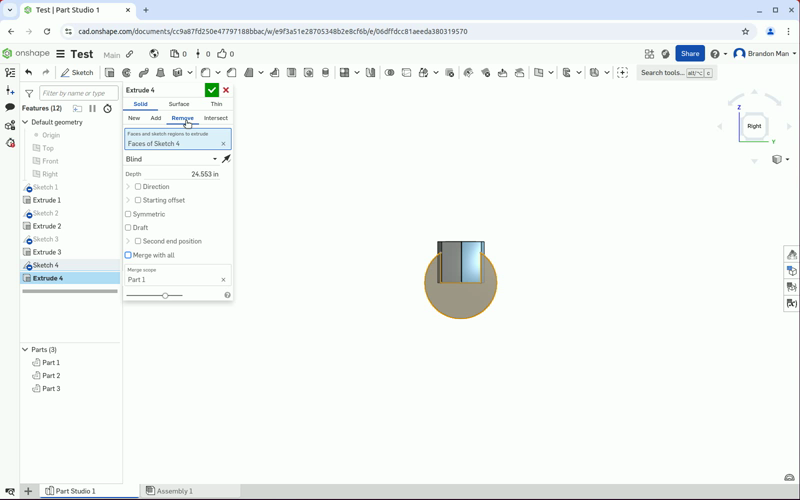
key(space)
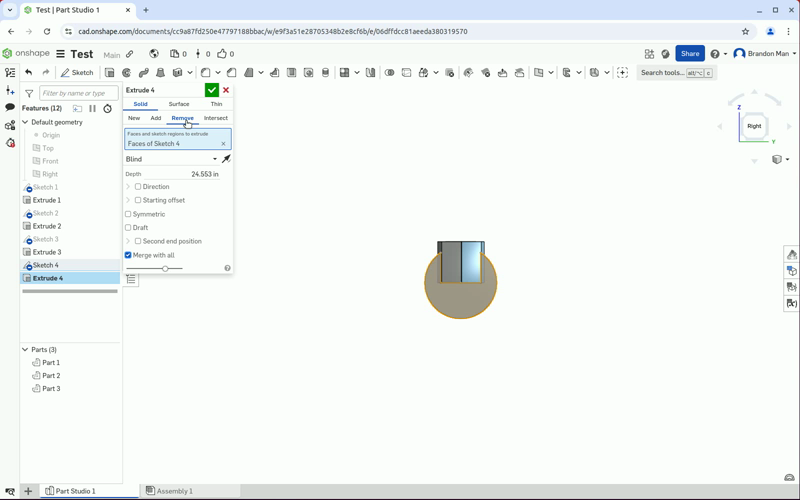
key(enter)
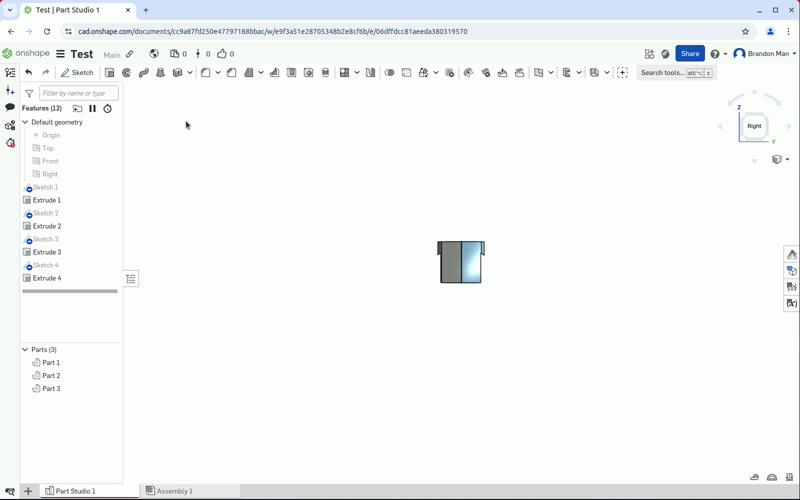
key(shift+h)
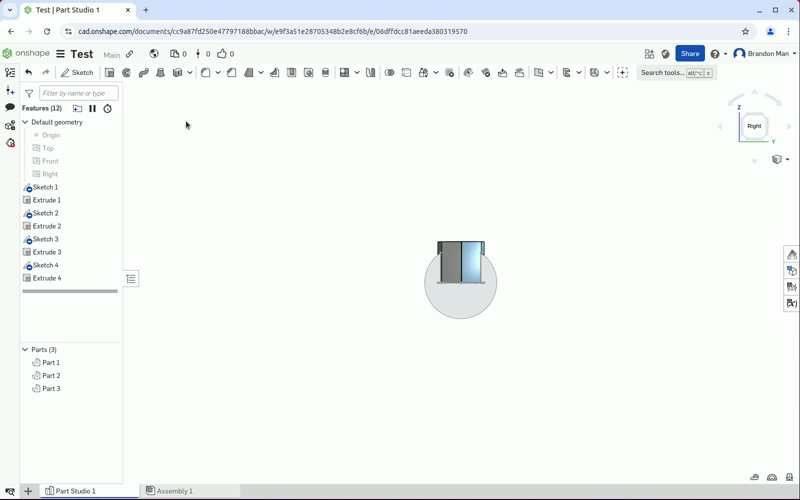
key(shift+h)
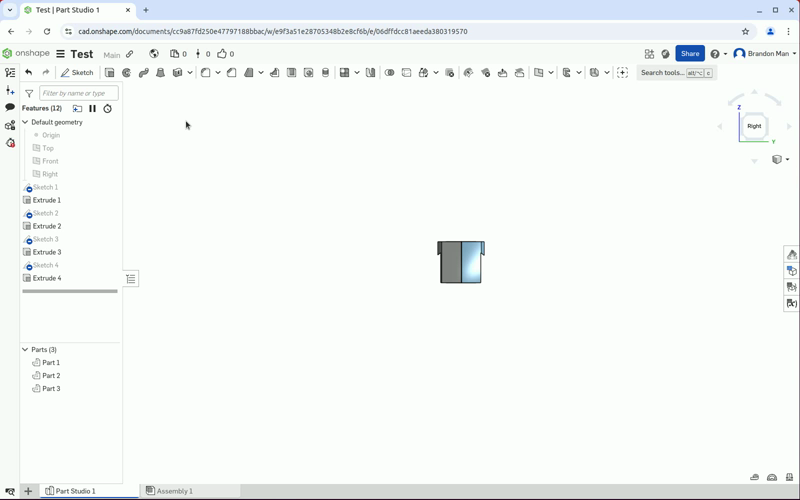
mouse_move(73, 189)
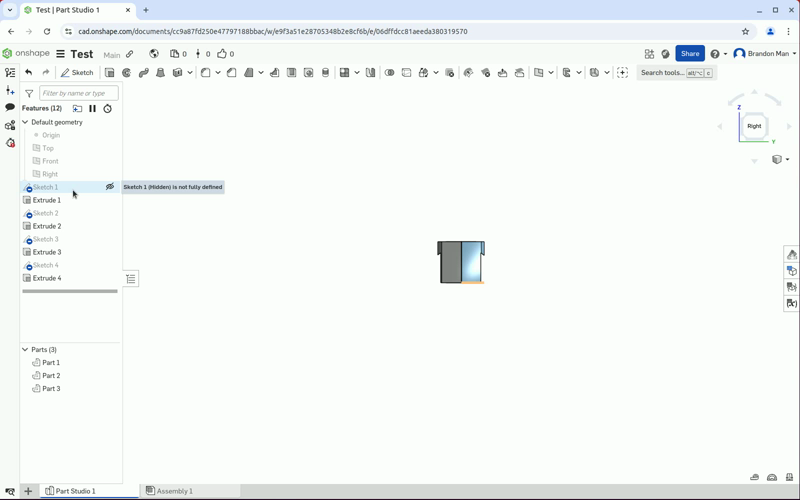
click(73, 189)
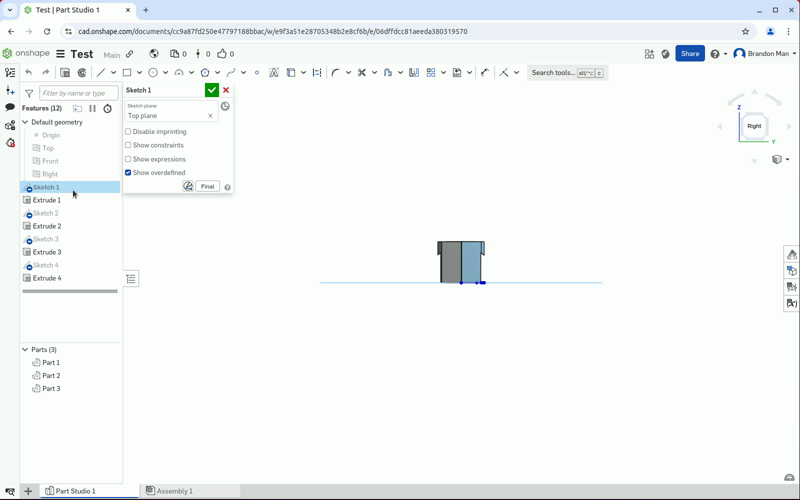
mouse_move(229, 92)
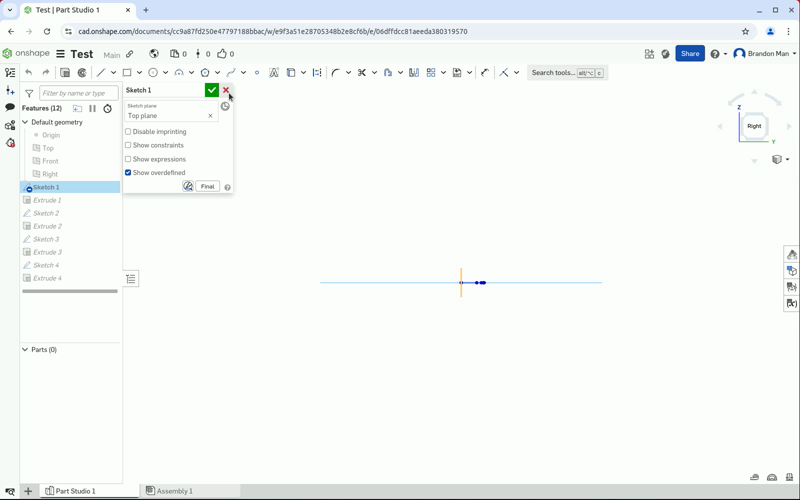
click(229, 92)
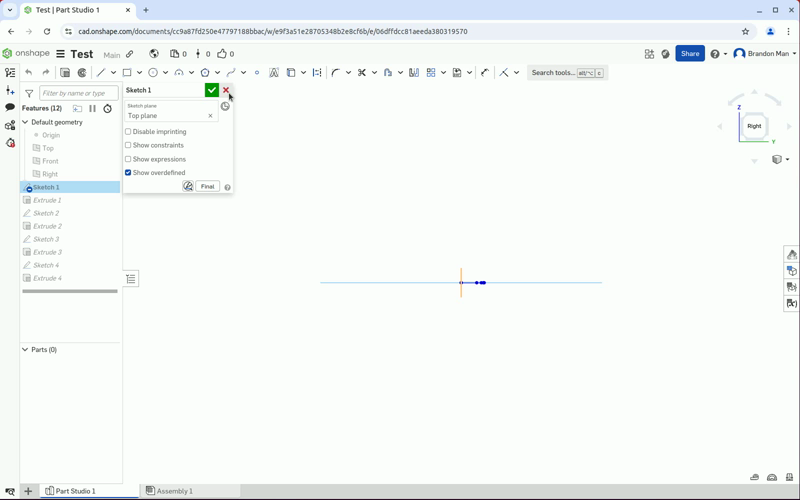
key(shift+s)
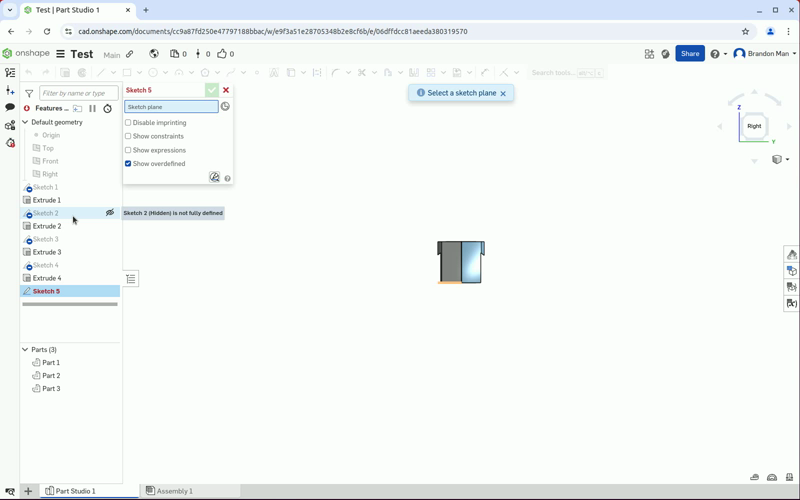
scroll(3)
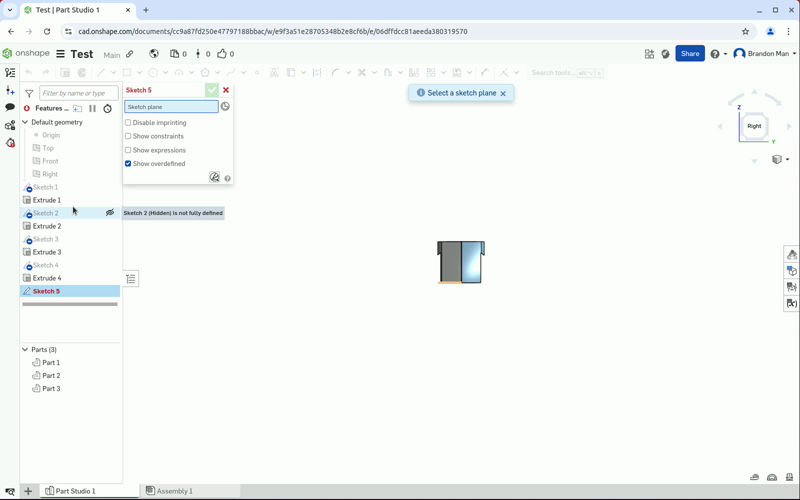
mouse_move(73, 176)
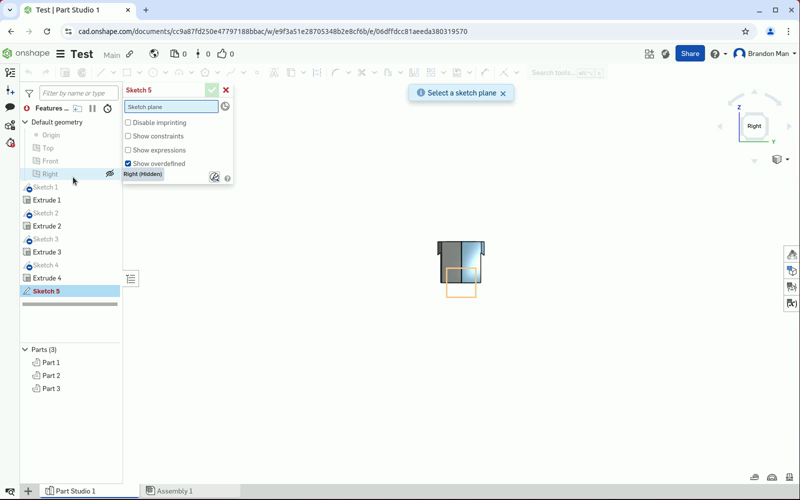
click(73, 176)
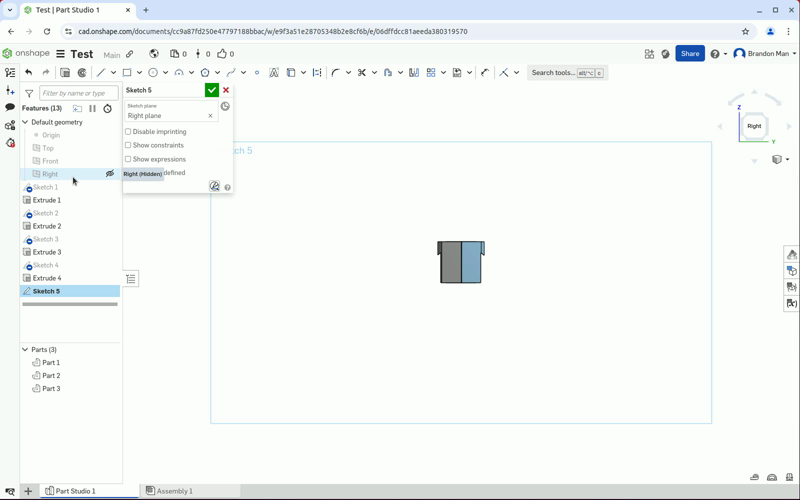
mouse_move(73, 352)
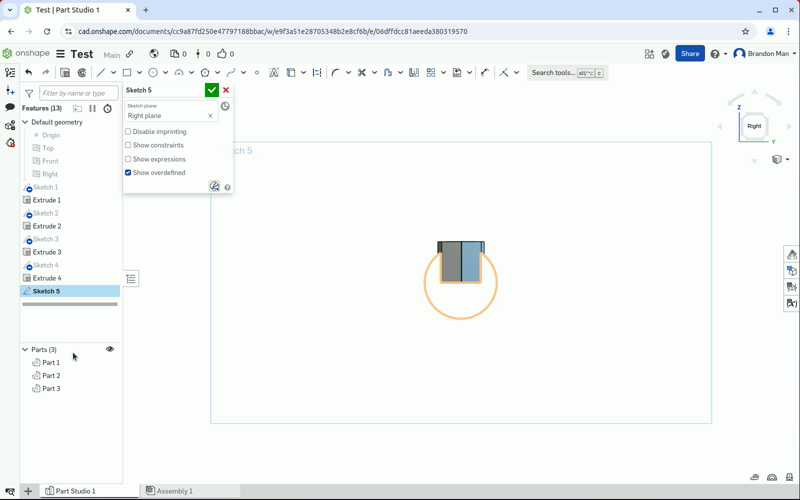
key(y)
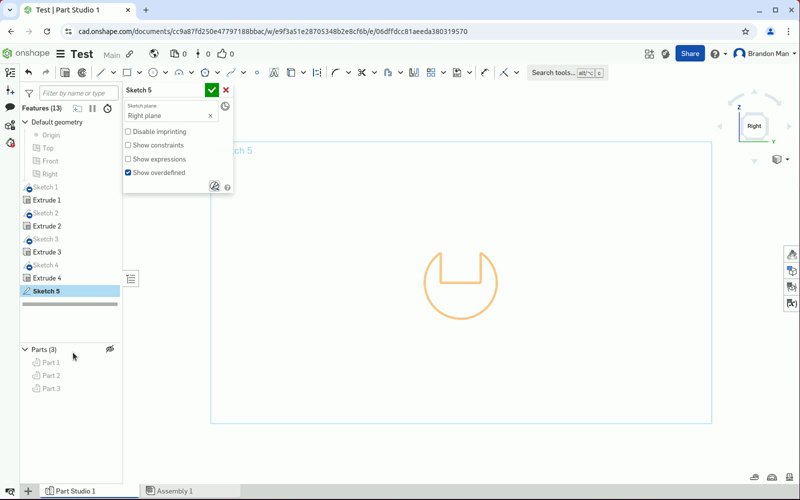
key(l)
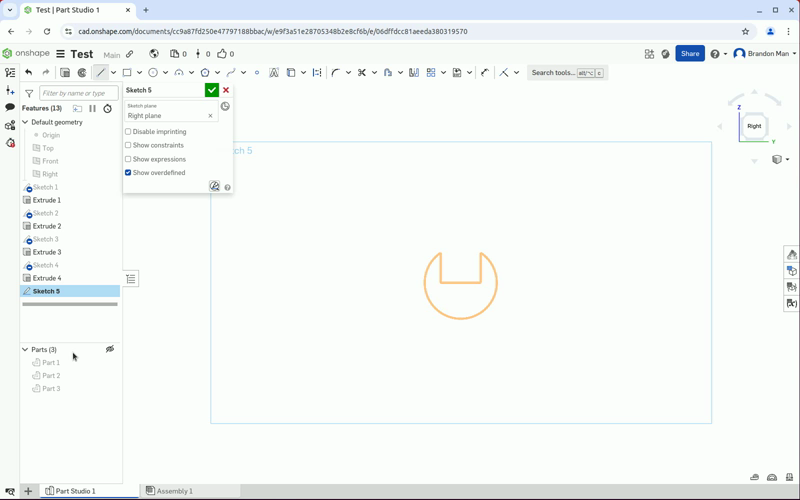
key_down(shift)
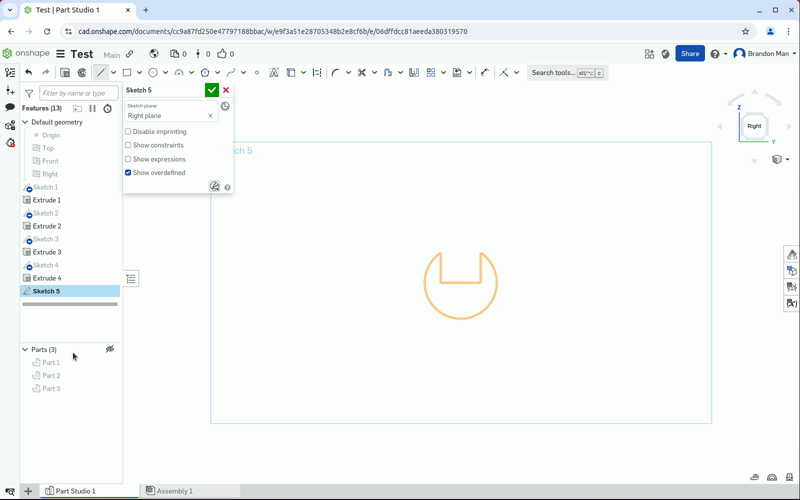
mouse_move(440, 282)
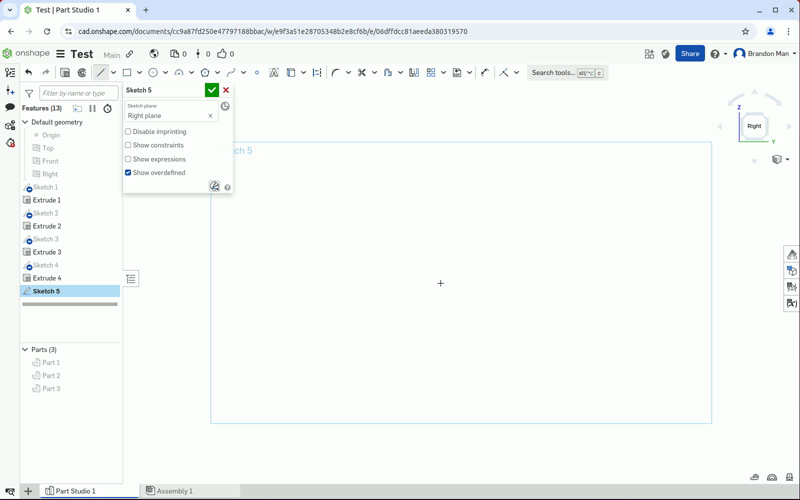
click(440, 282)
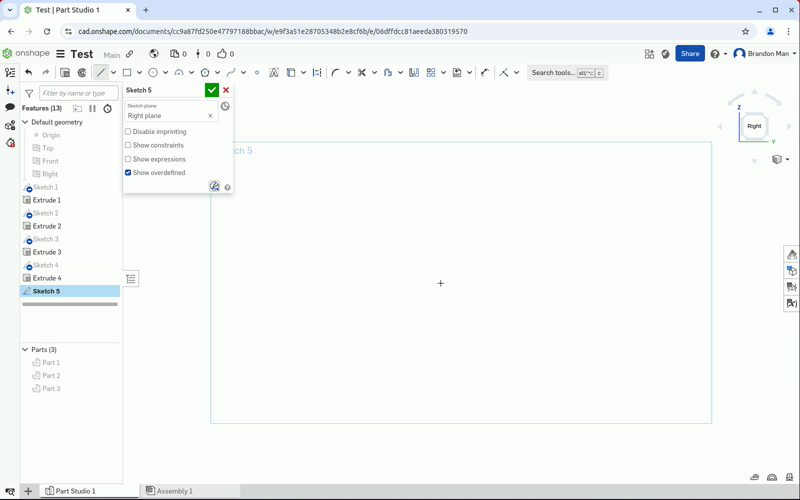
key_up(shift)
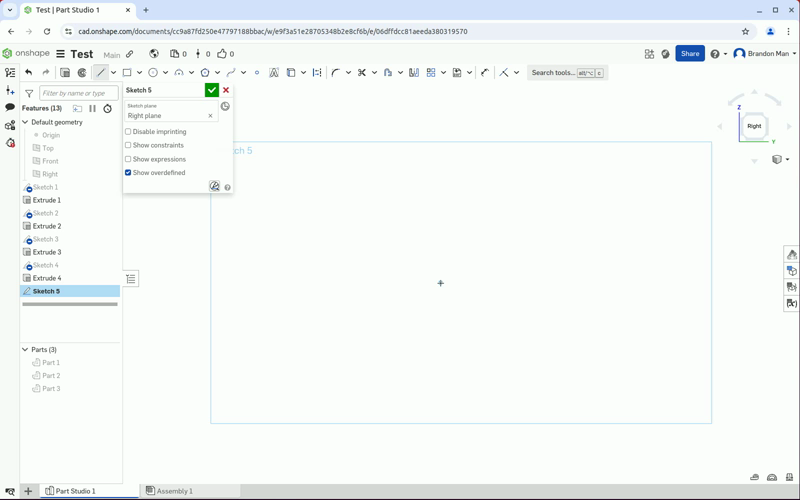
key_down(shift)
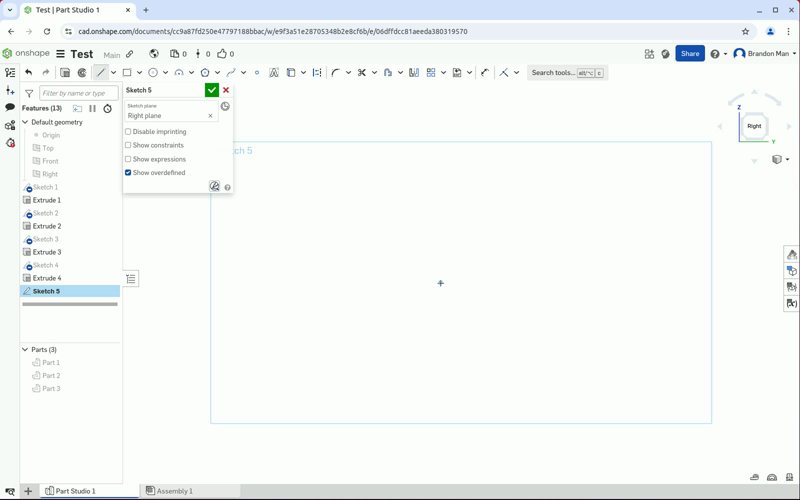
mouse_move(470, 282)
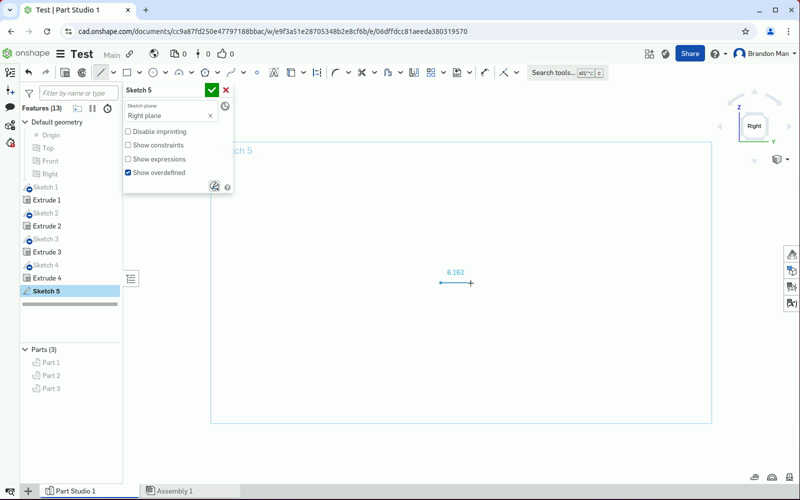
mouse_move(481, 282)
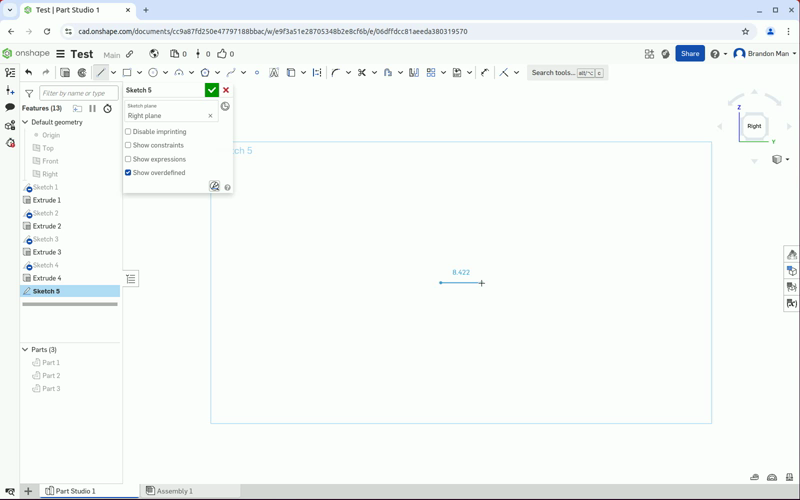
click(481, 282)
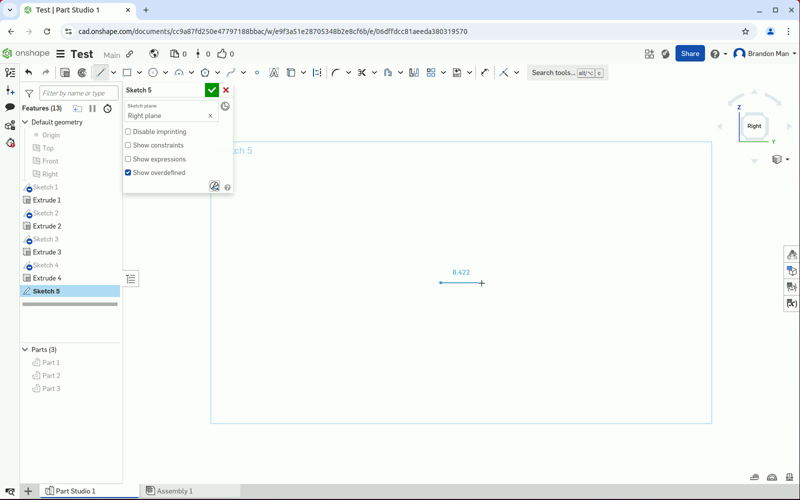
key_up(shift)
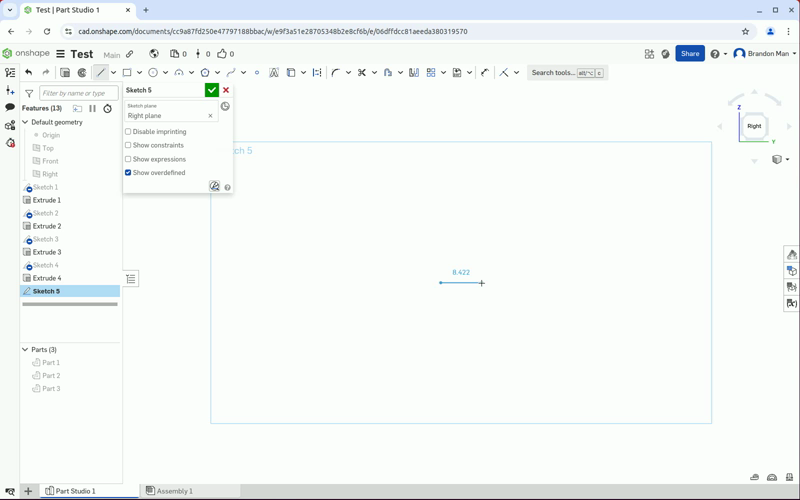
key_down(shift)
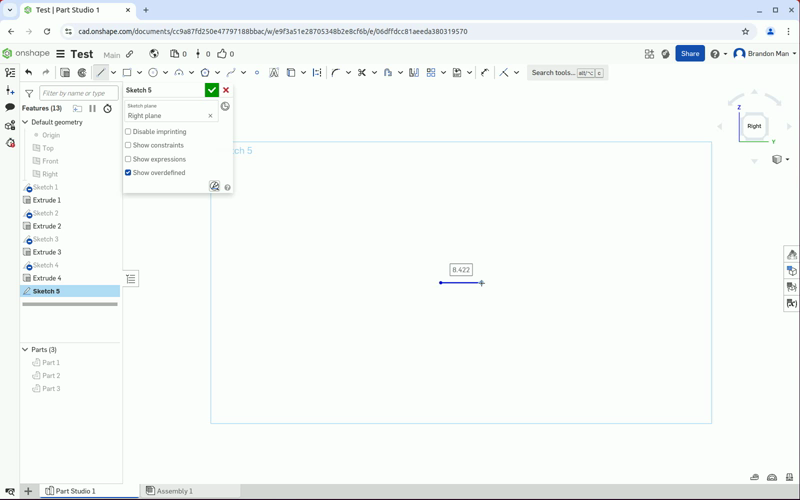
mouse_move(511, 282)
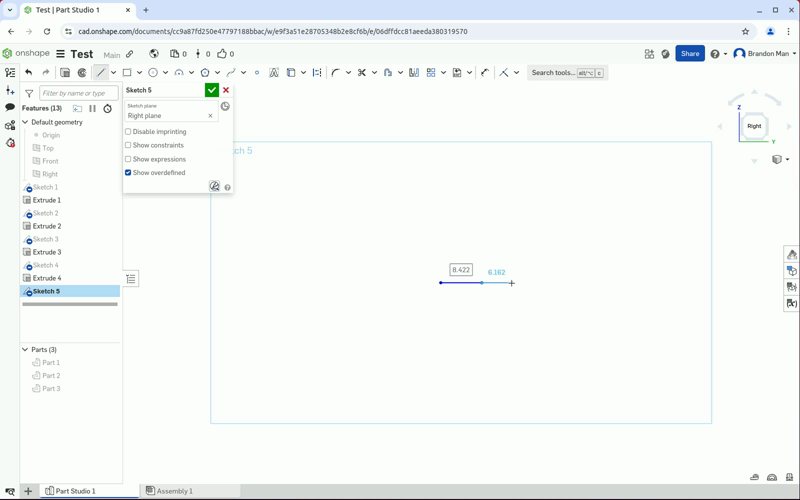
mouse_move(481, 252)
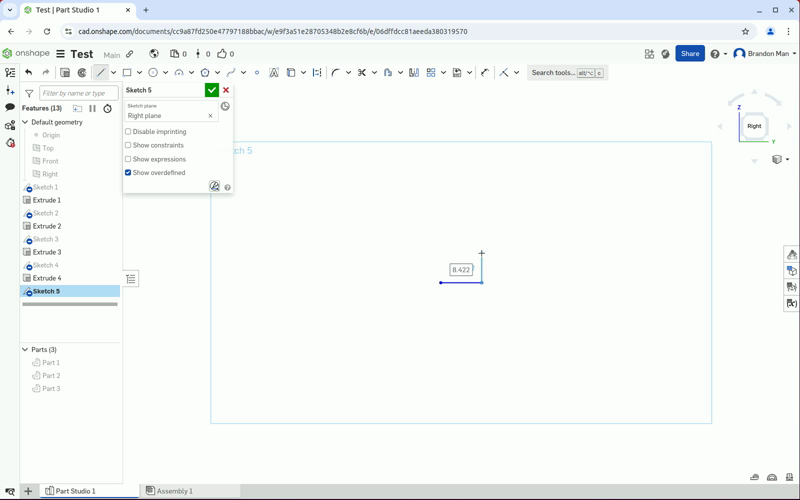
click(481, 252)
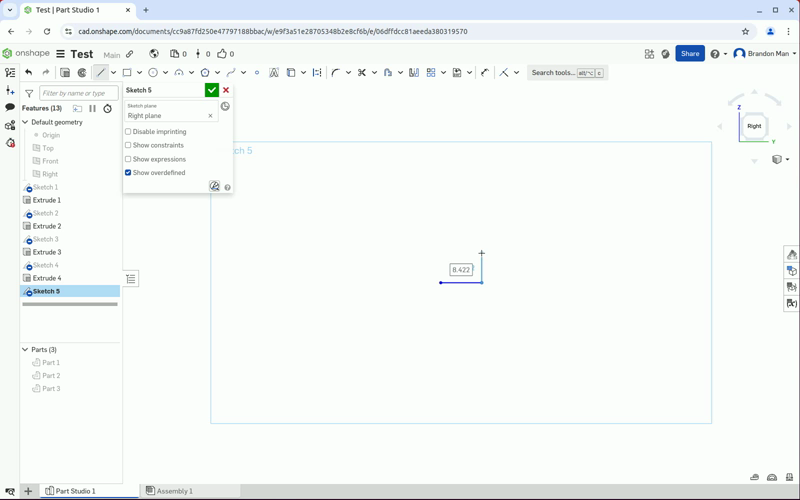
key_up(shift)
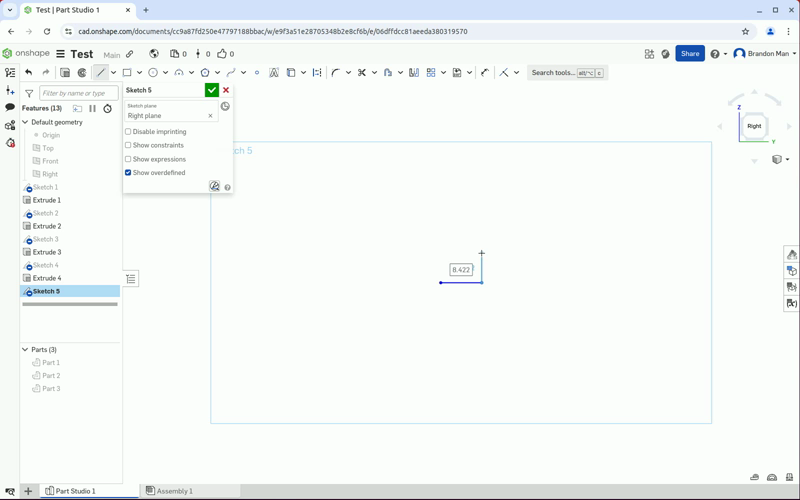
key(esc)
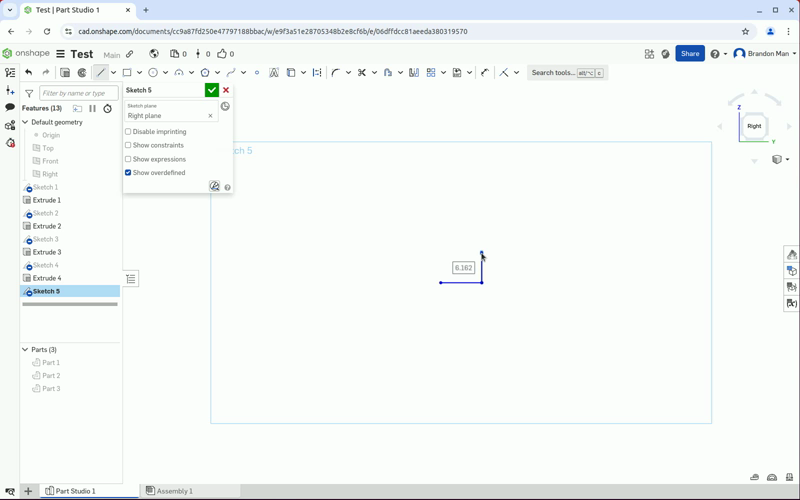
key(a)
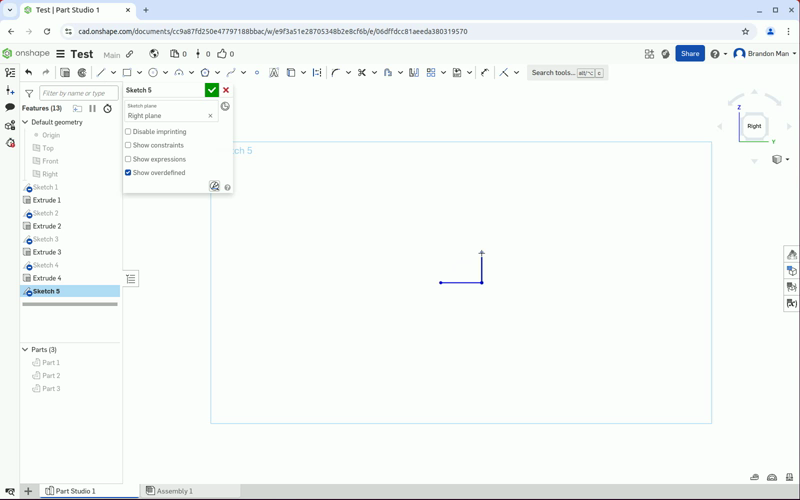
mouse_move(481, 252)
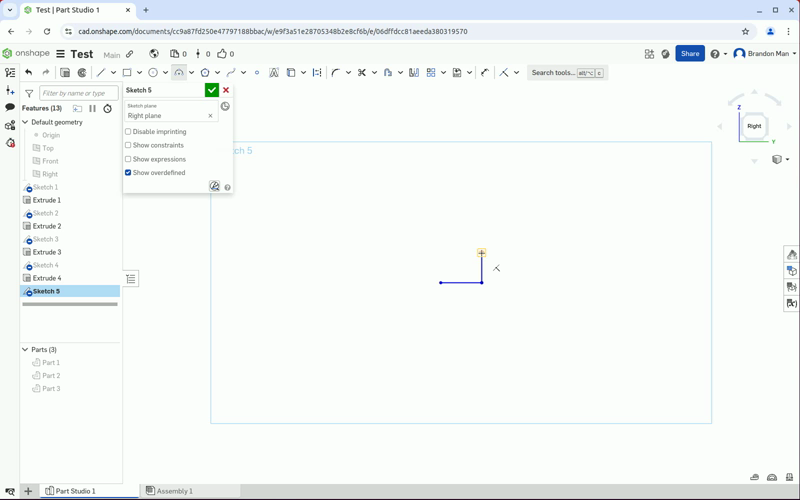
click(481, 252)
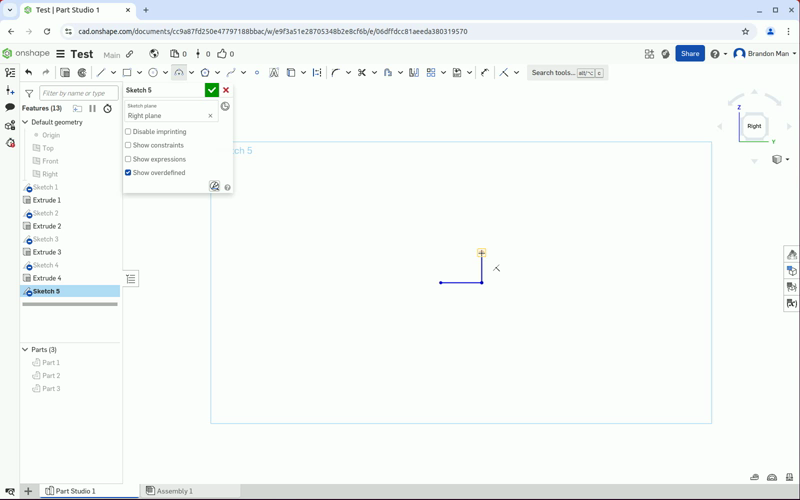
key_down(shift)
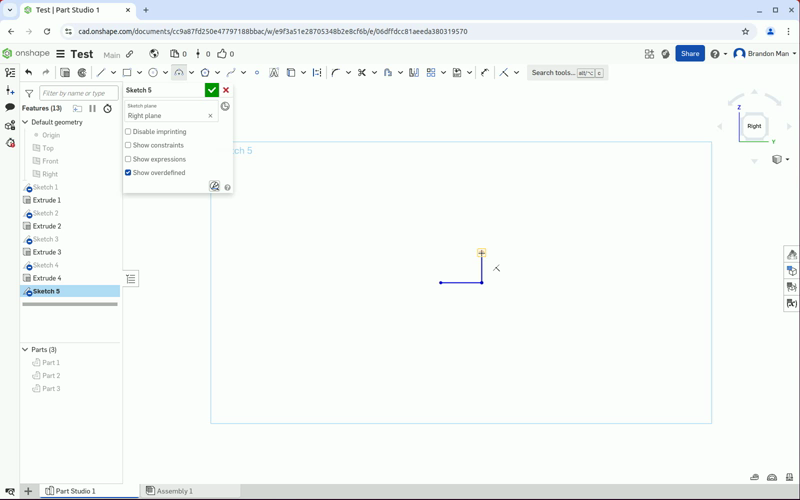
mouse_move(440, 252)
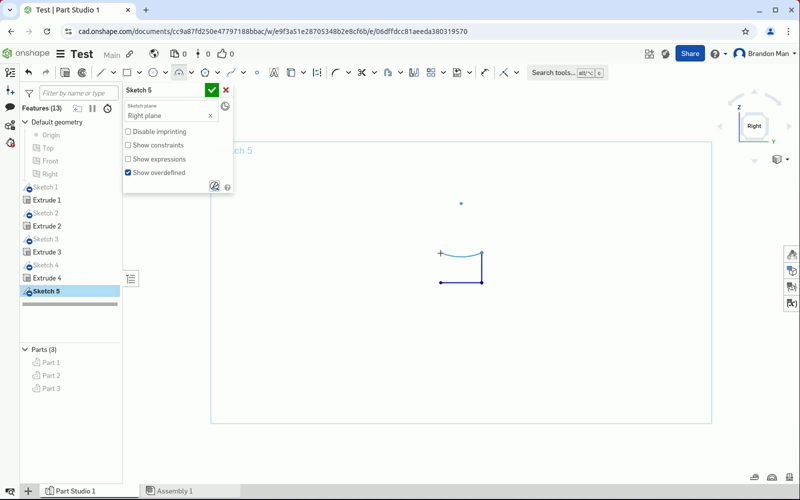
click(440, 252)
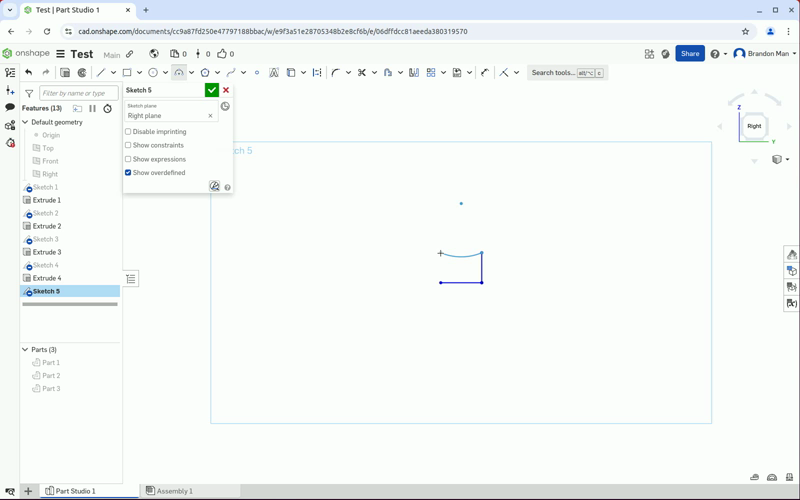
mouse_move(461, 246)
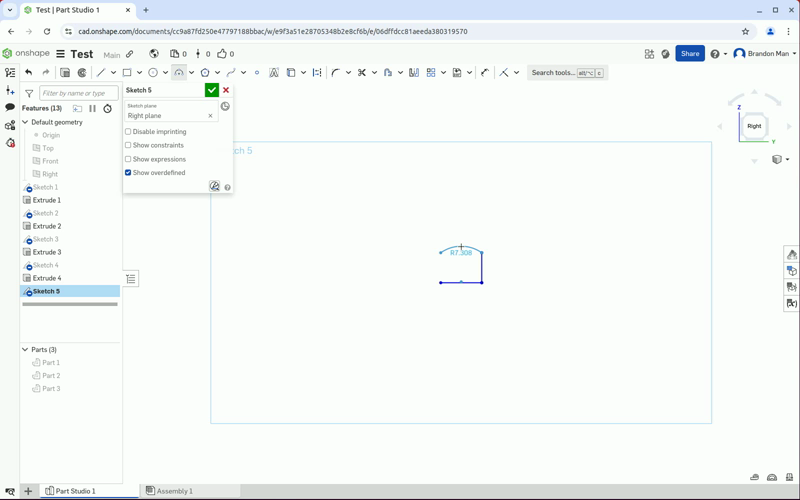
click(461, 246)
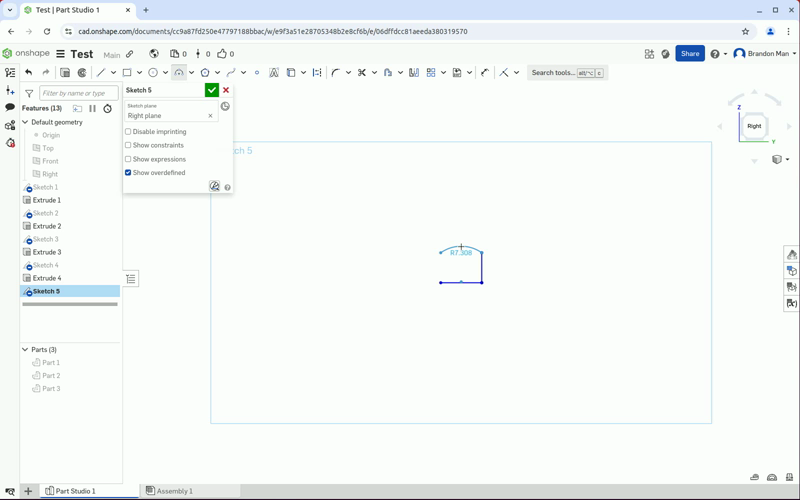
key_up(shift)
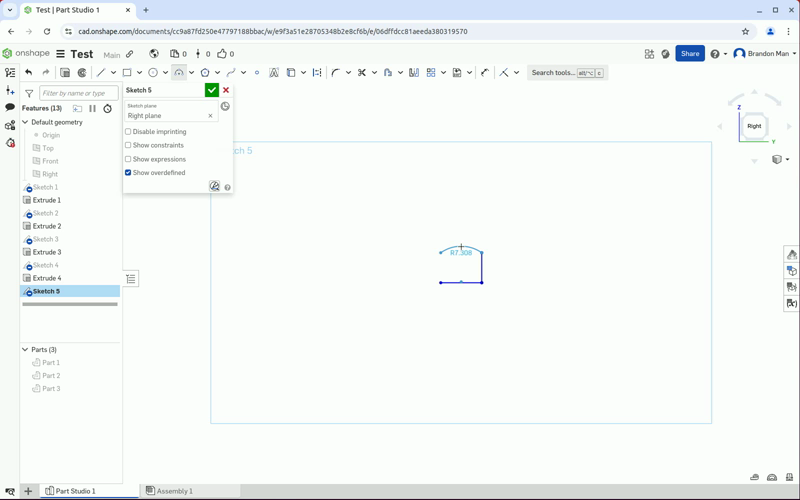
key(esc)
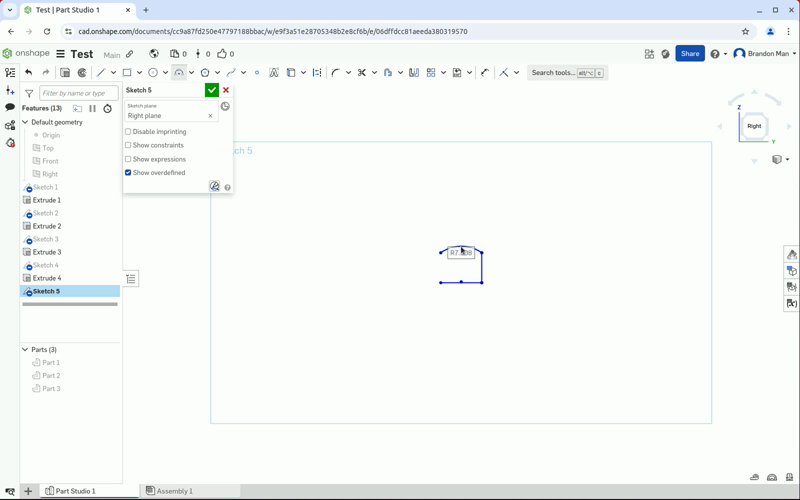
key(l)
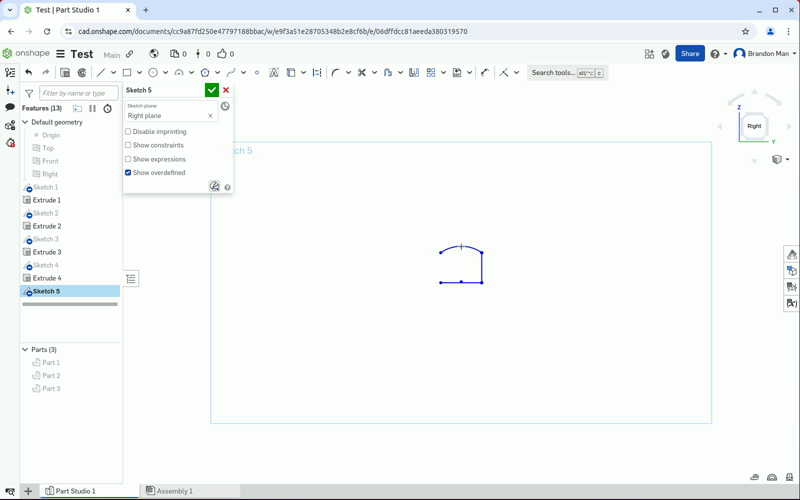
mouse_move(440, 252)
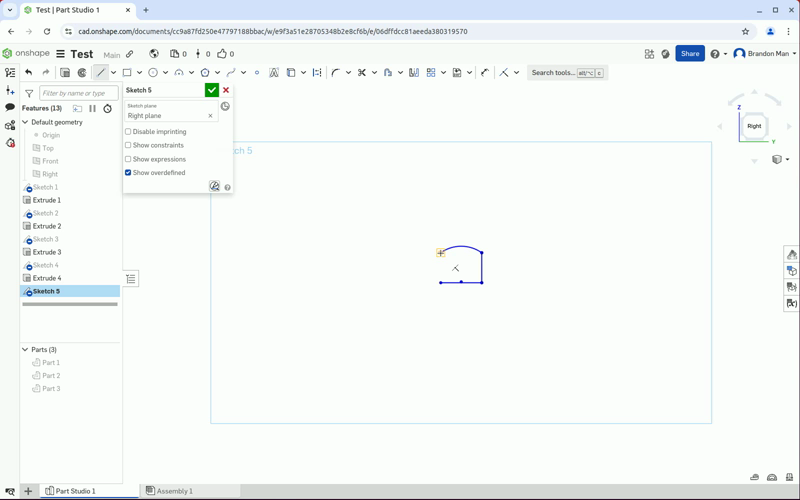
click(440, 252)
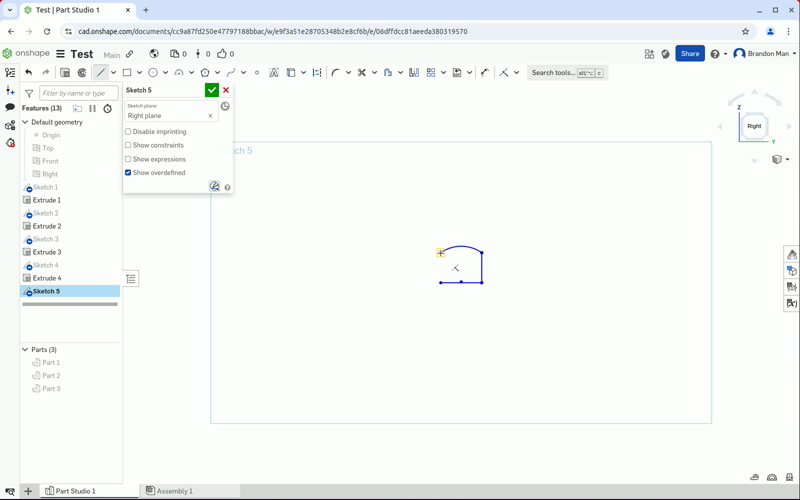
mouse_move(470, 252)
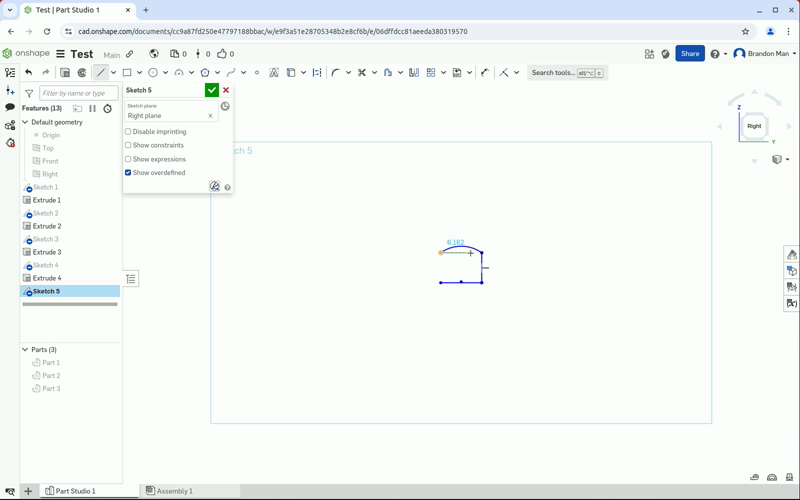
key_down(shift)
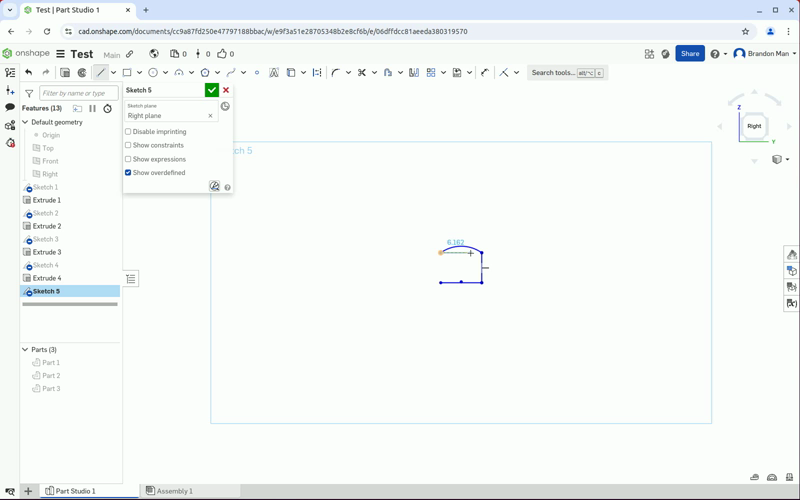
mouse_move(440, 282)
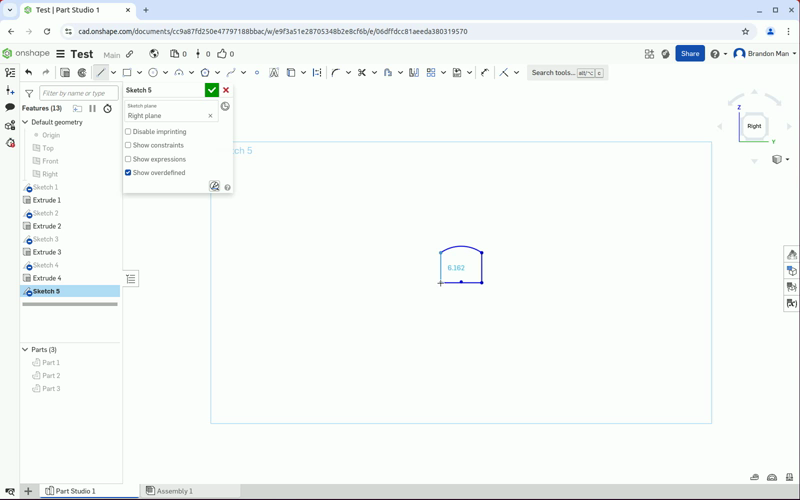
key_up(shift)
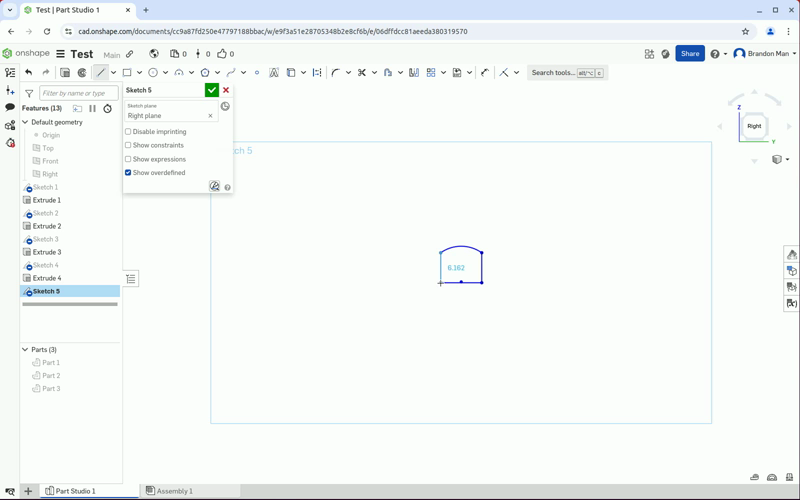
click(440, 282)
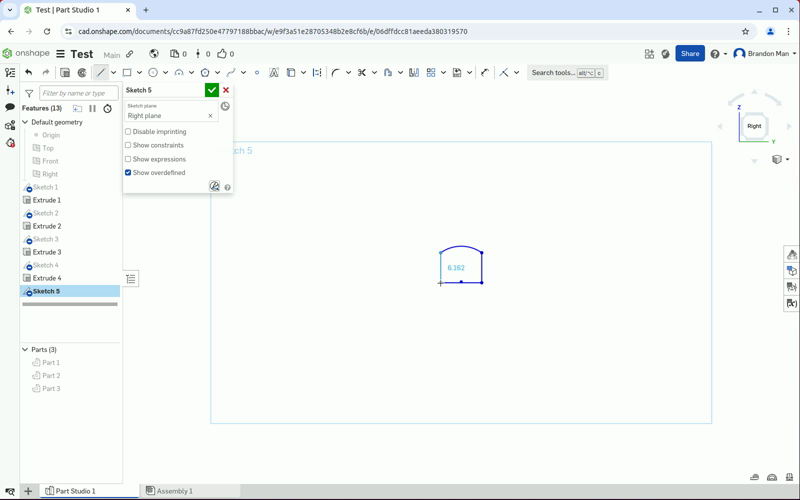
key(esc)
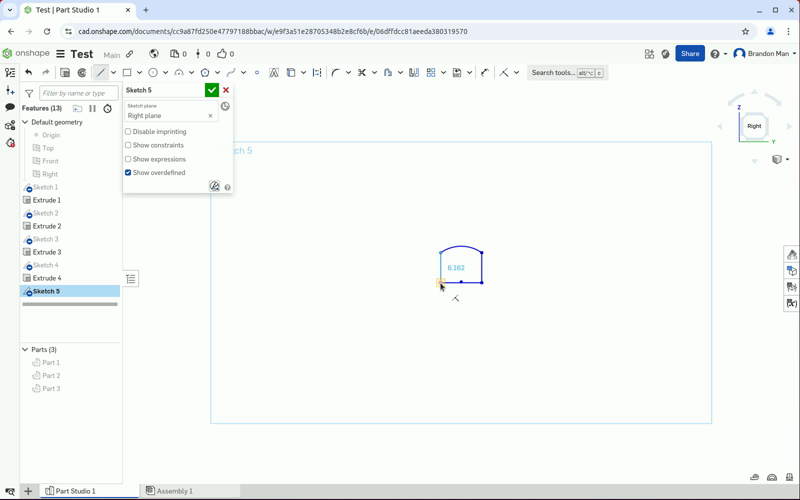
mouse_move(445, 265)
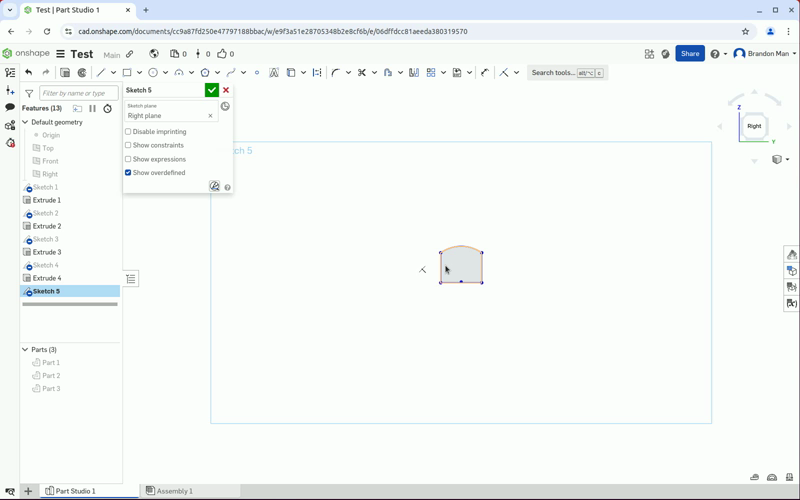
scroll(6)
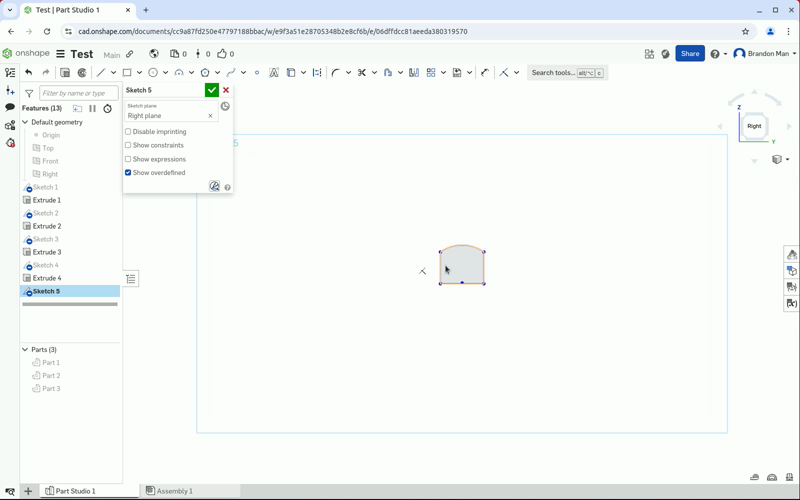
scroll(6)
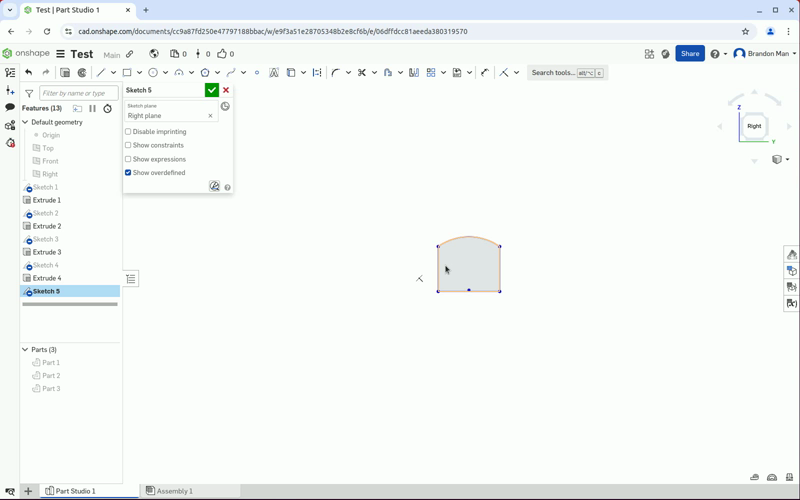
scroll(6)
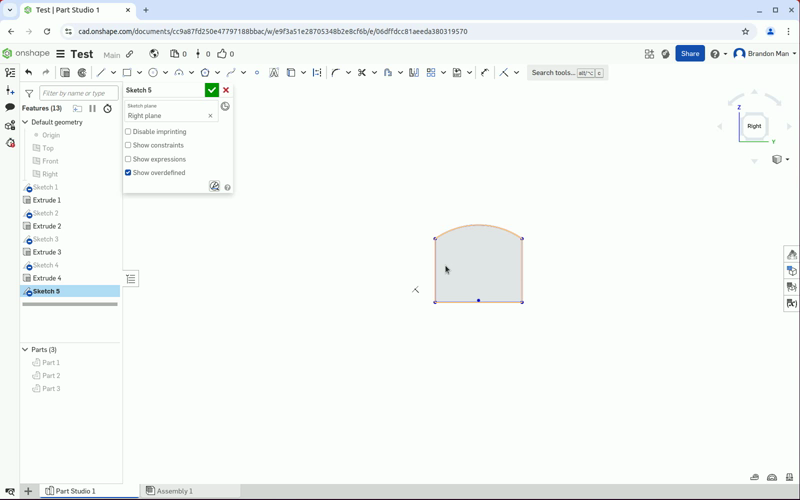
scroll(6)
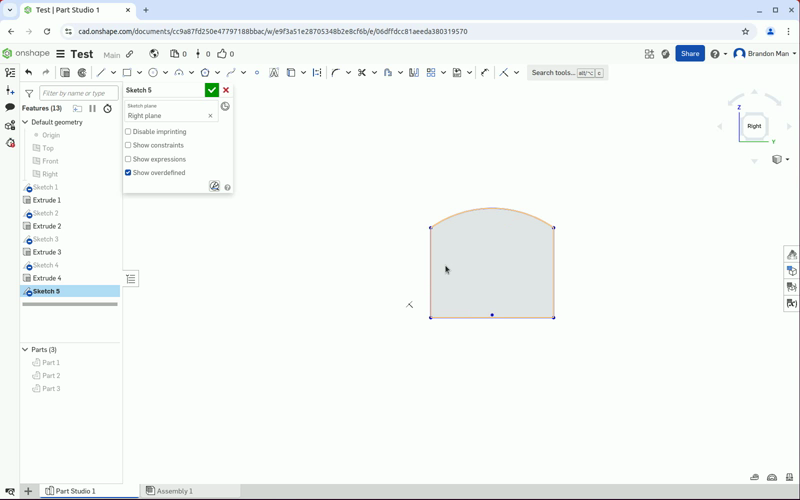
scroll(6)
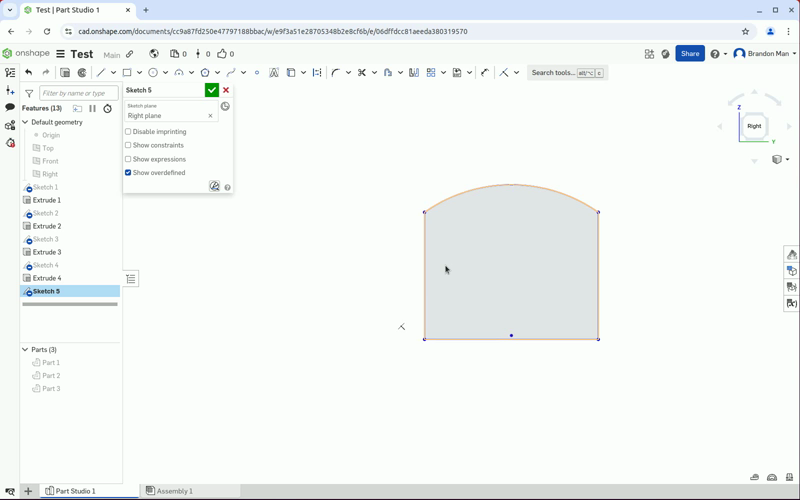
scroll(6)
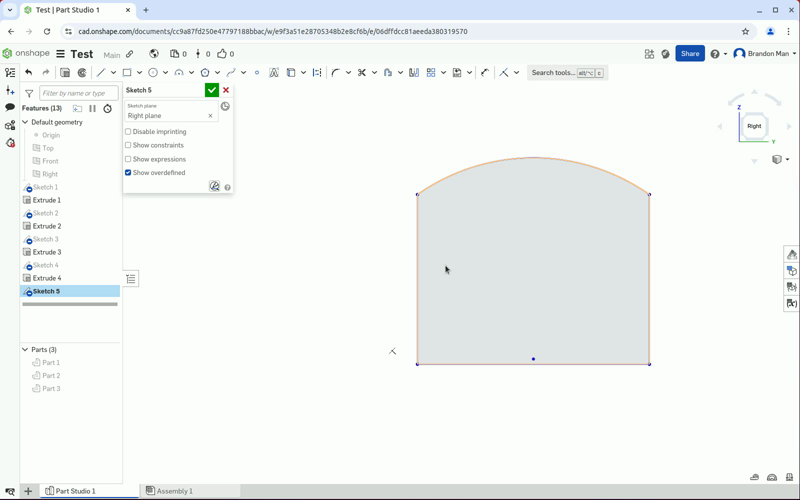
scroll(6)
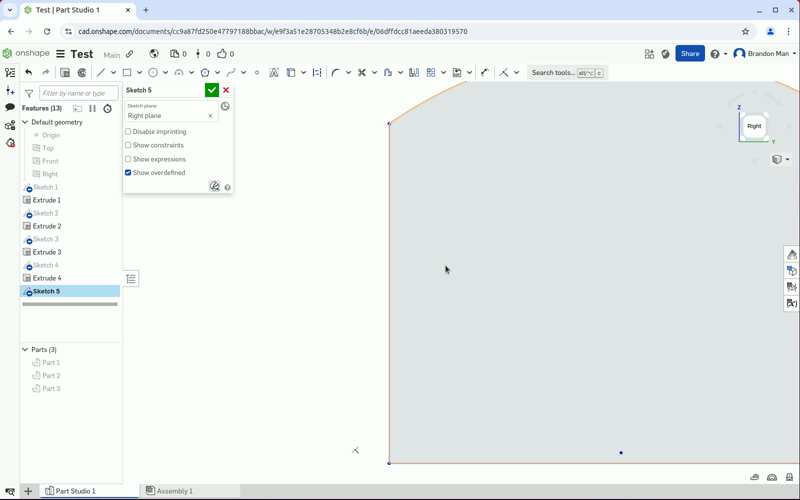
click(445, 265)
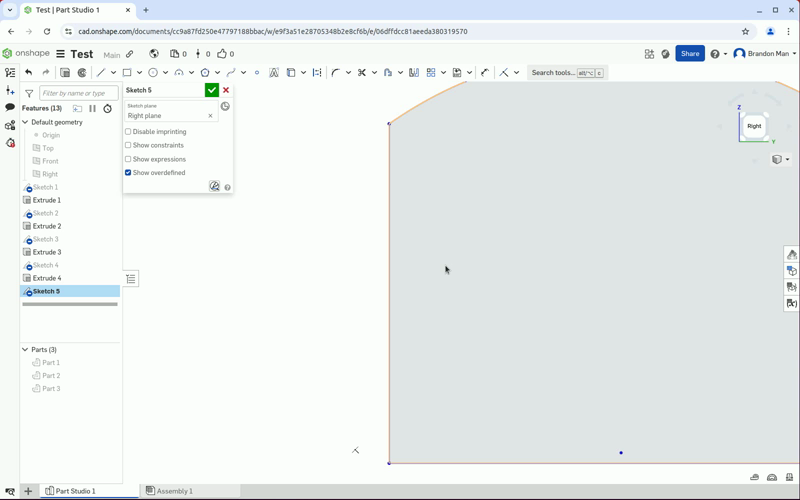
scroll(-6)
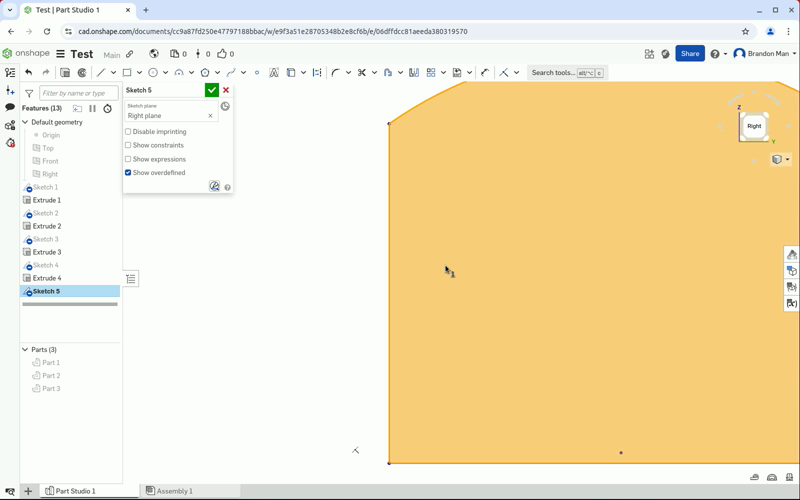
scroll(-6)
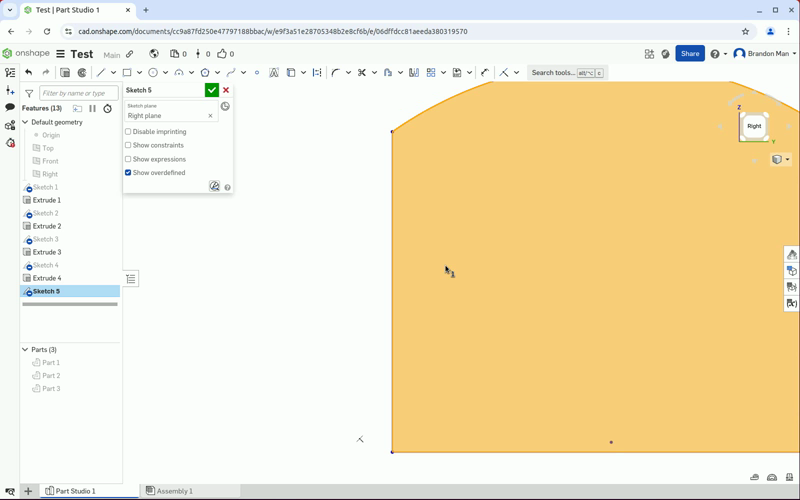
scroll(-6)
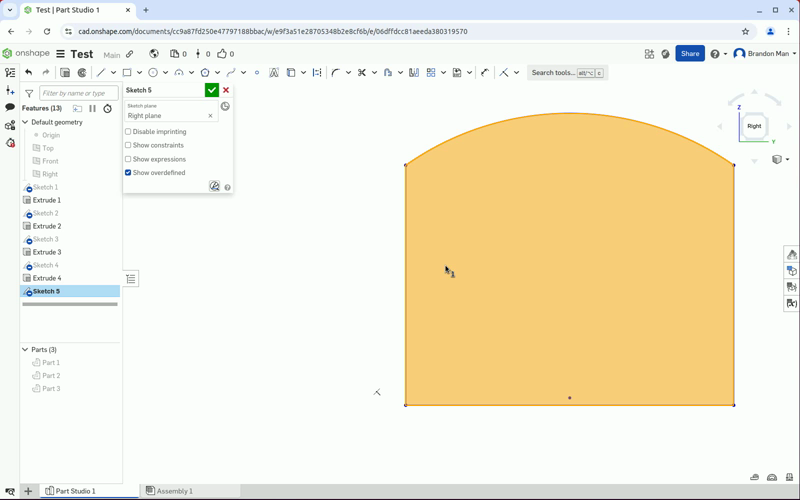
scroll(-6)
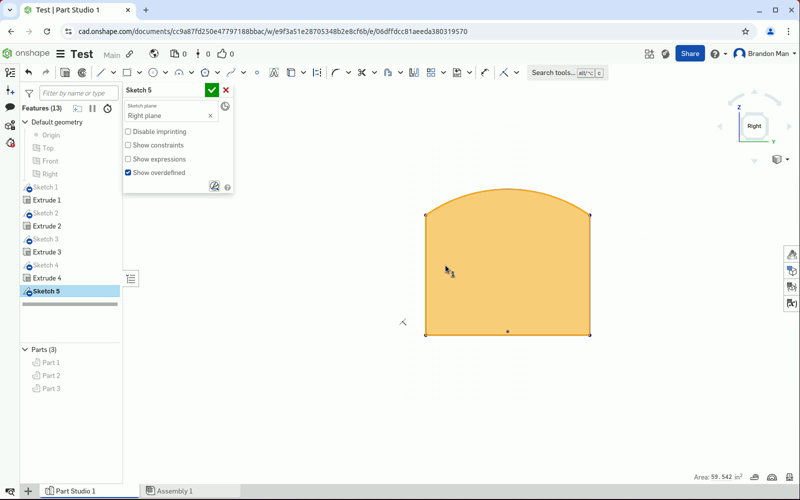
scroll(-6)
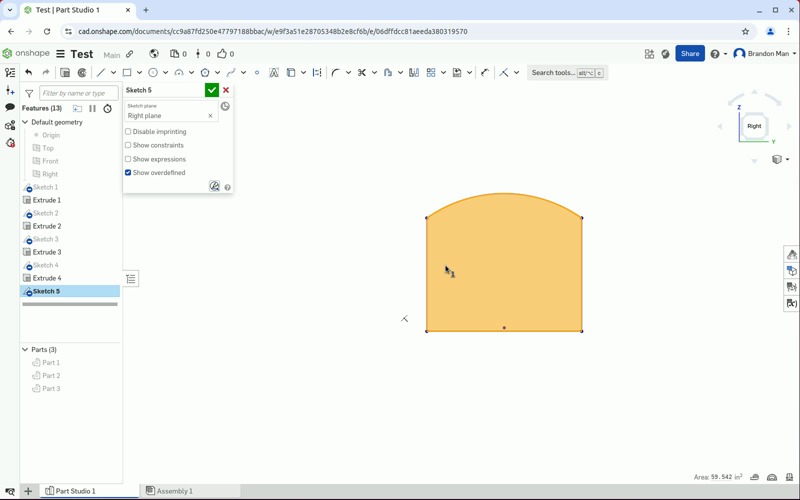
scroll(-6)
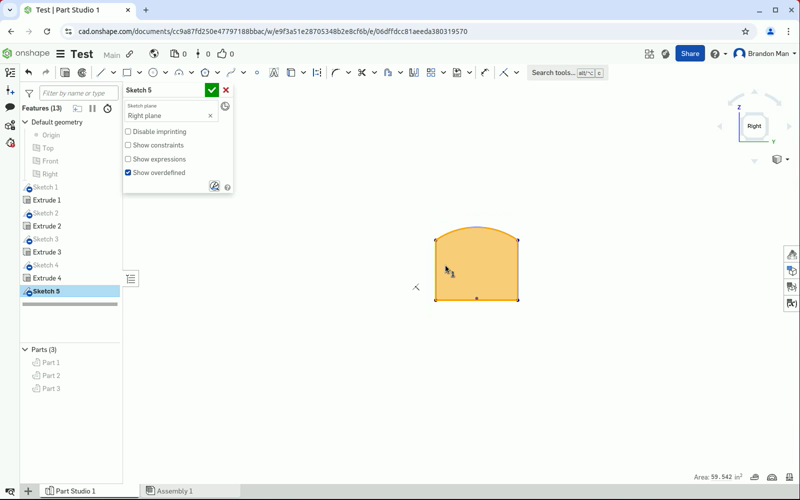
scroll(-6)
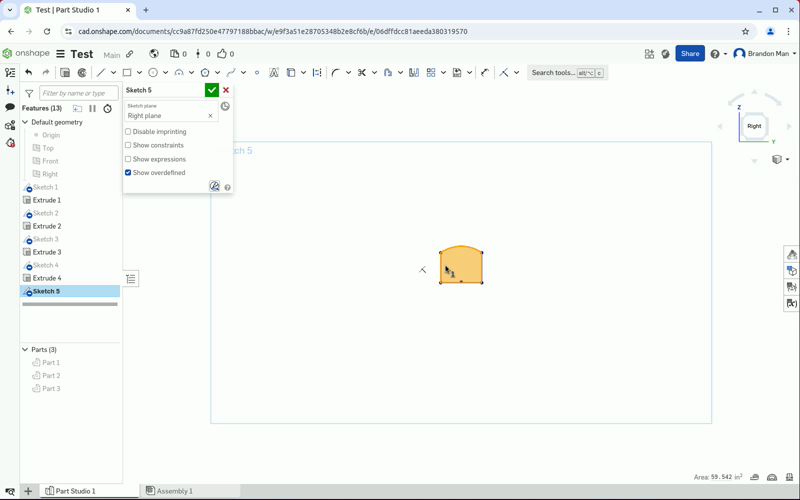
mouse_move(73, 352)
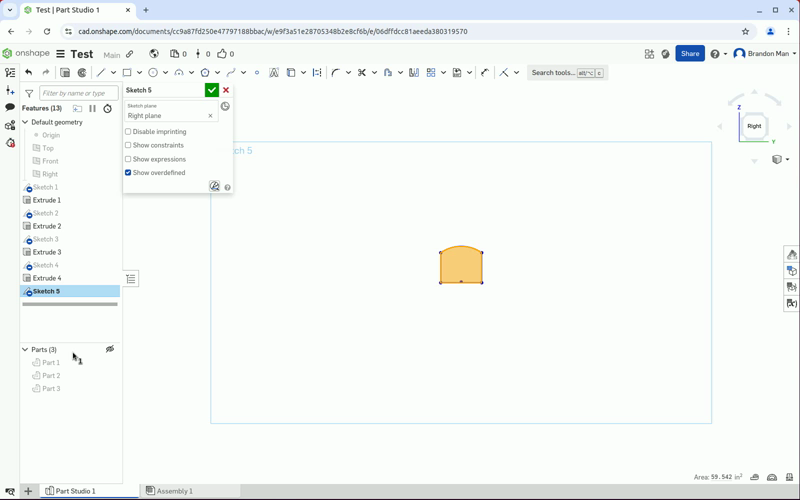
key(shift+y)
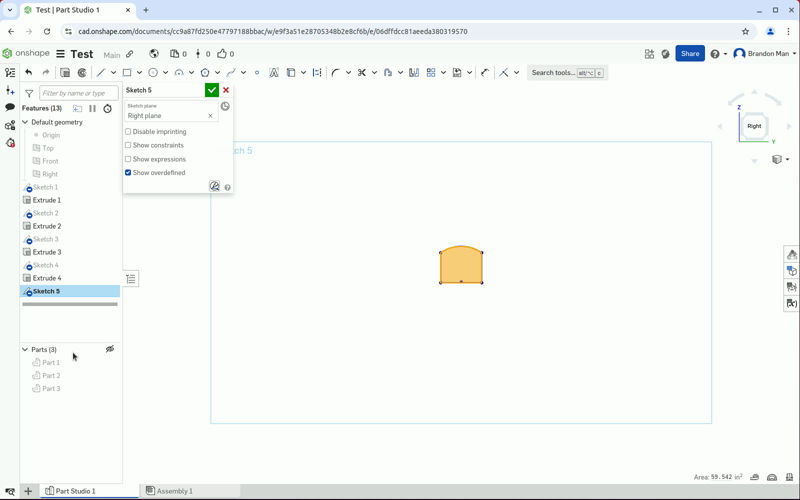
key(shift+e)
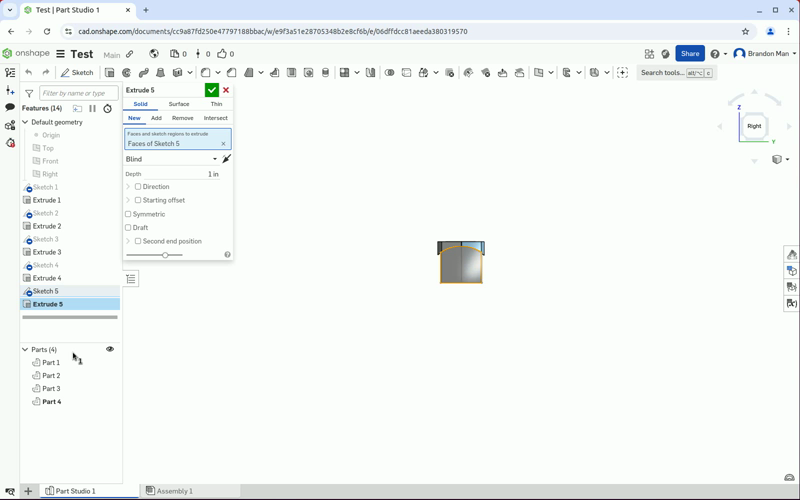
mouse_move(143, 106)
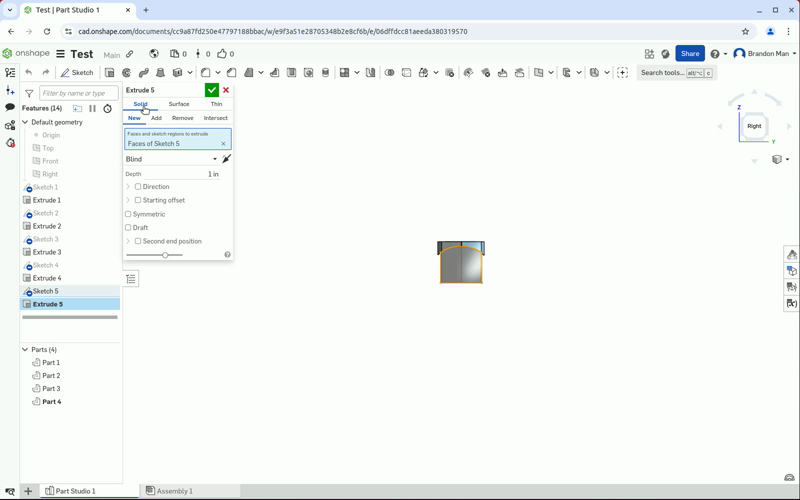
click(143, 106)
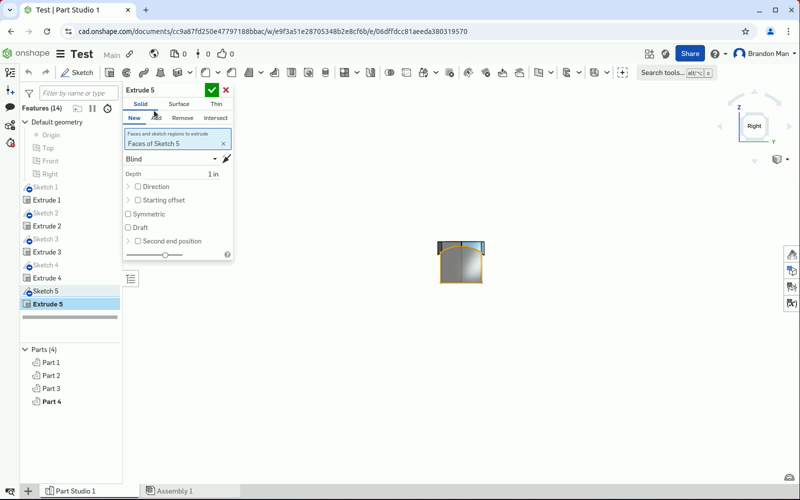
mouse_move(186, 120)
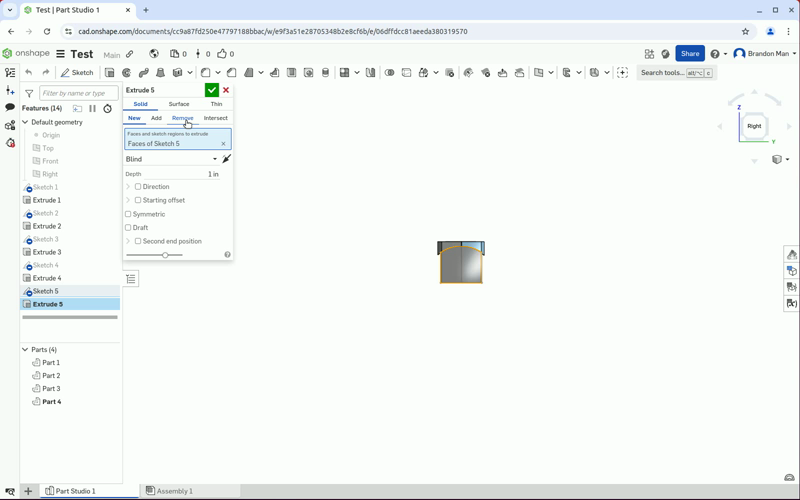
click(186, 120)
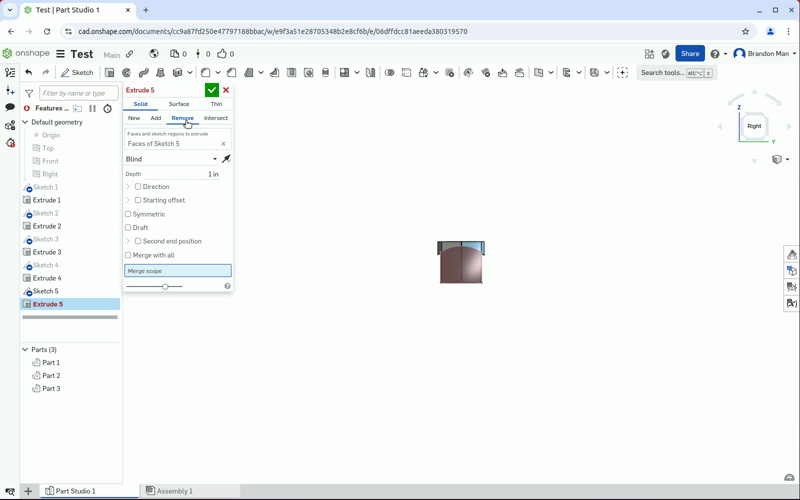
key(tab, 4)
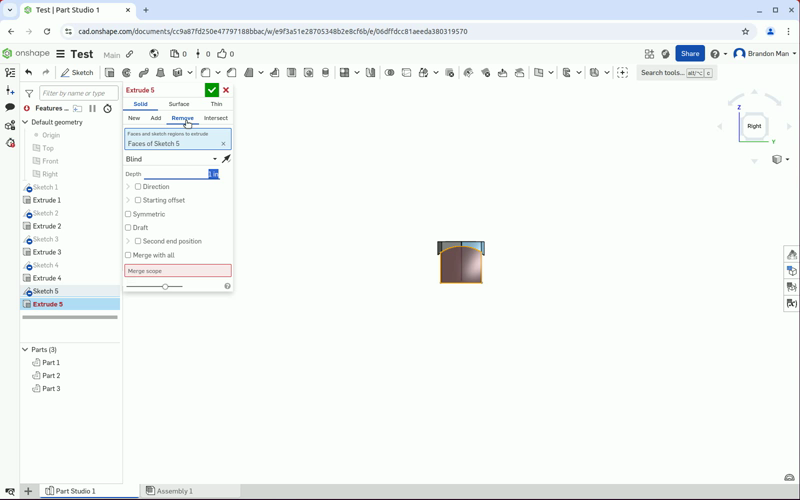
text(24.553)
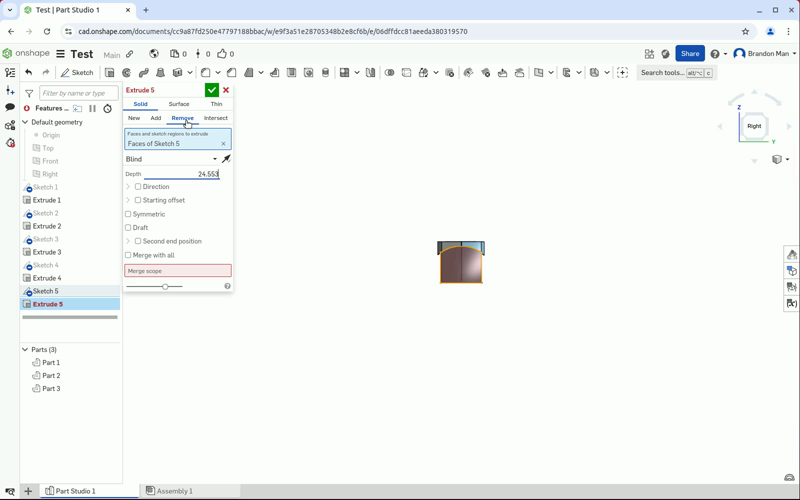
key(tab, 6)
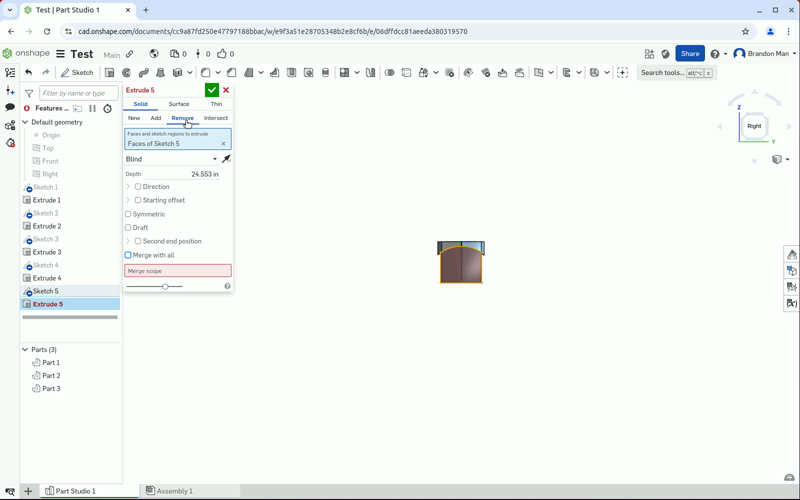
key(space)
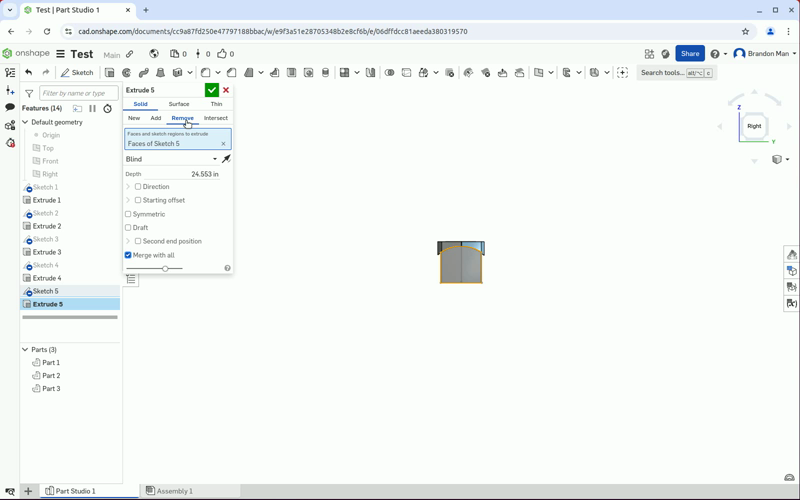
key(enter)
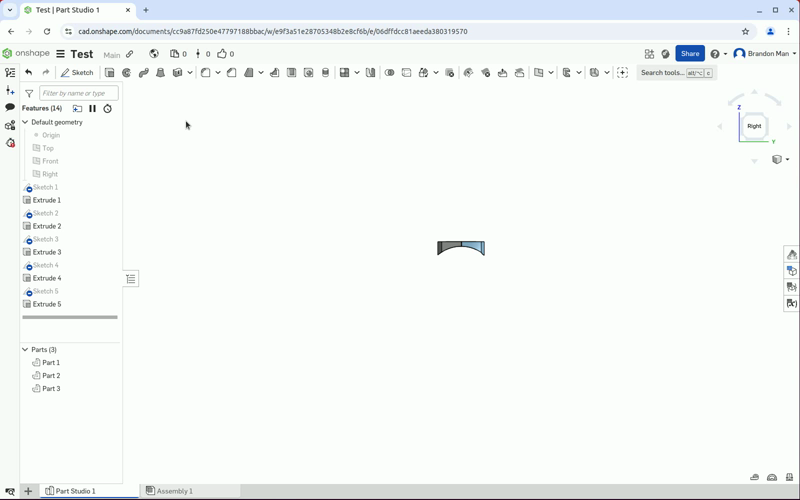
key(shift+h)
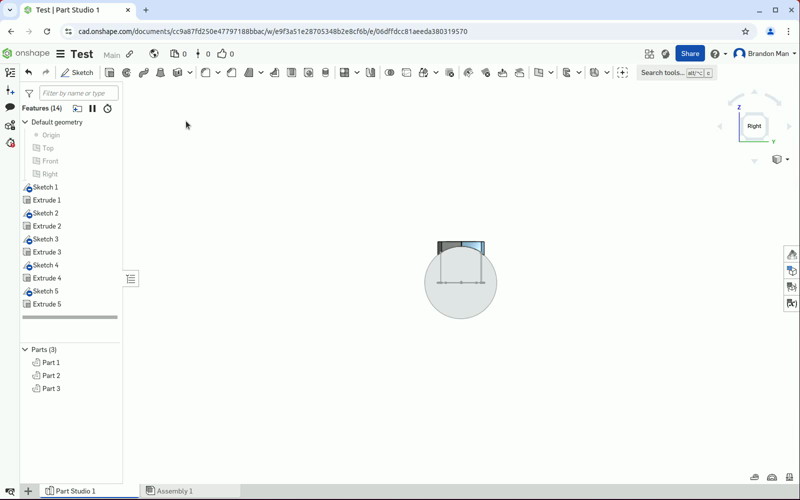
key(shift+h)
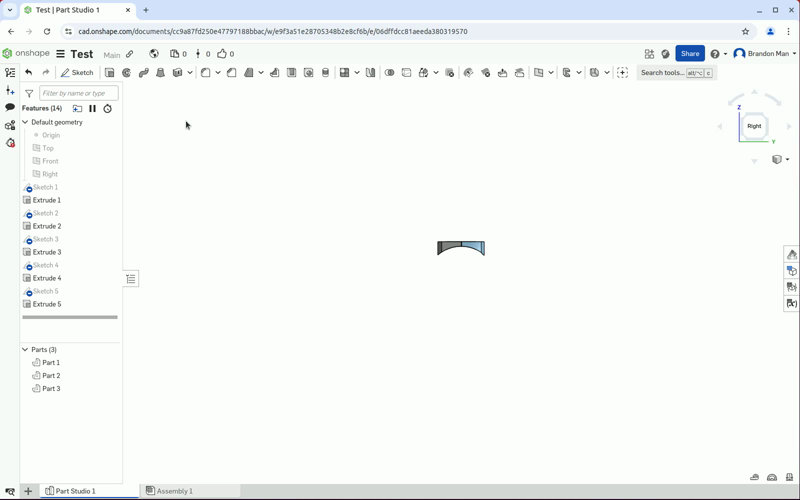
mouse_move(73, 189)
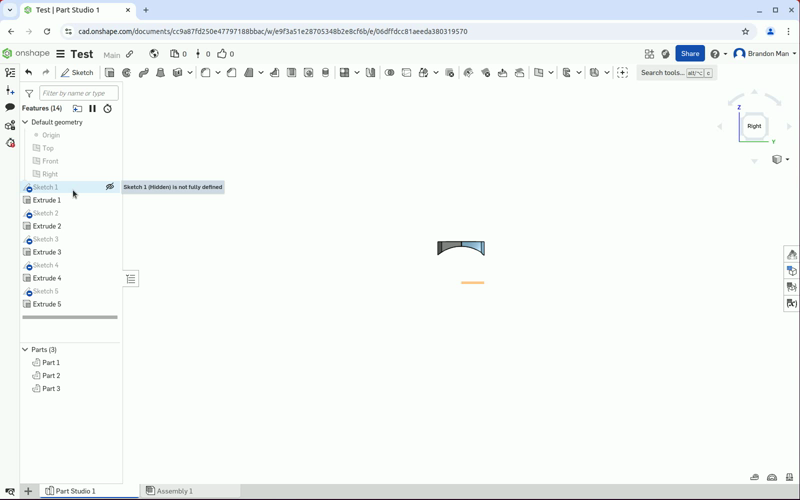
click(73, 189)
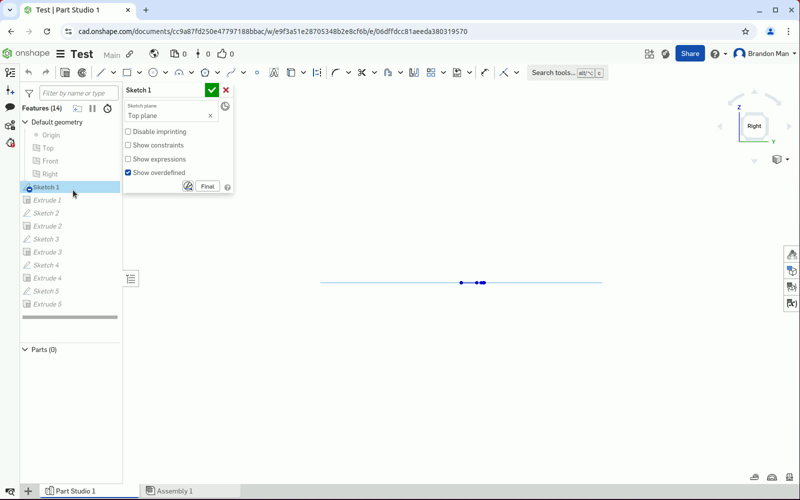
mouse_move(229, 92)
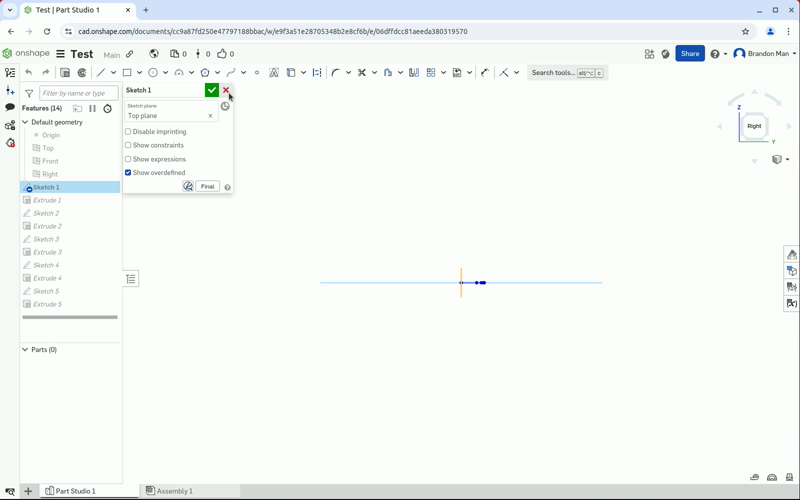
click(229, 92)
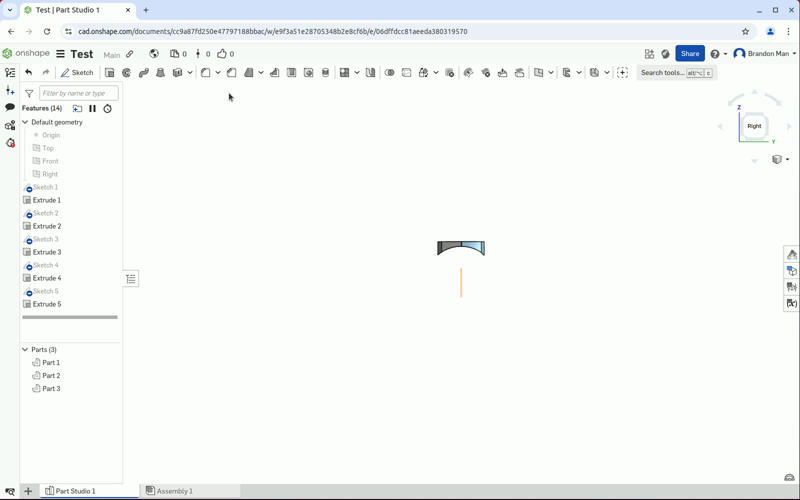
mouse_move(73, 352)
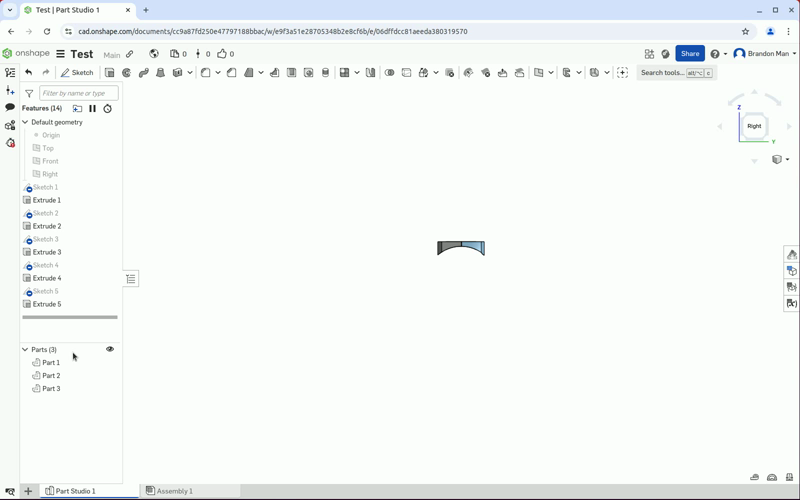
key(y)
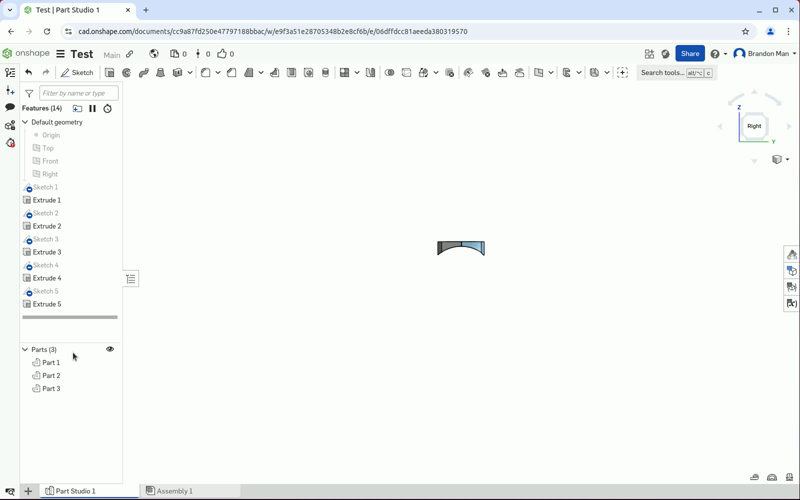
key(shift+p)
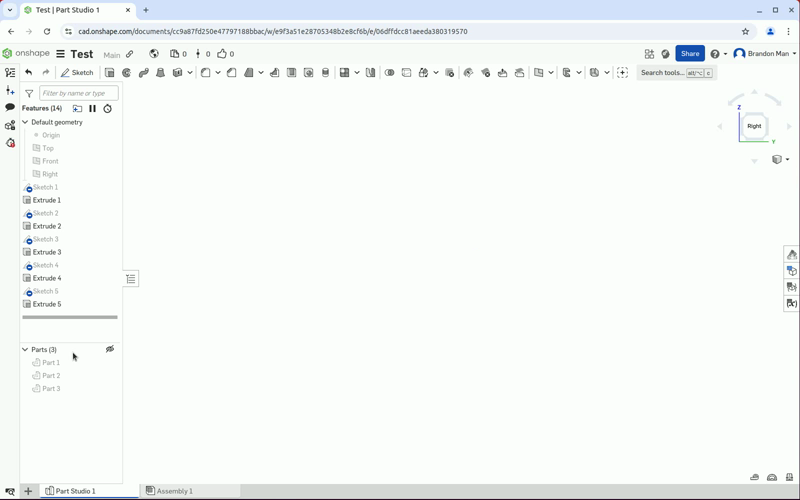
key(space)
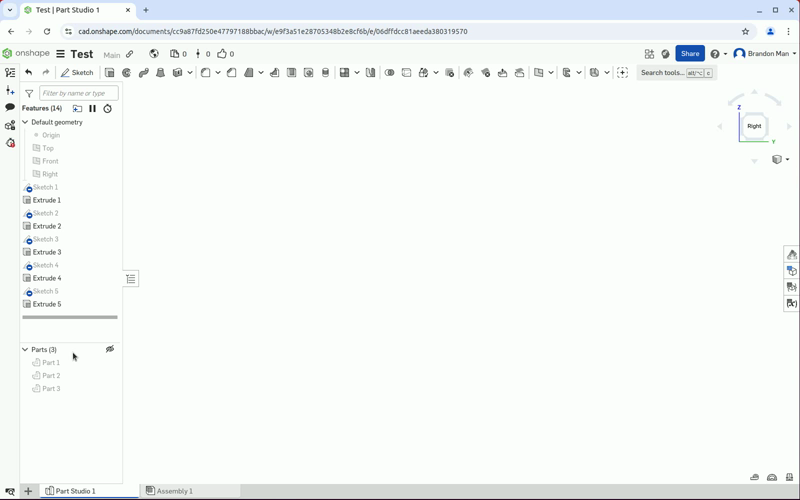
key_down(shift)
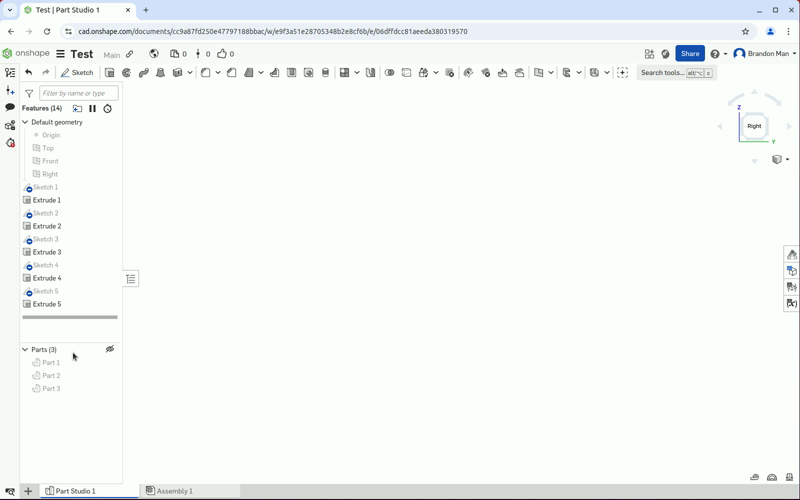
key(right)
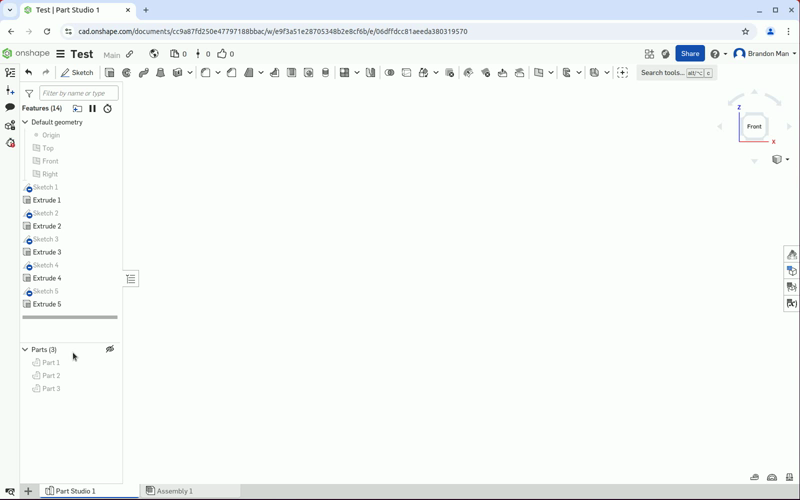
key_up(shift)
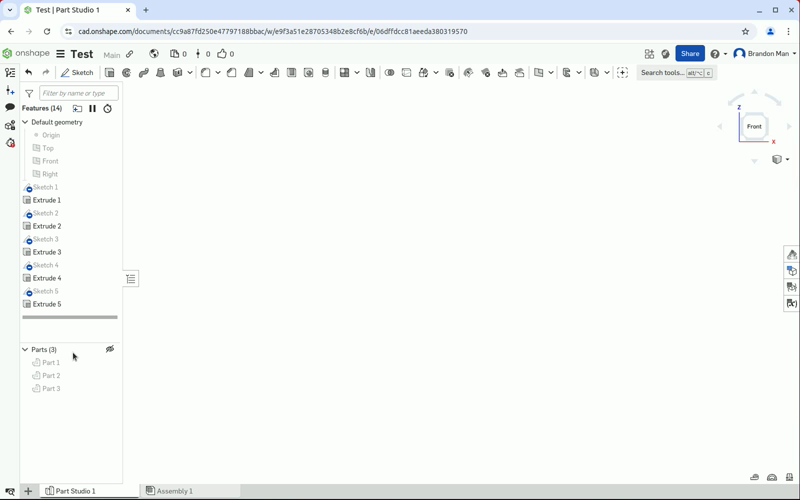
key(space)
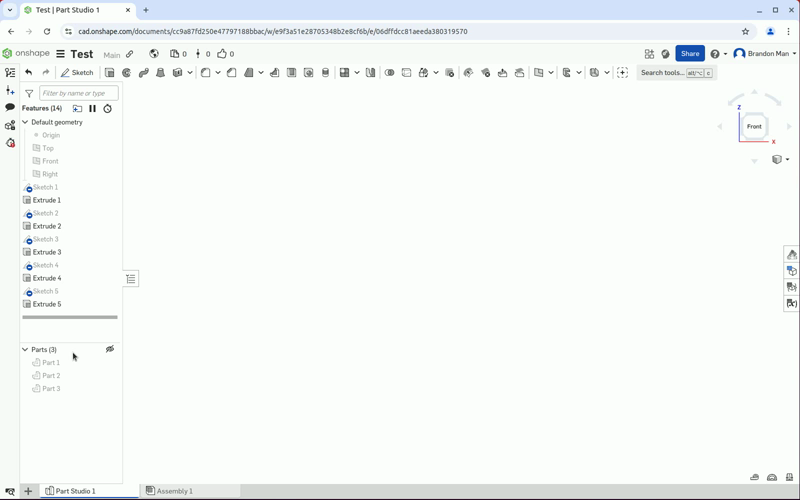
key_down(shift)
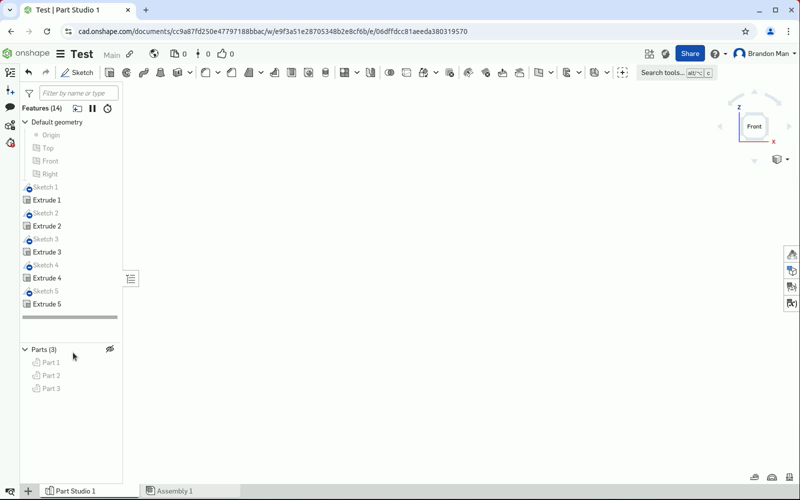
key(down)
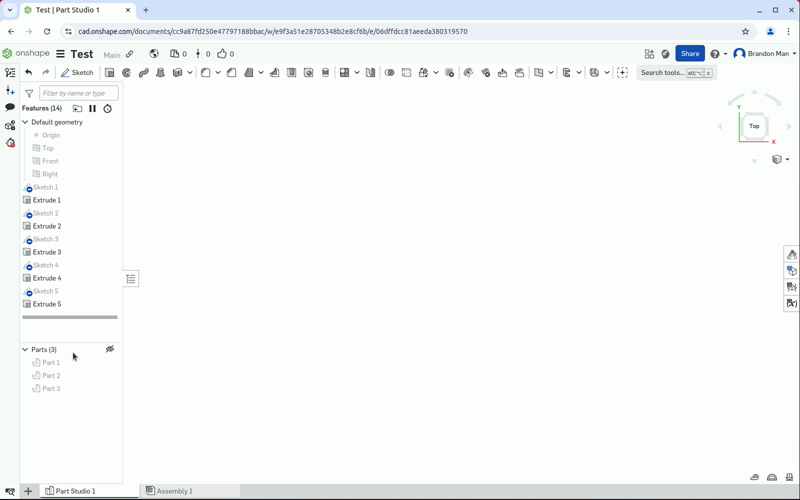
key_up(shift)
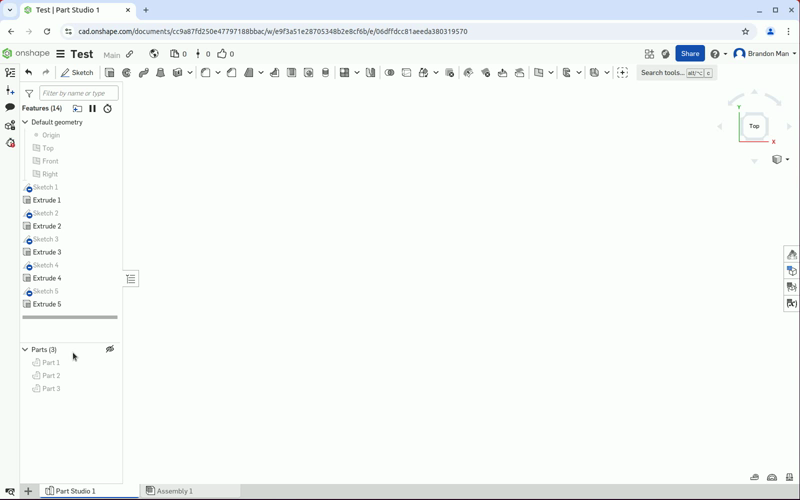
mouse_move(73, 352)
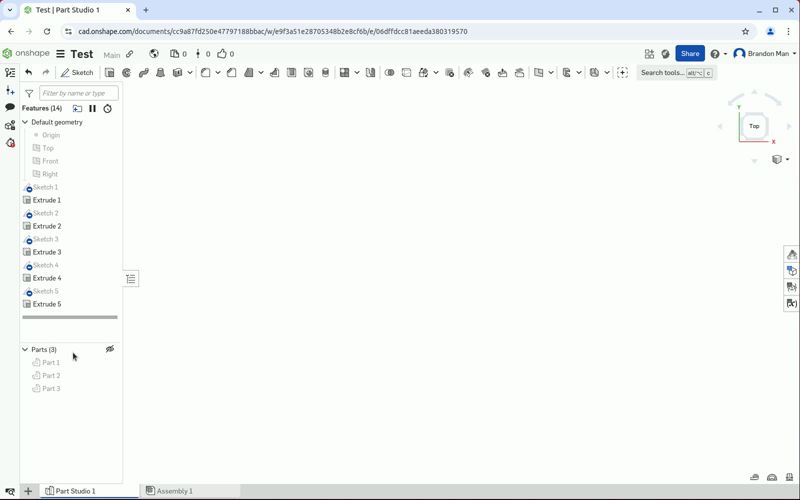
key(shift+y)
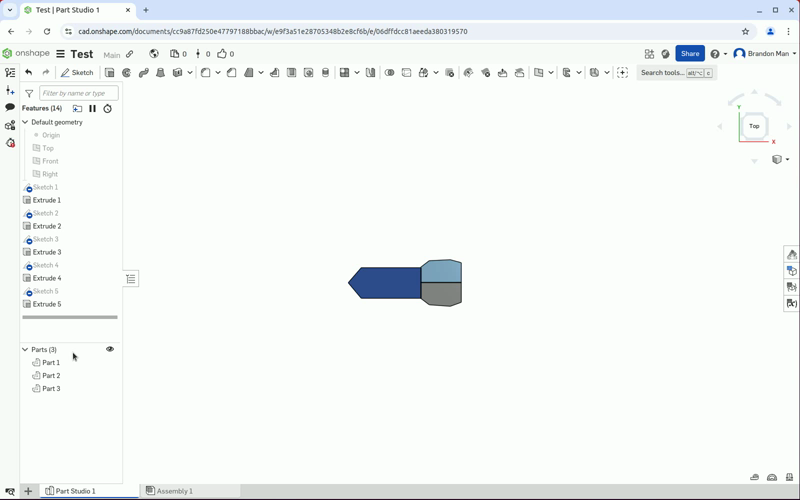
mouse_move(541, 75)
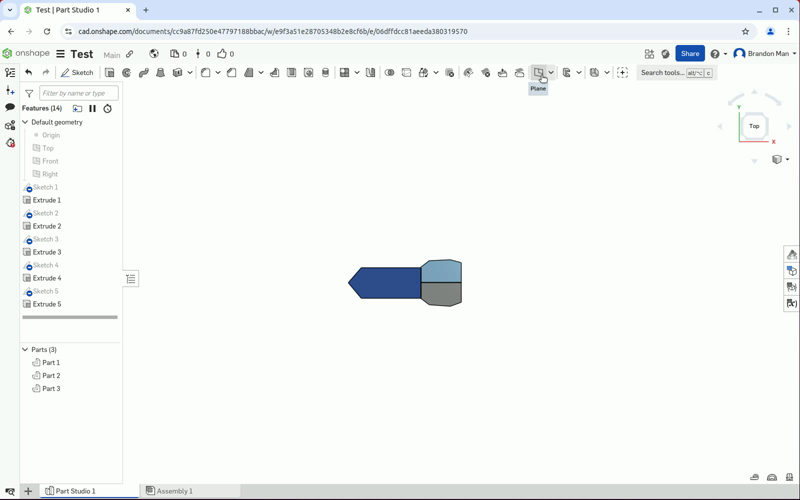
click(541, 75)
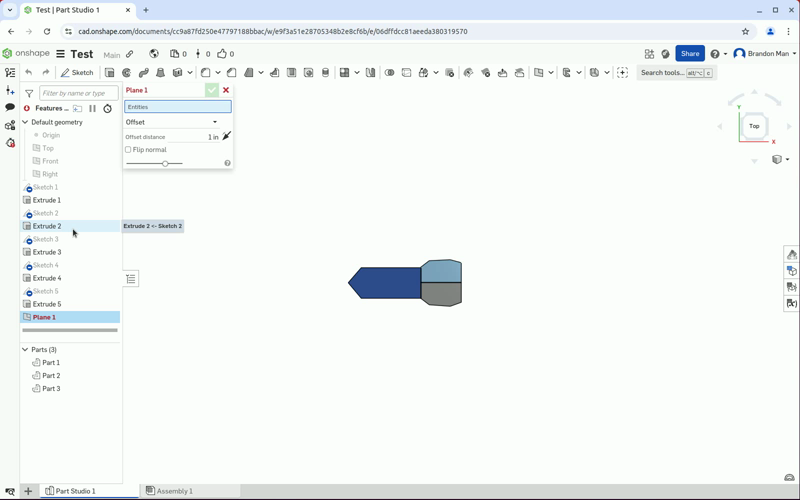
scroll(3)
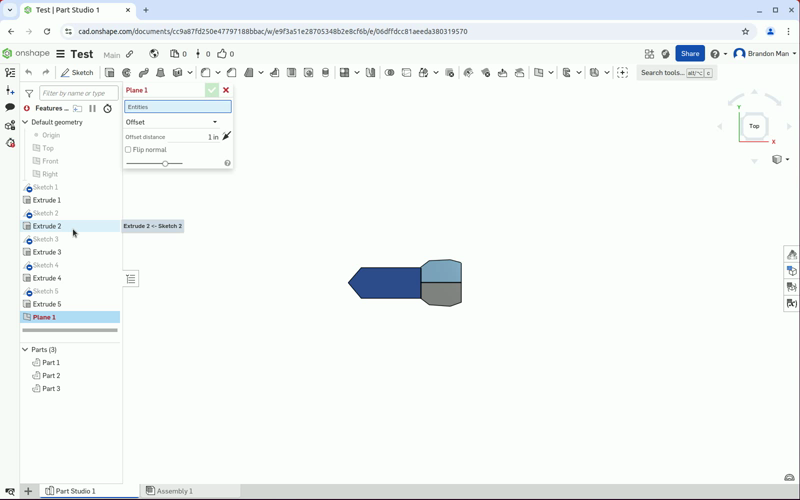
mouse_move(73, 150)
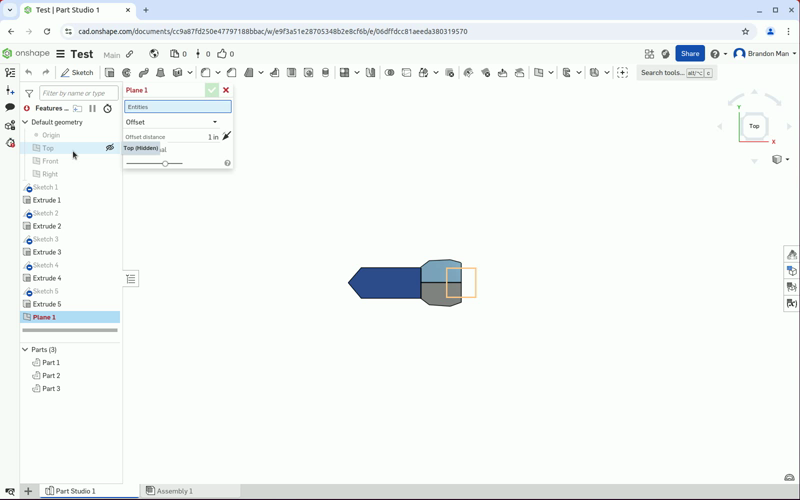
click(73, 150)
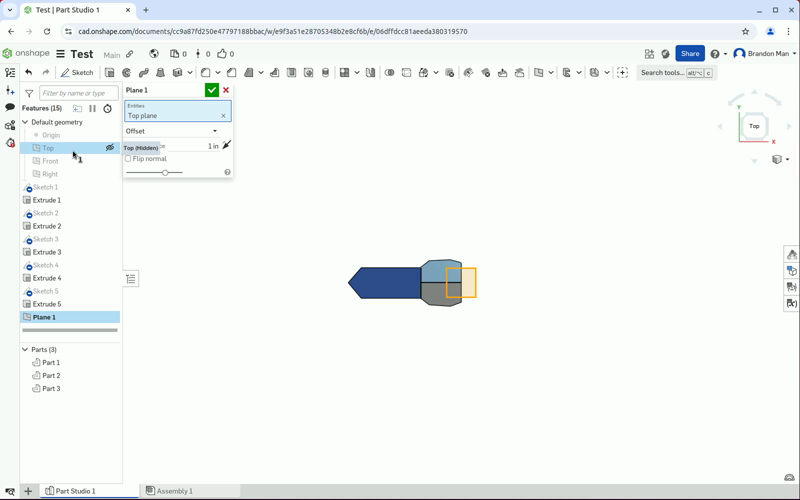
key(tab, 2)
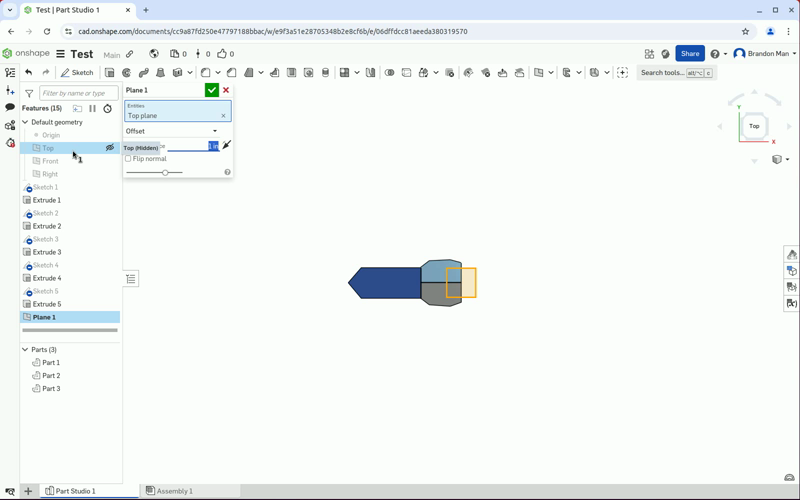
text(8.411)
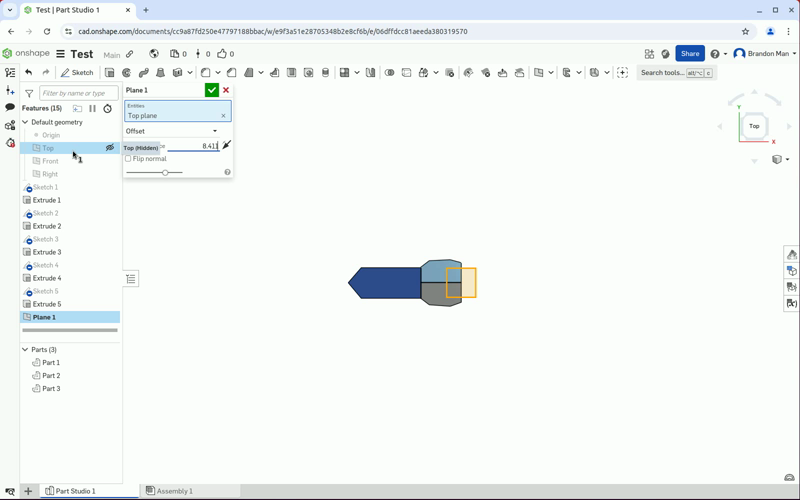
key(enter, 2)
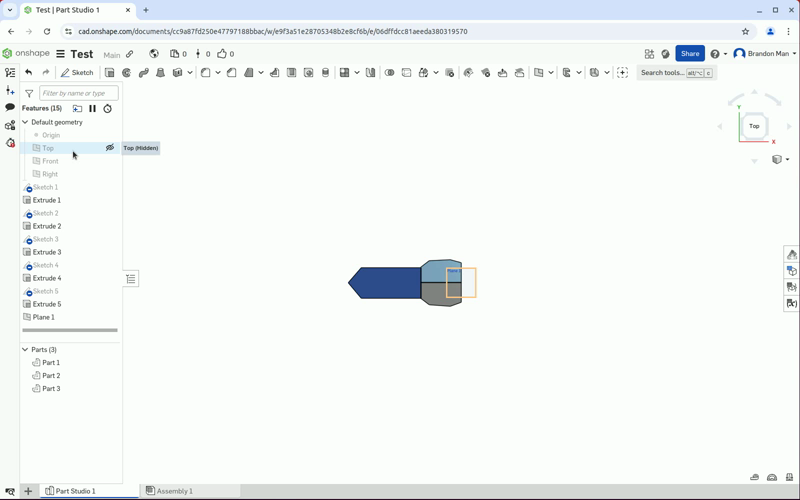
key(shift+s)
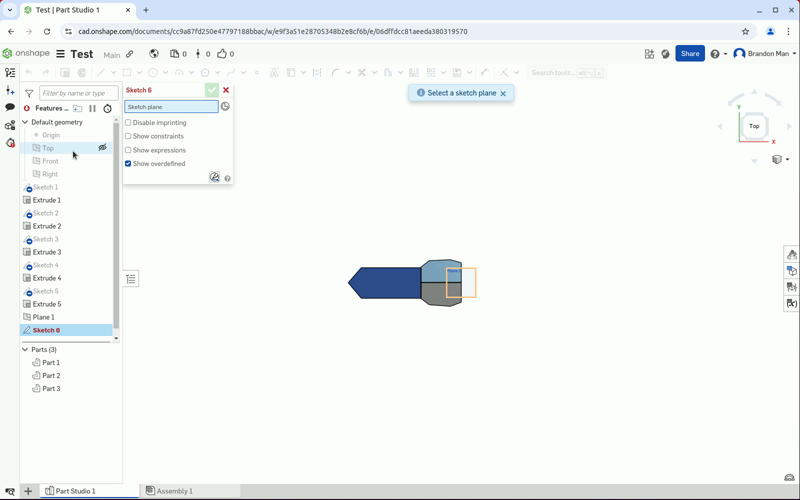
mouse_move(69, 319)
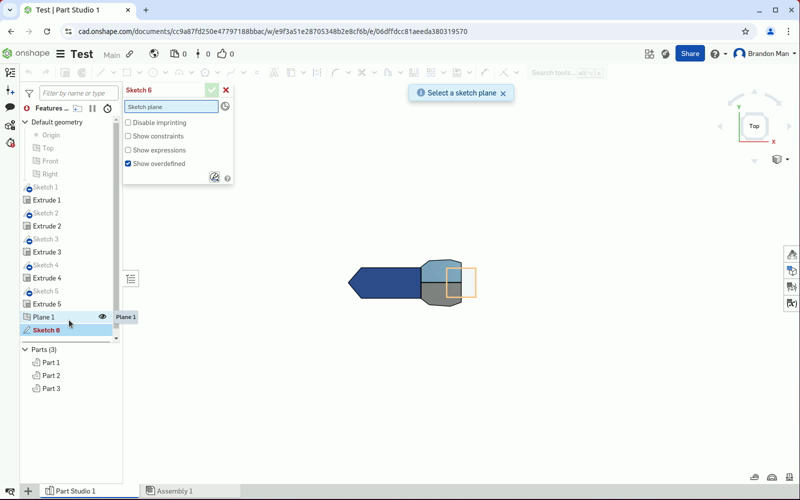
click(69, 319)
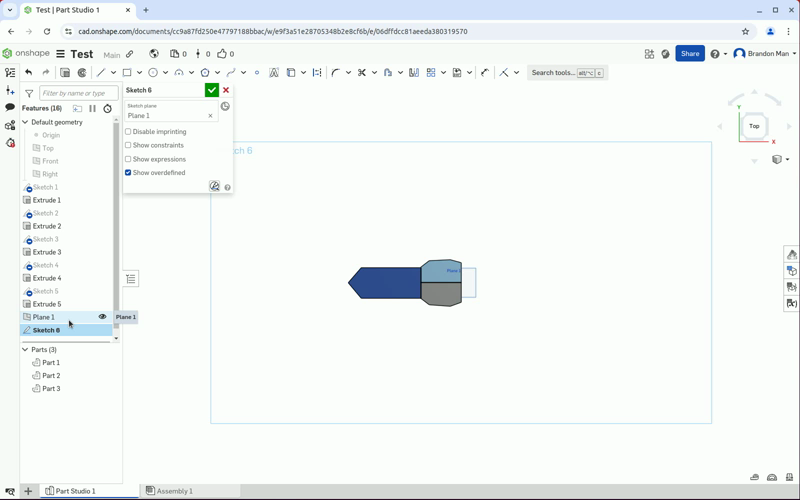
mouse_move(73, 352)
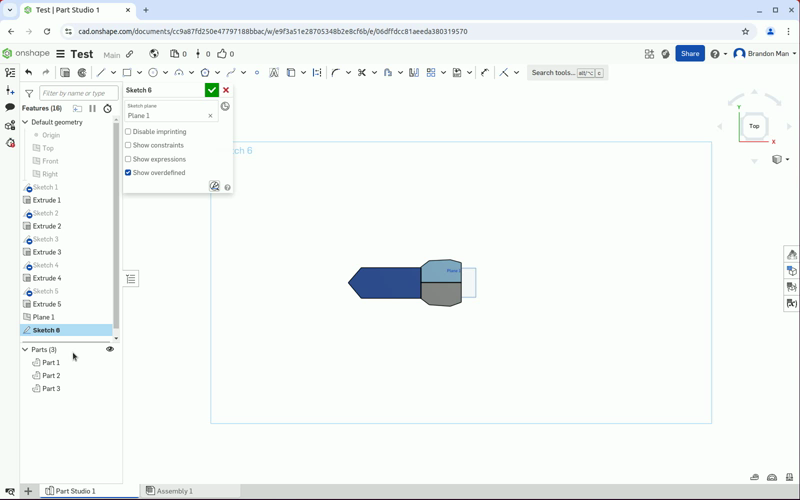
key(y)
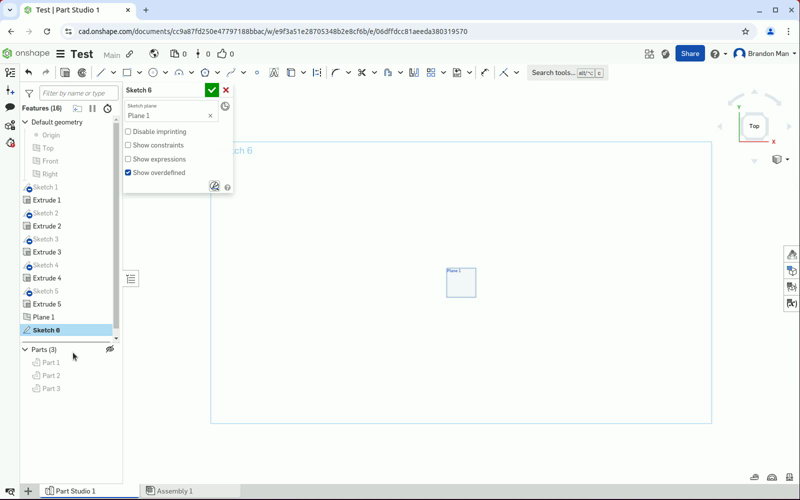
key(l)
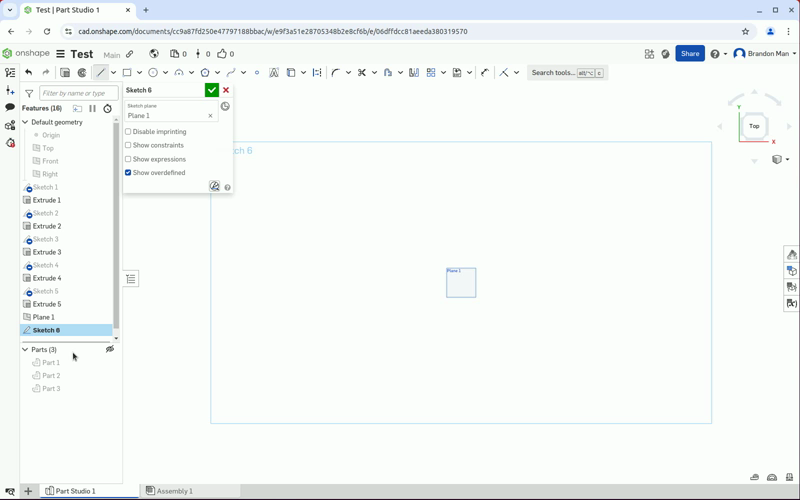
key_down(shift)
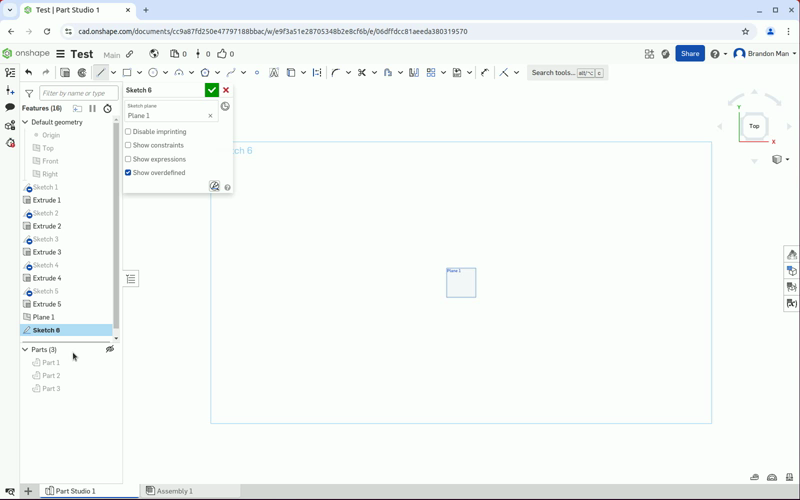
mouse_move(376, 297)
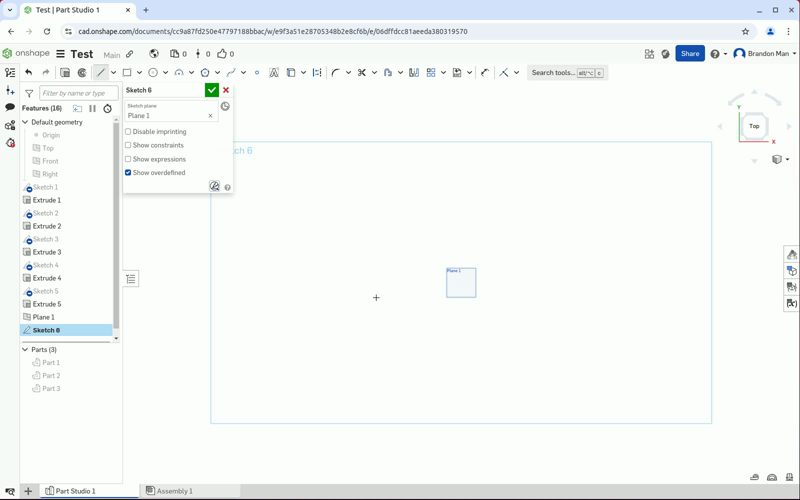
click(376, 297)
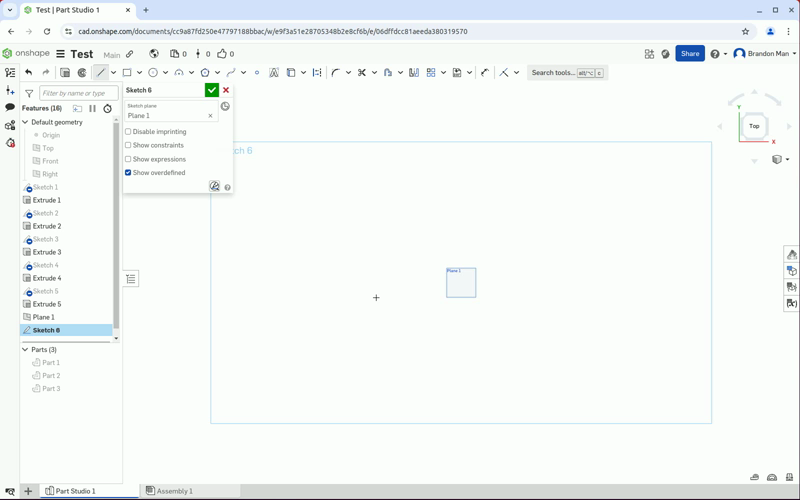
key_up(shift)
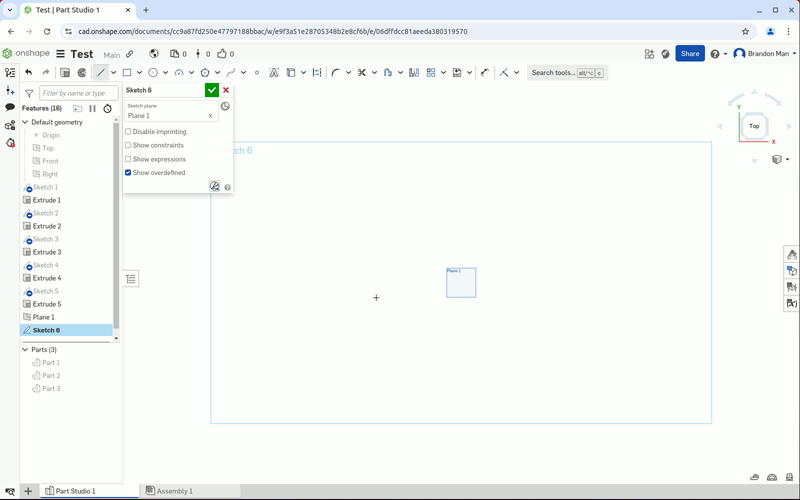
key_down(shift)
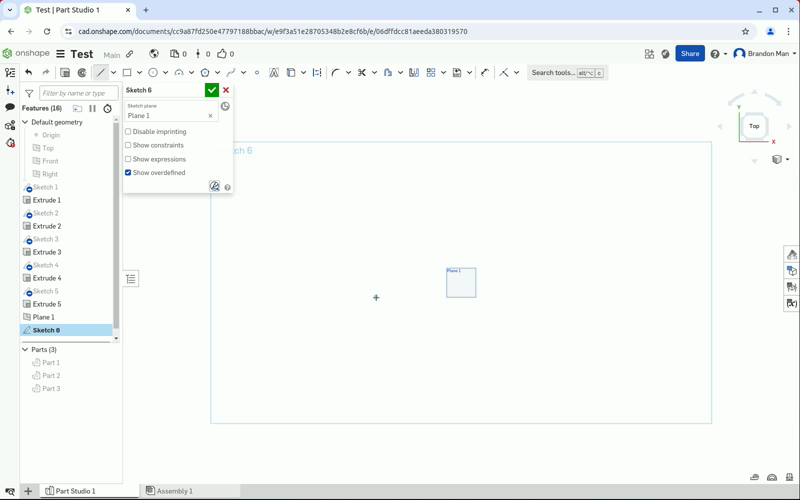
mouse_move(406, 297)
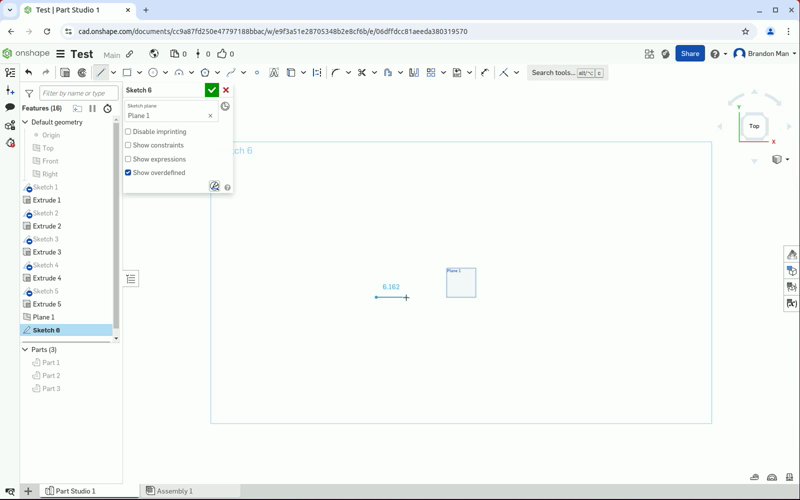
mouse_move(419, 297)
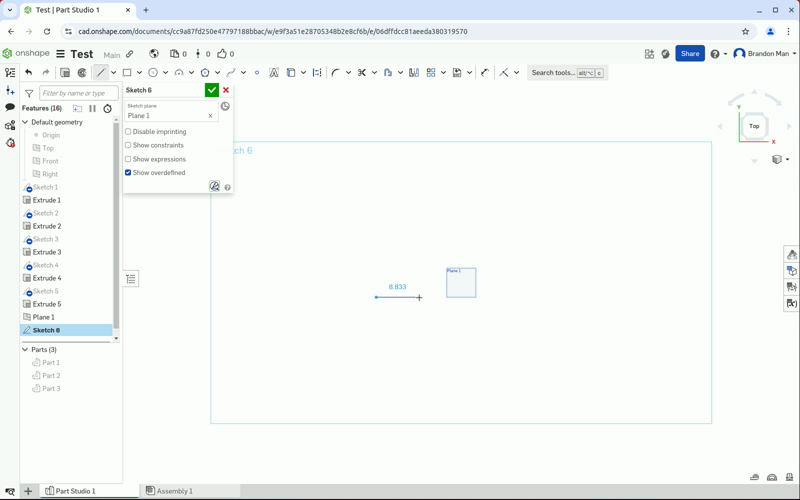
click(419, 297)
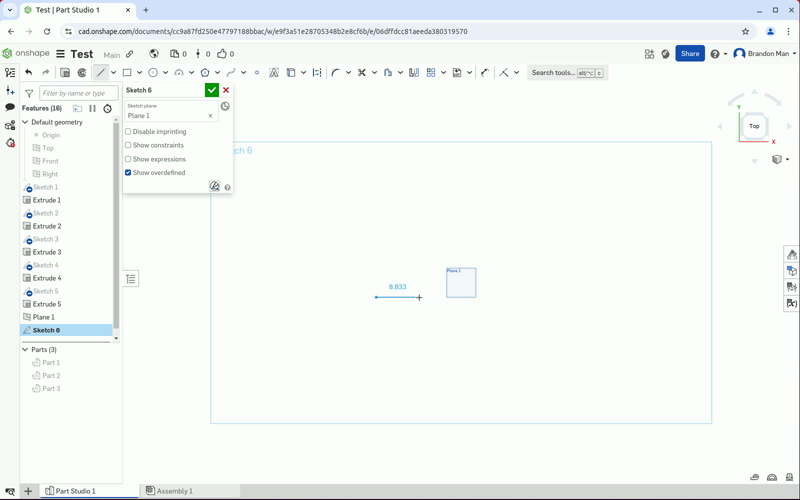
key_up(shift)
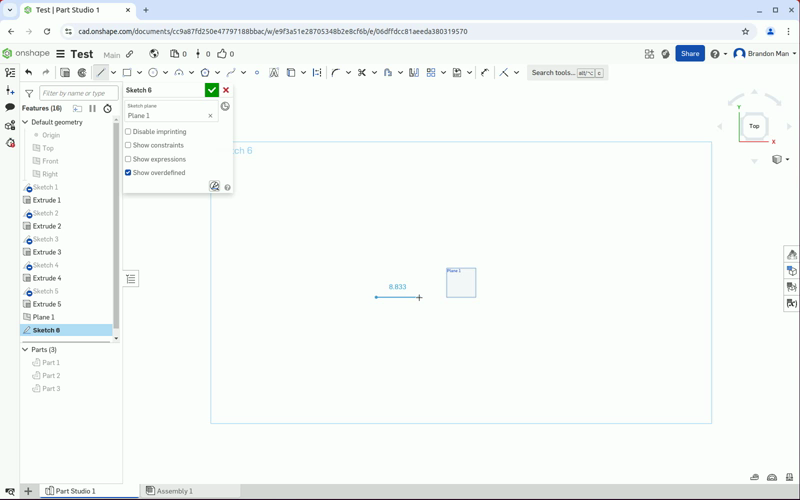
key_down(shift)
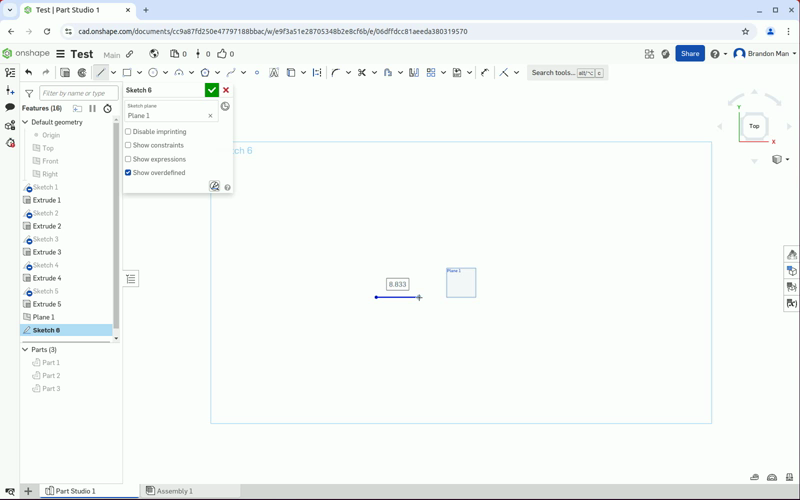
mouse_move(449, 297)
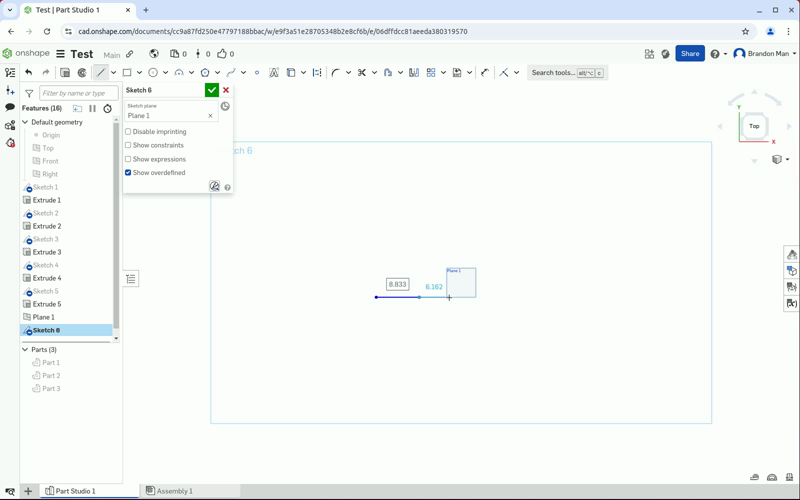
mouse_move(419, 267)
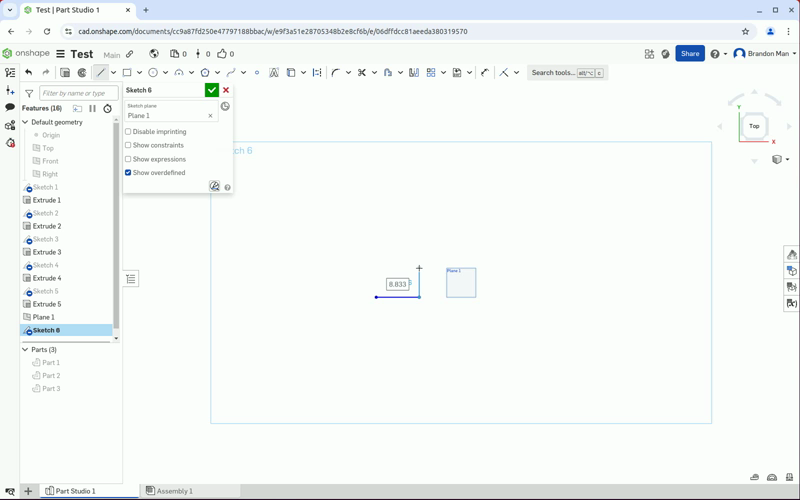
click(419, 267)
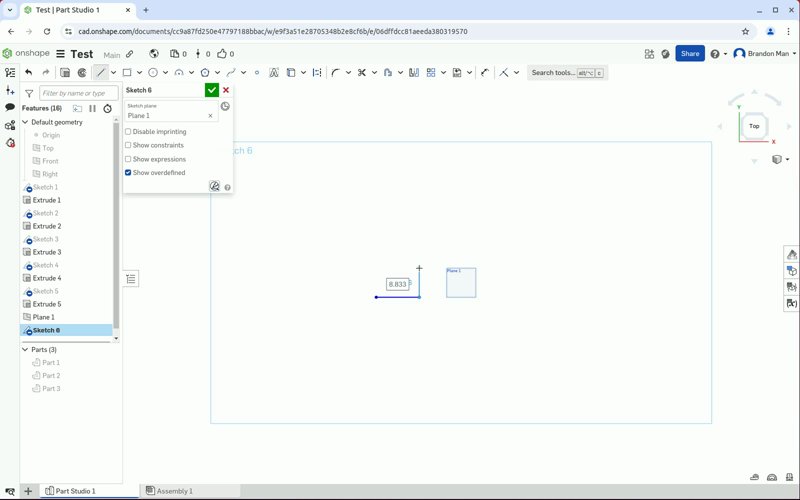
key_up(shift)
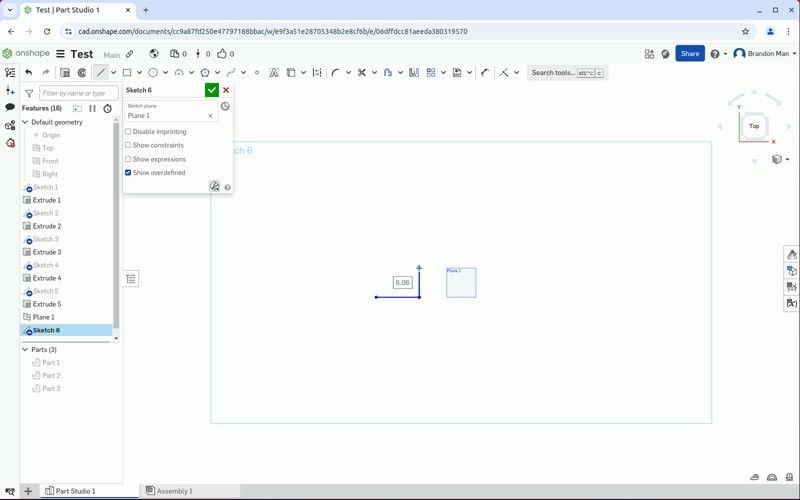
key_down(shift)
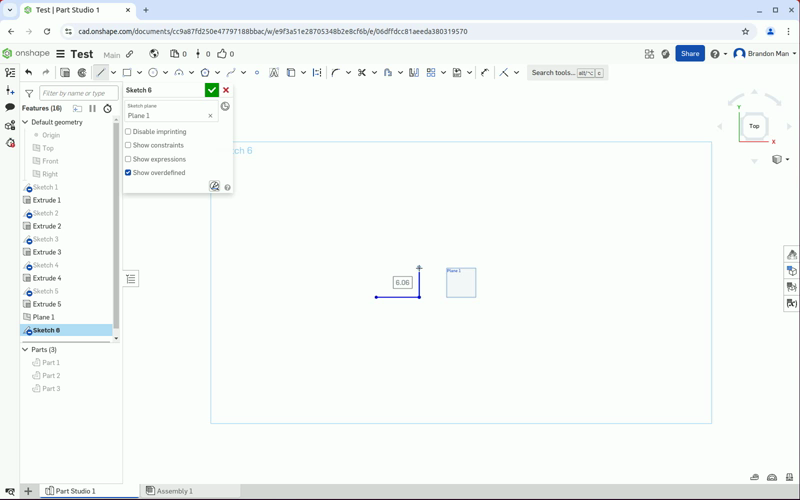
mouse_move(449, 267)
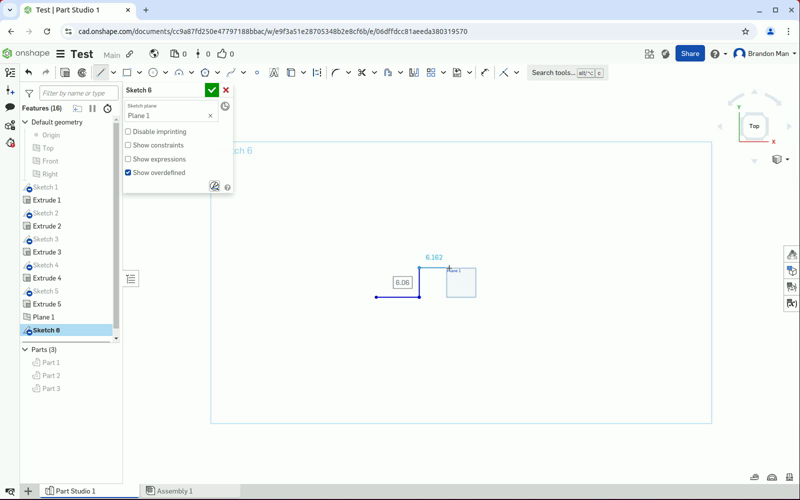
mouse_move(376, 267)
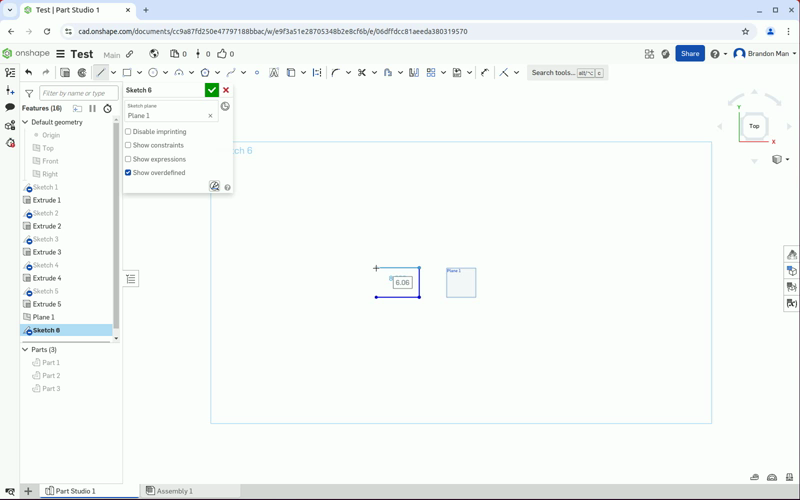
click(376, 267)
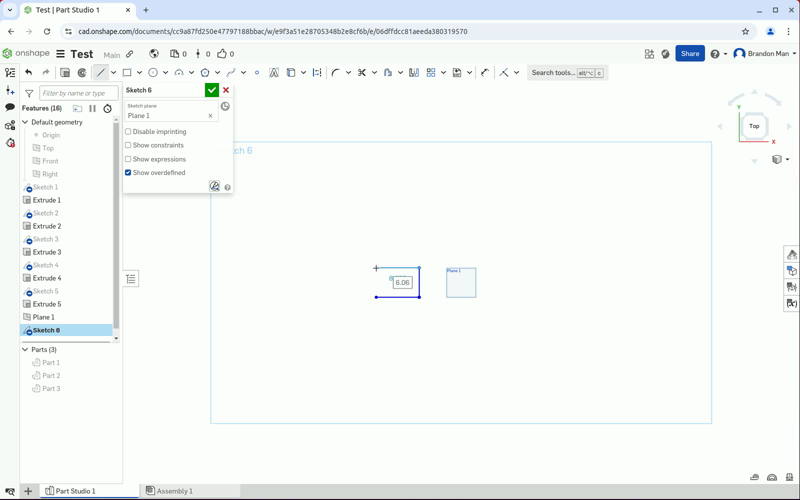
key_up(shift)
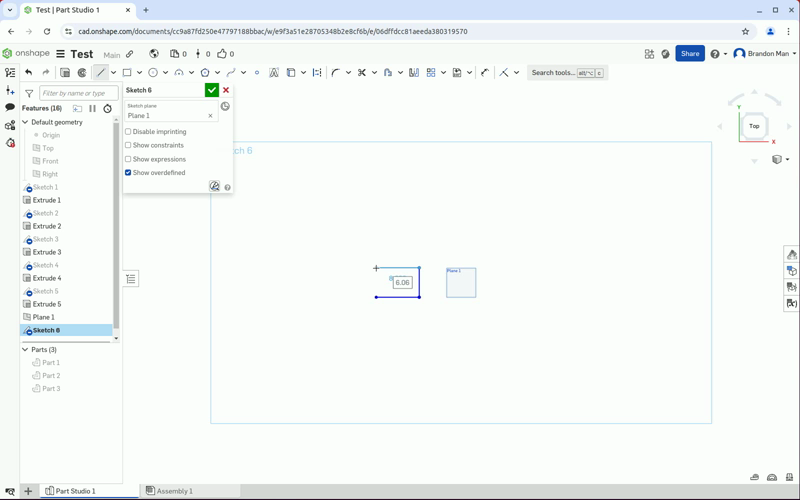
mouse_move(406, 267)
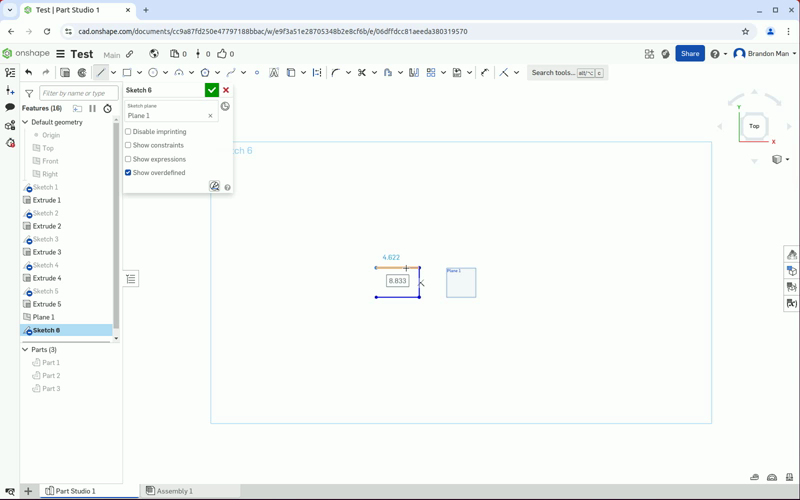
key_down(shift)
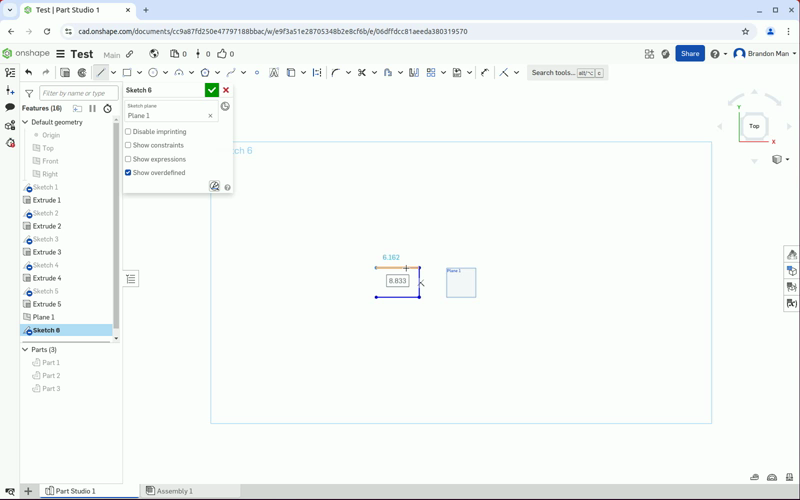
mouse_move(376, 297)
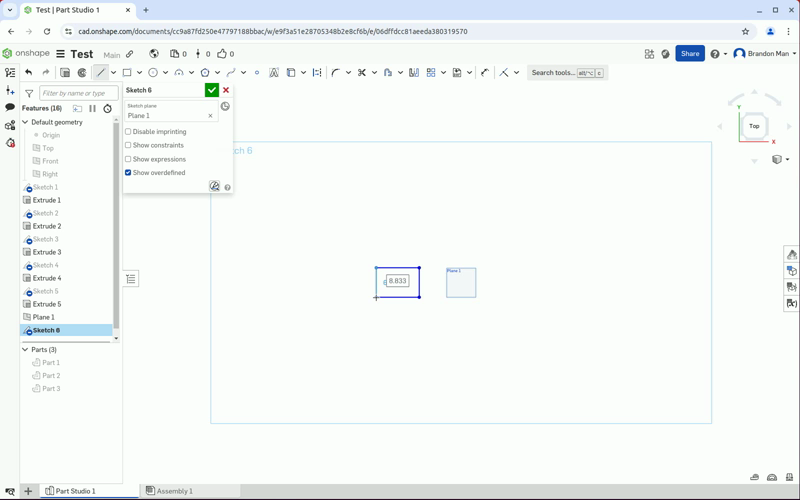
key_up(shift)
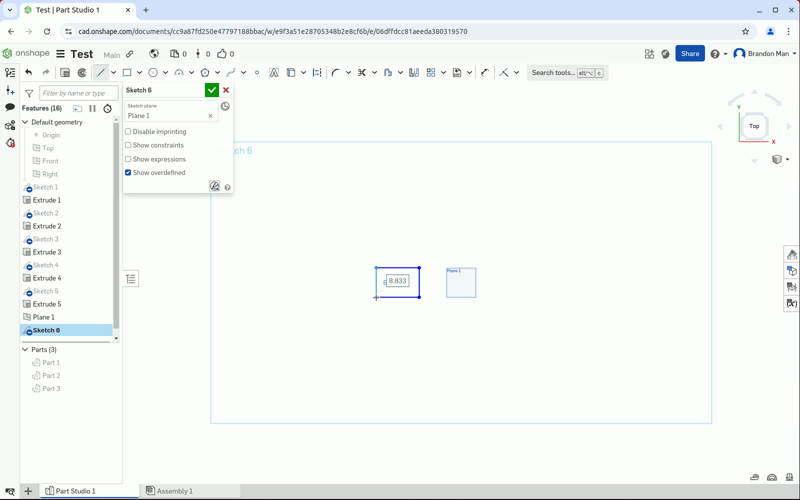
click(376, 297)
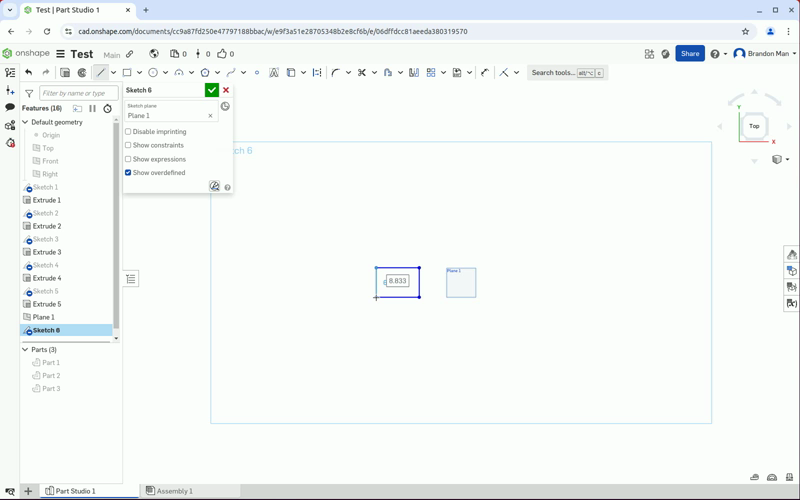
key(esc)
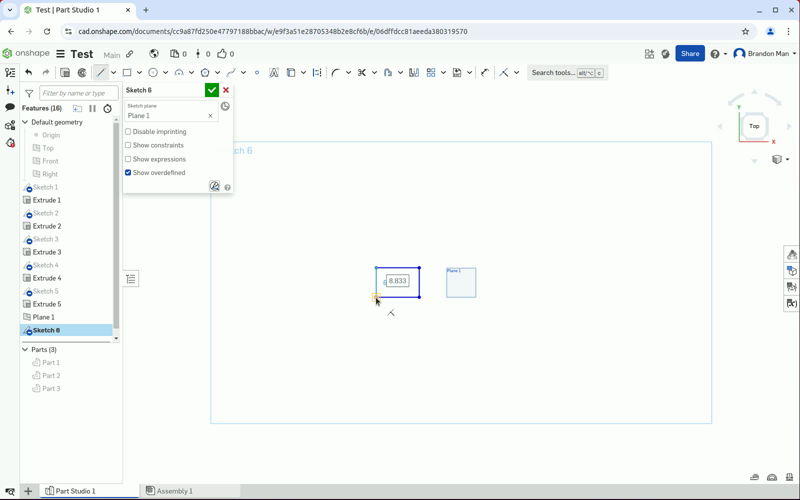
mouse_move(388, 294)
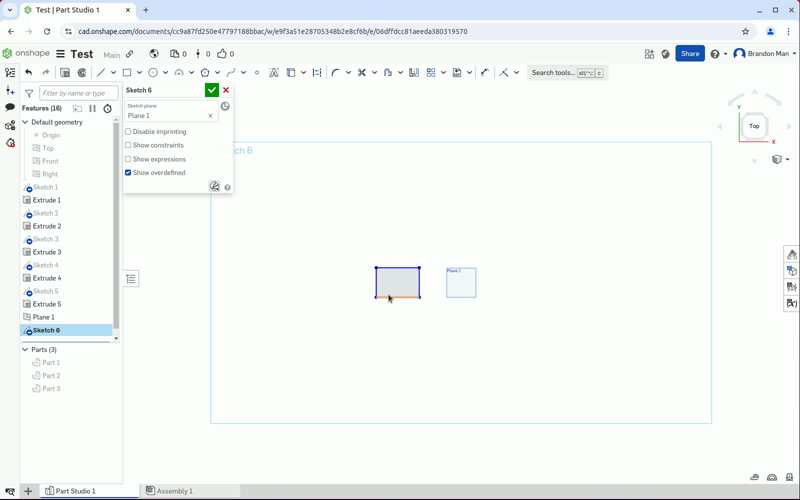
scroll(6)
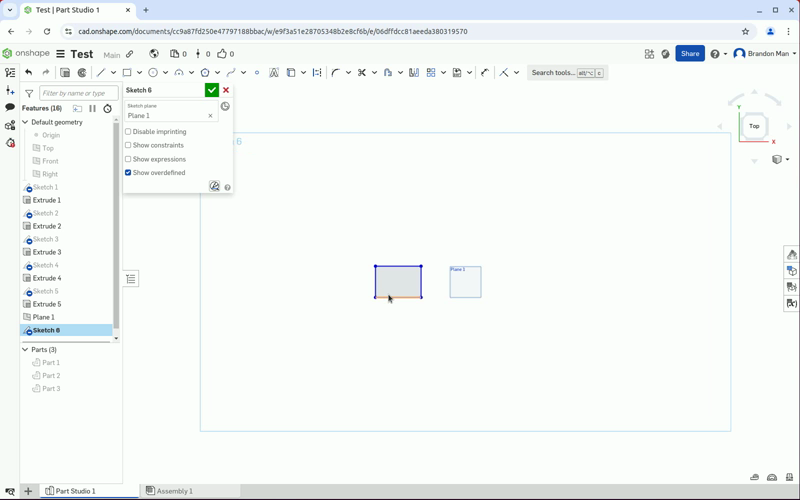
scroll(6)
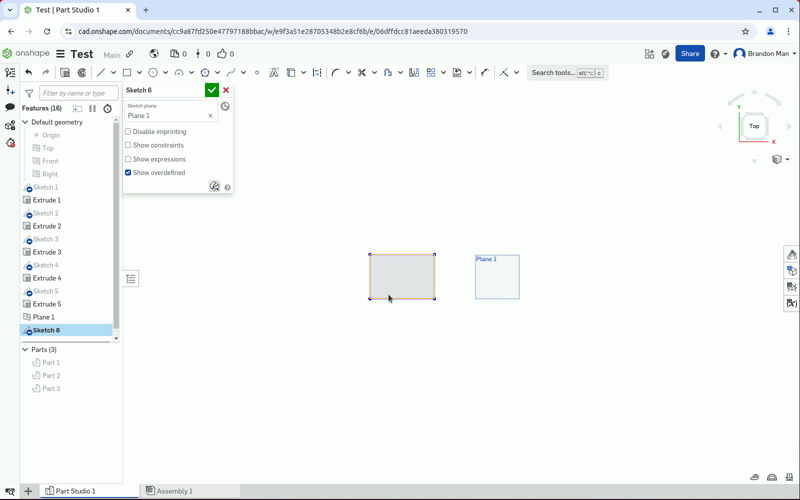
scroll(6)
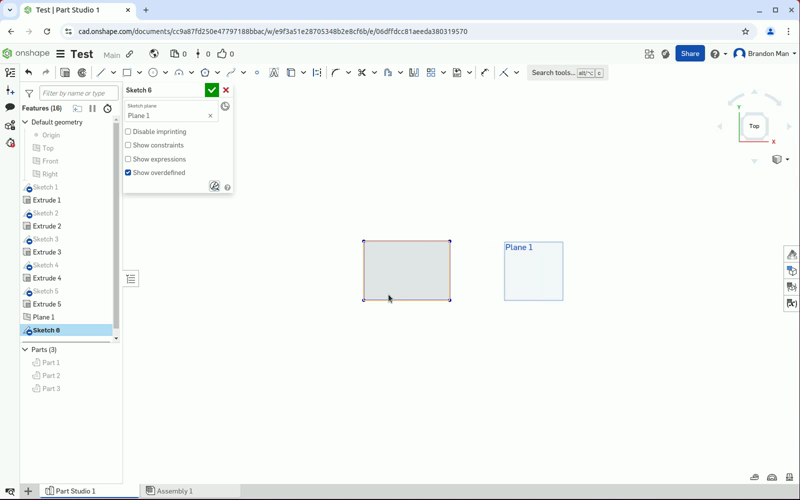
scroll(6)
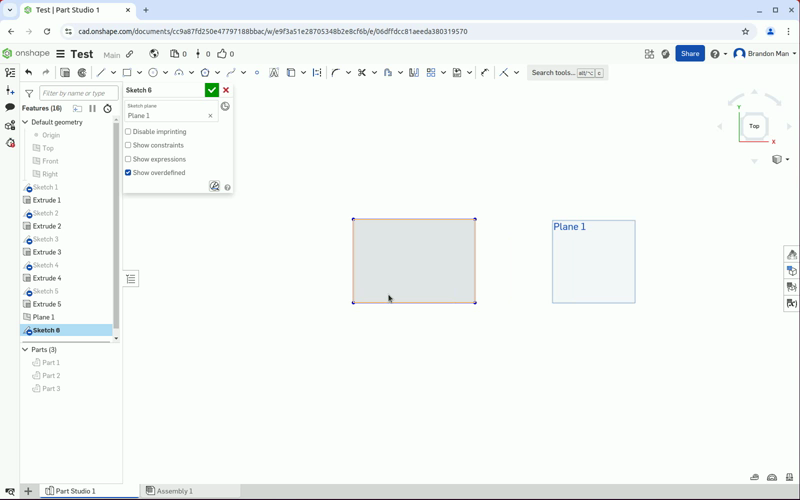
scroll(6)
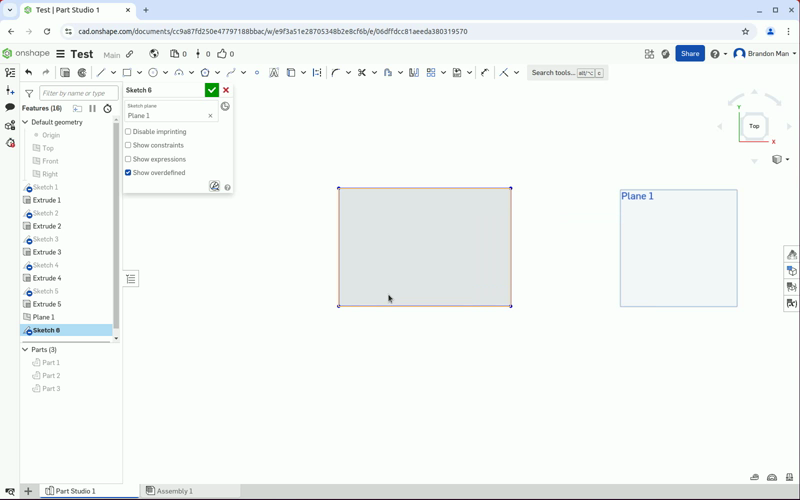
scroll(6)
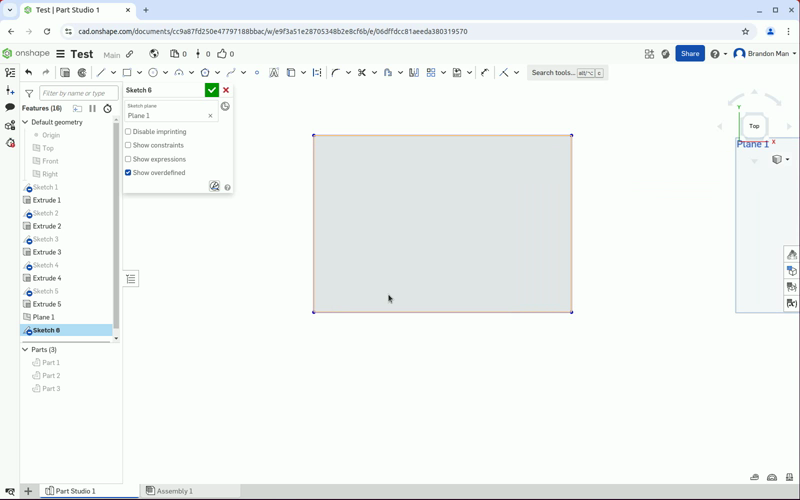
scroll(6)
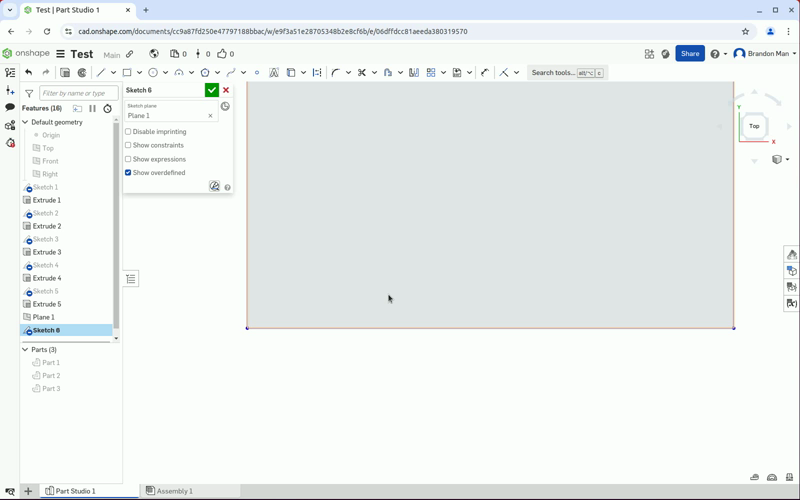
click(388, 294)
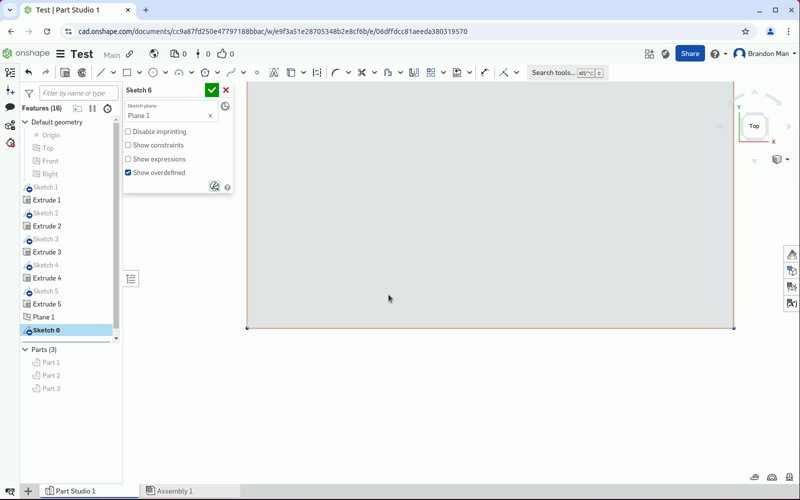
scroll(-6)
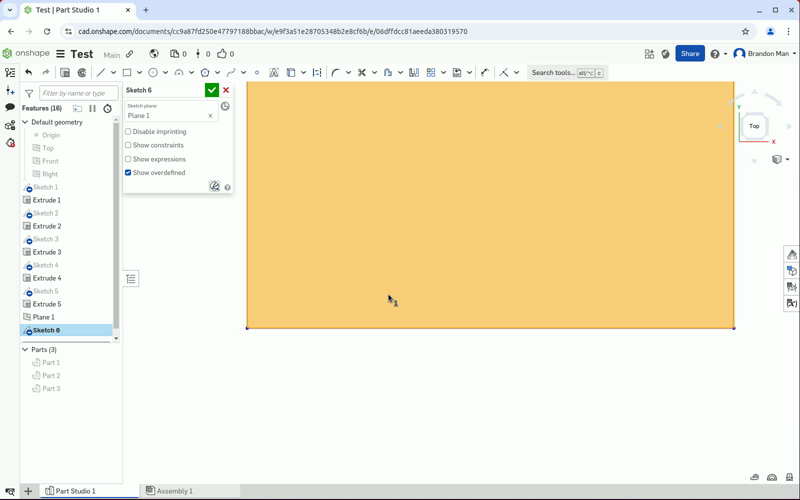
scroll(-6)
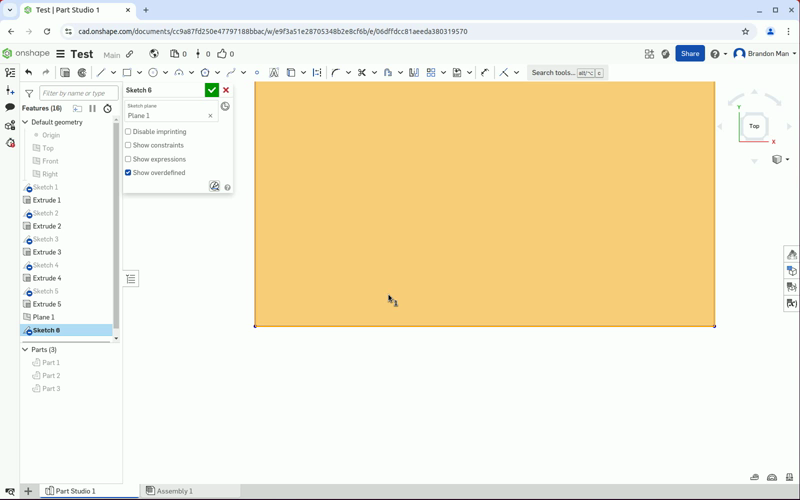
scroll(-6)
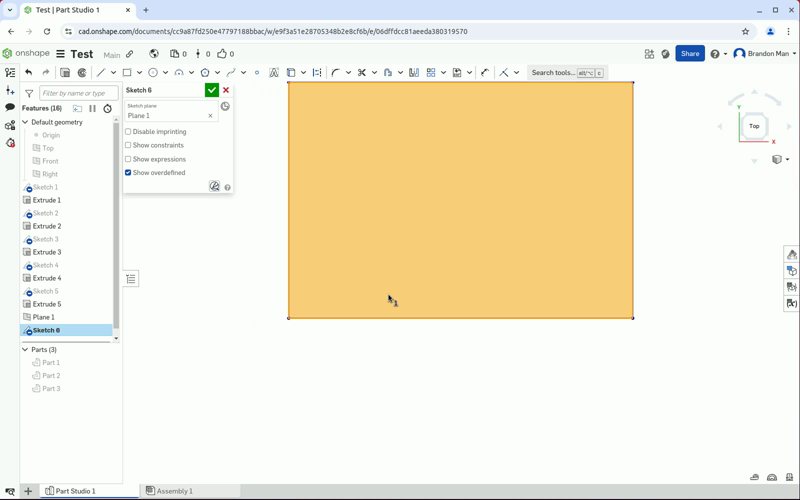
scroll(-6)
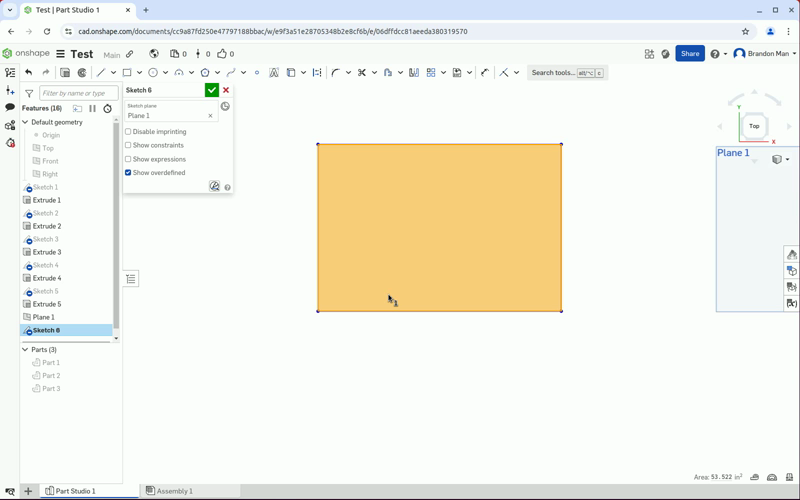
scroll(-6)
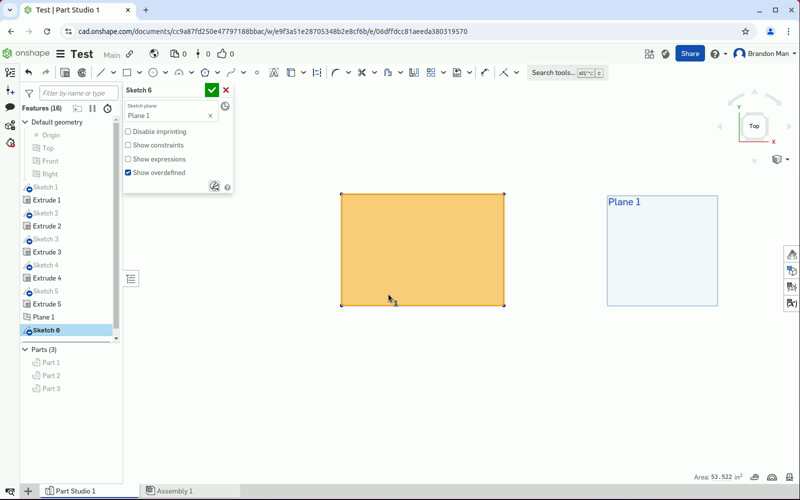
scroll(-6)
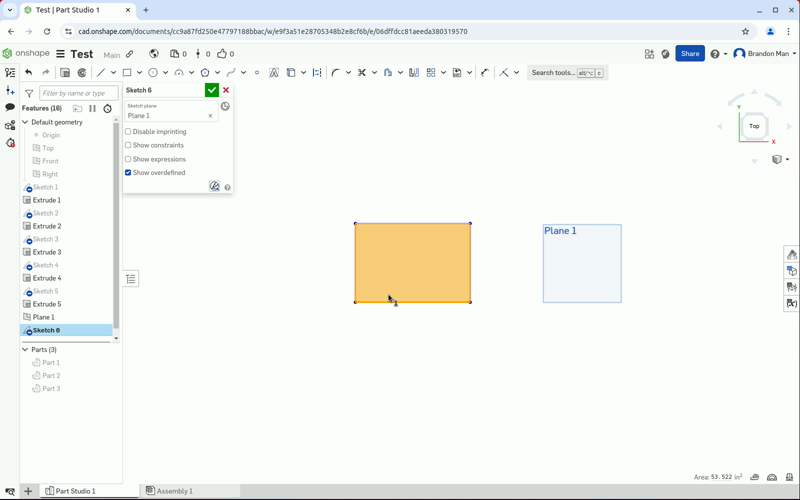
scroll(-6)
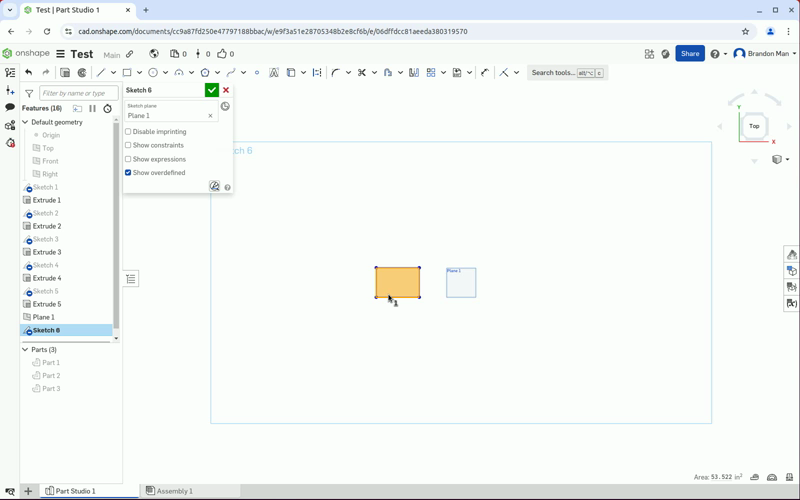
mouse_move(73, 352)
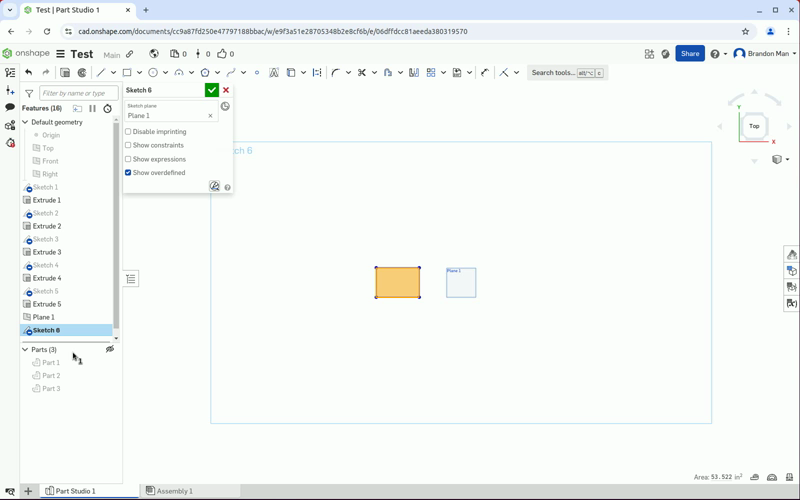
key(shift+y)
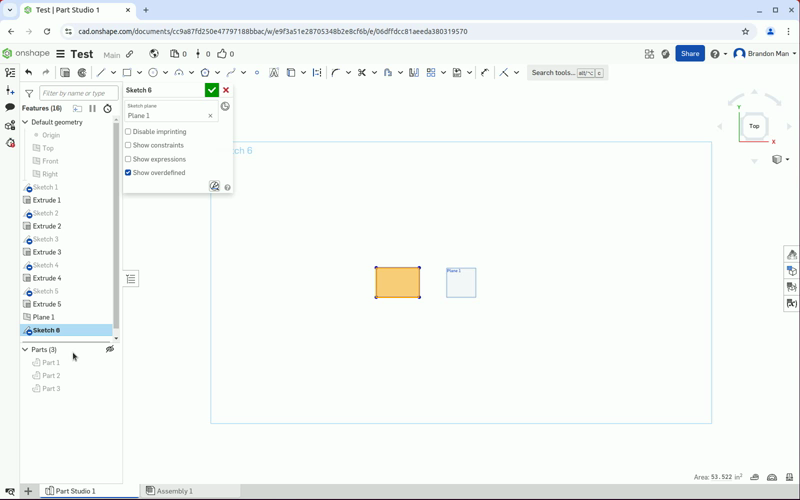
key(shift+e)
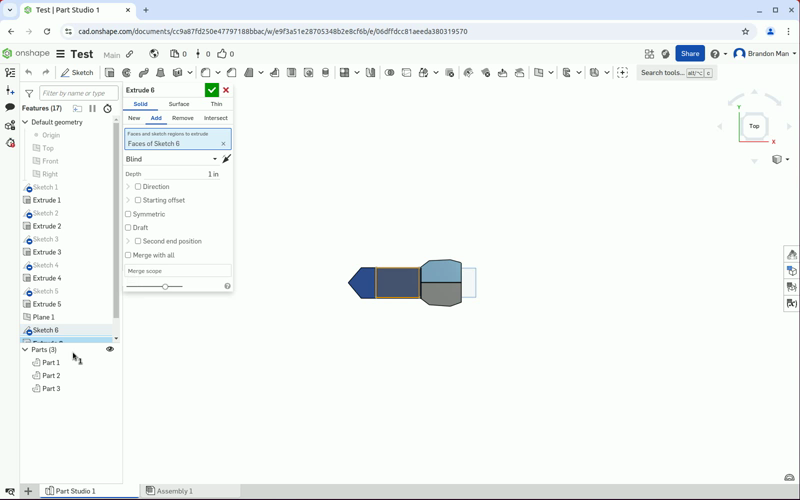
mouse_move(143, 106)
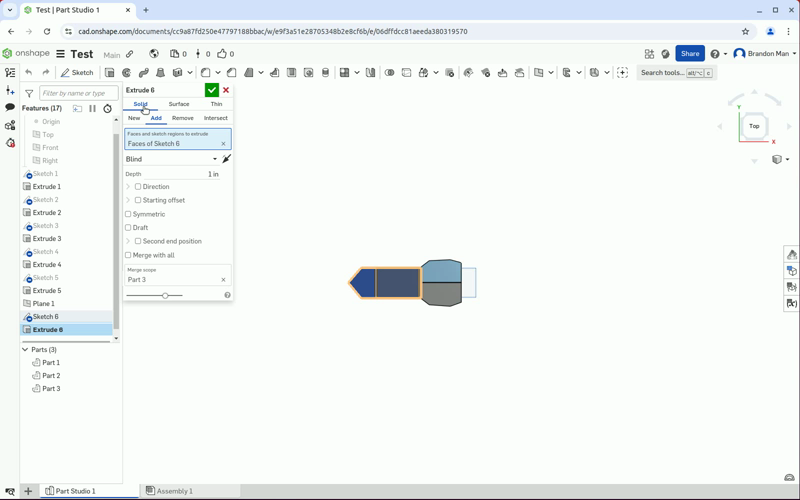
click(143, 106)
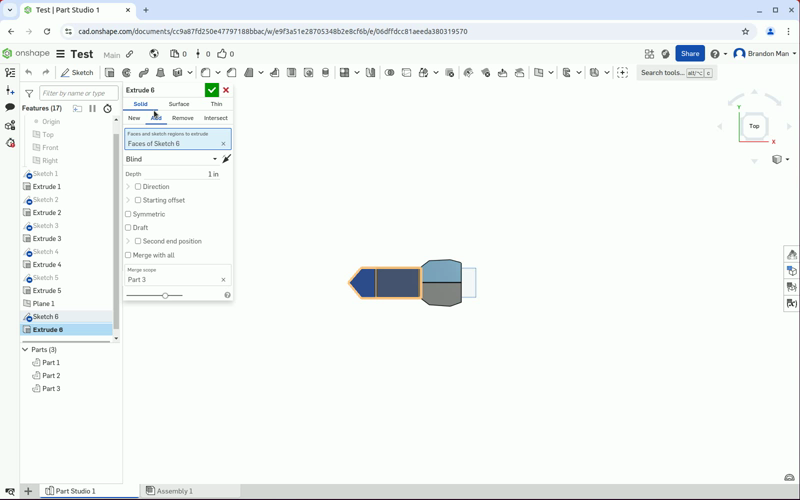
mouse_move(186, 120)
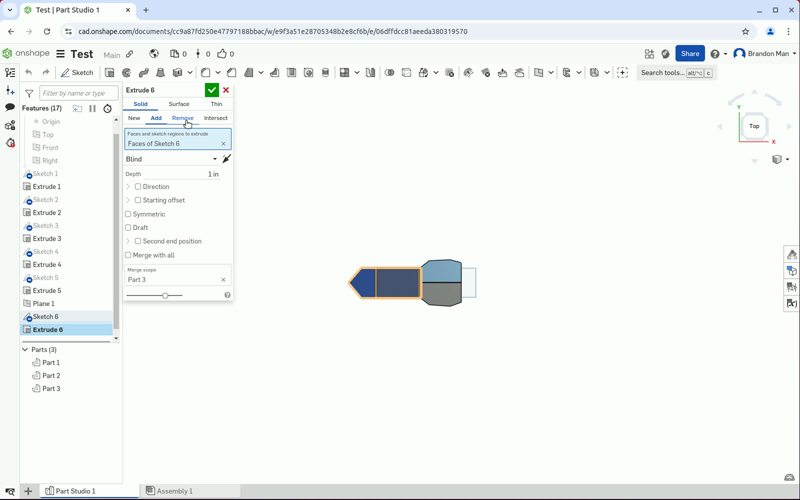
click(186, 120)
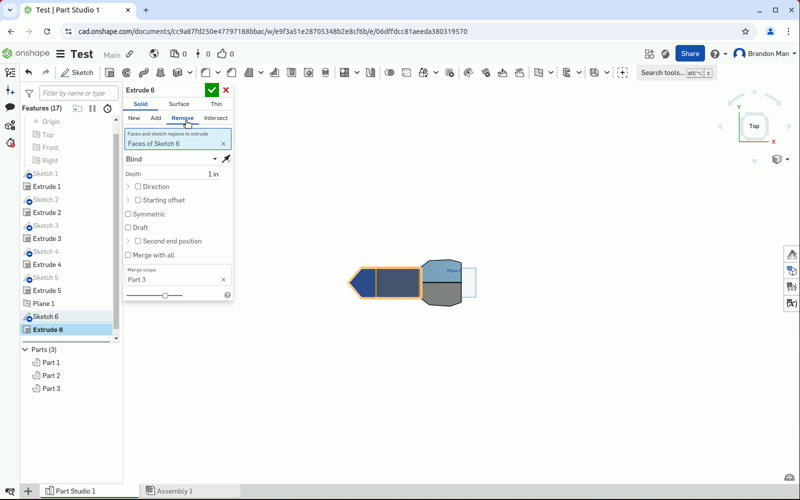
key(tab, 4)
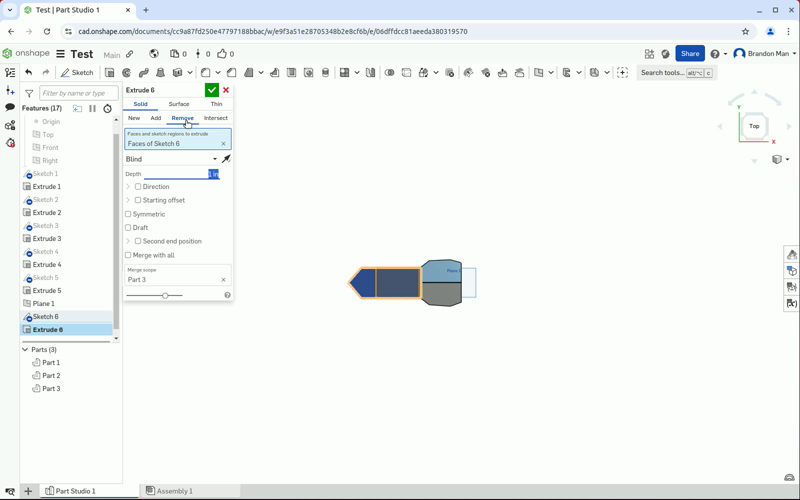
text(2.648)
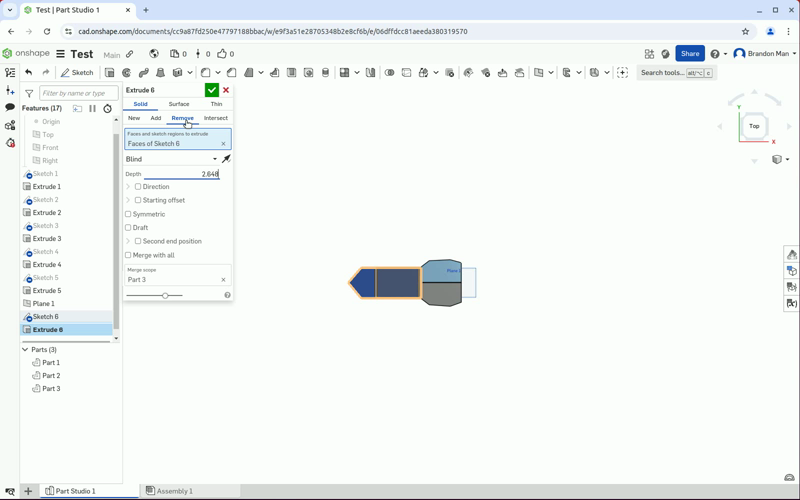
key(tab, 6)
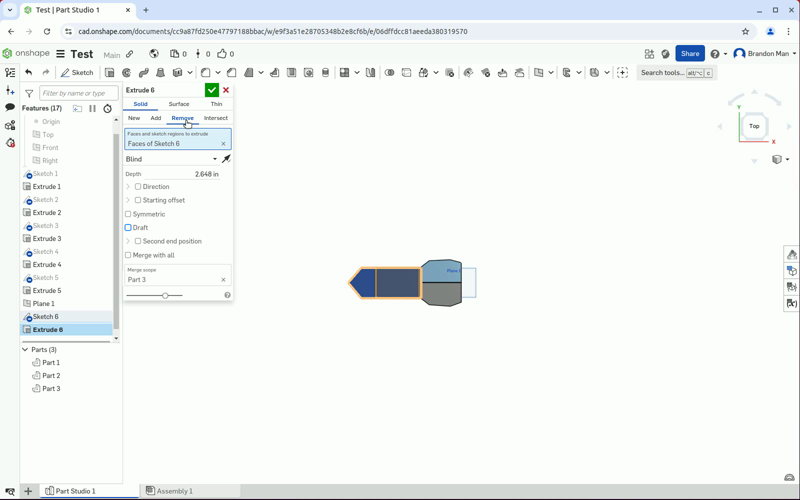
key(space)
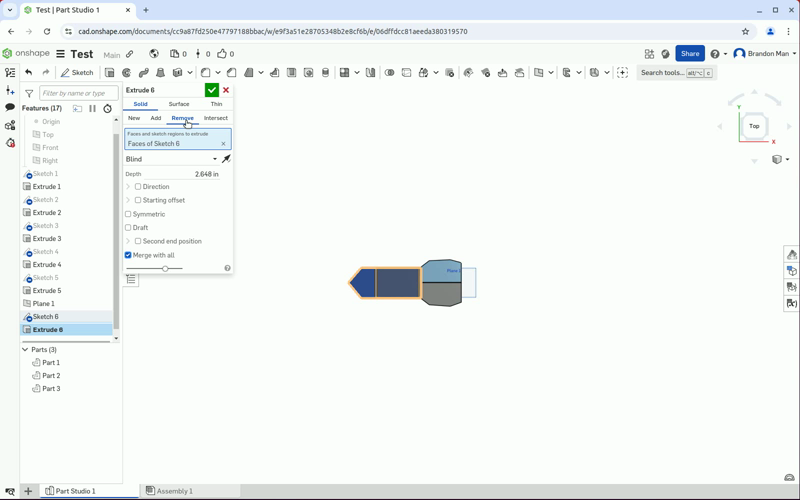
key(enter)
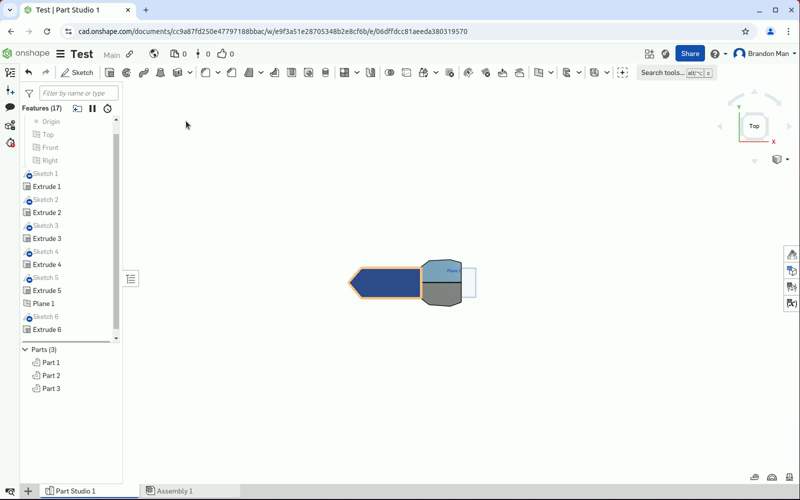
key(shift+h)
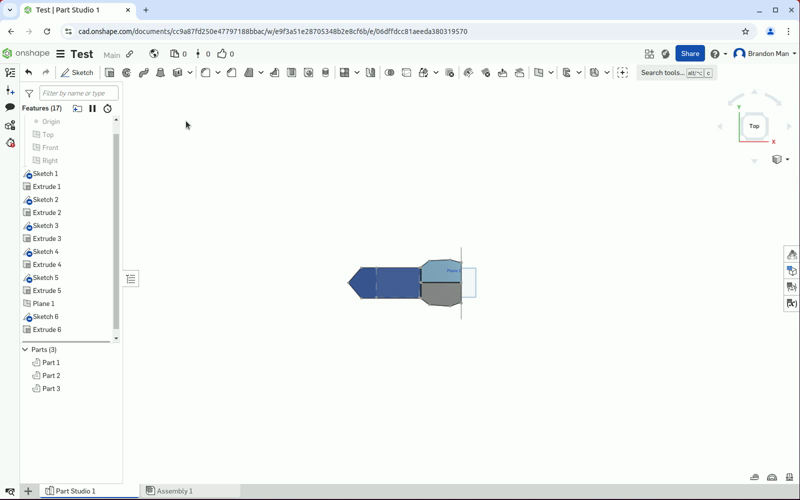
key(shift+h)
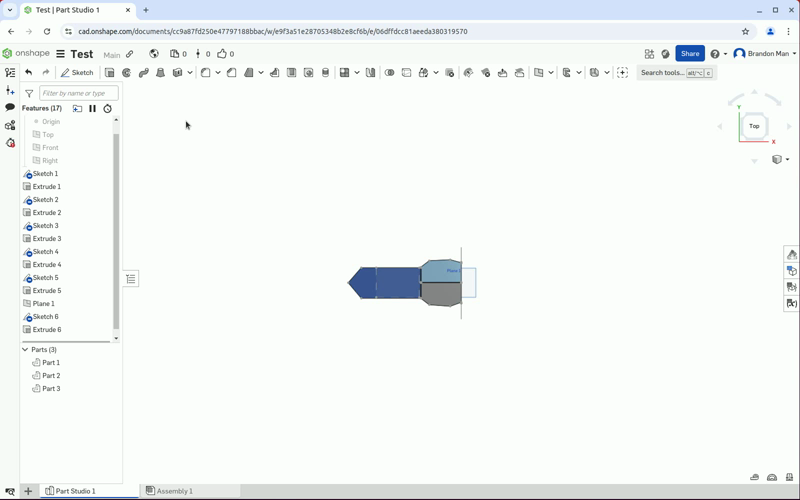
key(shift+7)
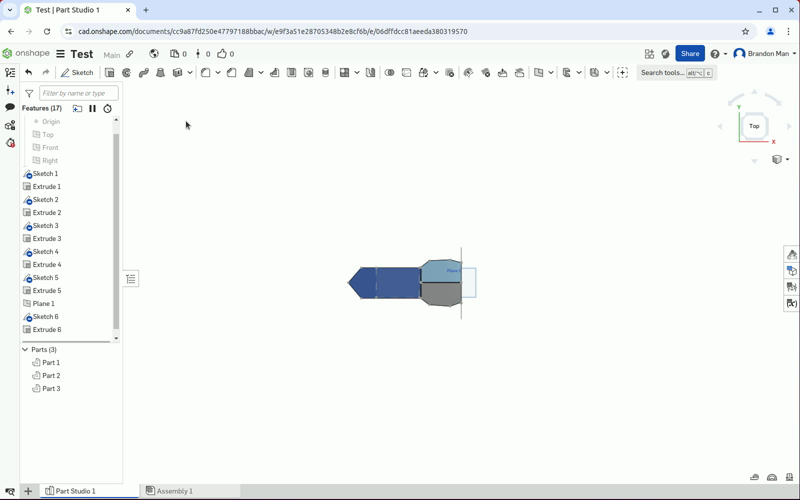
key(up, 3)
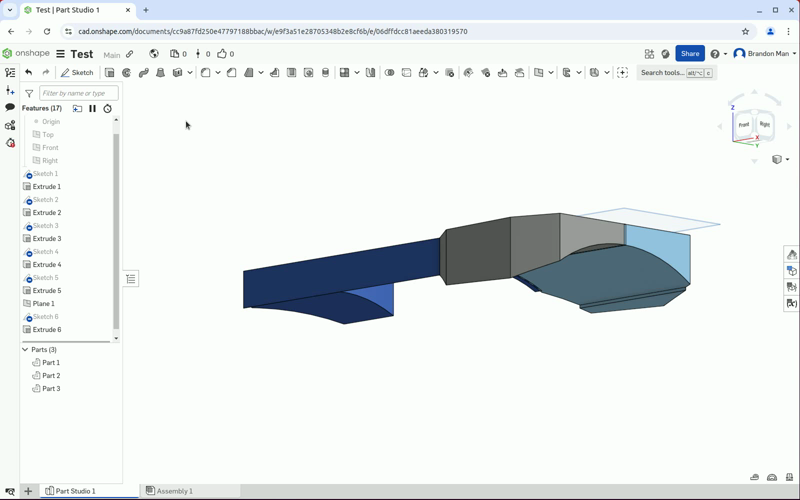
key(left, 3)
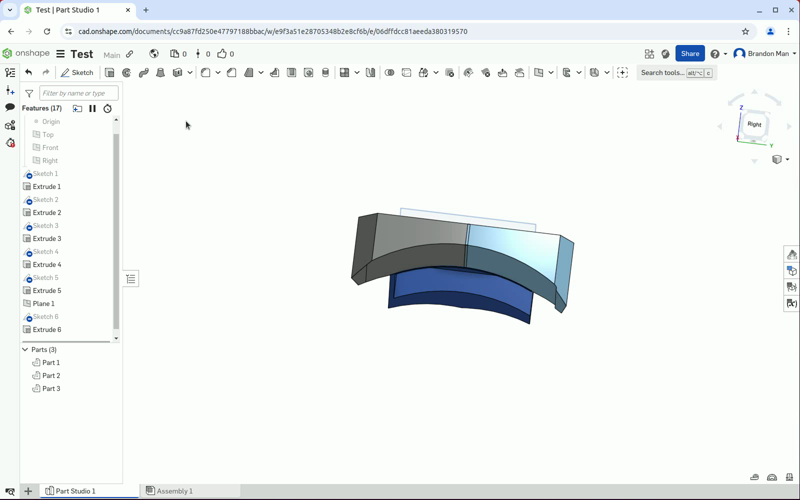
key(right, 3)
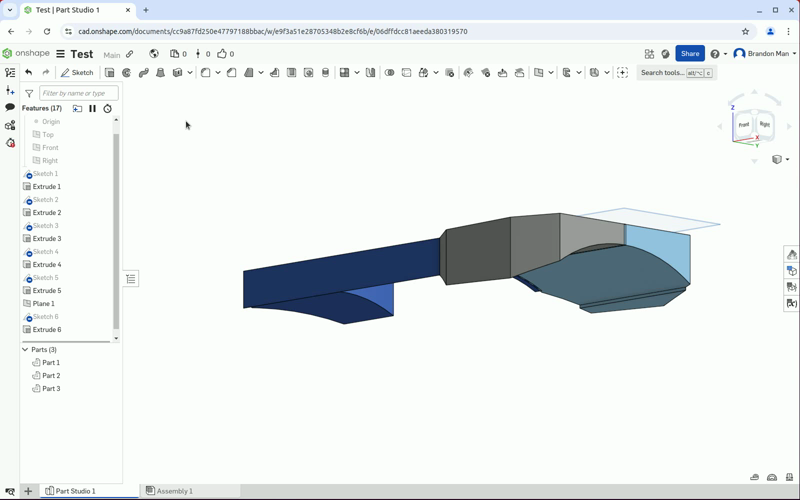
key(down, 3)
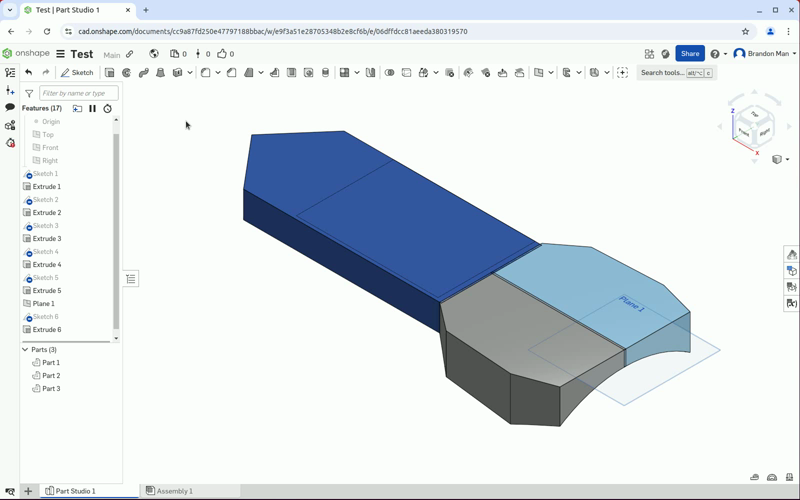
mouse_move(69, 176)
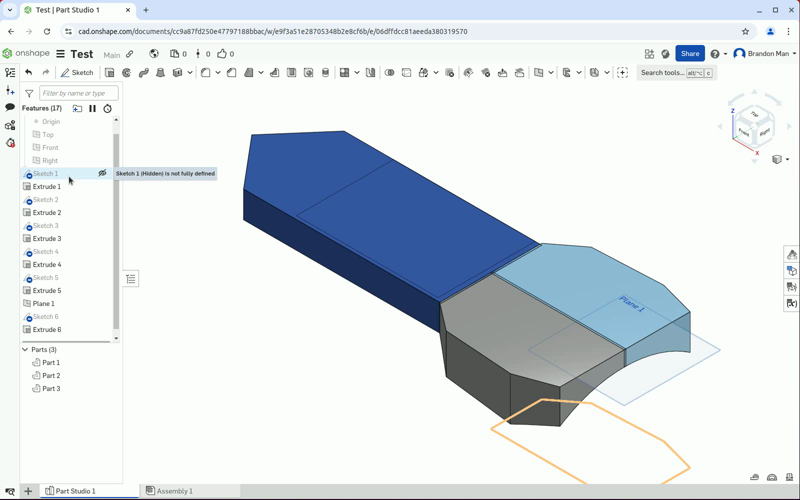
click(69, 176)